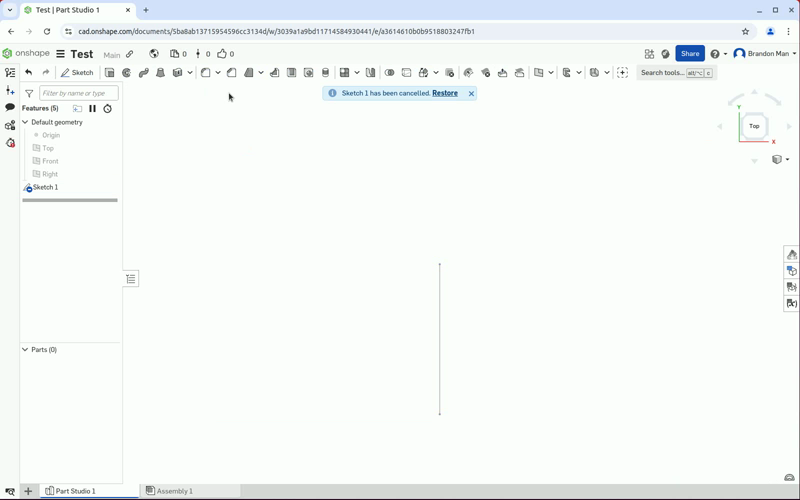
key(shift+h)
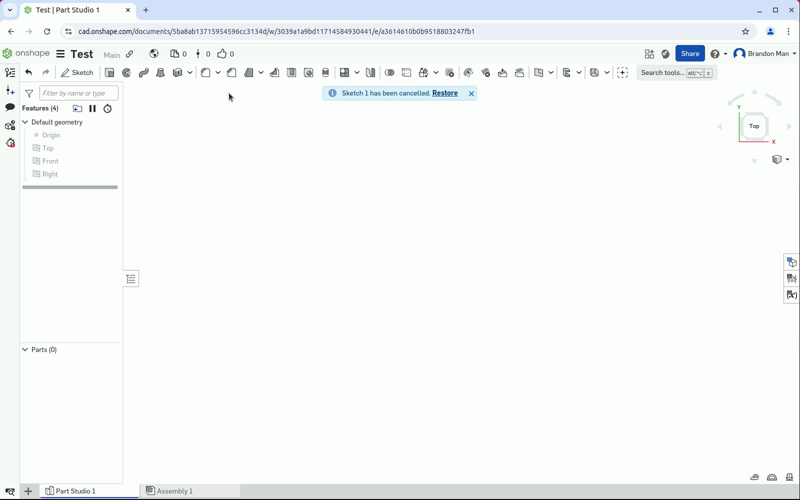
mouse_move(73, 352)
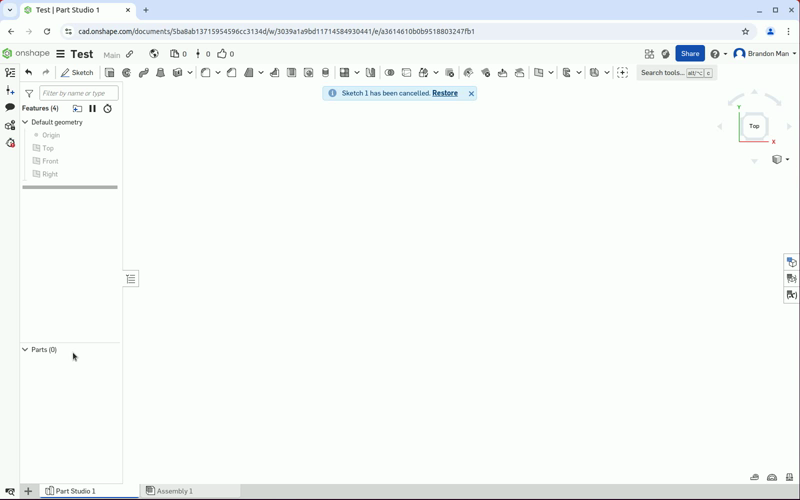
key(y)
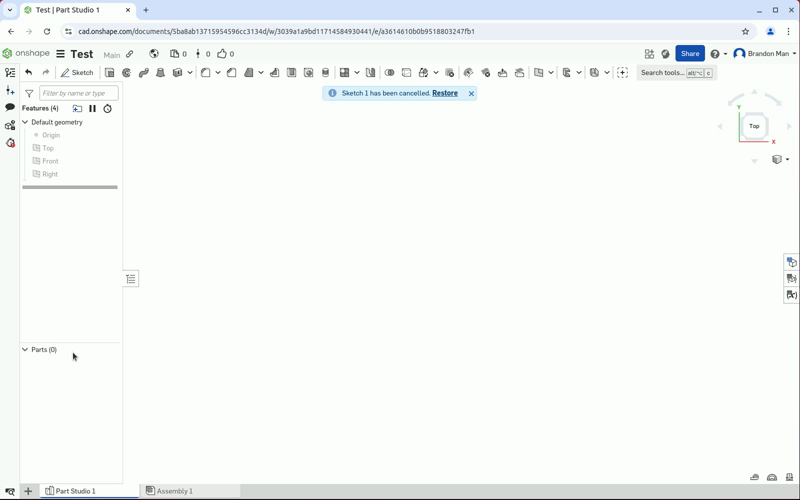
key(shift+p)
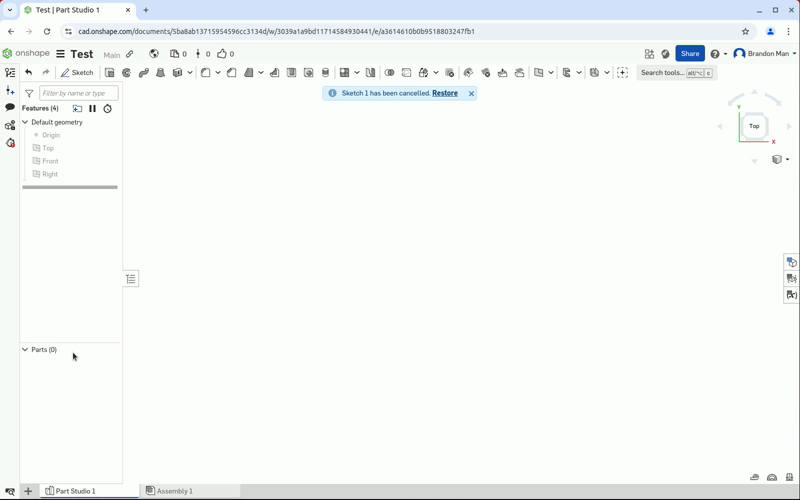
key(space)
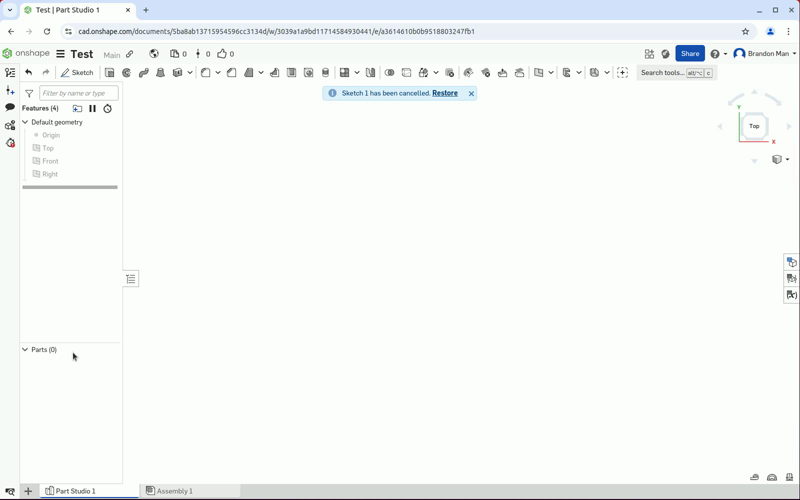
key_down(shift)
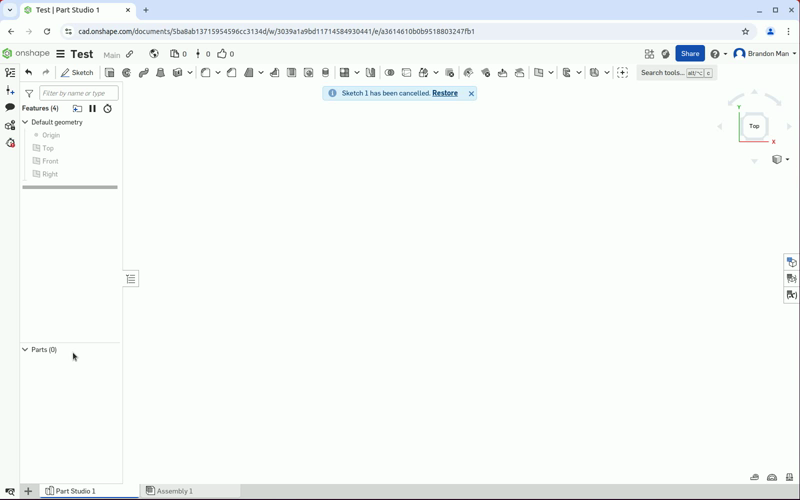
key(up)
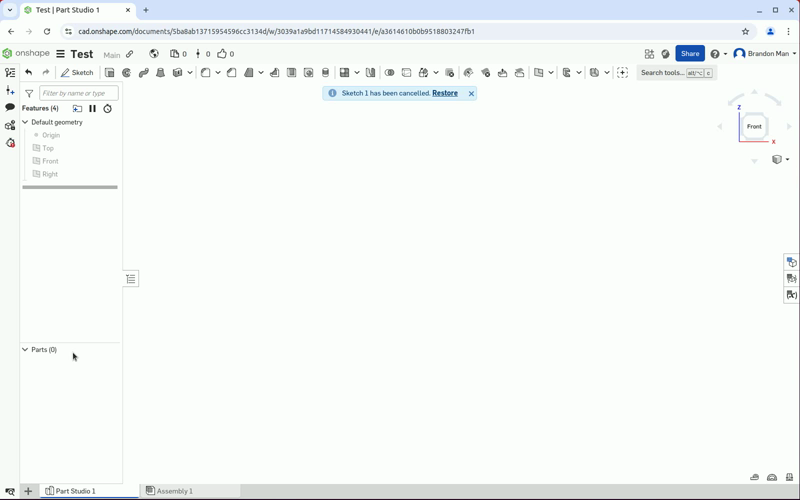
key_up(shift)
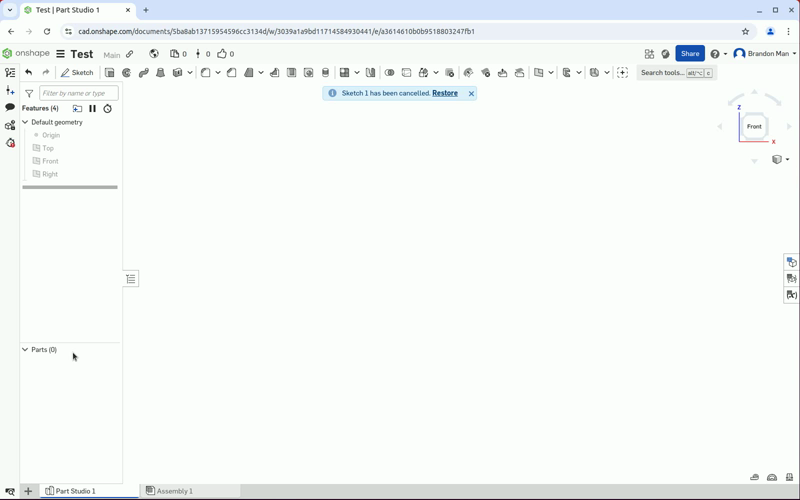
mouse_move(73, 352)
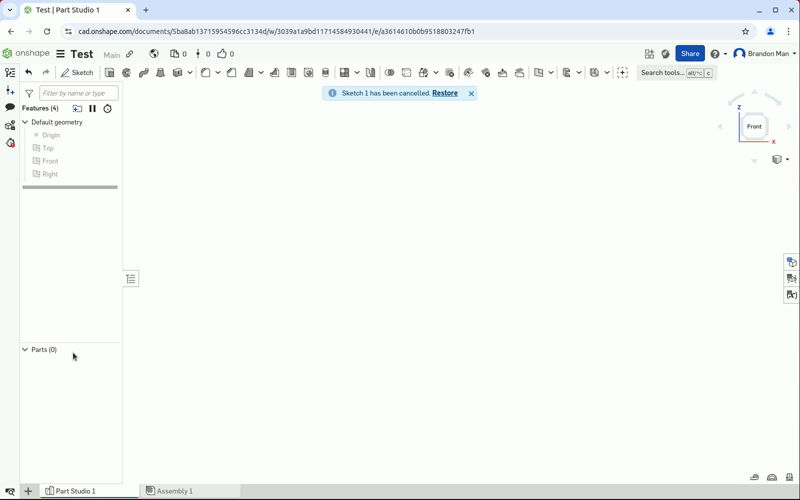
key(shift+y)
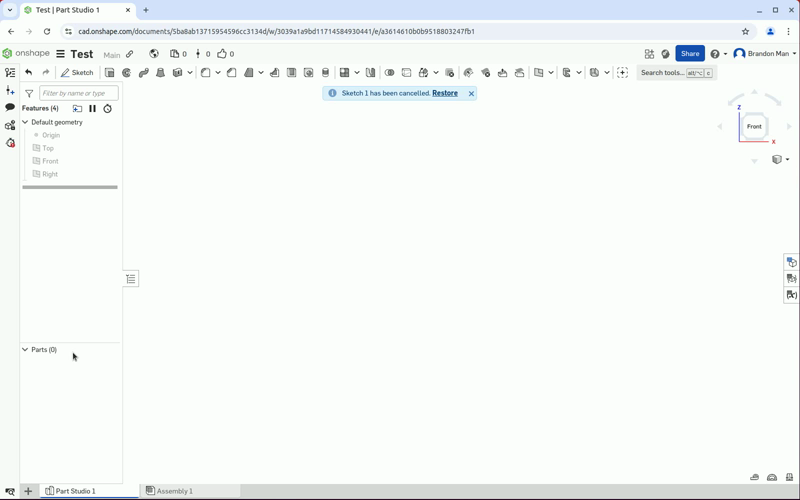
key(shift+s)
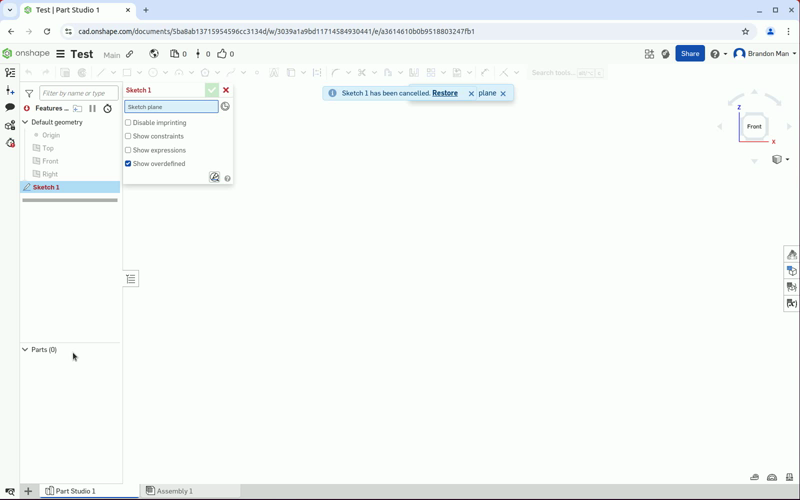
mouse_move(73, 163)
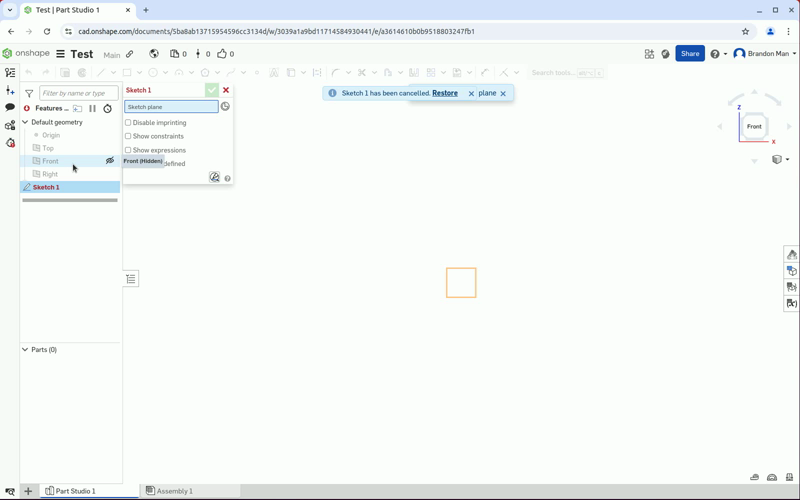
click(73, 163)
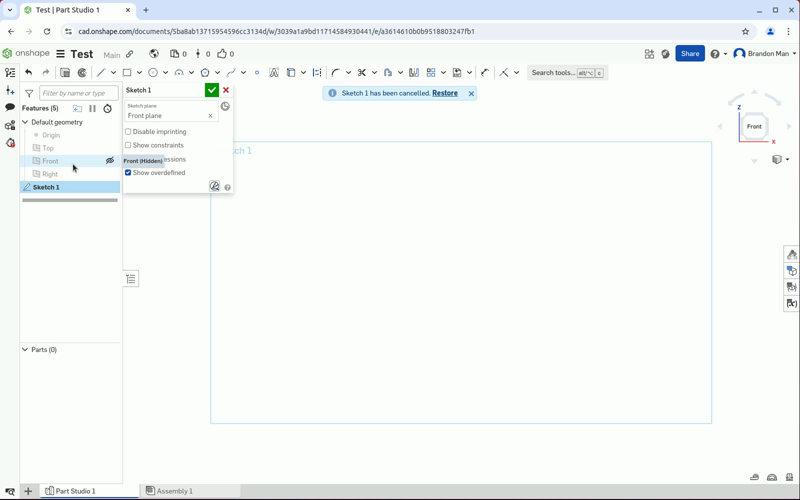
mouse_move(73, 352)
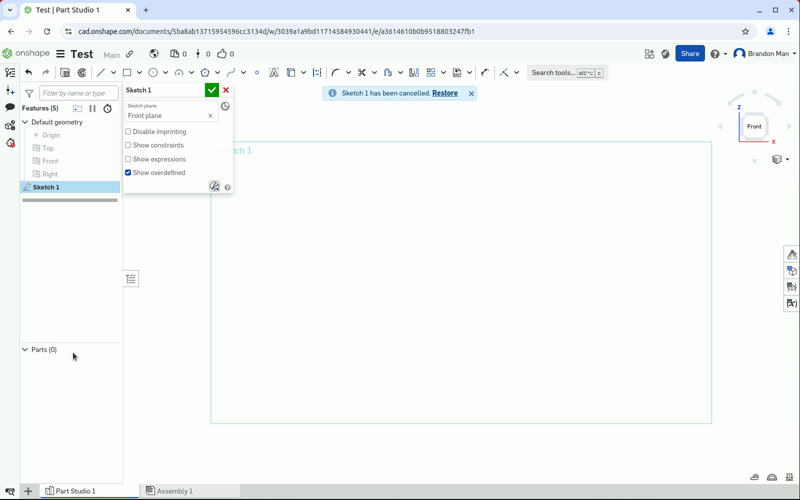
key(y)
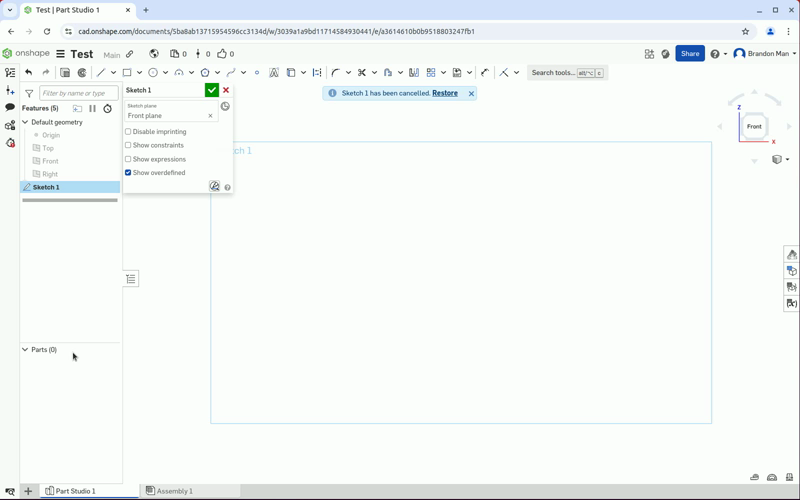
key(c)
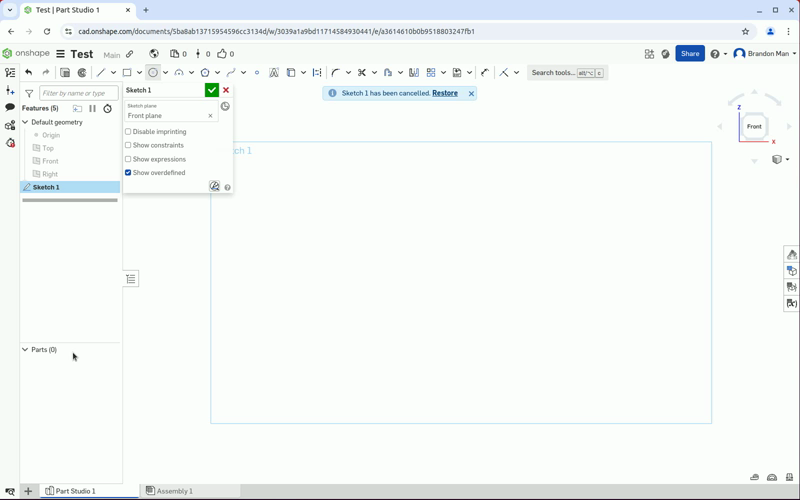
key_down(shift)
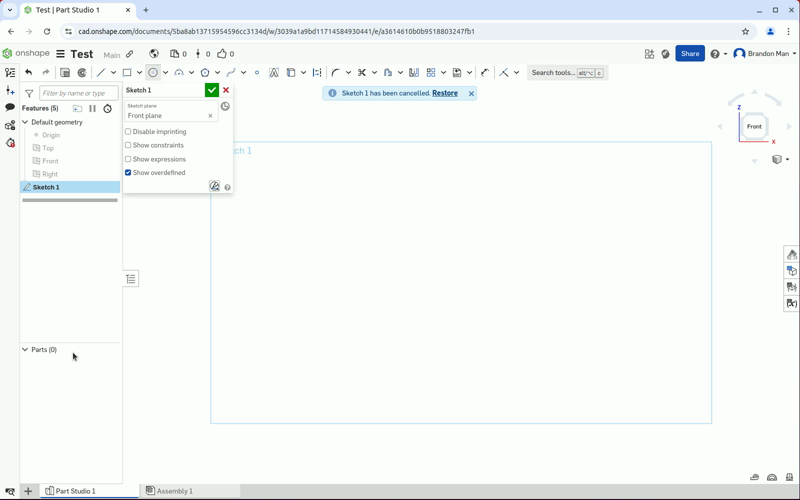
mouse_move(461, 212)
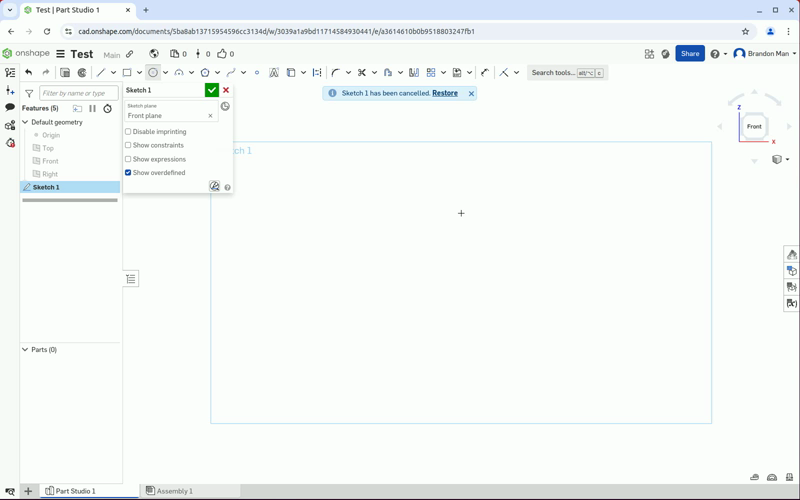
click(461, 212)
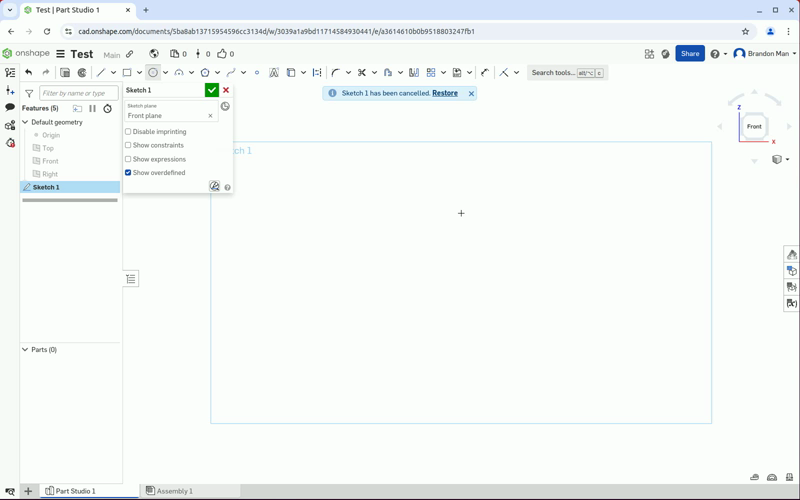
key_up(shift)
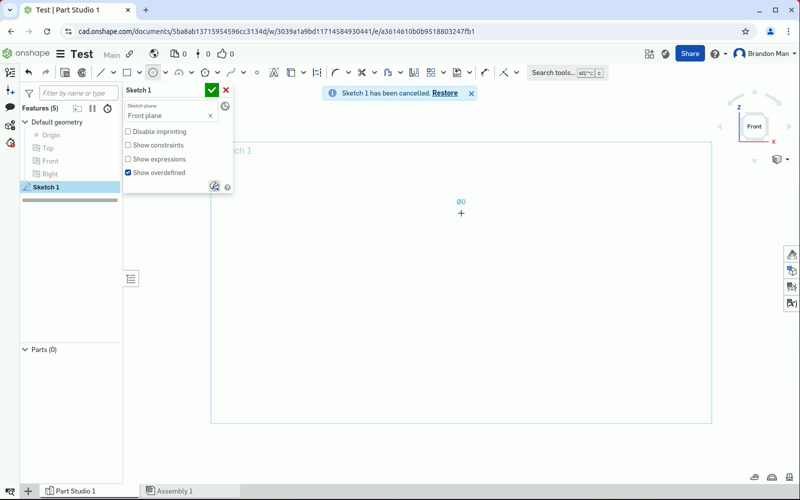
mouse_move(475, 212)
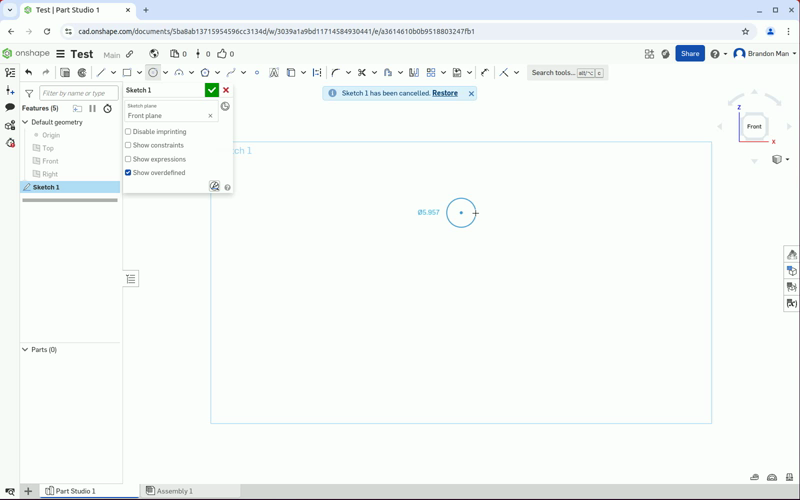
click(475, 212)
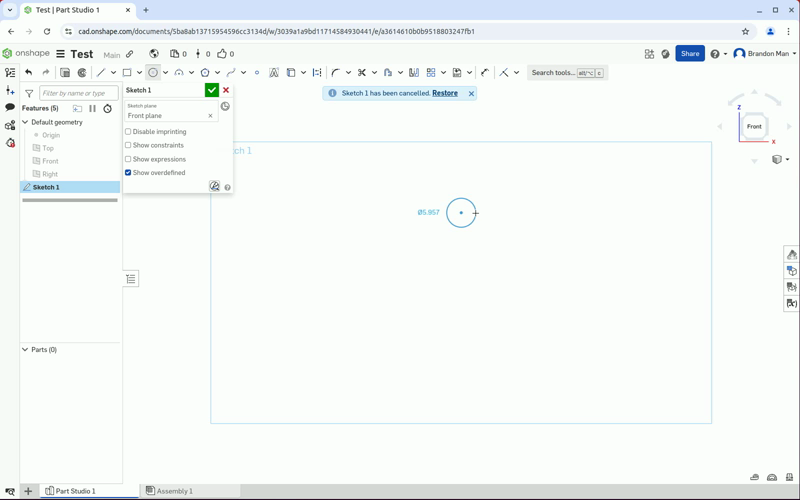
key(esc)
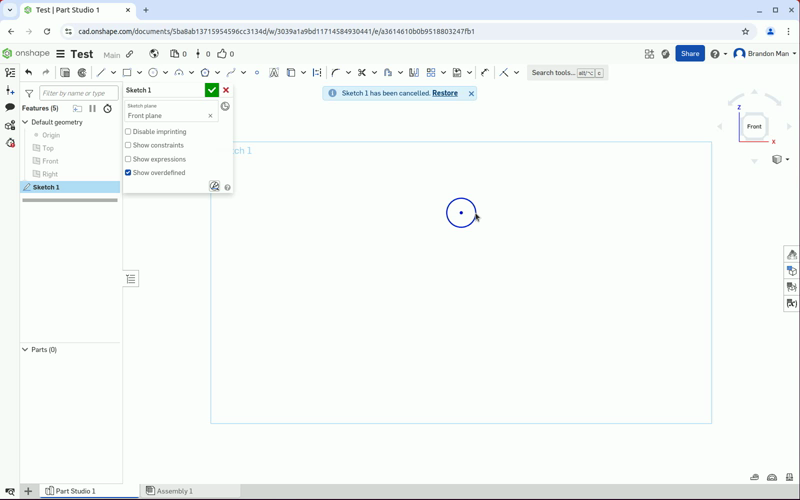
key(c)
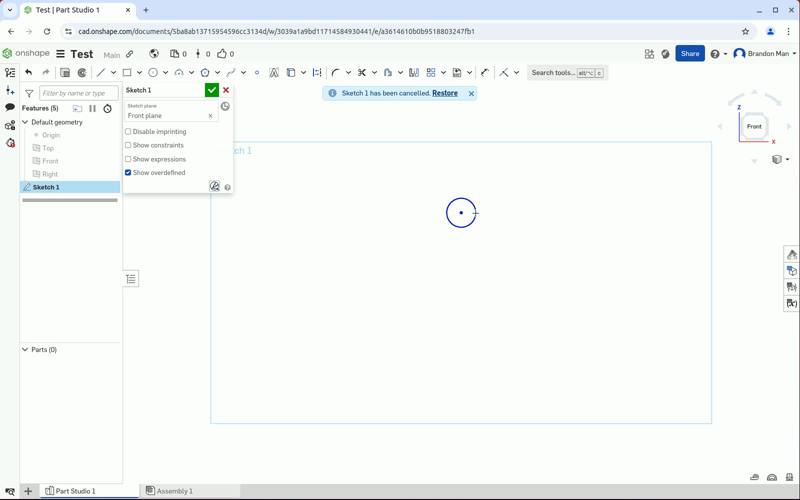
key_down(shift)
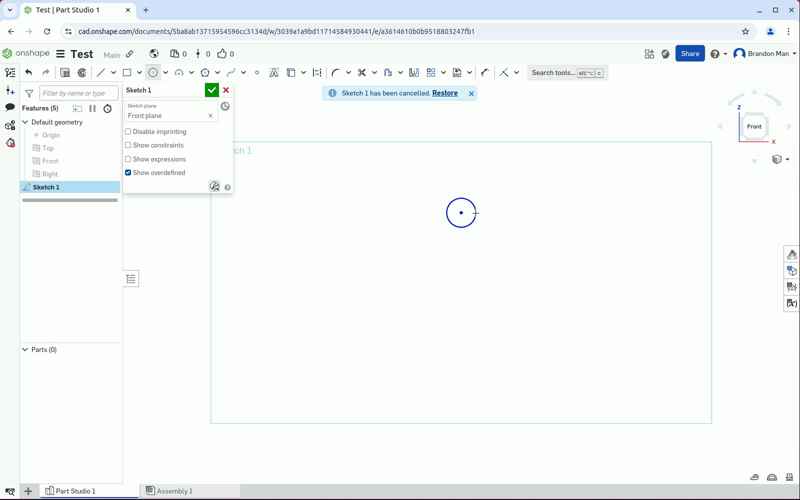
mouse_move(461, 212)
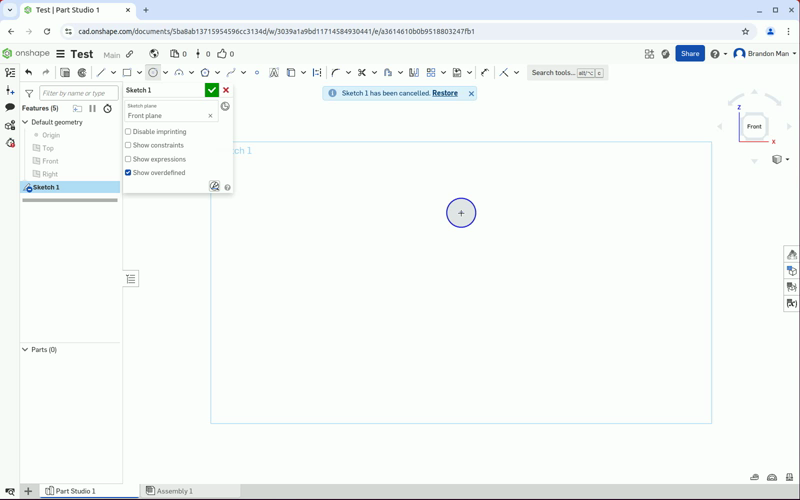
click(461, 212)
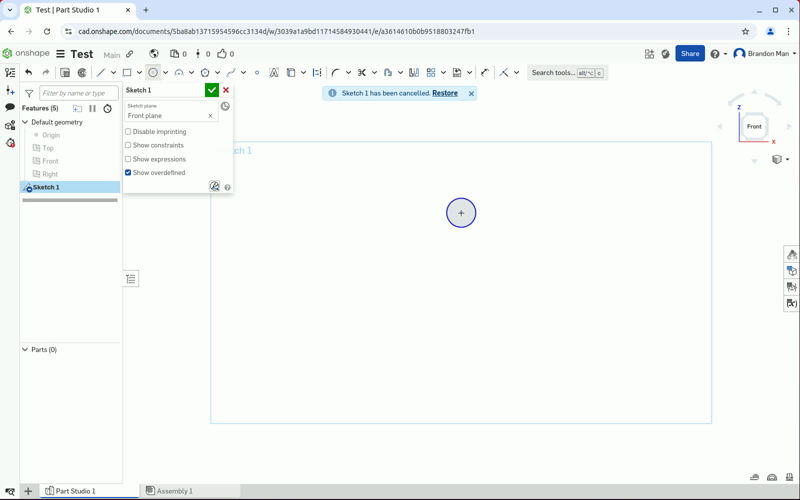
key_up(shift)
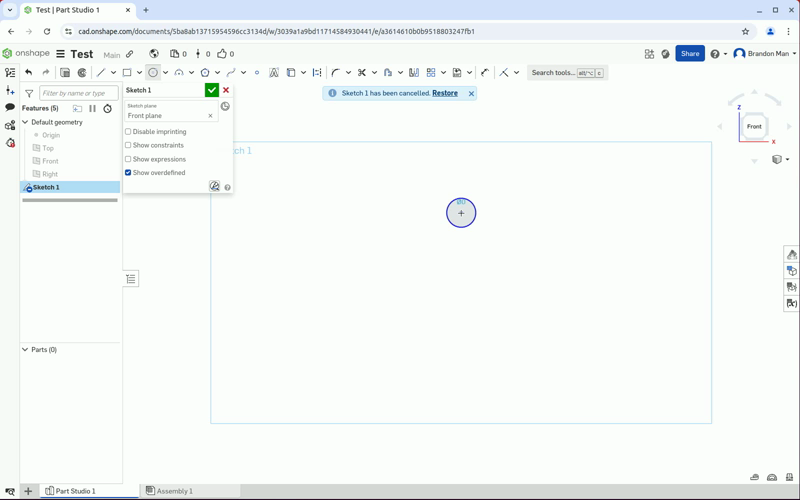
mouse_move(466, 212)
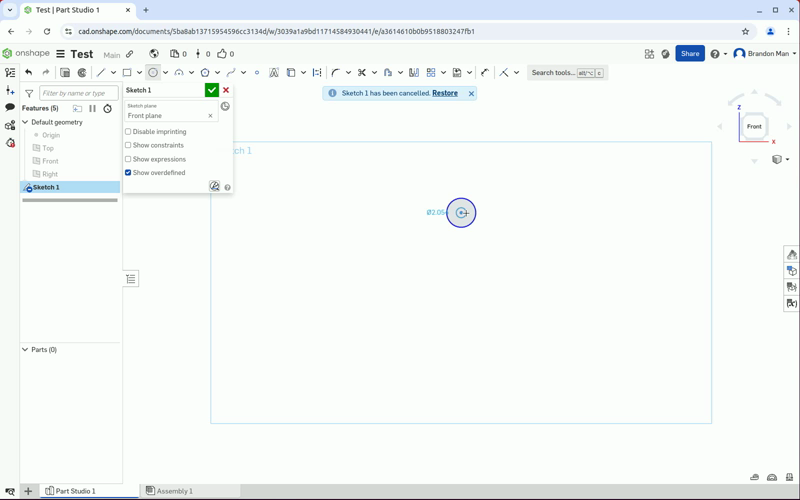
click(466, 212)
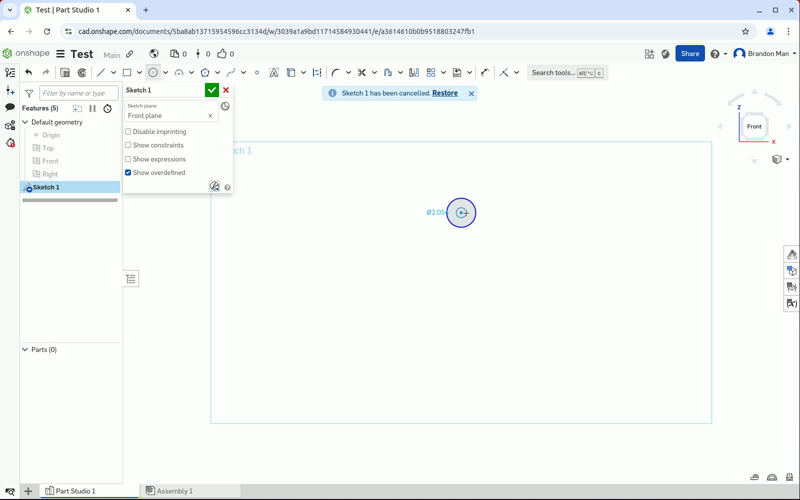
key(esc)
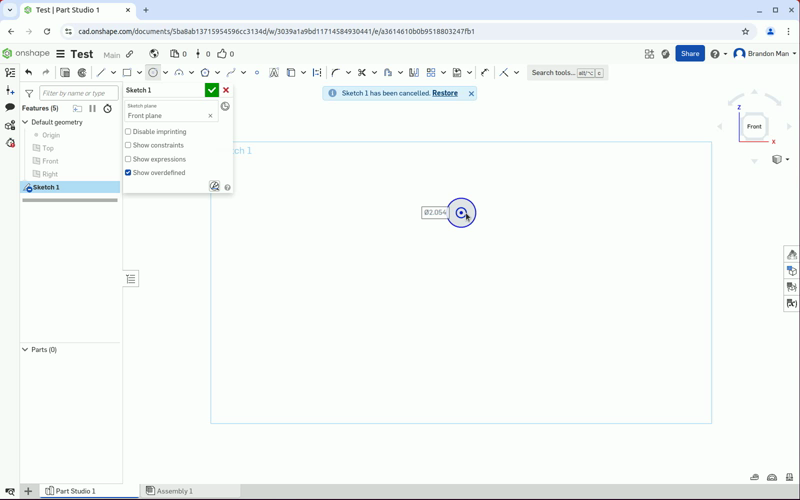
mouse_move(453, 217)
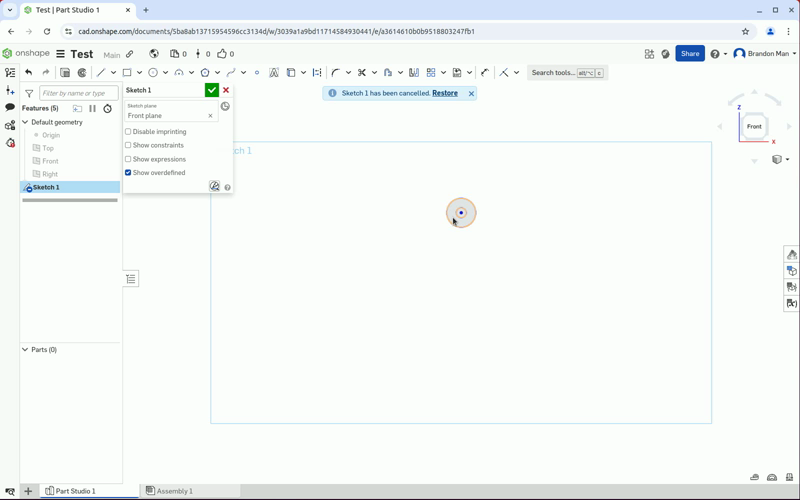
scroll(6)
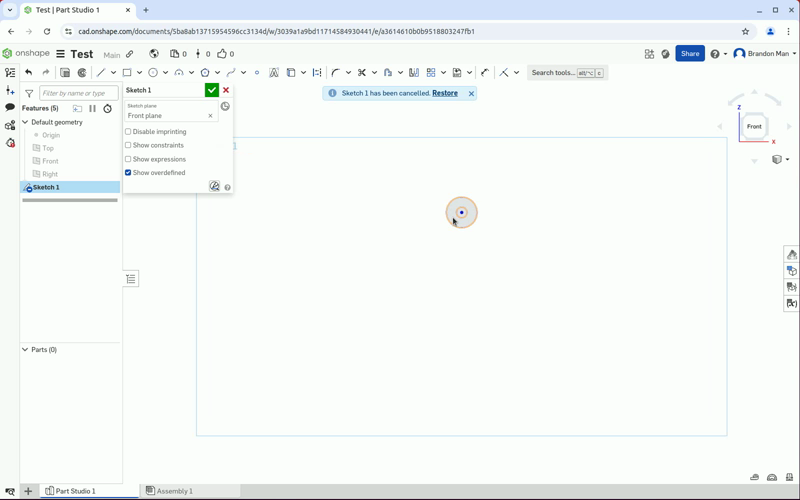
scroll(6)
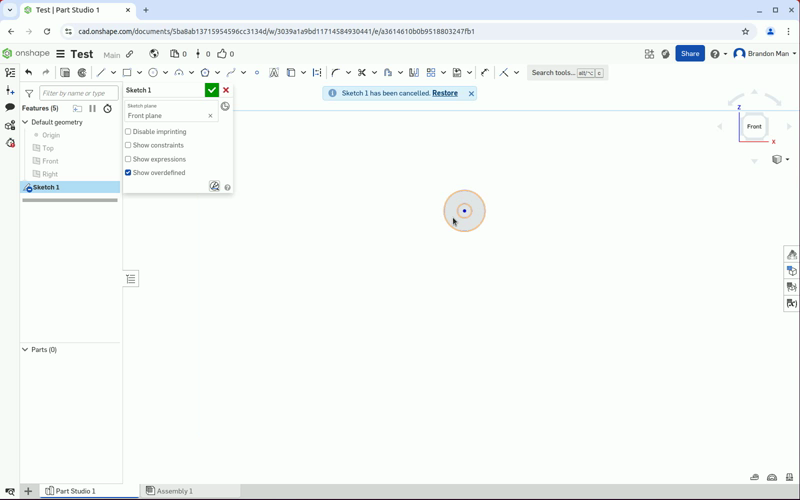
scroll(6)
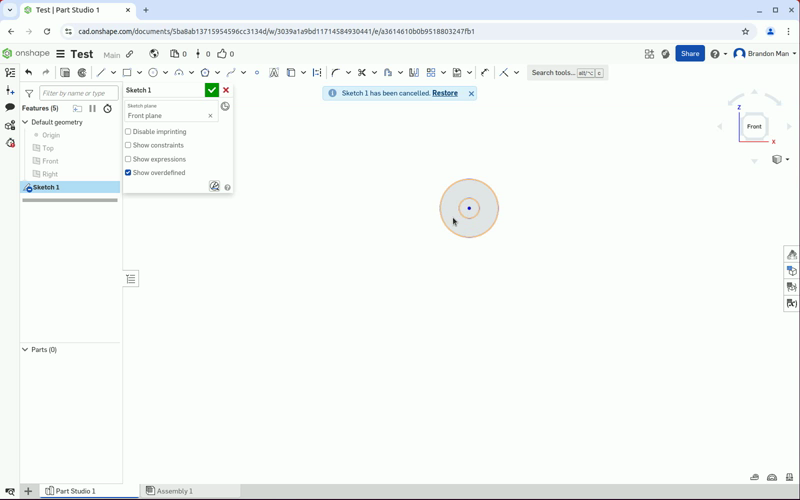
scroll(6)
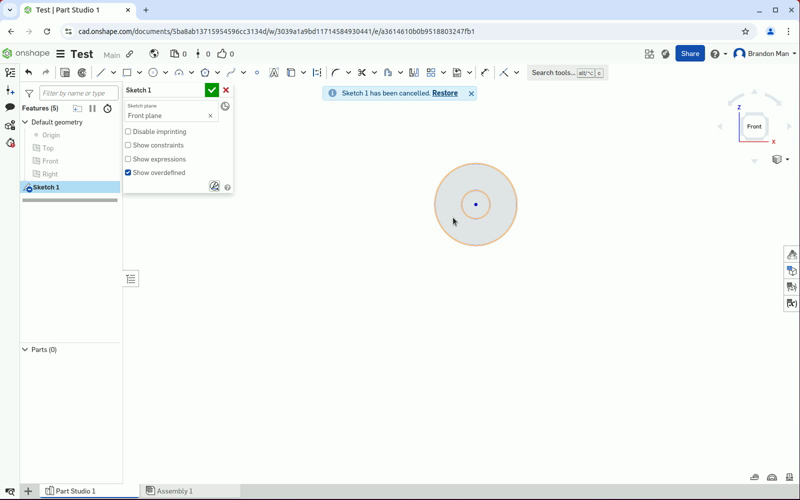
scroll(6)
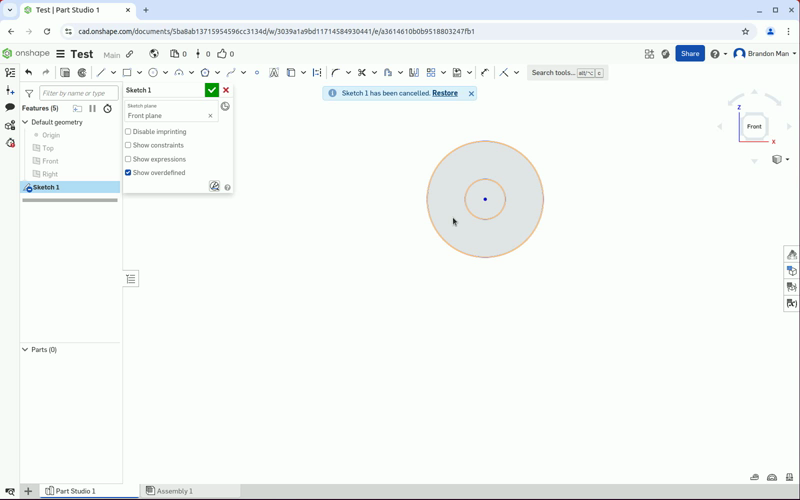
scroll(6)
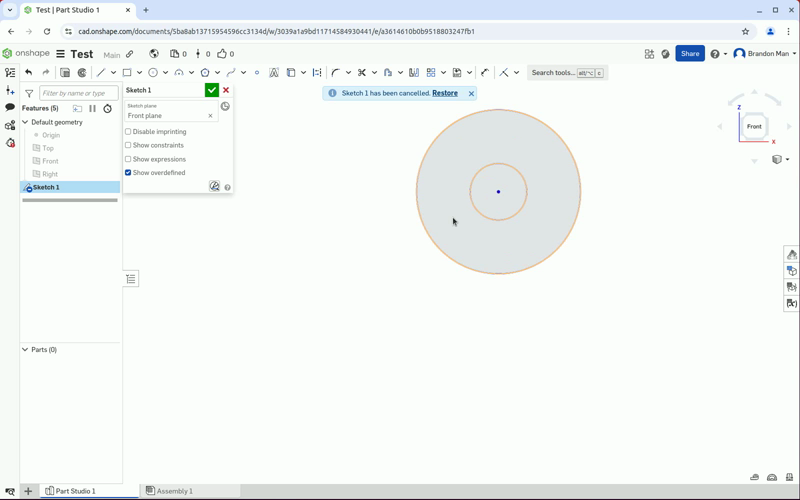
scroll(6)
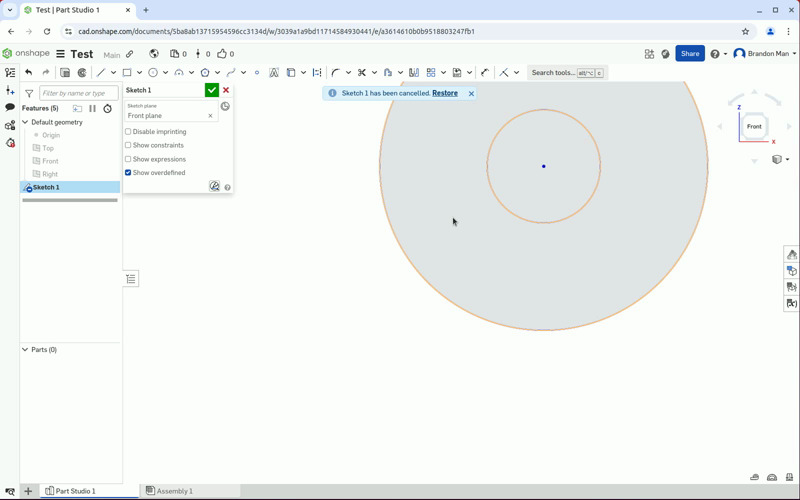
click(453, 217)
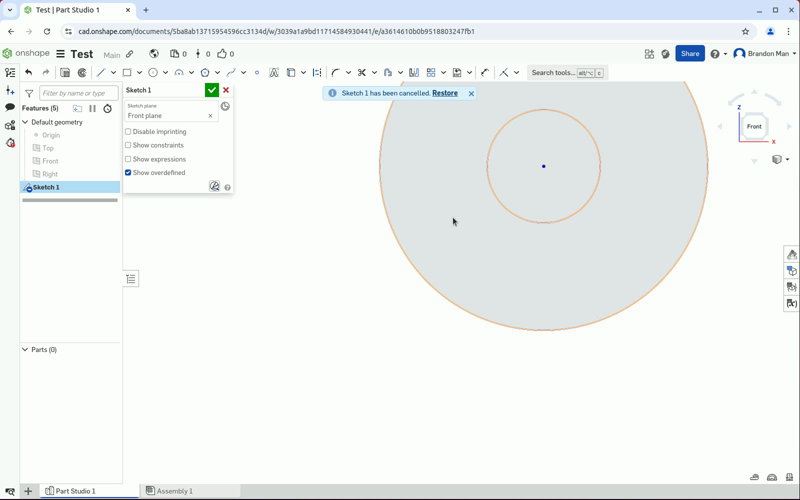
scroll(-6)
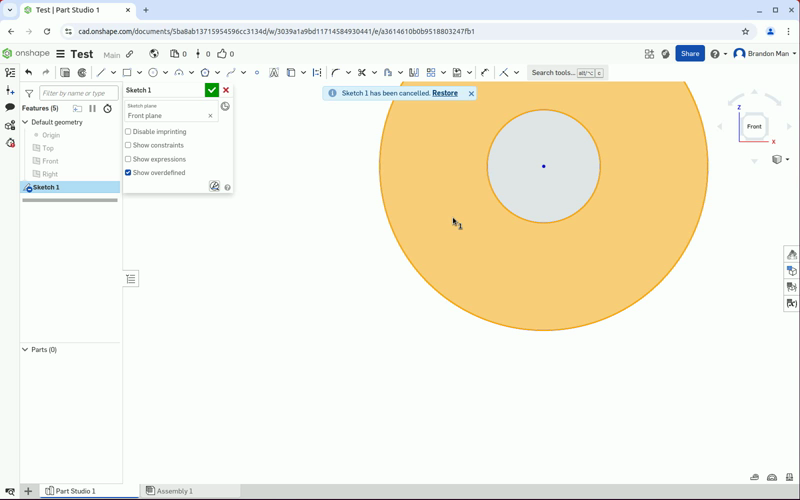
scroll(-6)
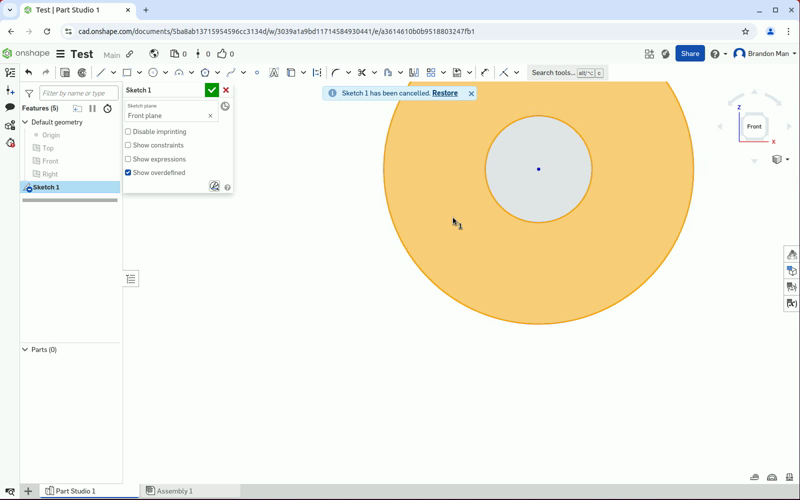
scroll(-6)
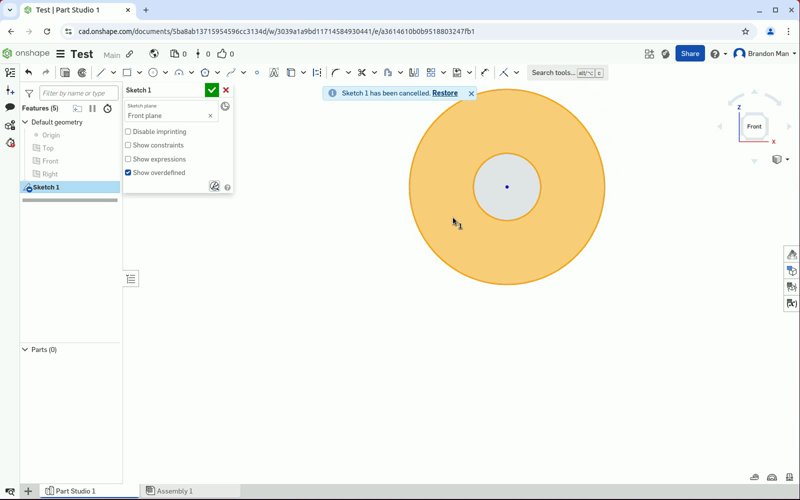
scroll(-6)
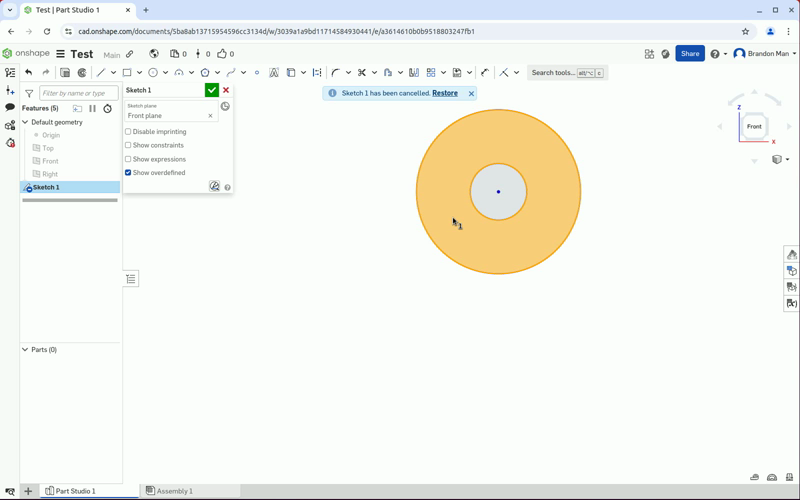
scroll(-6)
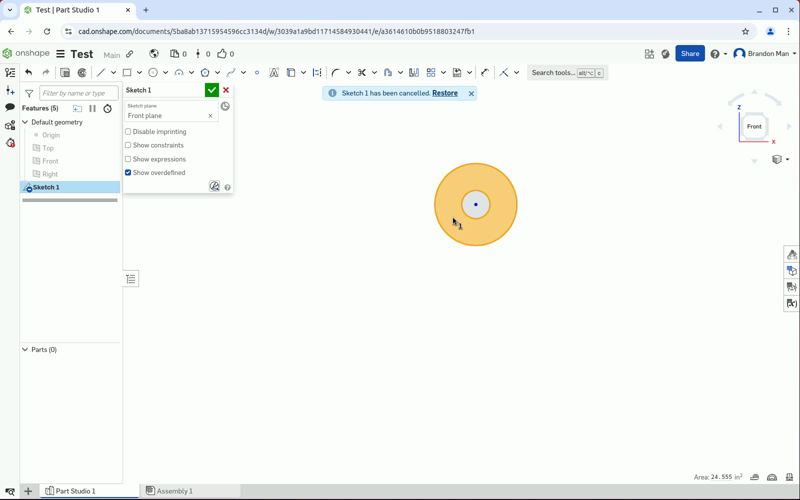
scroll(-6)
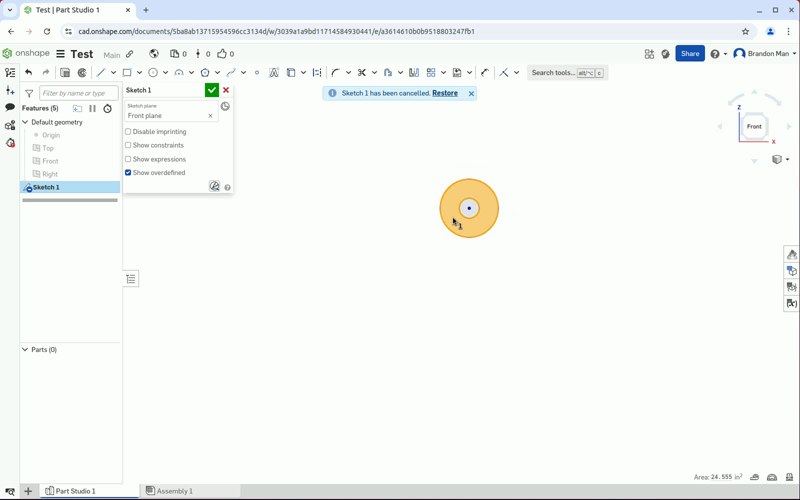
scroll(-6)
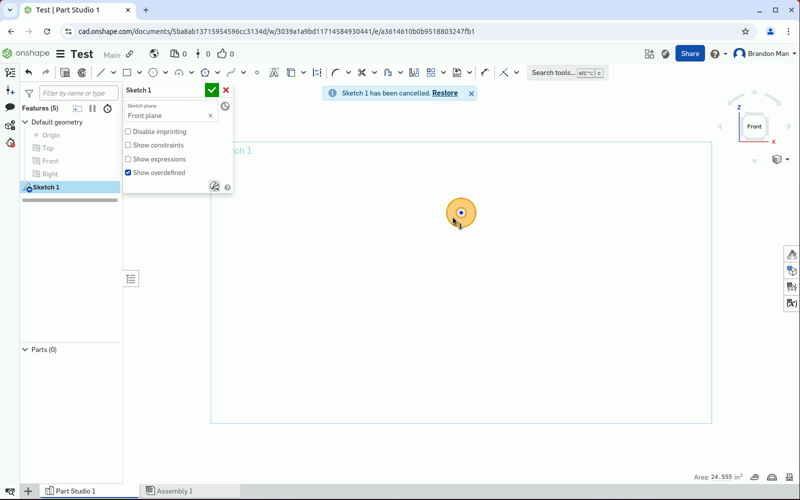
mouse_move(73, 352)
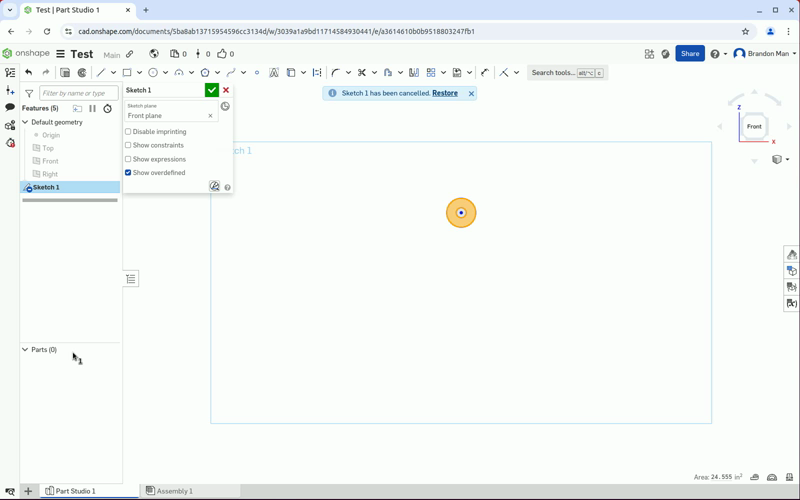
key(shift+y)
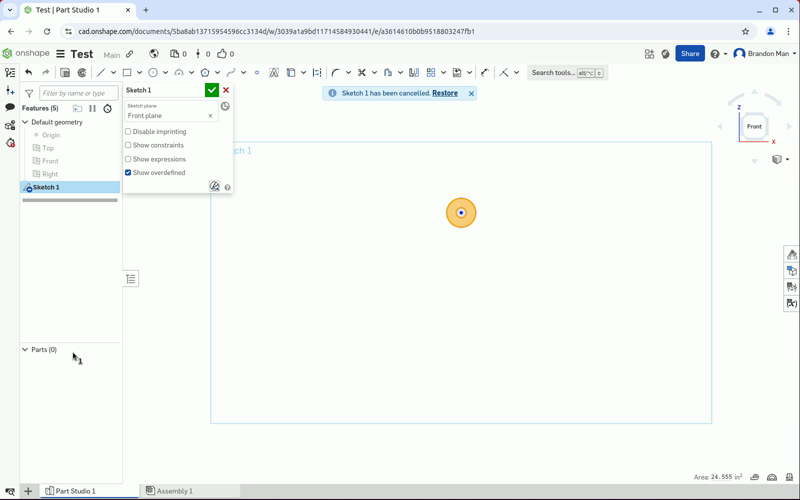
key(shift+e)
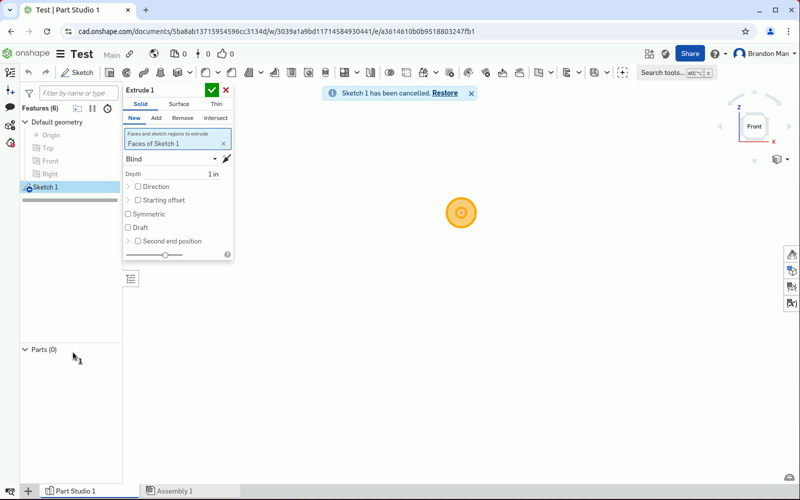
mouse_move(143, 106)
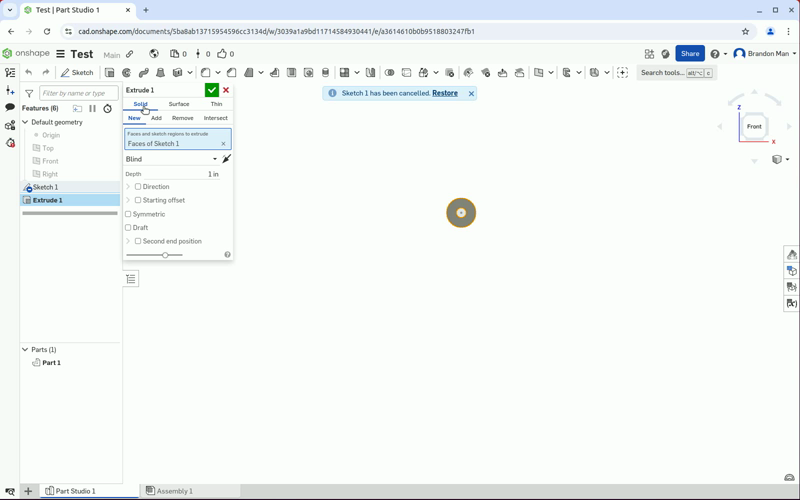
click(143, 106)
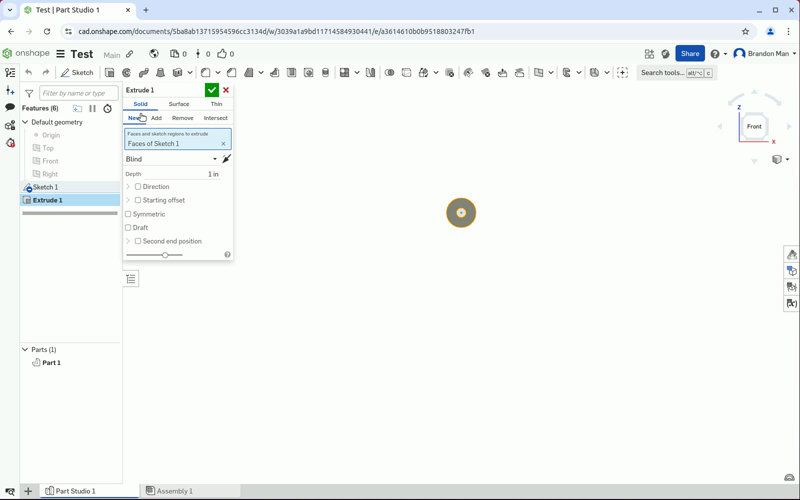
mouse_move(137, 120)
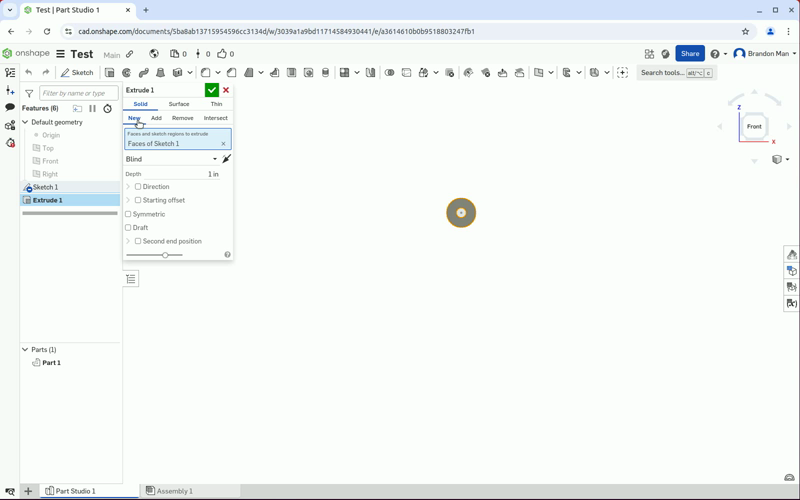
click(137, 120)
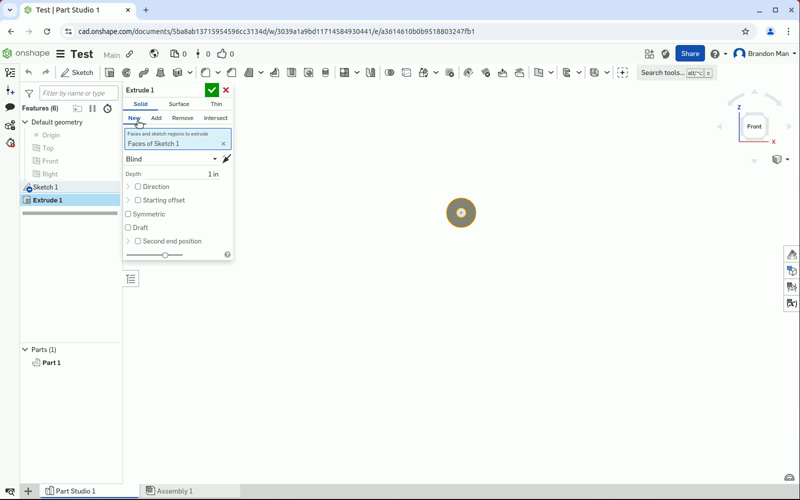
key(tab, 4)
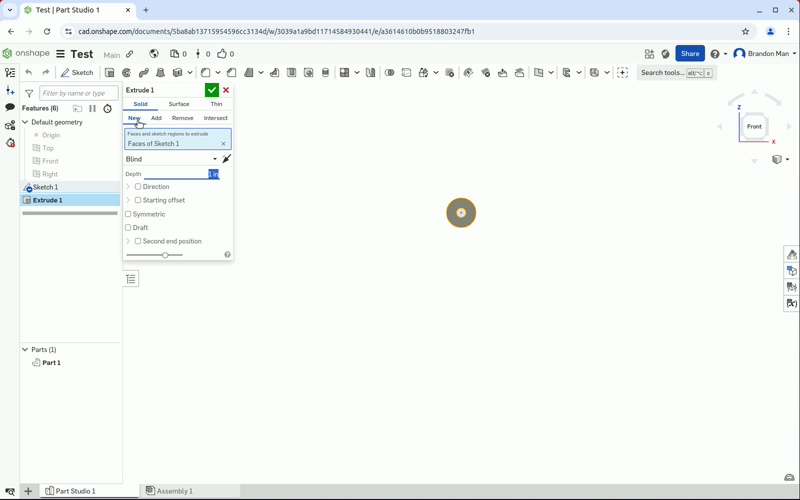
text(0.963)
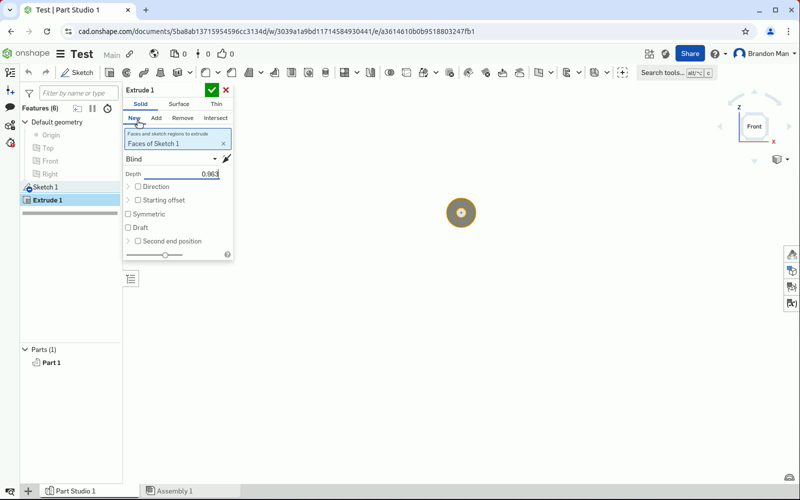
key(enter)
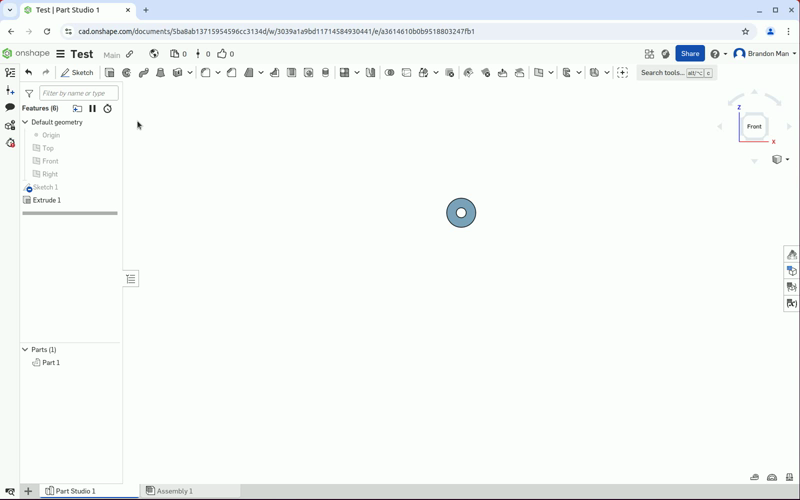
key(shift+h)
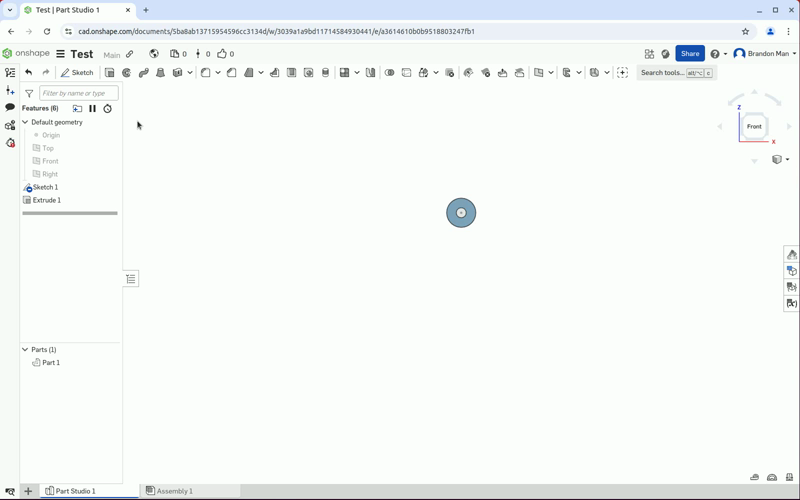
key(shift+h)
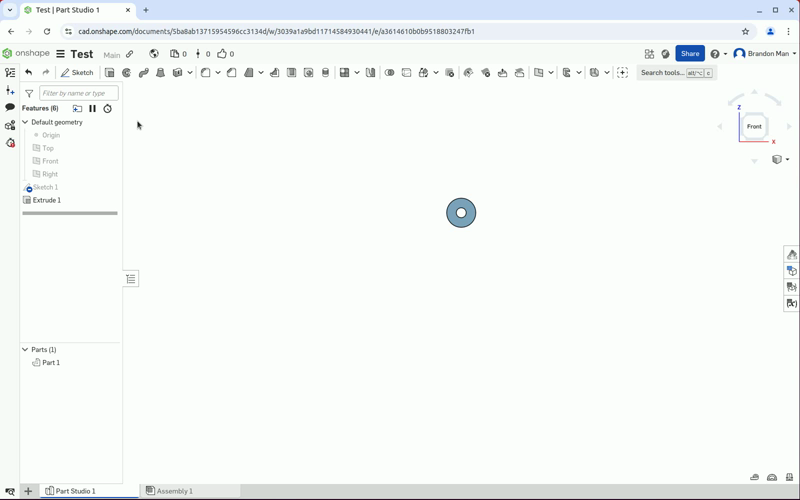
mouse_move(73, 189)
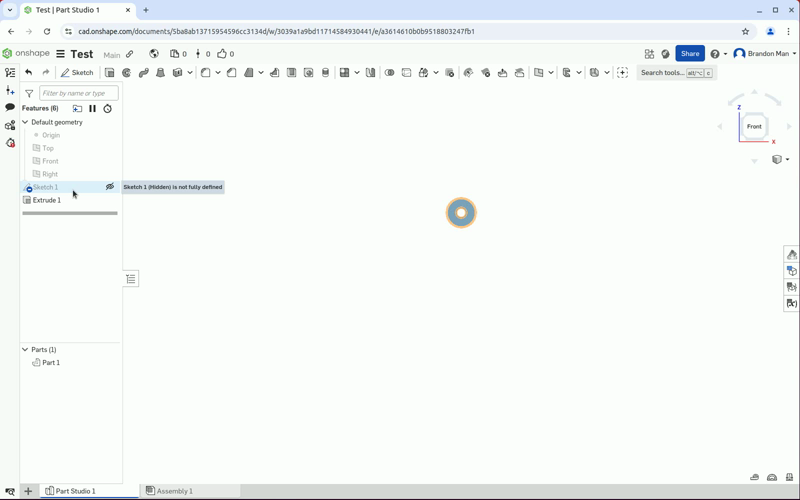
click(73, 189)
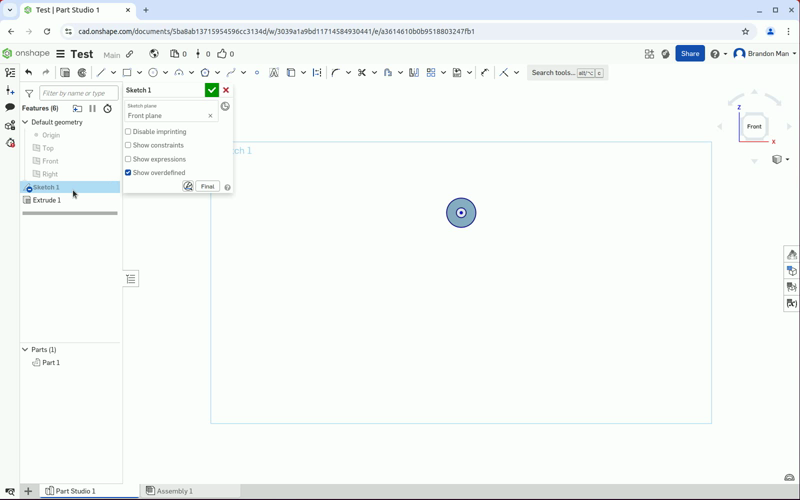
mouse_move(229, 92)
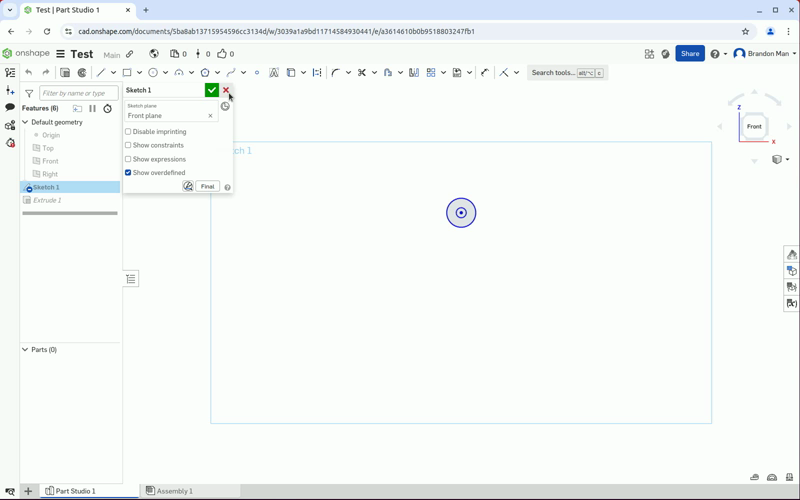
click(229, 92)
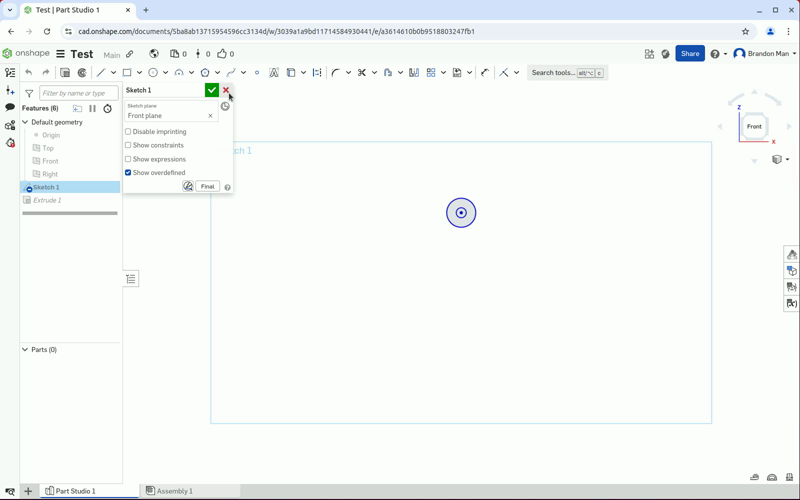
key(shift+s)
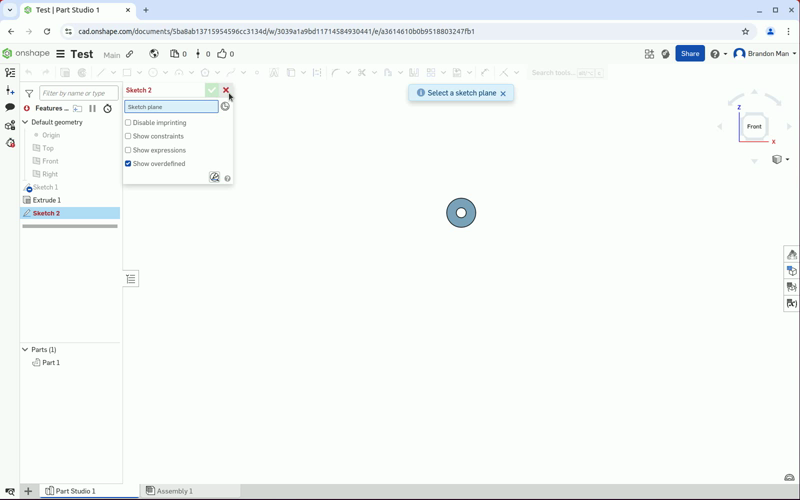
mouse_move(73, 163)
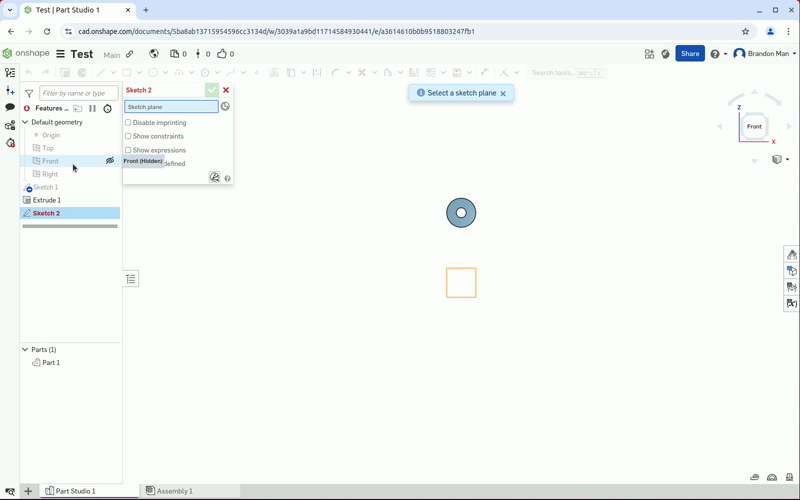
click(73, 163)
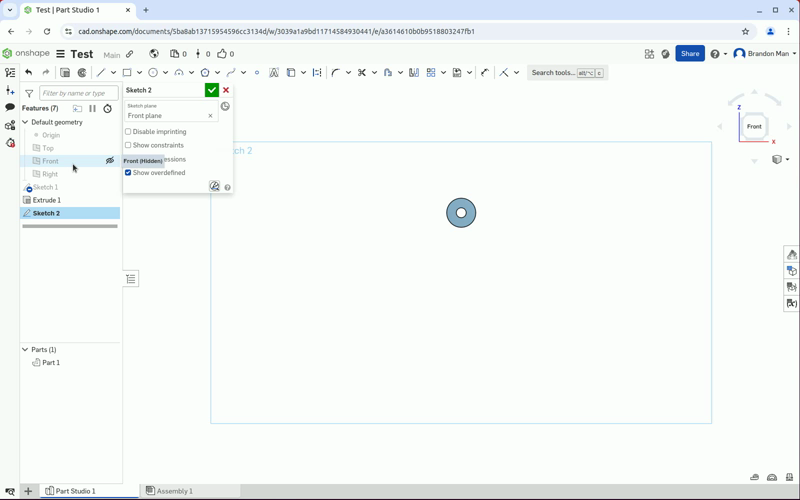
mouse_move(73, 352)
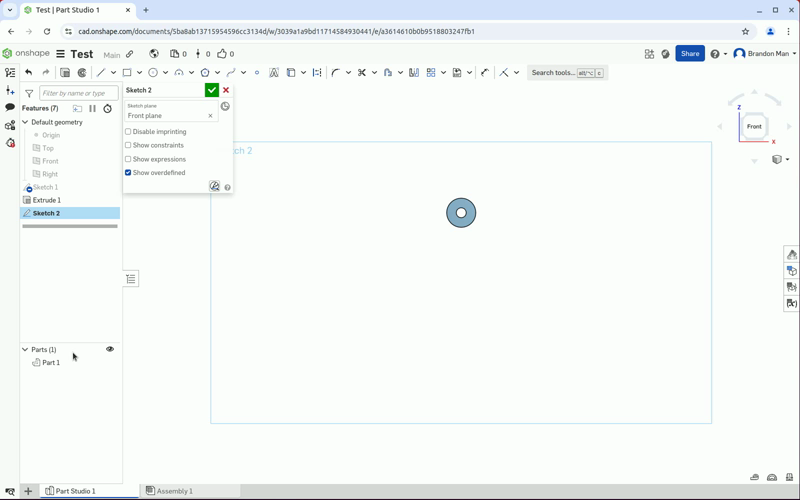
key(y)
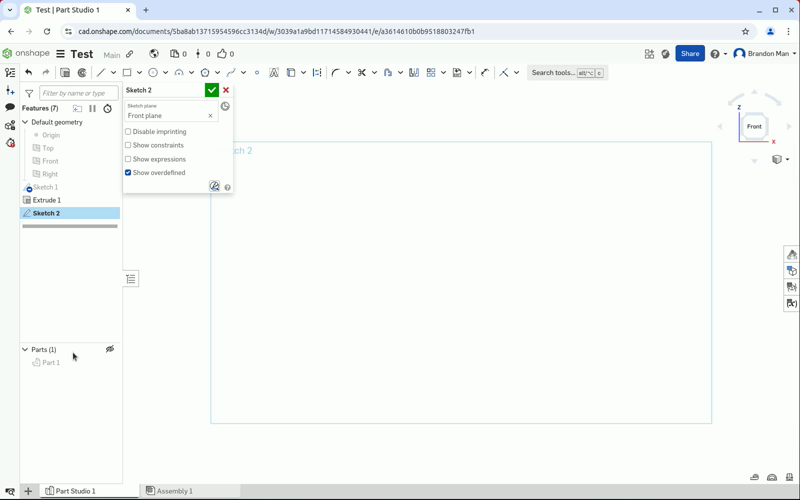
key(c)
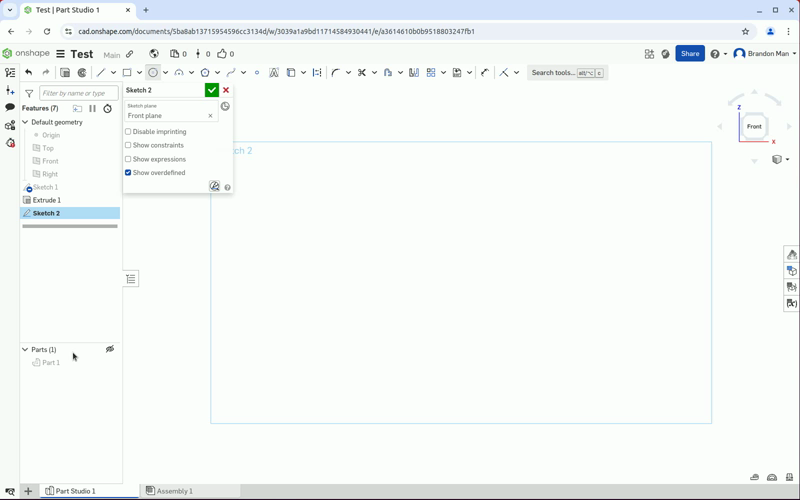
key_down(shift)
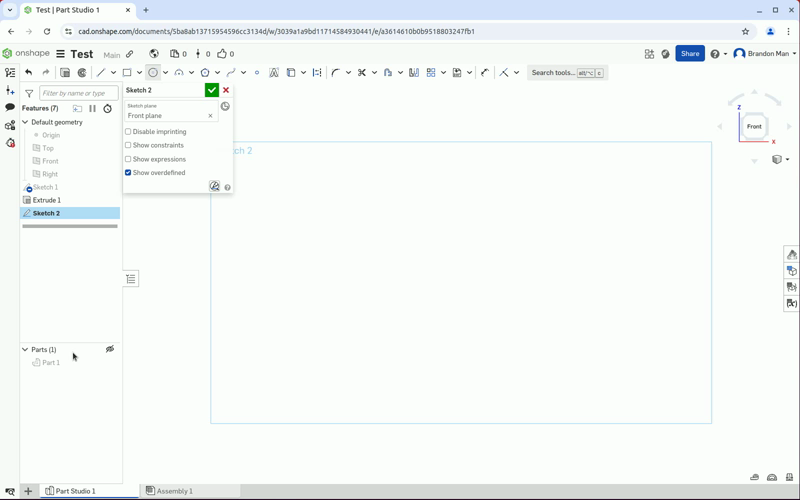
mouse_move(461, 381)
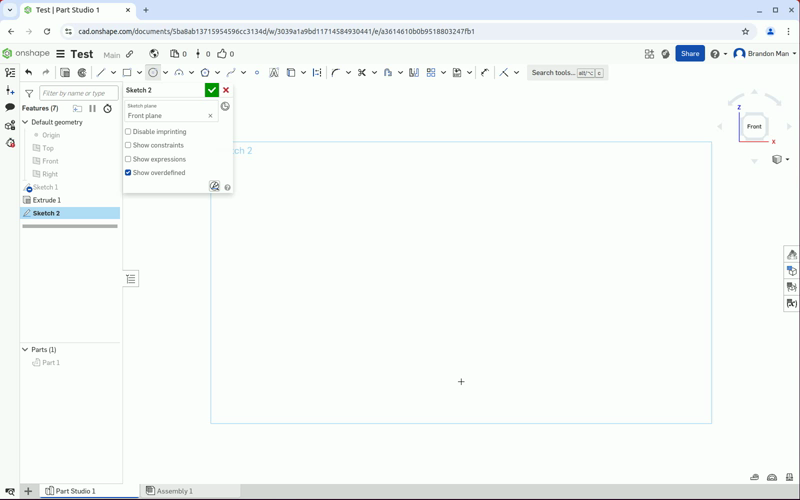
click(461, 381)
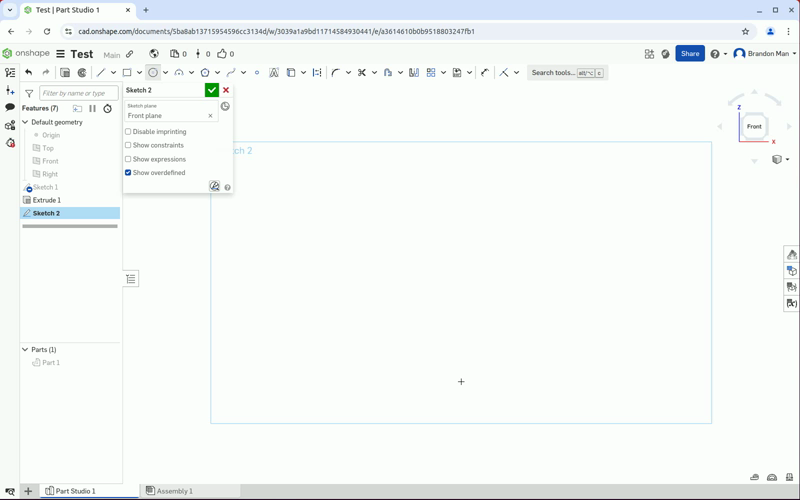
key_up(shift)
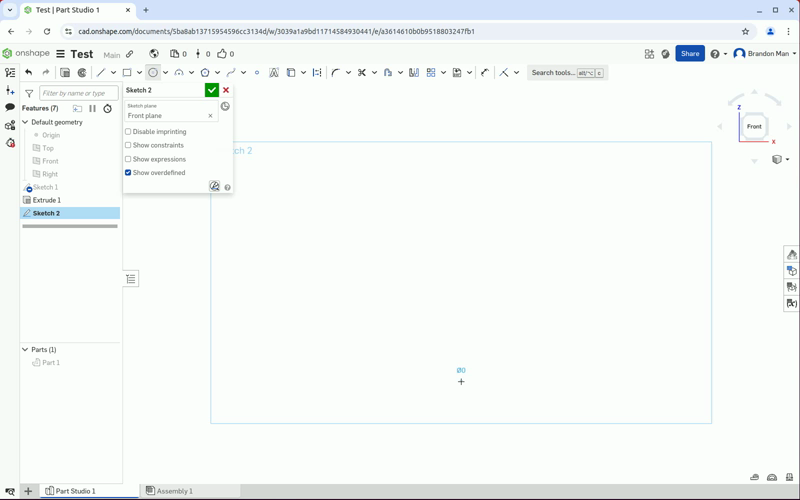
mouse_move(475, 381)
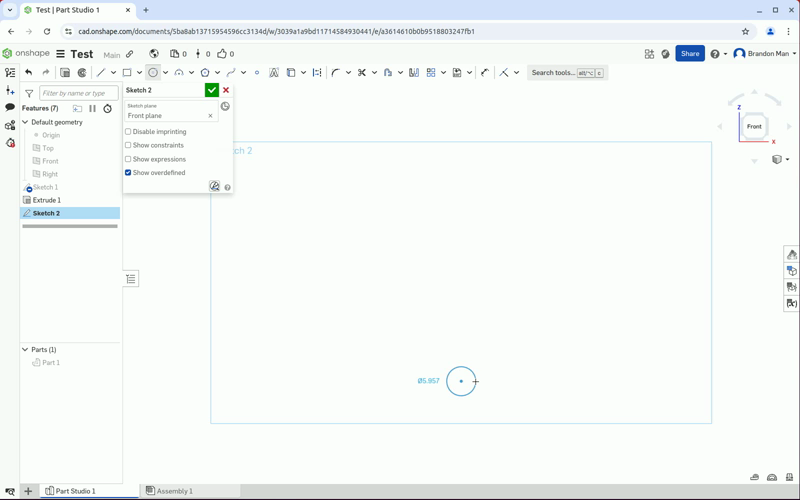
click(475, 381)
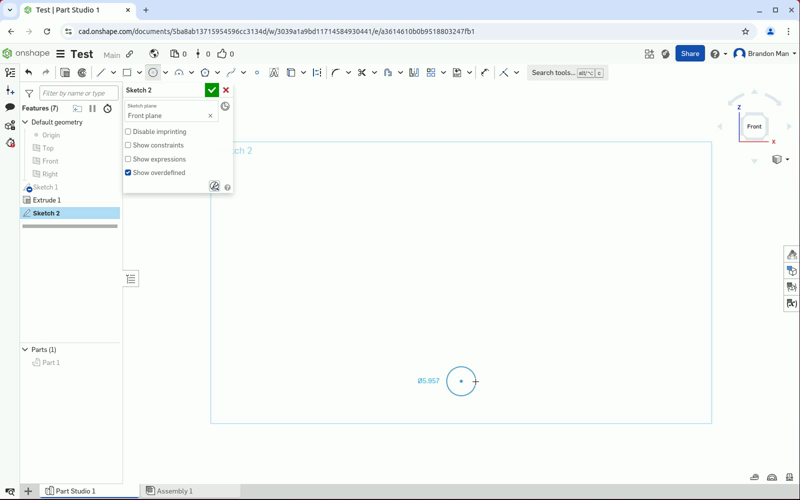
key(esc)
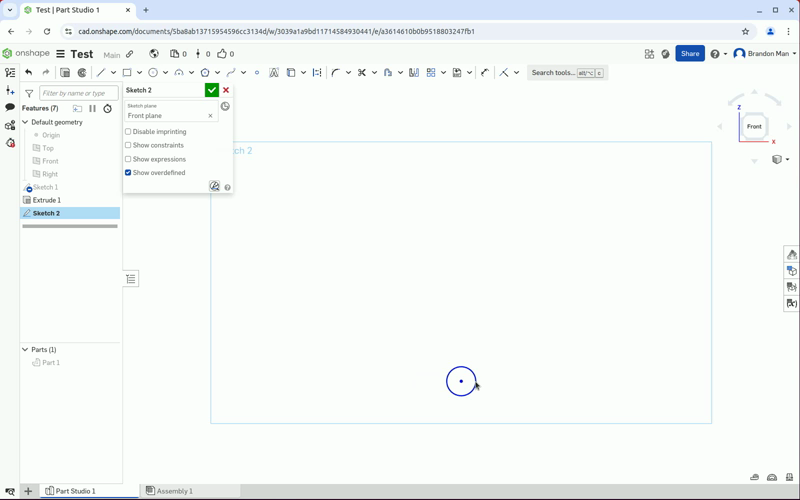
key(c)
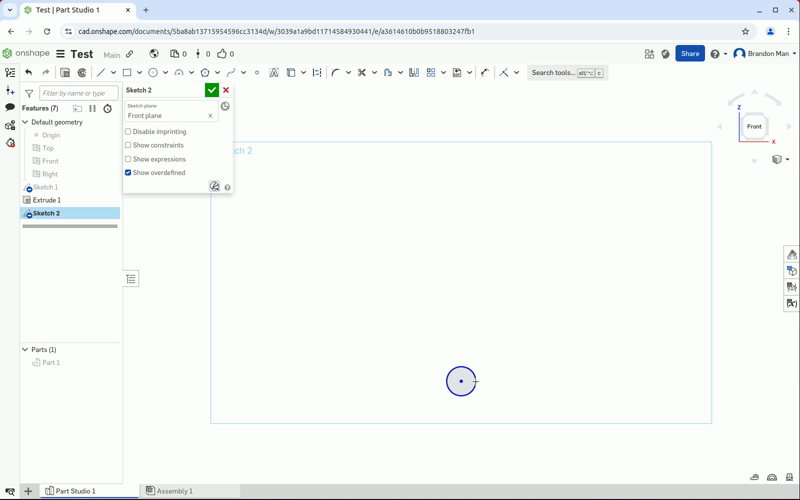
key_down(shift)
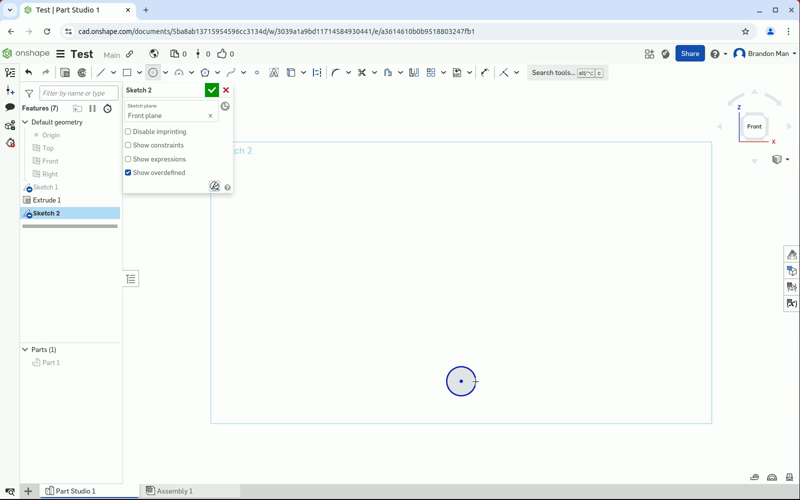
mouse_move(461, 381)
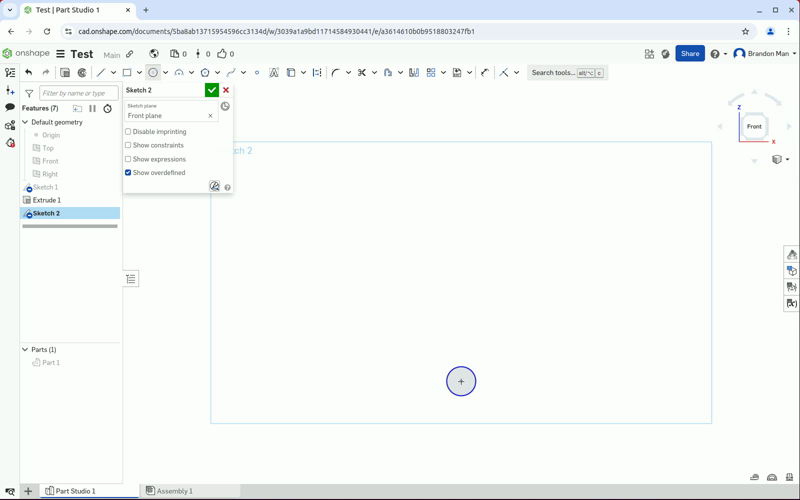
click(461, 381)
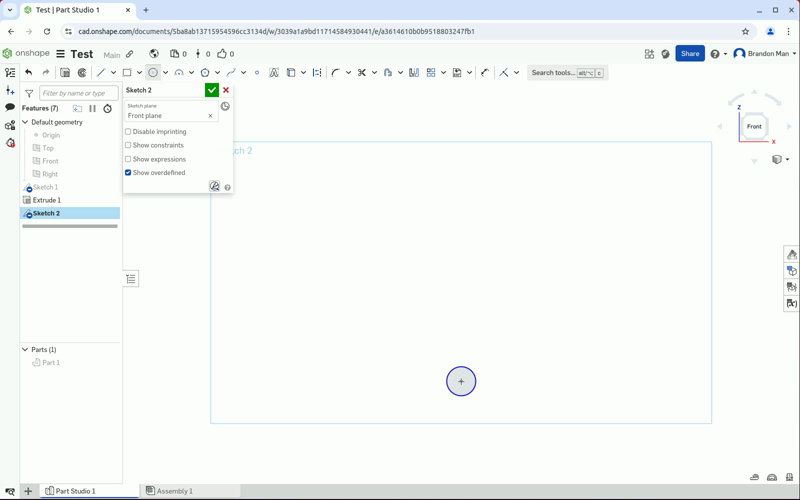
key_up(shift)
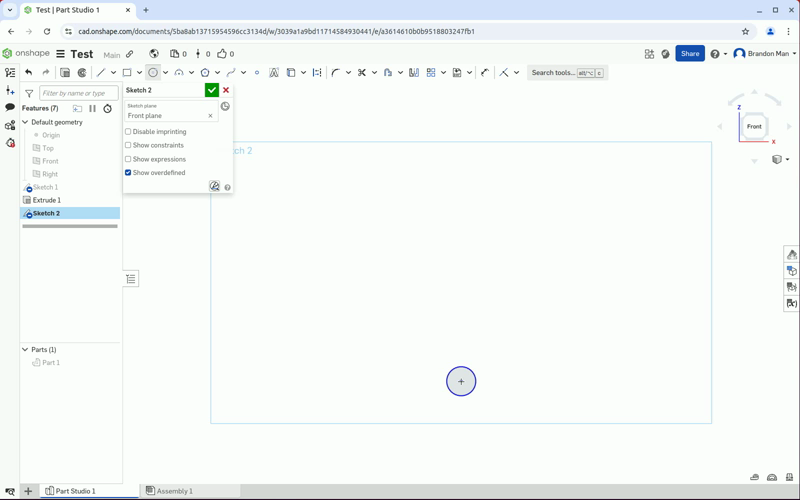
mouse_move(466, 381)
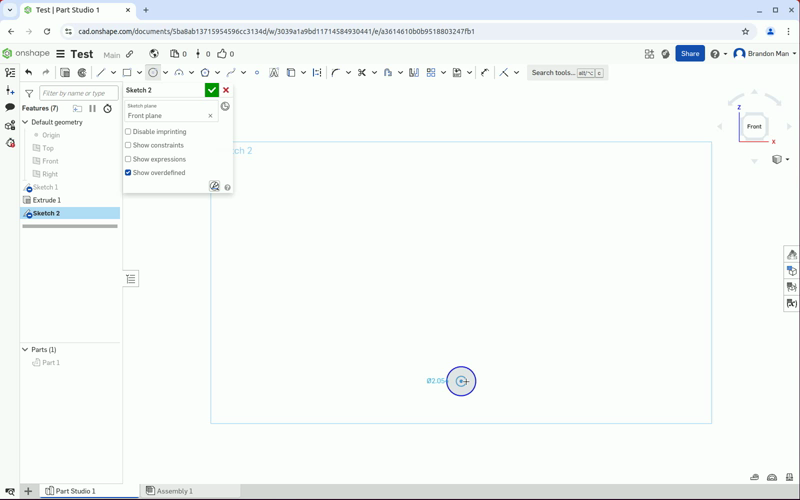
click(466, 381)
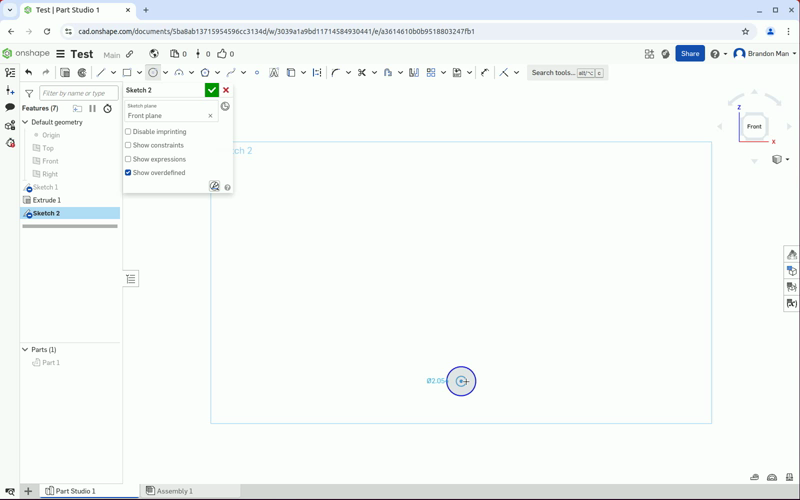
key(esc)
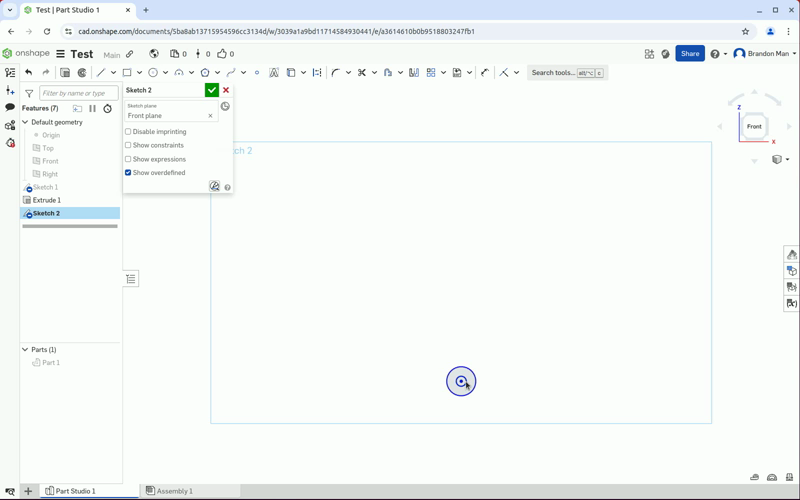
mouse_move(460, 368)
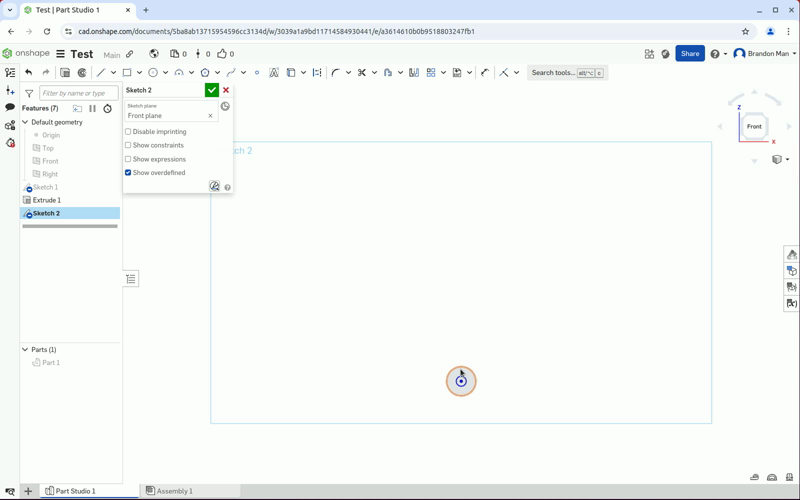
scroll(6)
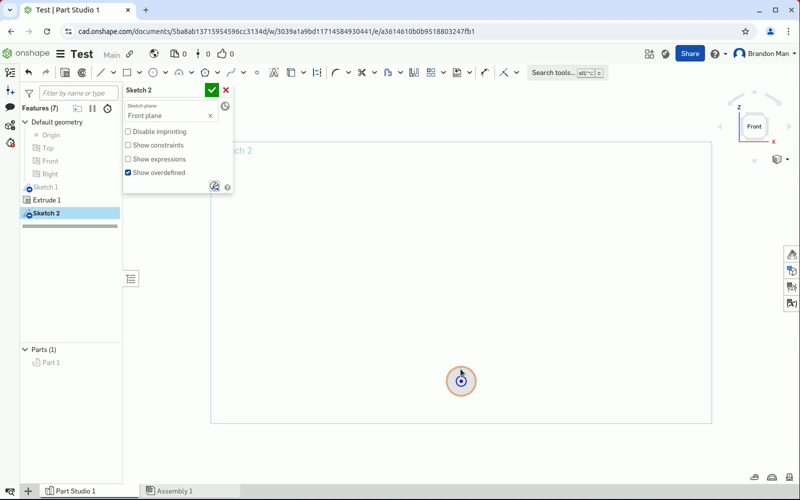
scroll(6)
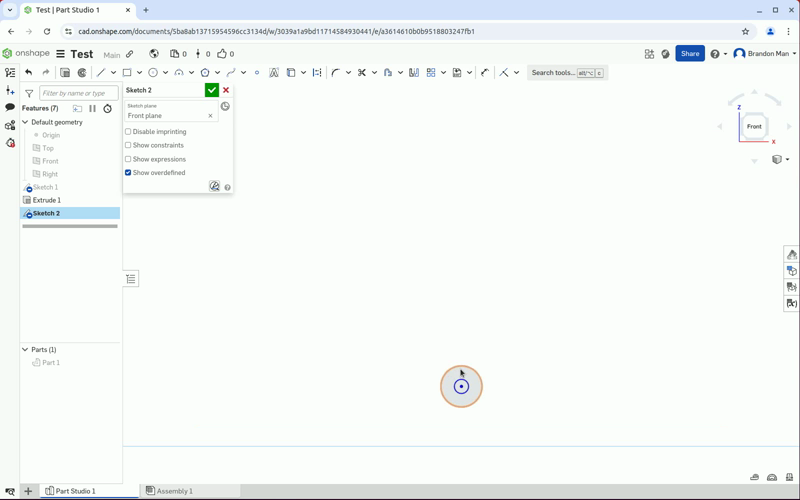
scroll(6)
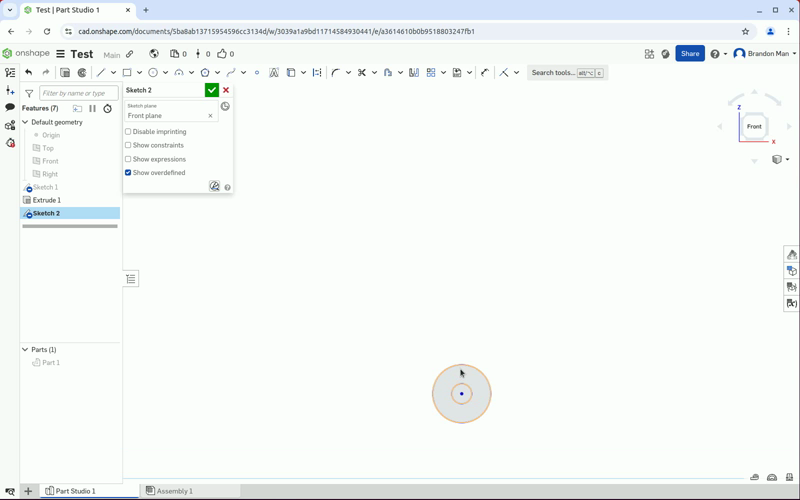
scroll(6)
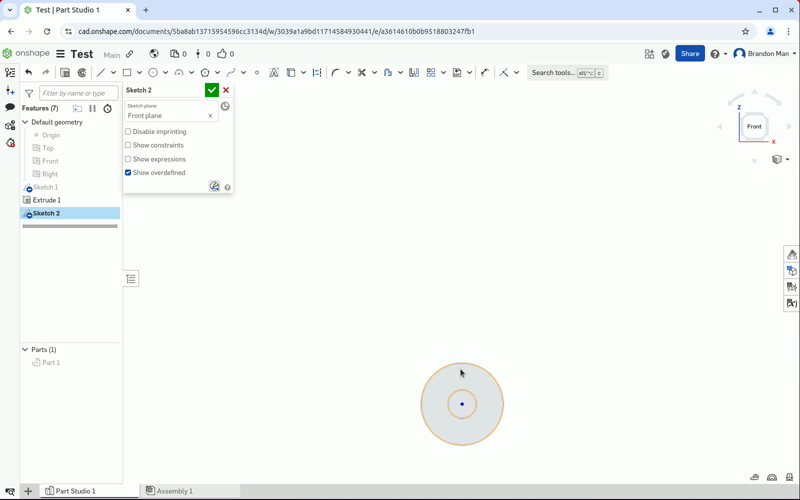
scroll(6)
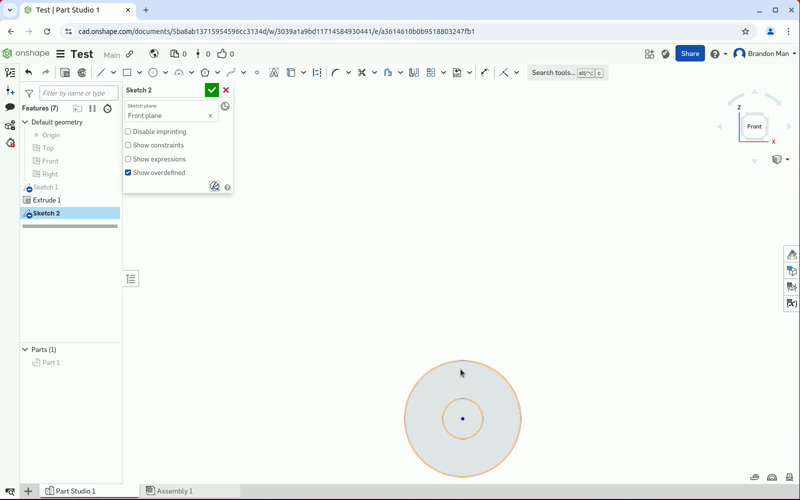
scroll(6)
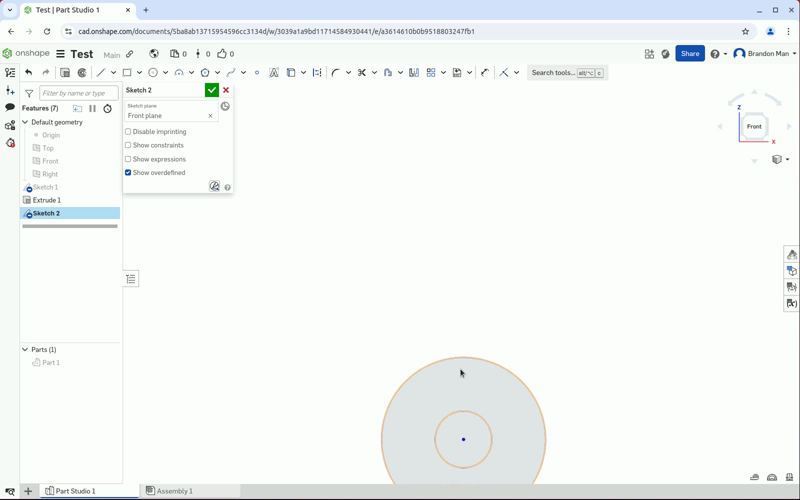
scroll(6)
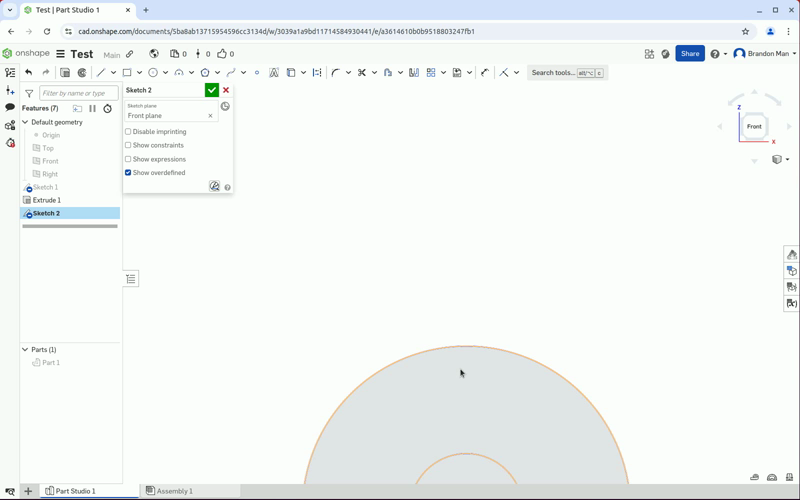
click(460, 368)
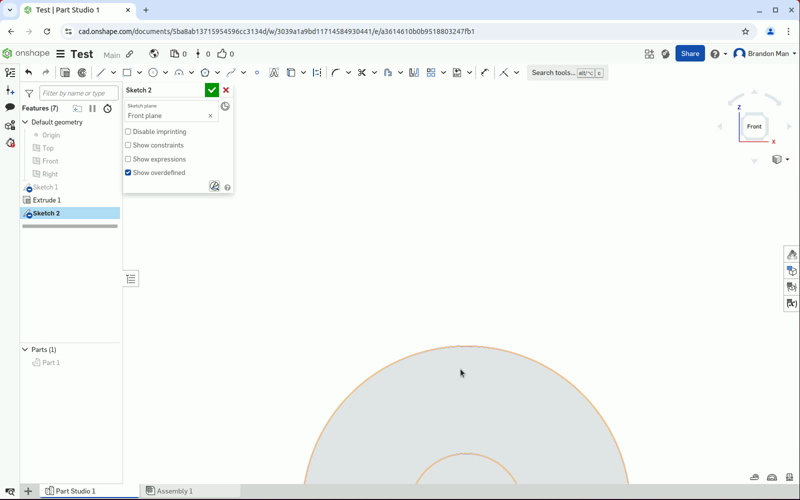
scroll(-6)
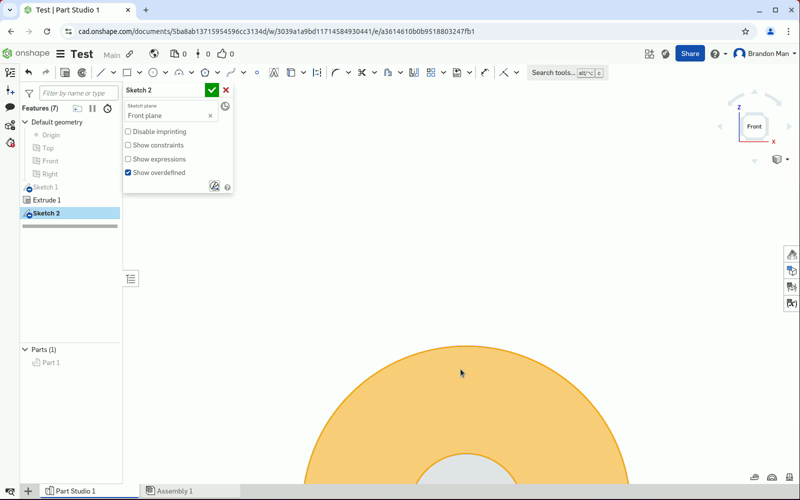
scroll(-6)
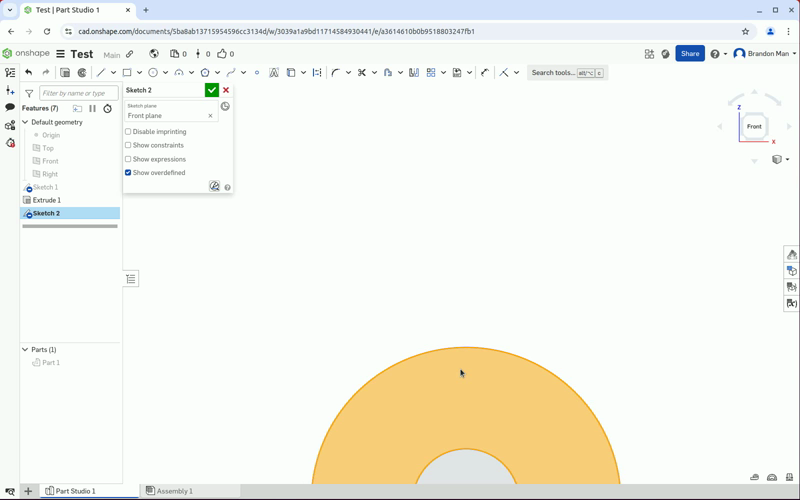
scroll(-6)
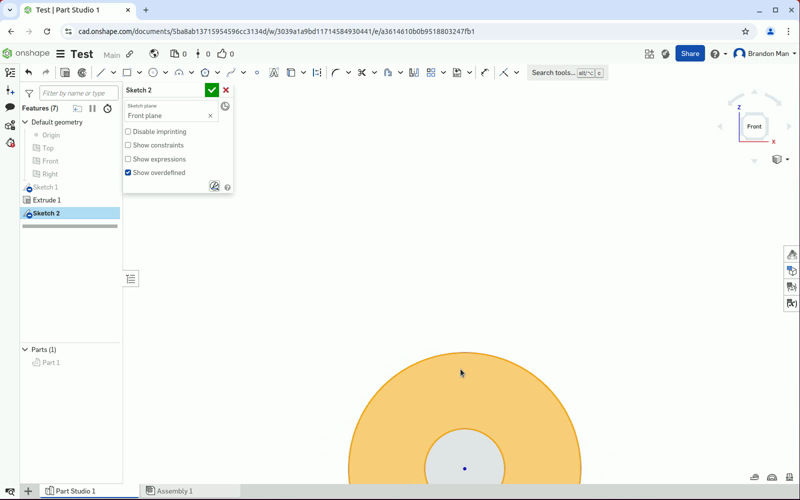
scroll(-6)
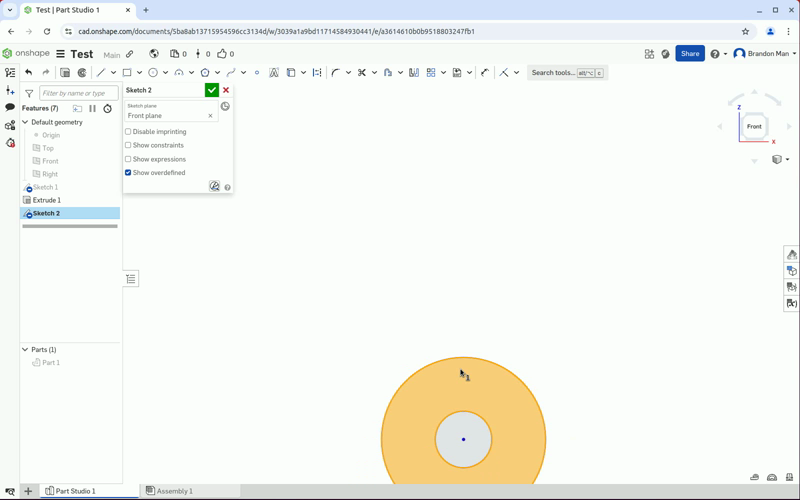
scroll(-6)
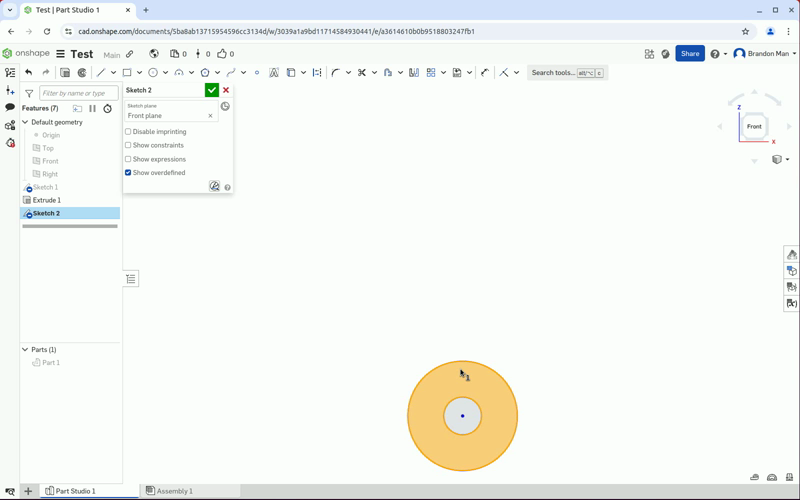
scroll(-6)
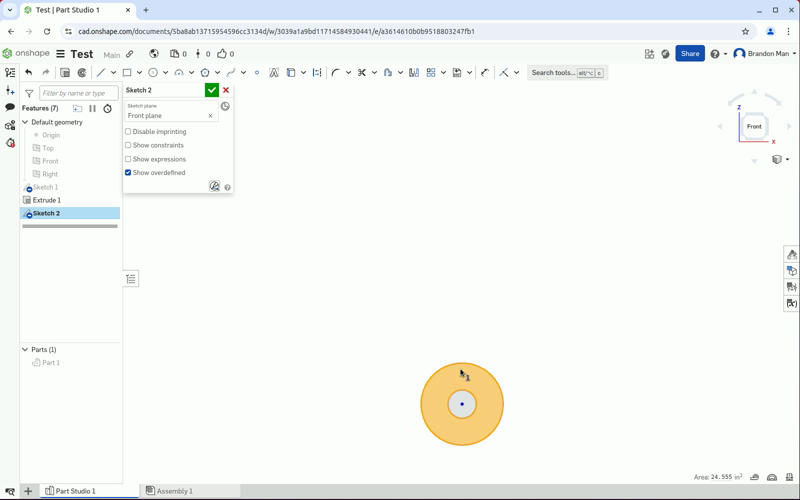
scroll(-6)
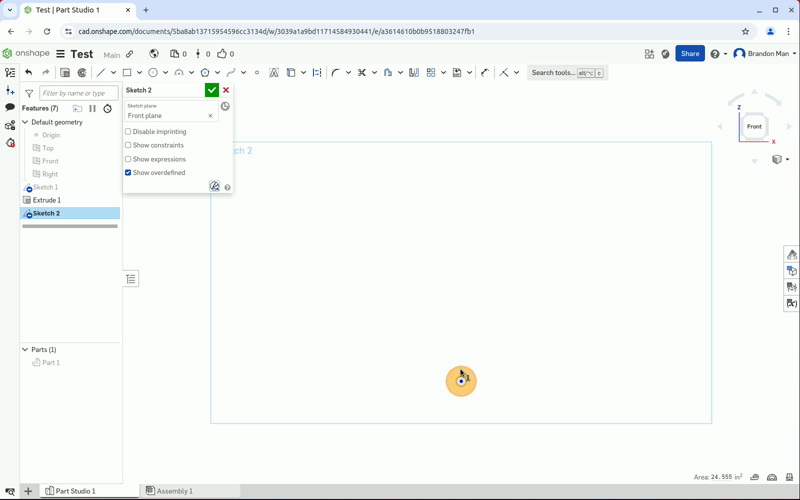
mouse_move(73, 352)
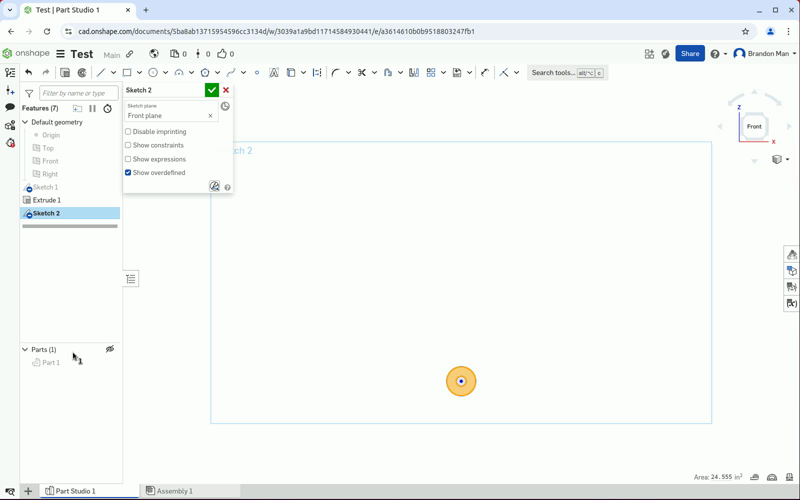
key(shift+y)
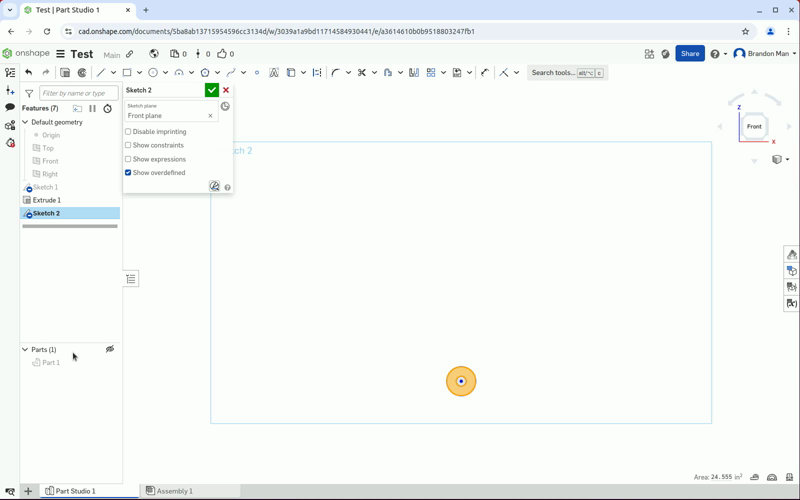
key(shift+e)
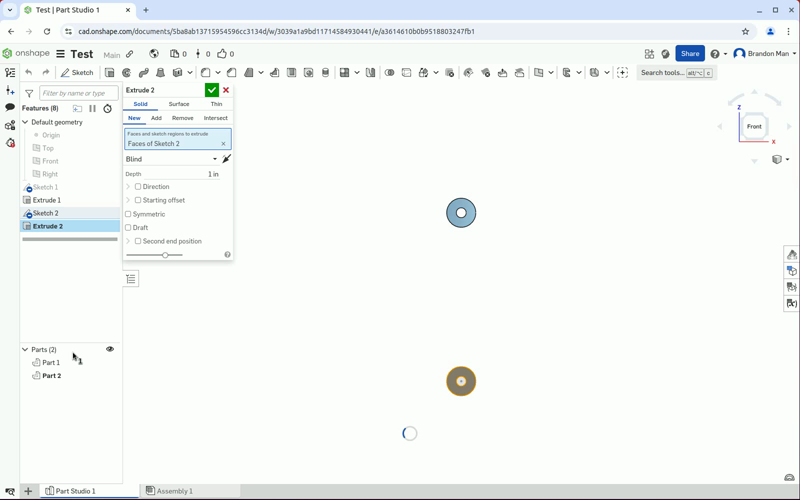
mouse_move(143, 106)
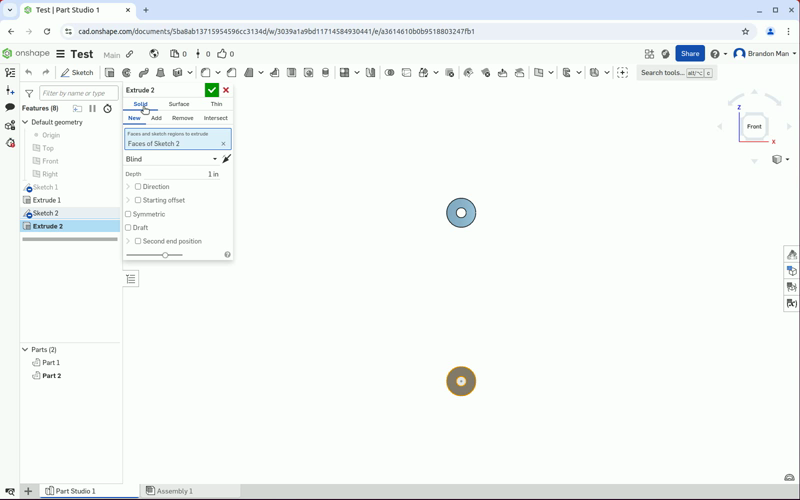
click(143, 106)
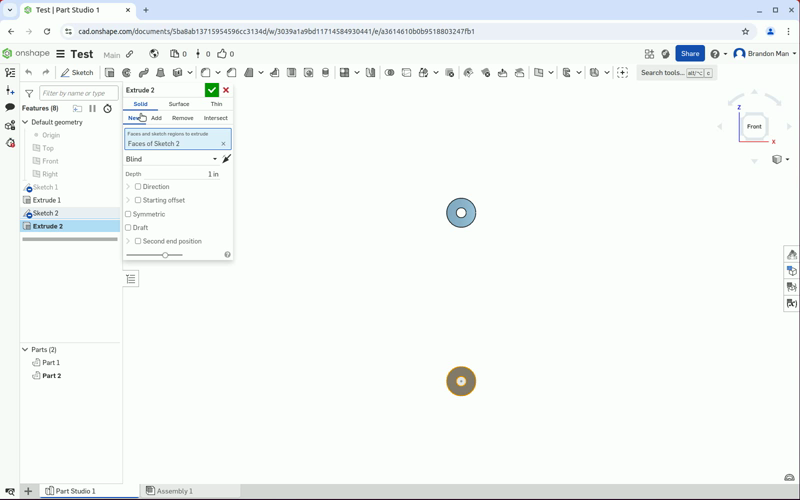
mouse_move(137, 120)
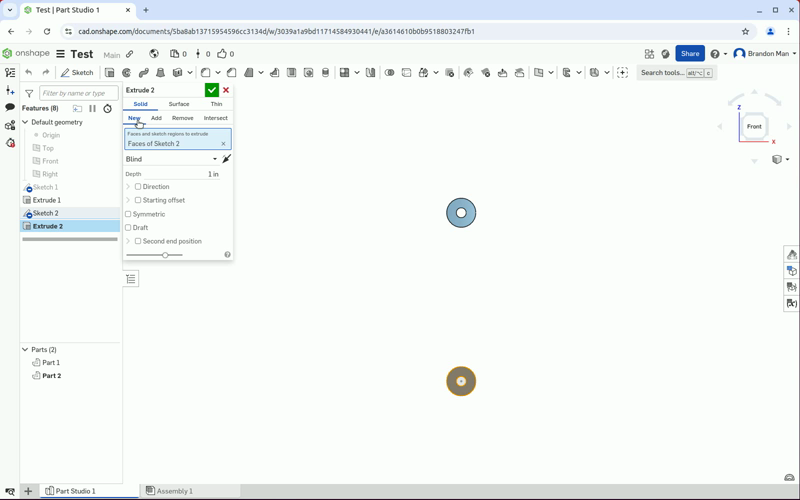
click(137, 120)
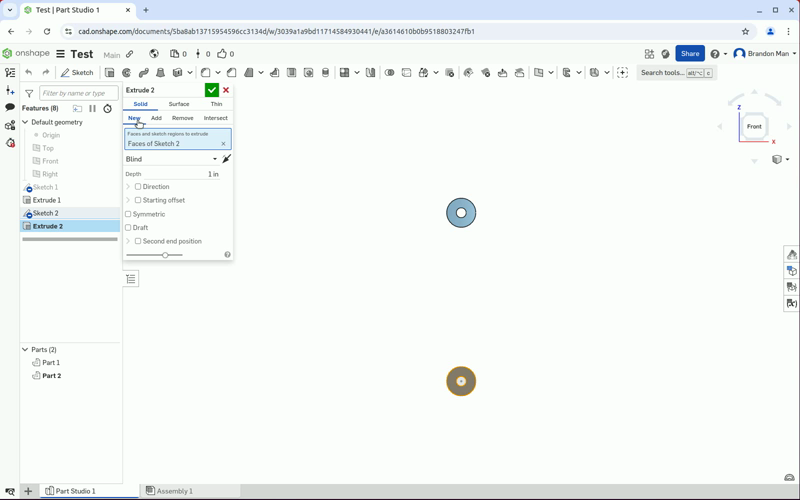
key(tab, 4)
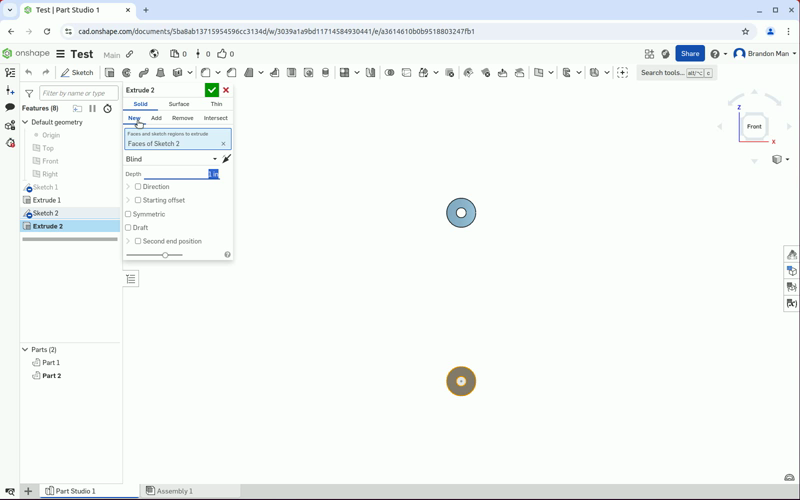
text(0.963)
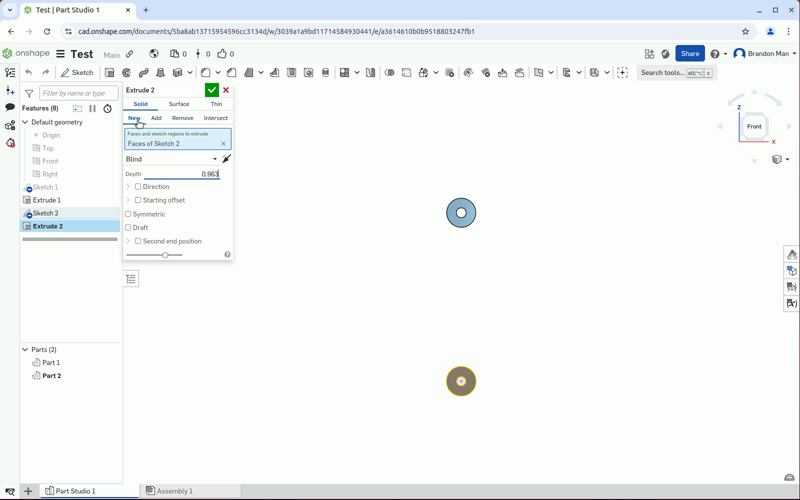
key(enter)
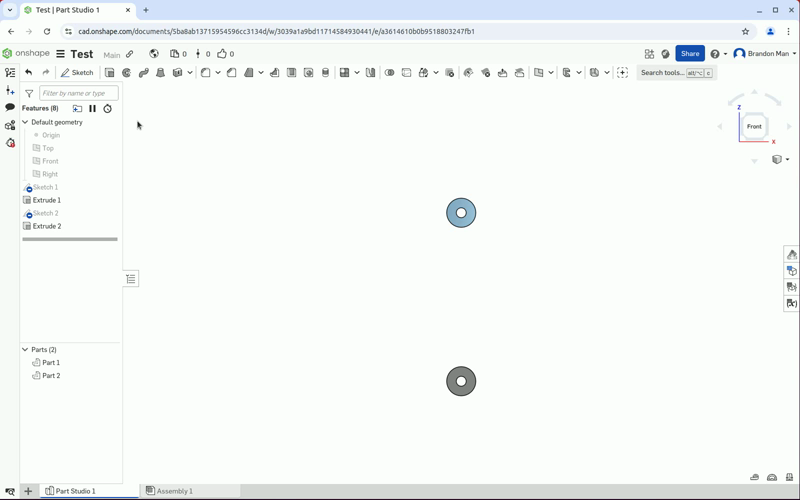
key(shift+h)
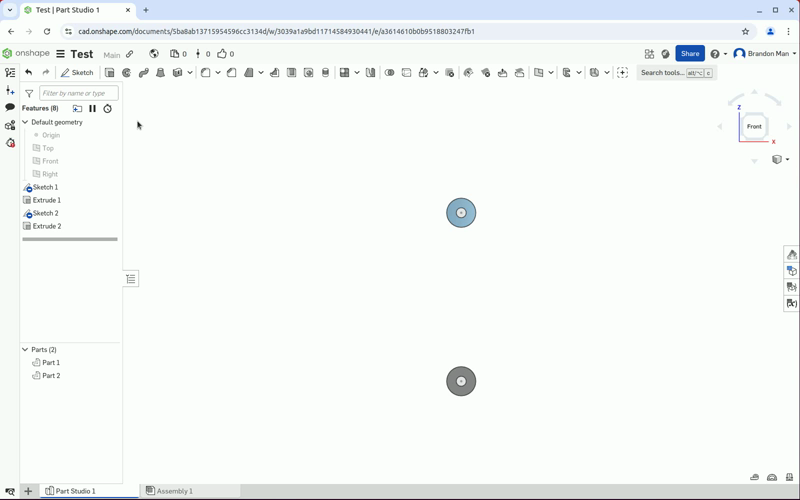
key(shift+h)
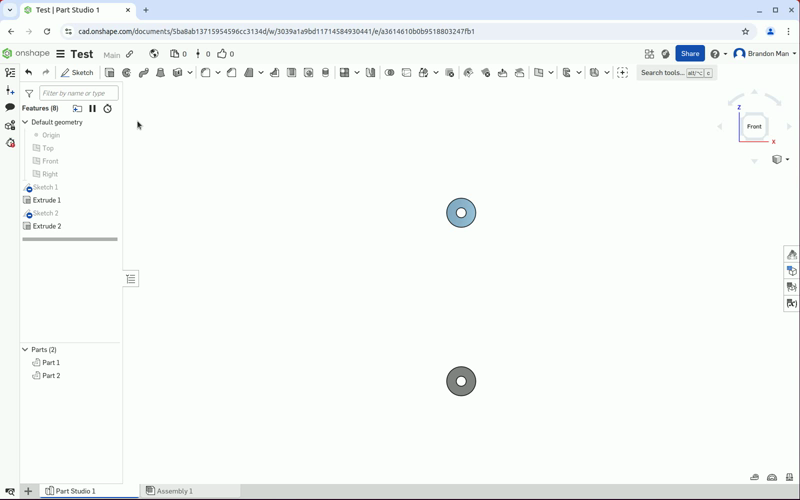
mouse_move(73, 189)
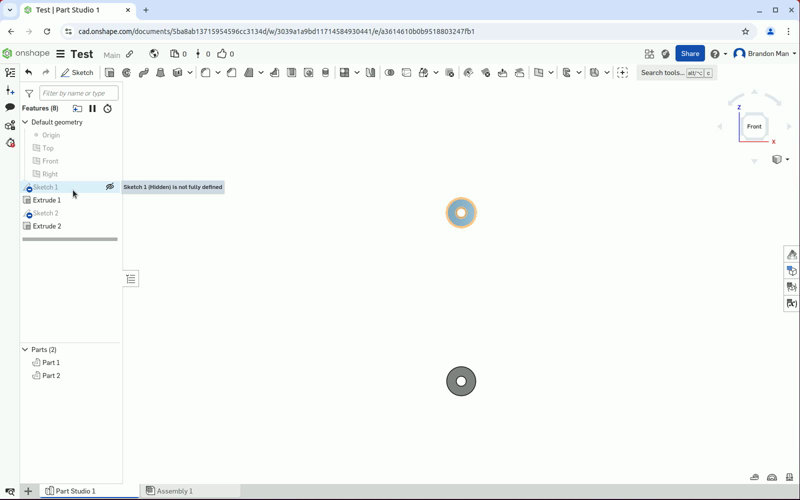
click(73, 189)
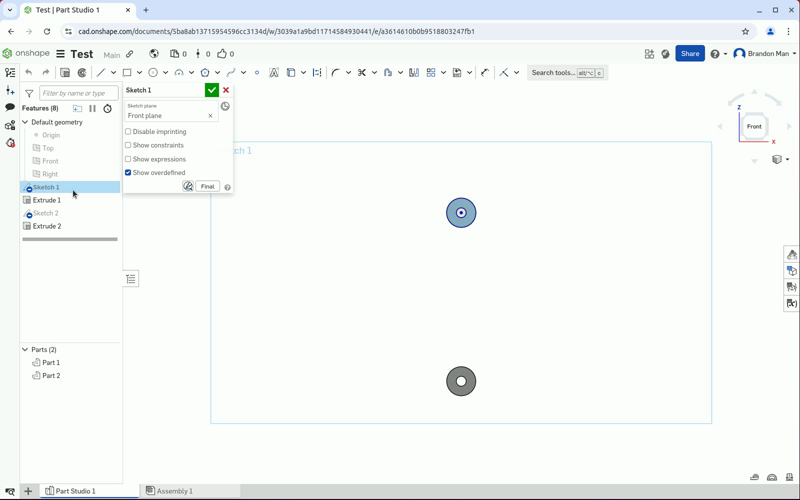
mouse_move(229, 92)
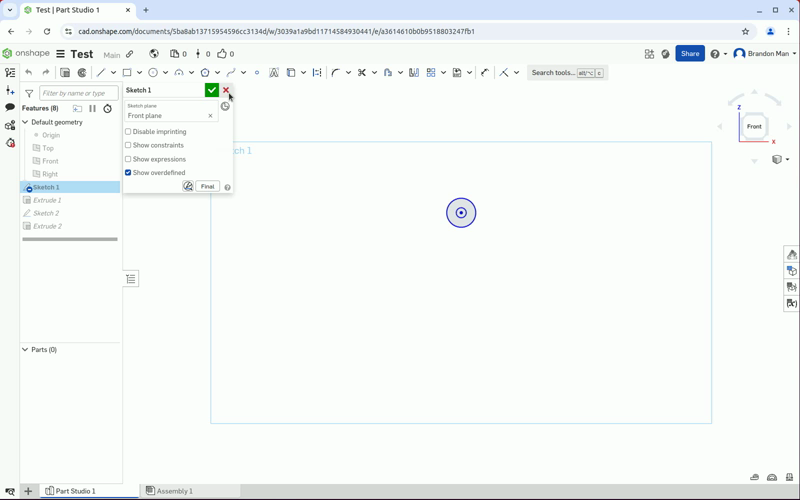
click(229, 92)
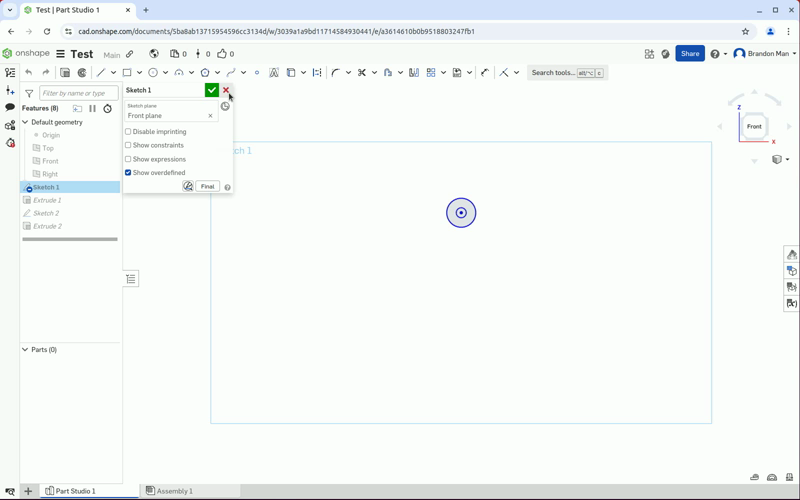
key(shift+s)
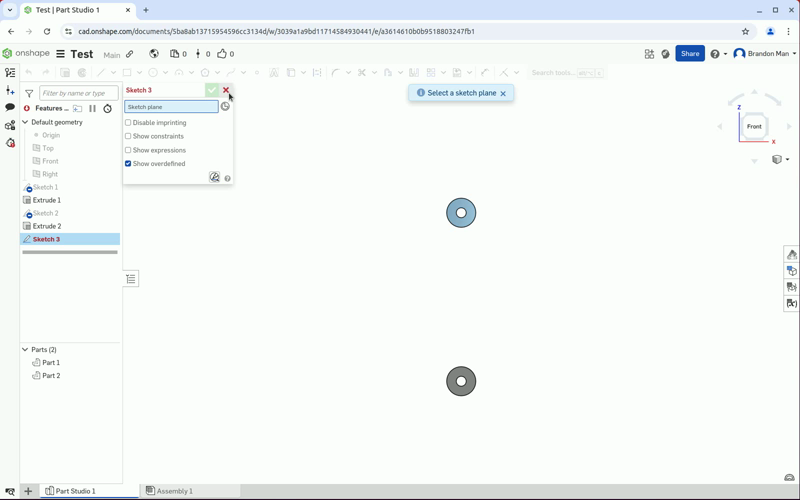
mouse_move(73, 163)
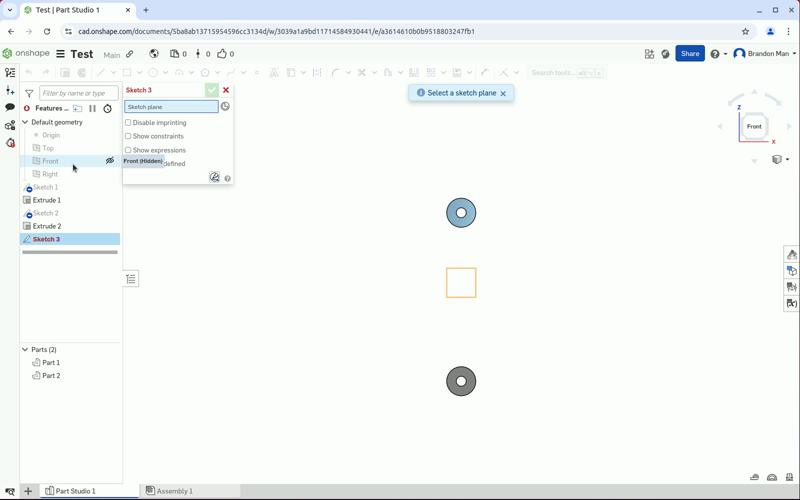
click(73, 163)
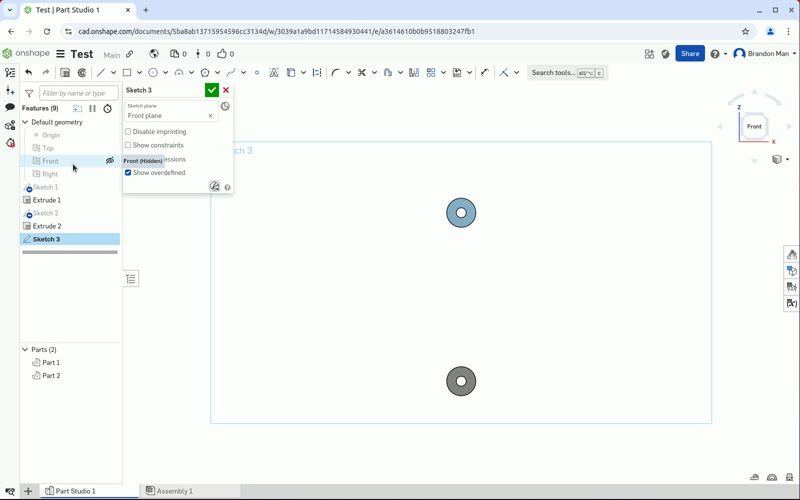
mouse_move(73, 352)
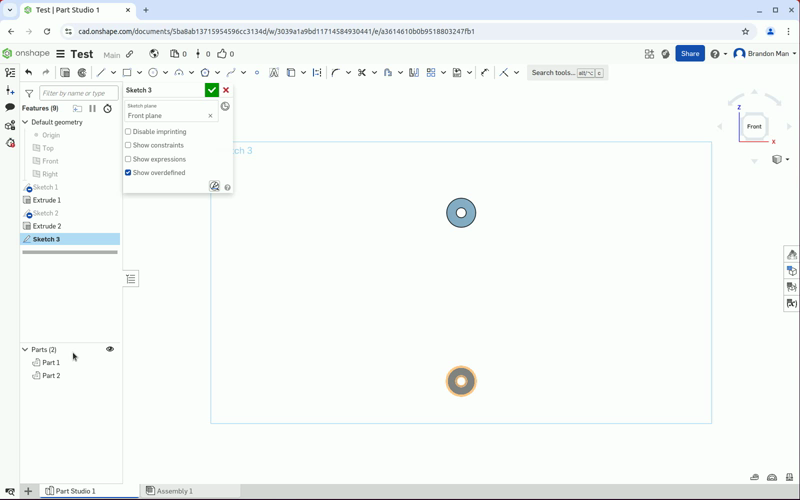
key(y)
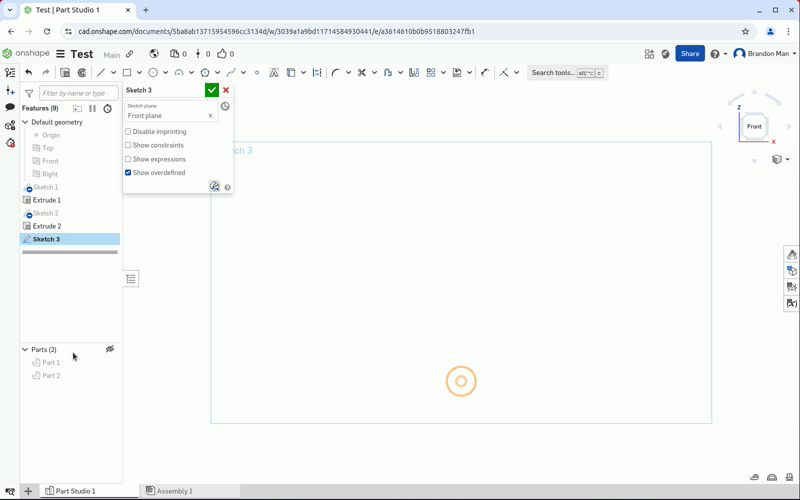
key(c)
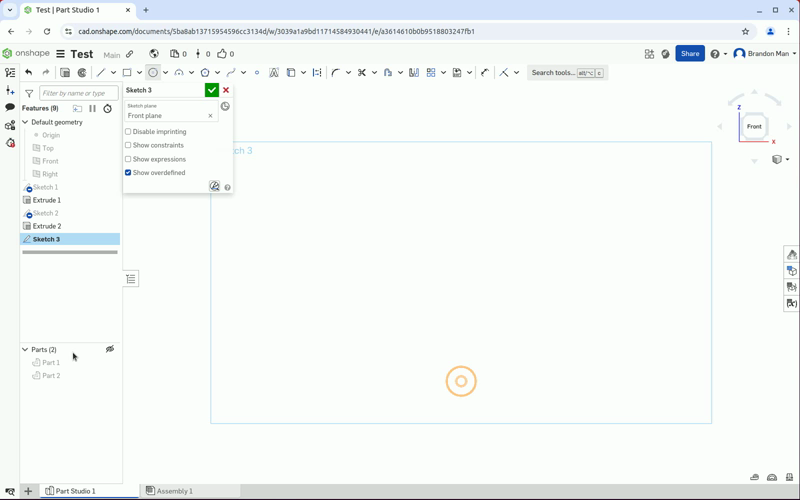
key_down(shift)
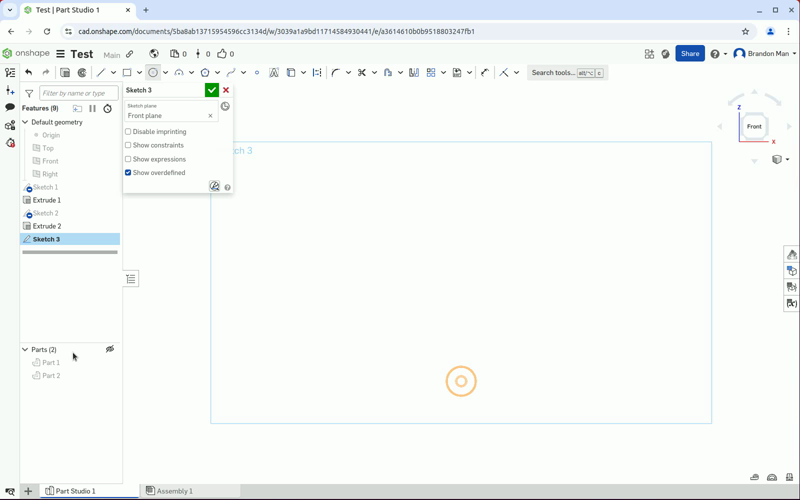
mouse_move(527, 381)
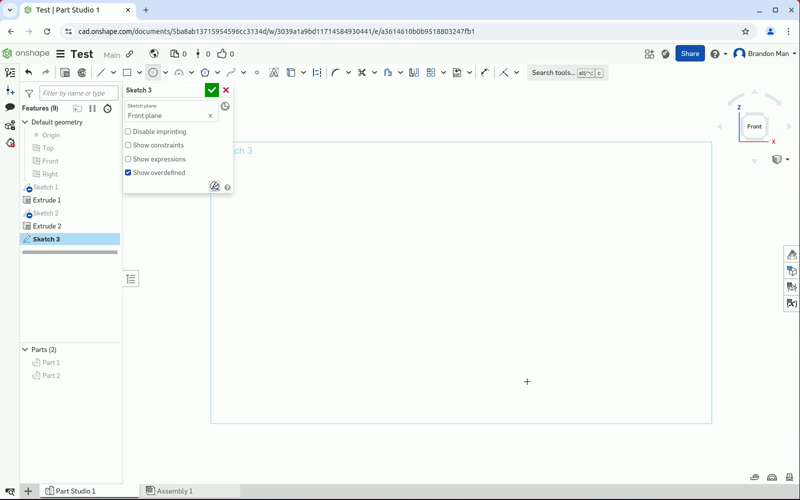
click(527, 381)
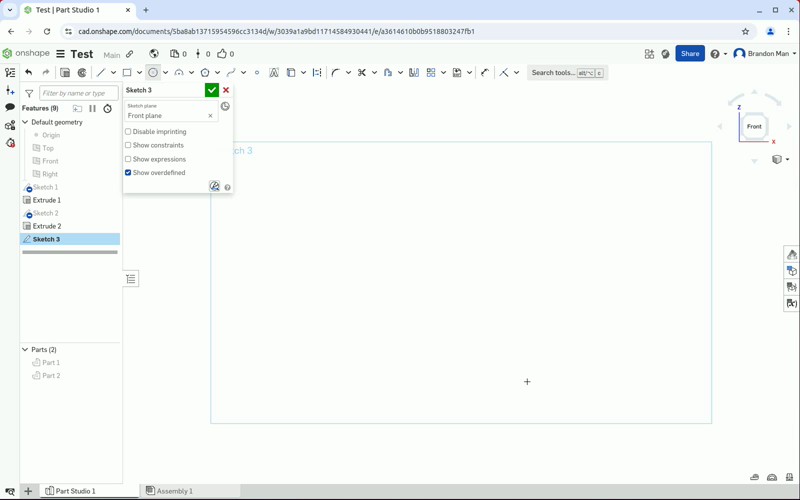
key_up(shift)
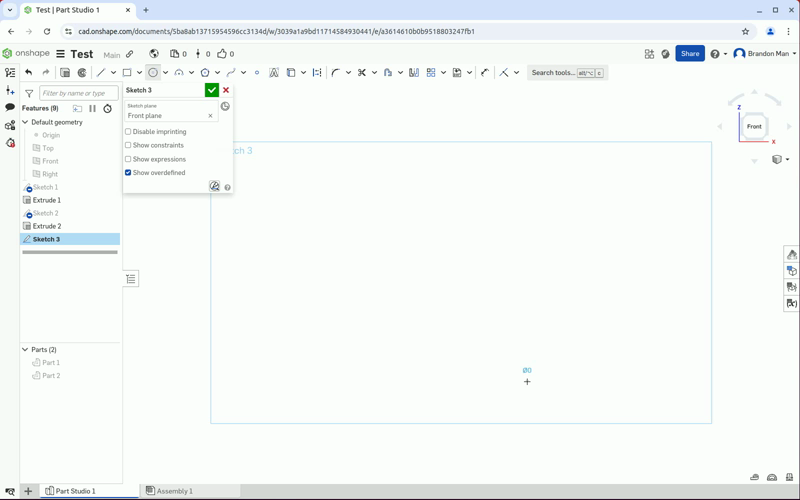
mouse_move(539, 381)
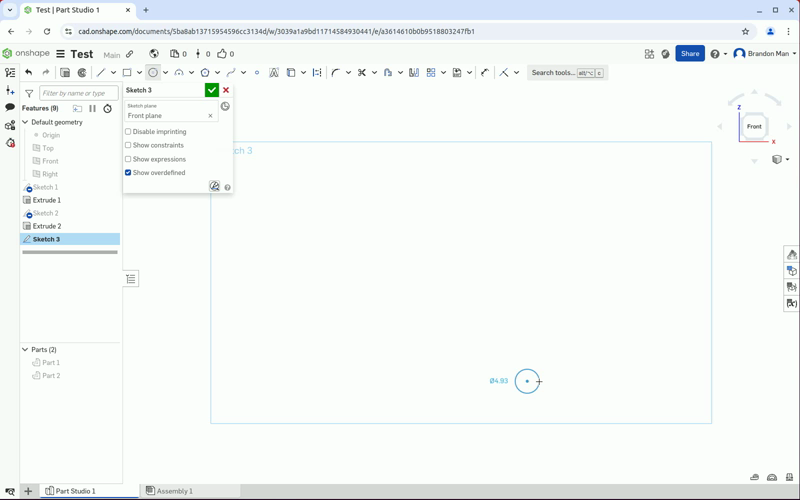
click(539, 381)
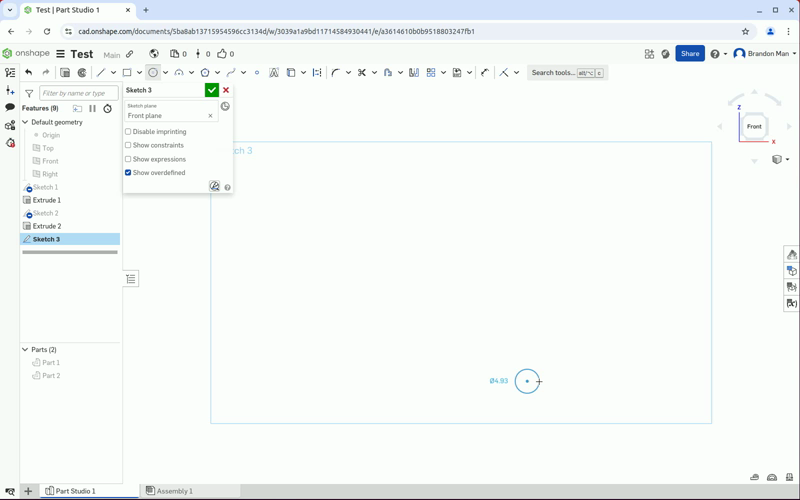
key(esc)
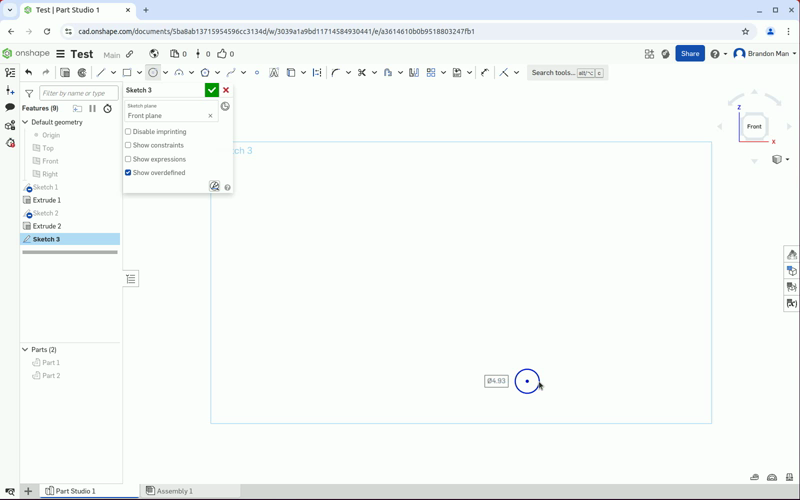
key(c)
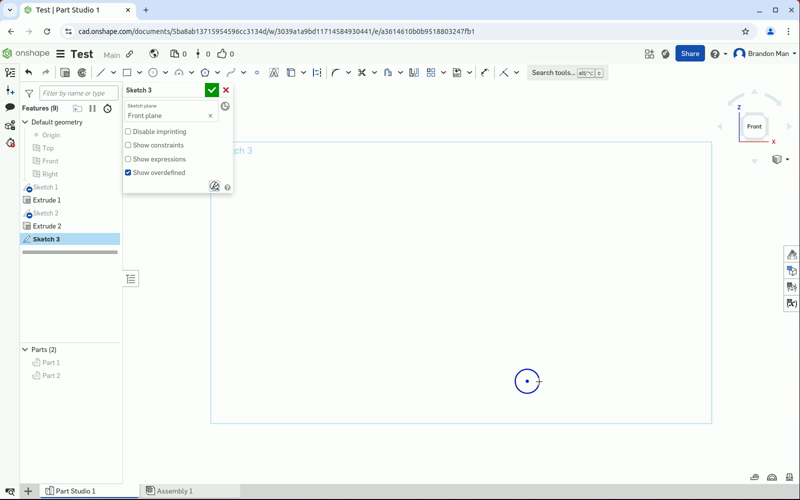
key_down(shift)
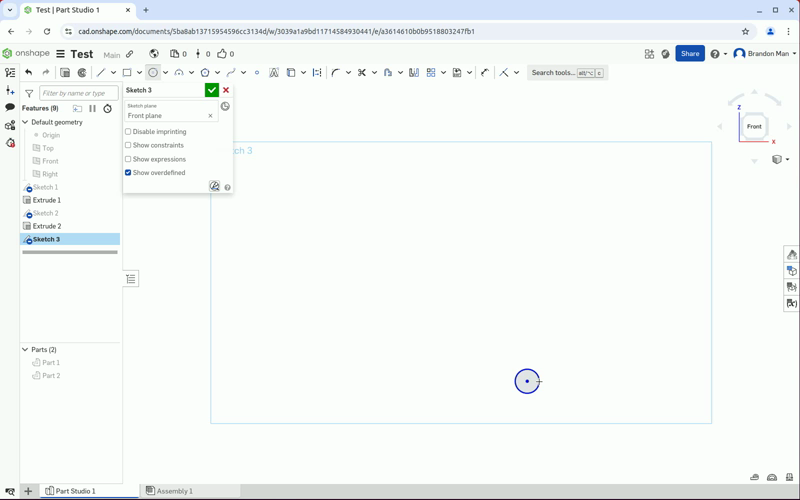
mouse_move(527, 381)
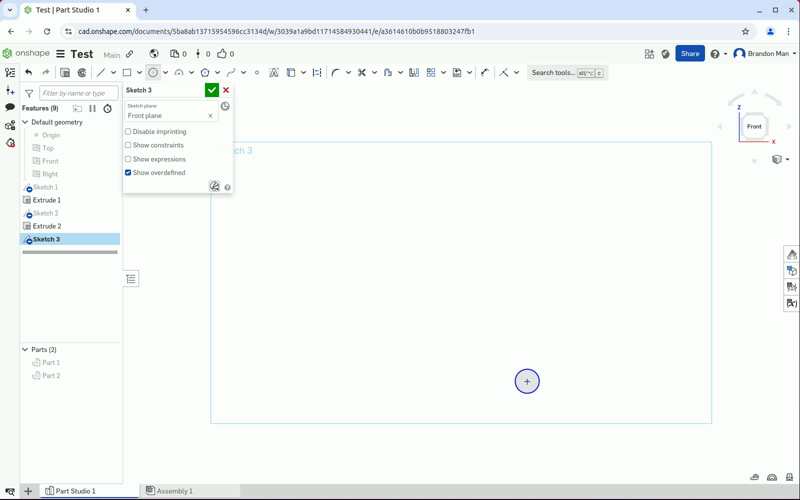
click(527, 381)
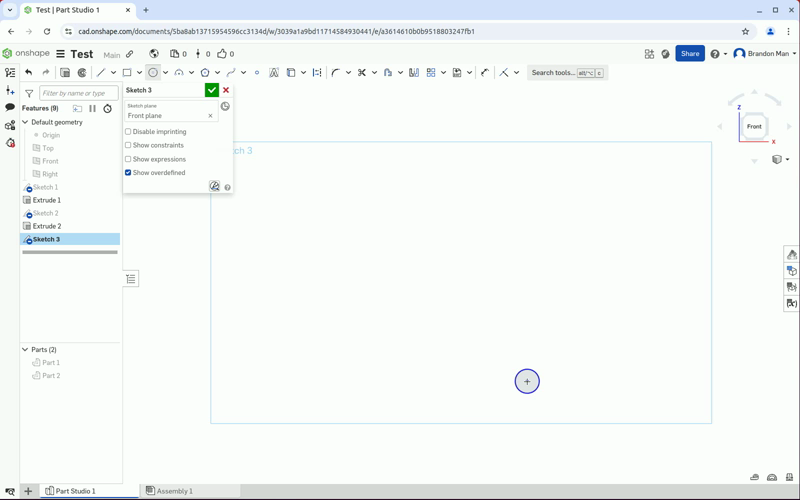
key_up(shift)
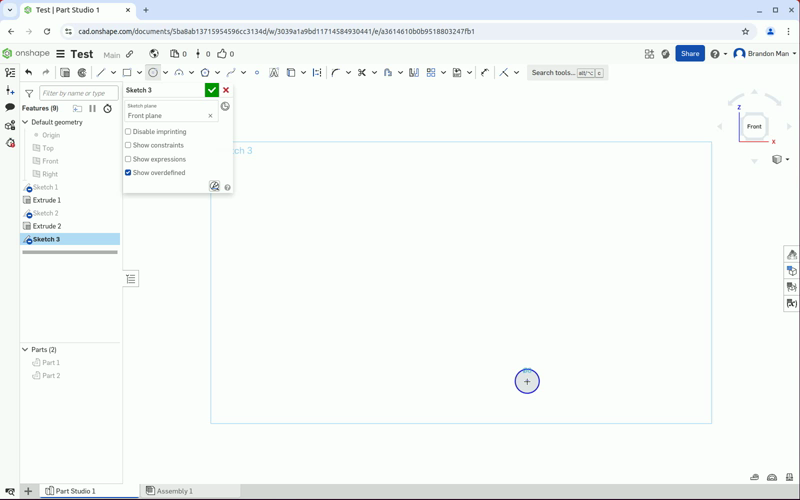
mouse_move(531, 381)
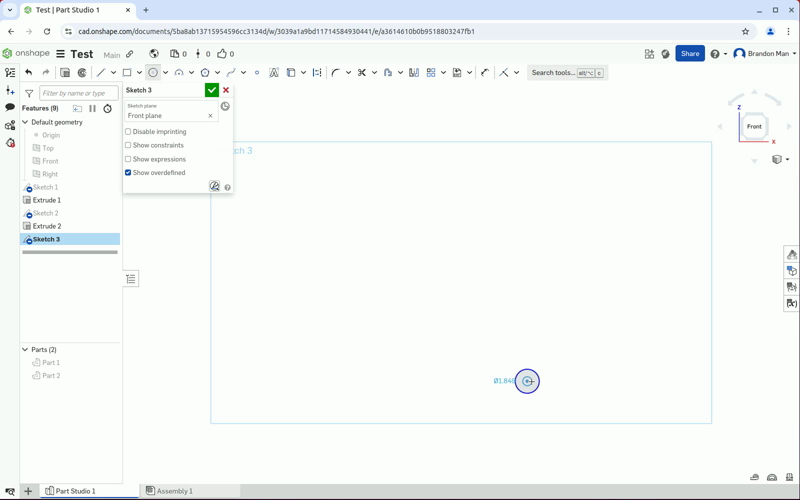
click(531, 381)
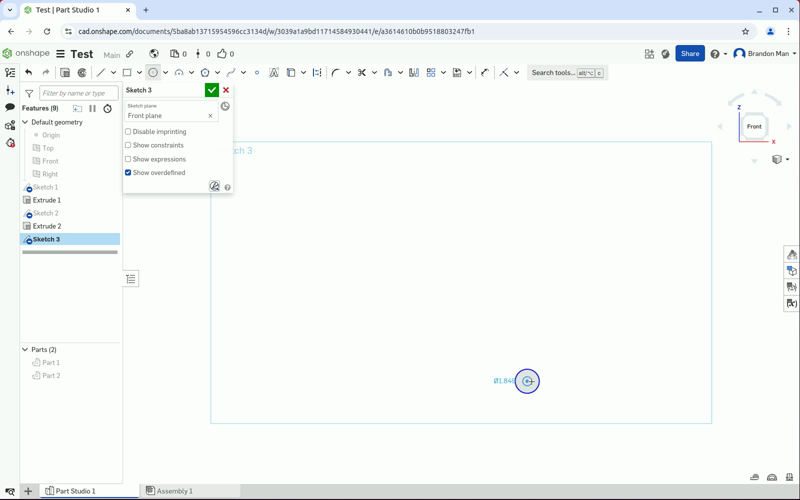
key(esc)
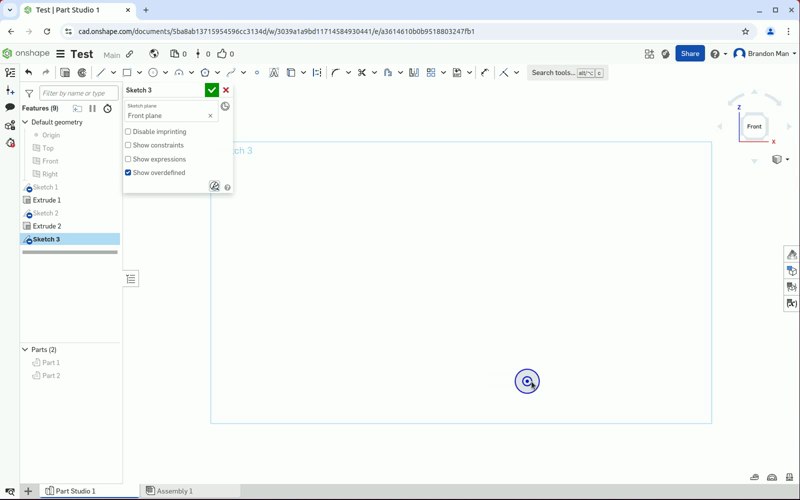
mouse_move(532, 380)
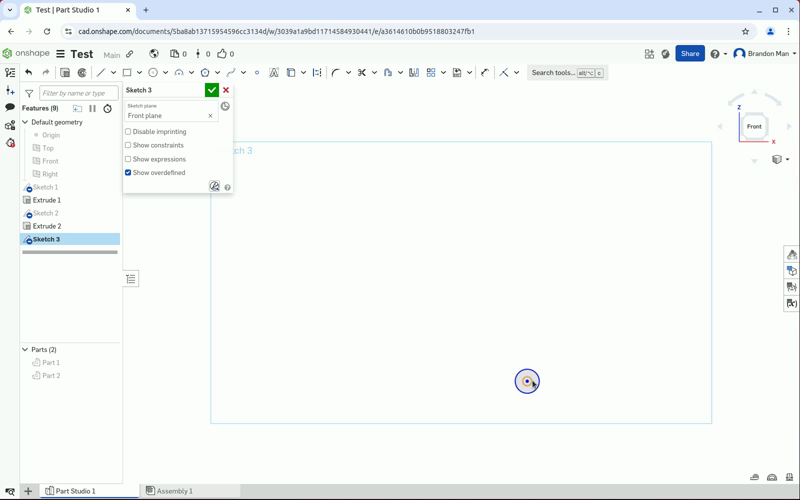
scroll(6)
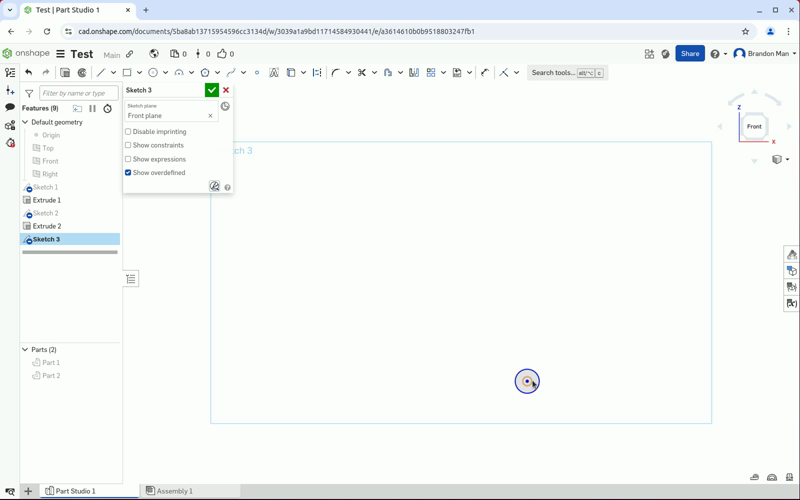
scroll(6)
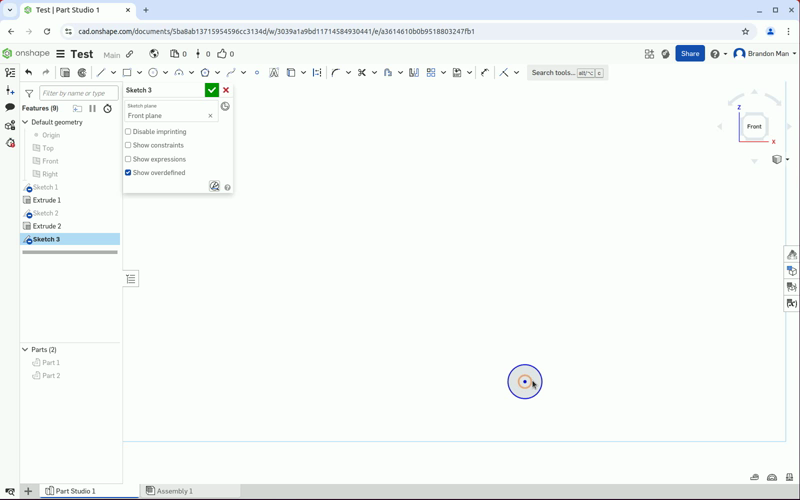
scroll(6)
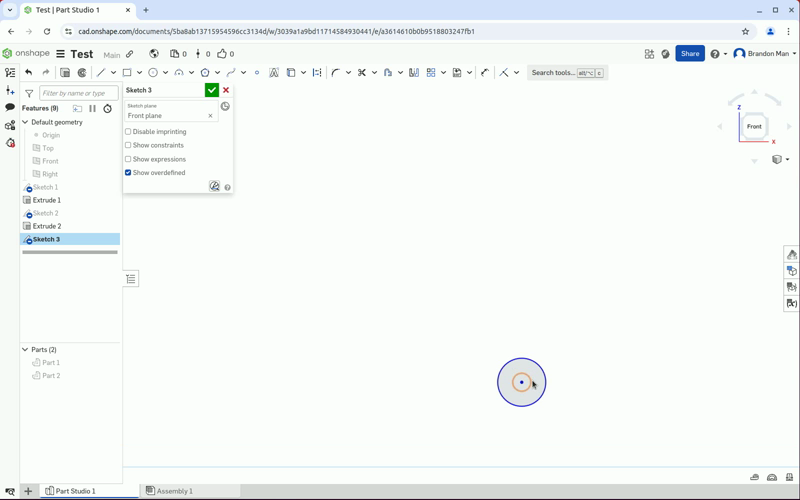
scroll(6)
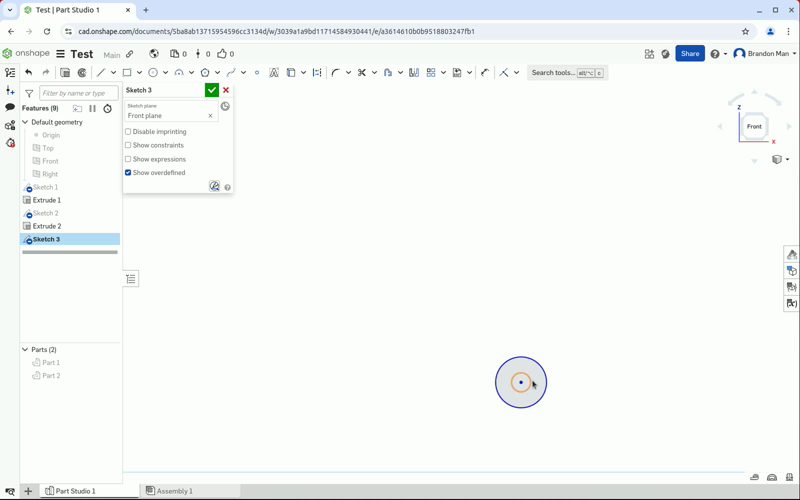
scroll(6)
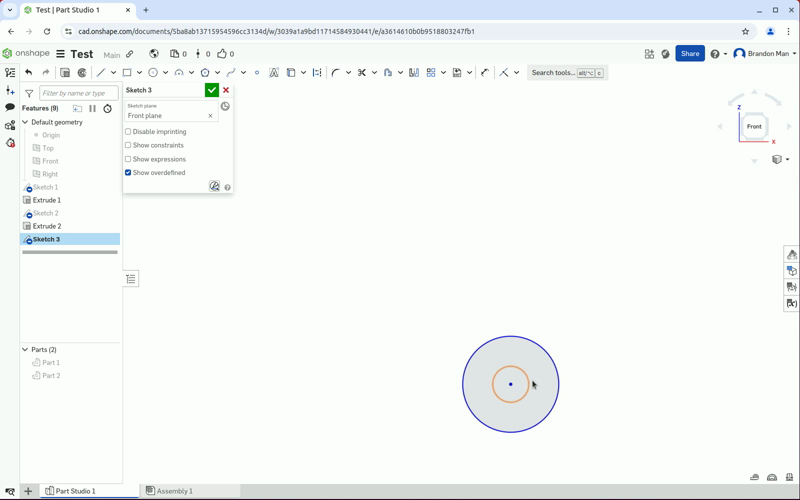
scroll(6)
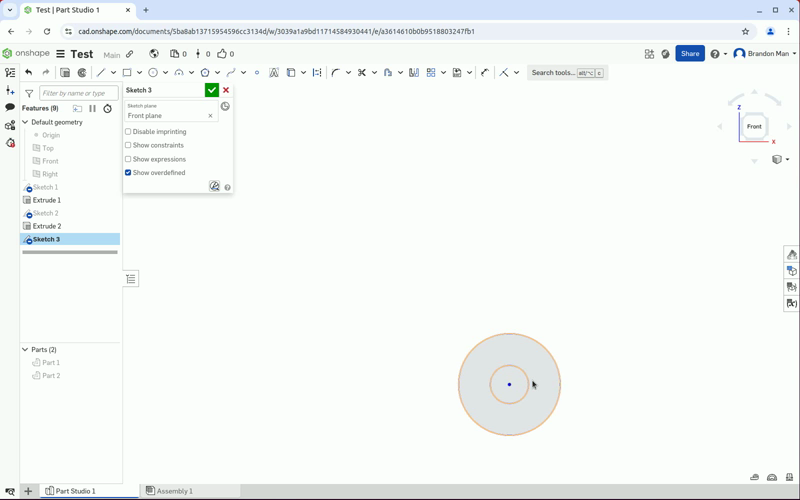
scroll(6)
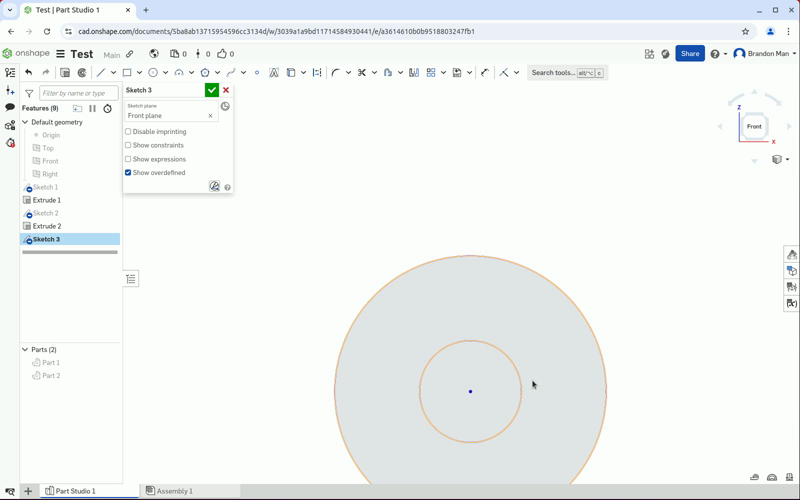
click(532, 380)
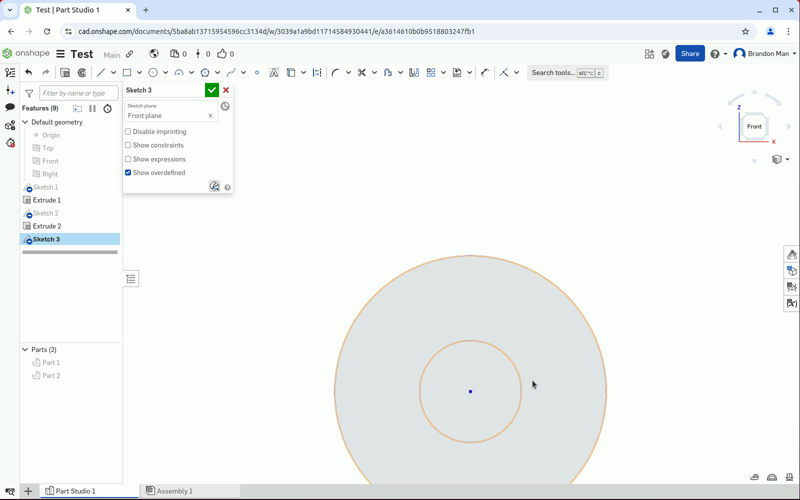
scroll(-6)
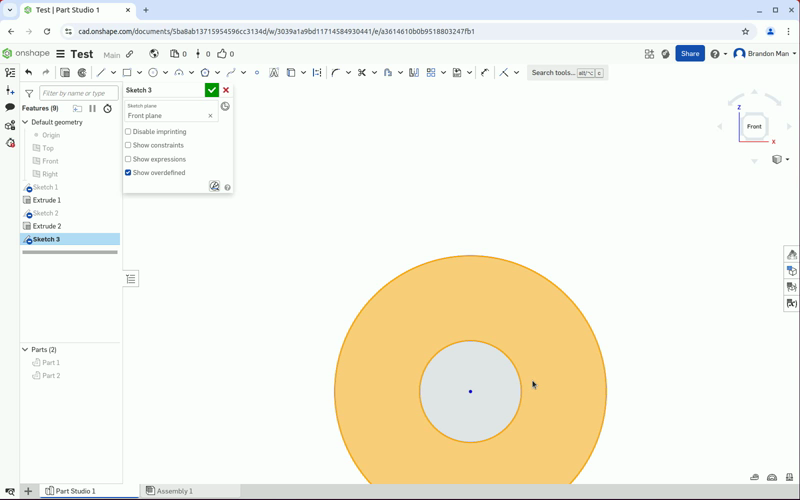
scroll(-6)
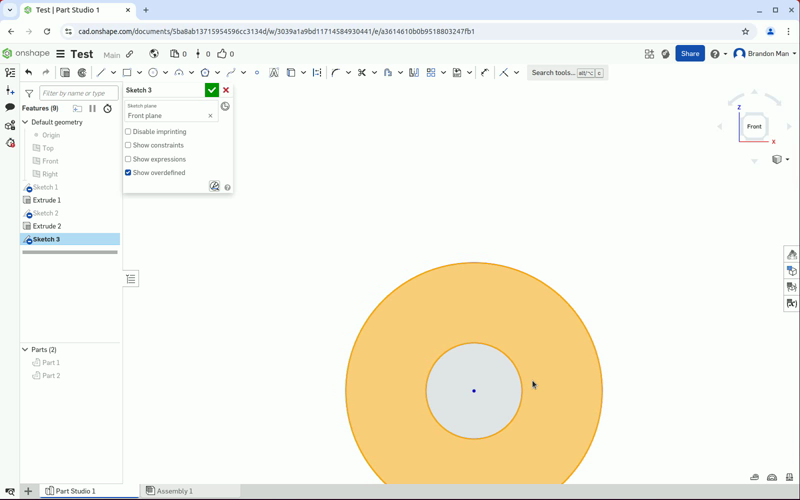
scroll(-6)
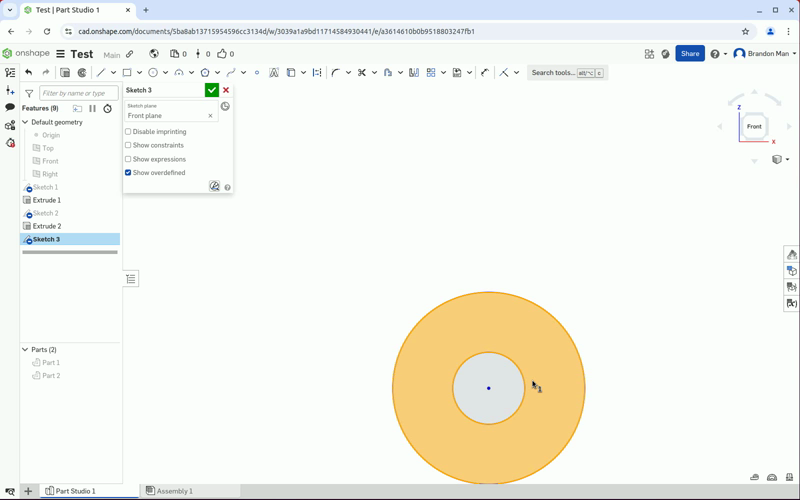
scroll(-6)
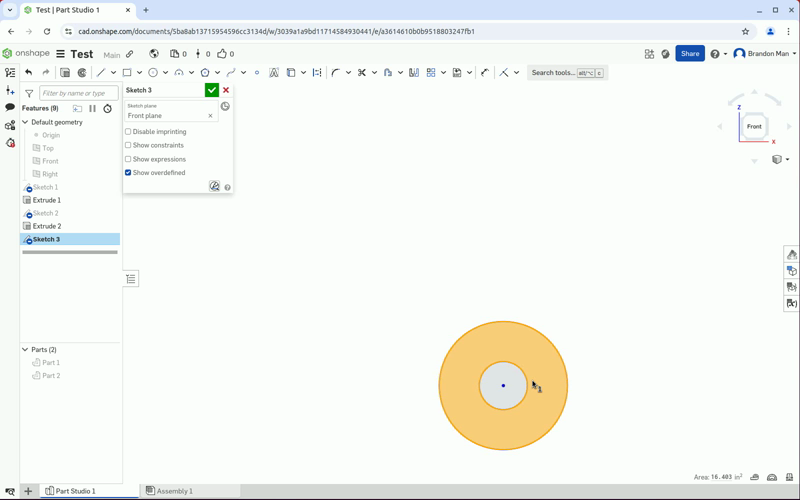
scroll(-6)
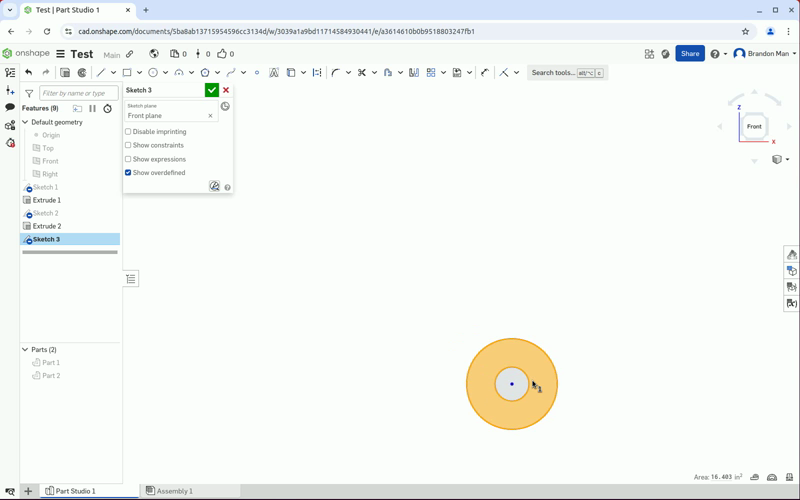
scroll(-6)
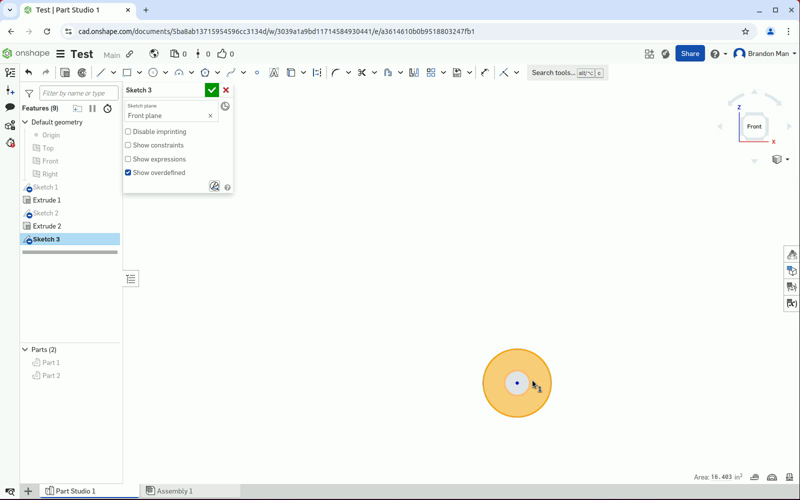
scroll(-6)
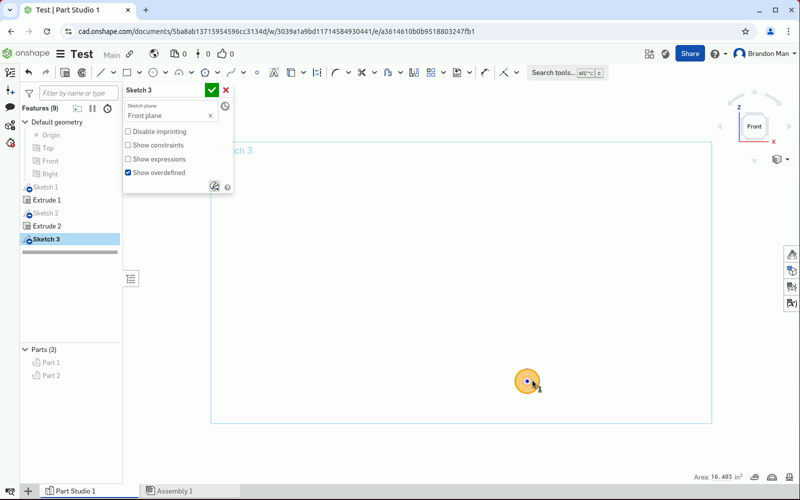
mouse_move(73, 352)
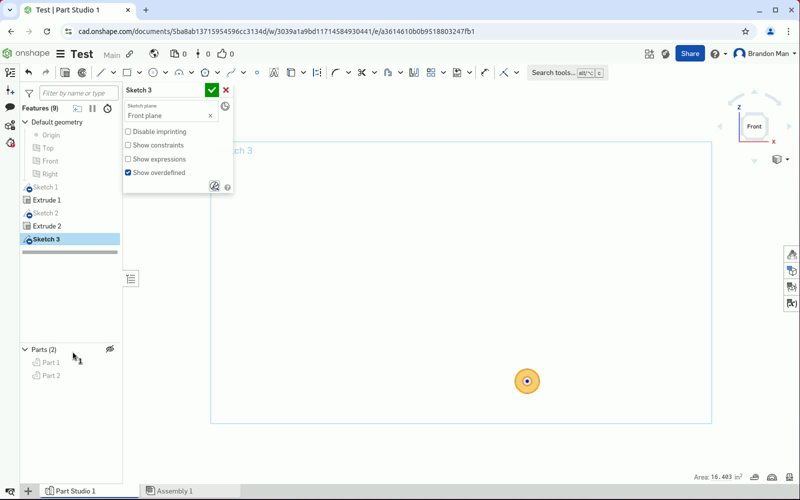
key(shift+y)
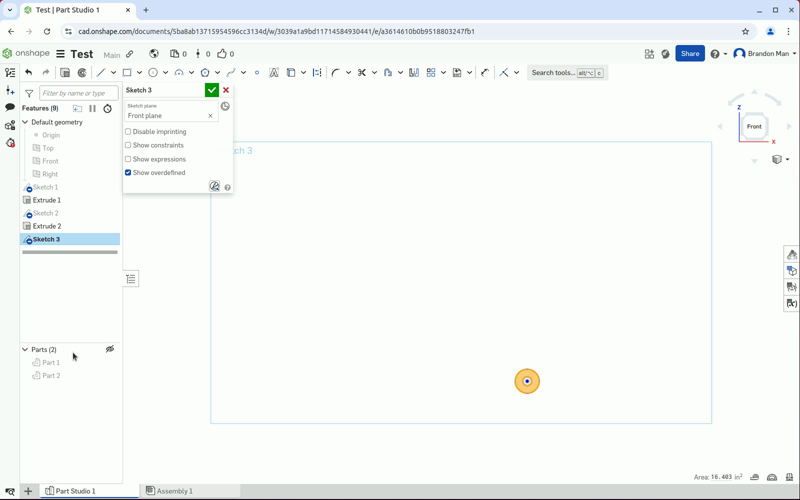
key(shift+e)
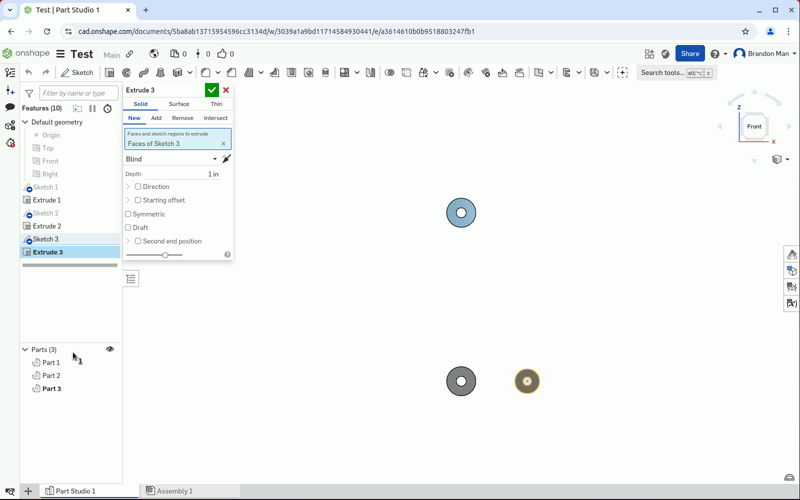
mouse_move(143, 106)
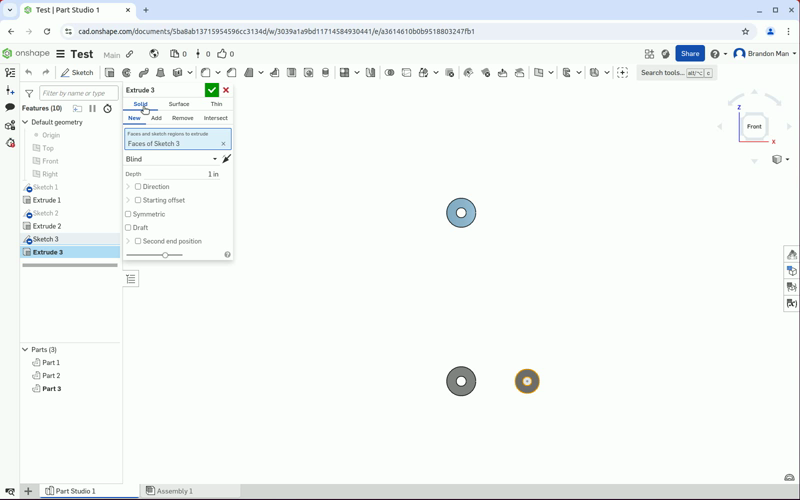
click(143, 106)
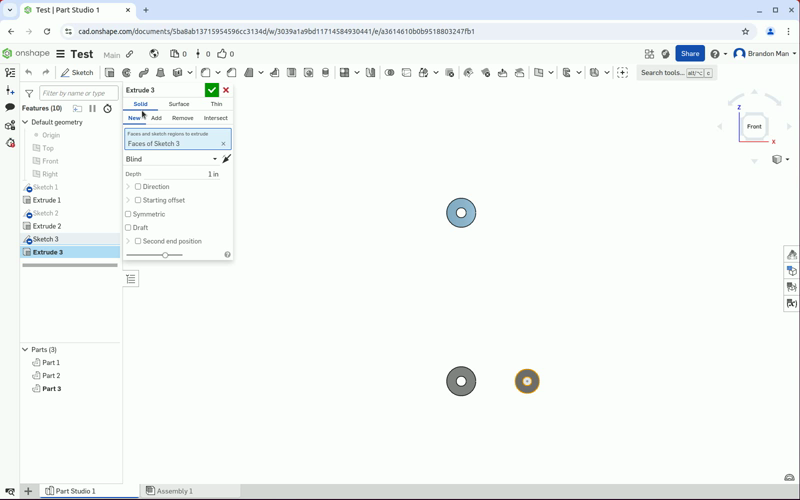
mouse_move(137, 120)
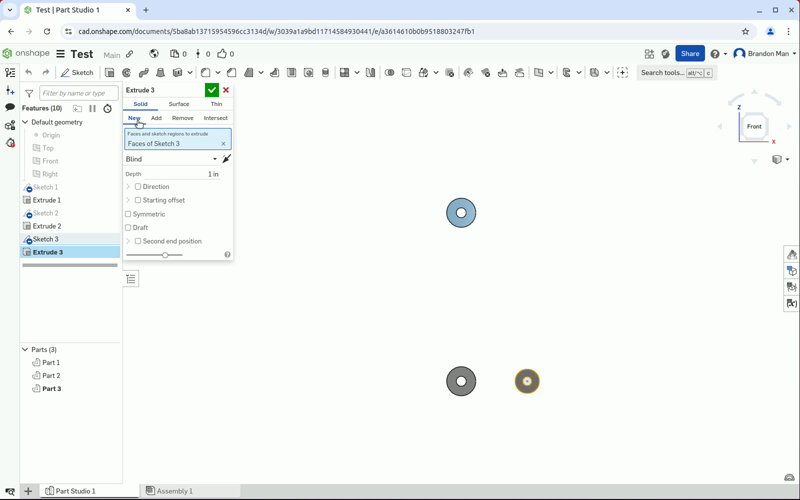
click(137, 120)
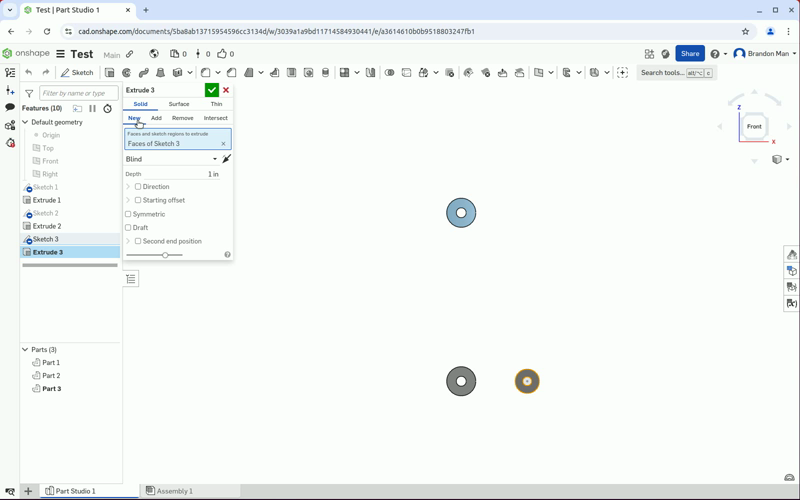
key(tab, 4)
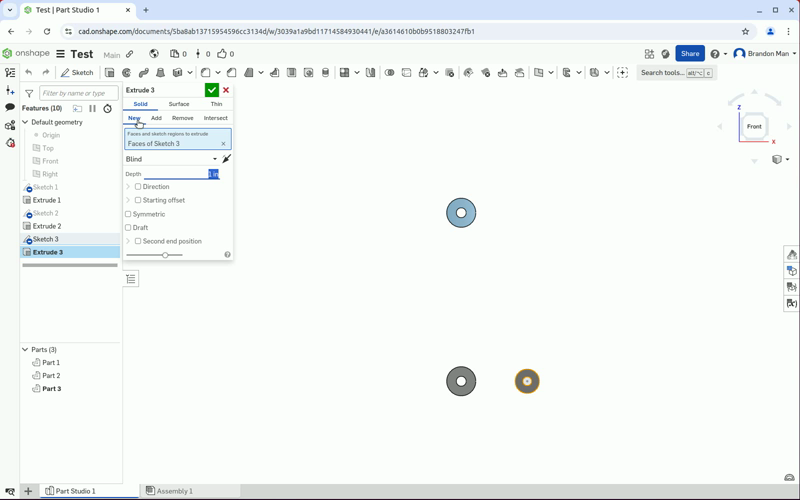
text(0.963)
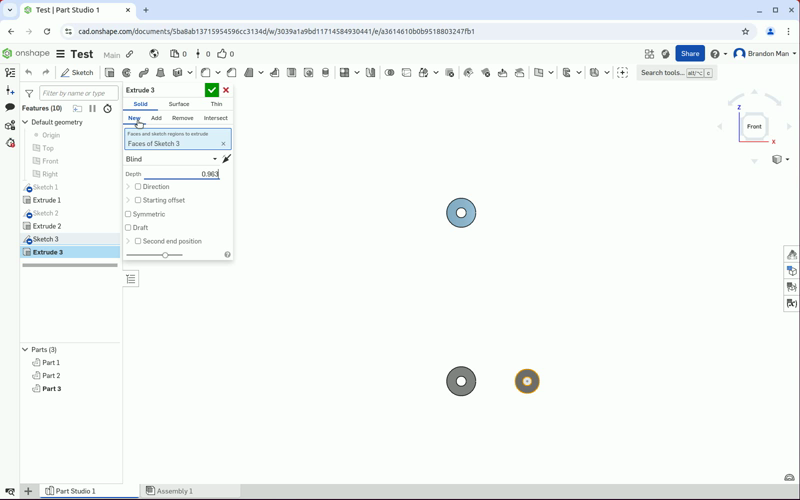
key(enter)
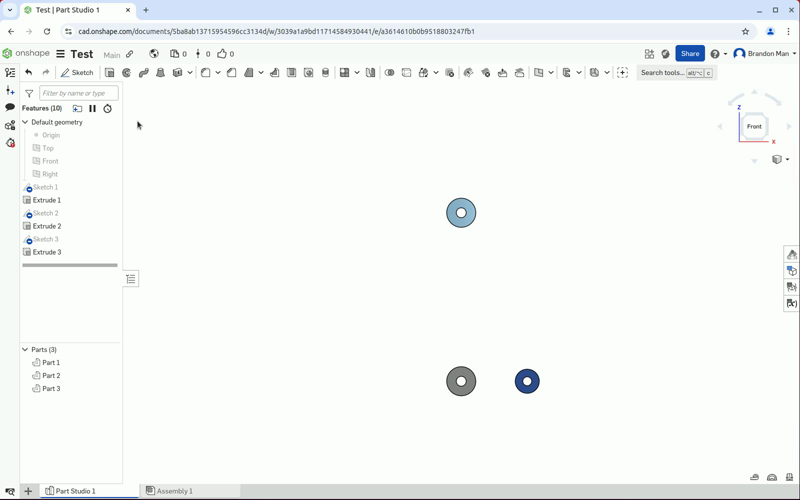
key(shift+h)
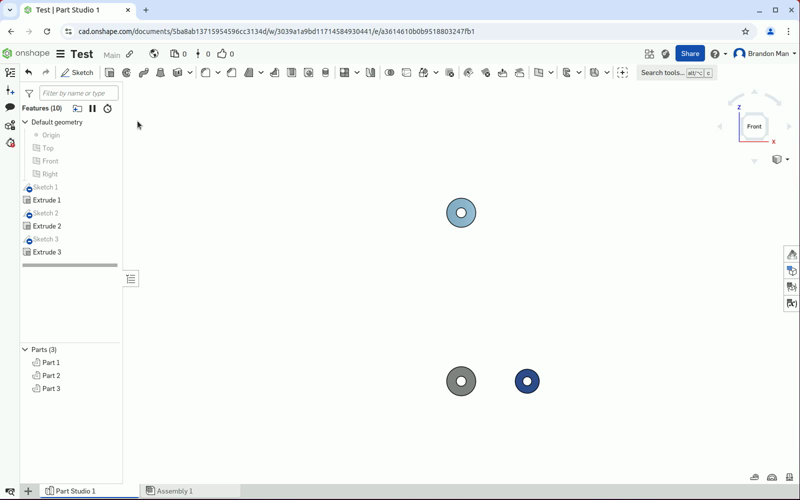
key(shift+h)
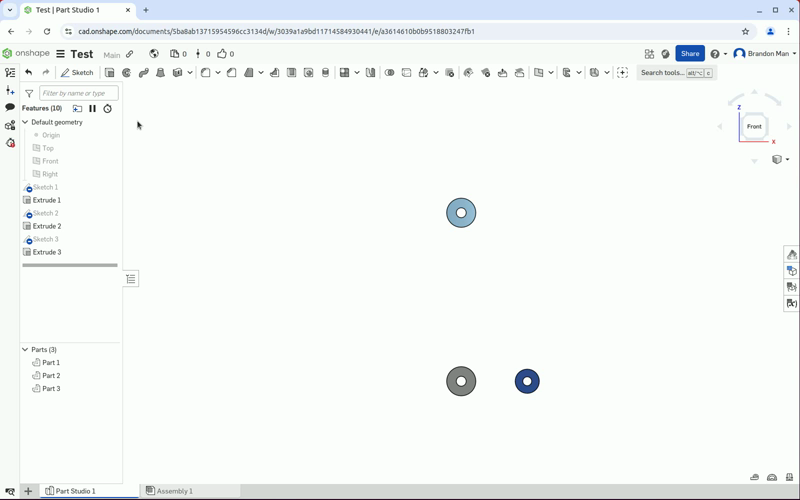
mouse_move(73, 189)
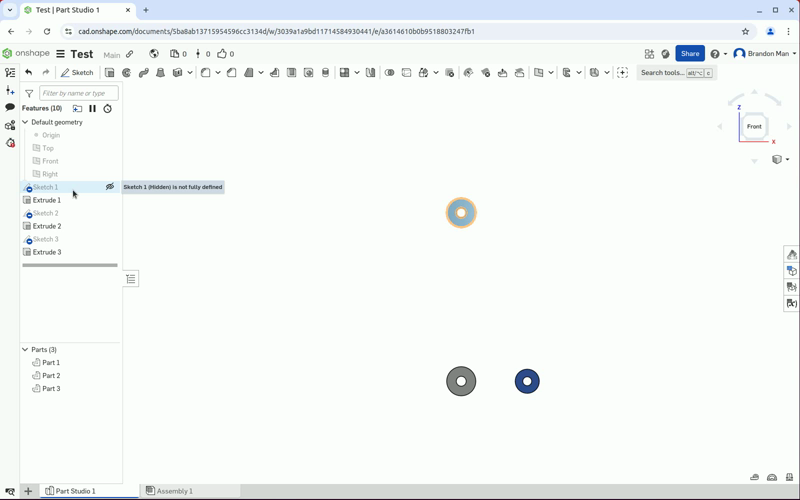
click(73, 189)
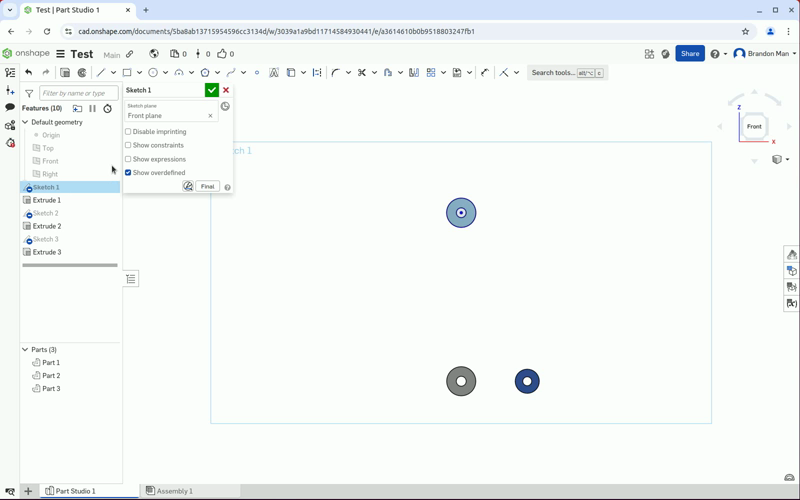
mouse_move(229, 92)
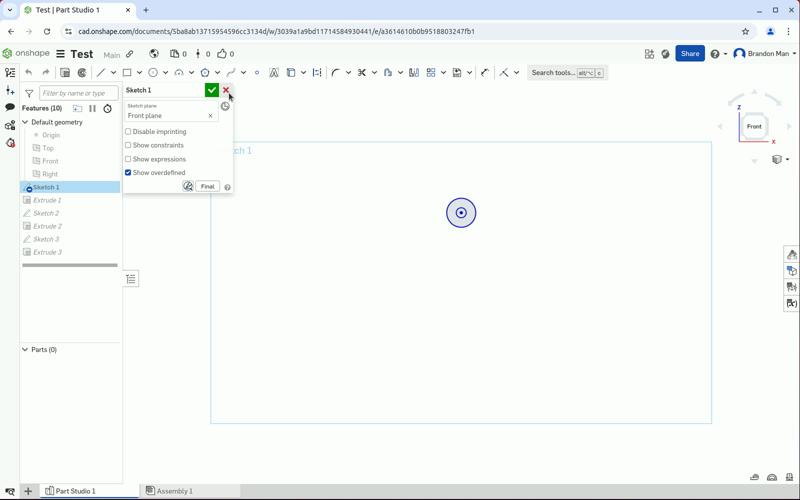
click(229, 92)
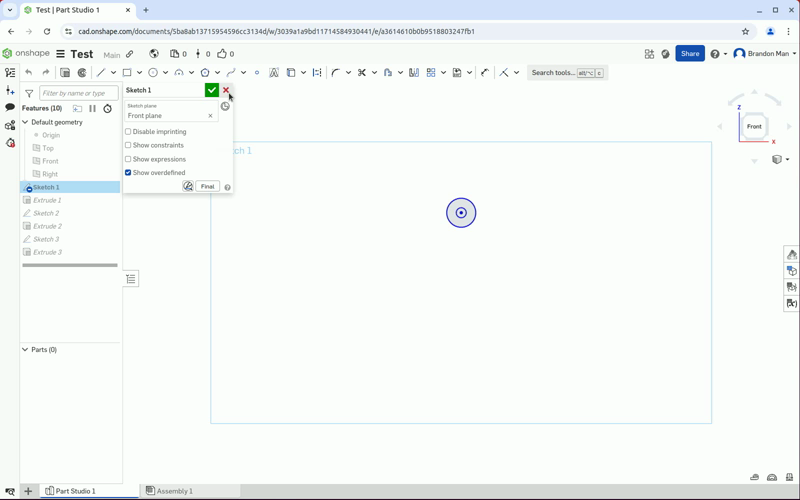
key(shift+s)
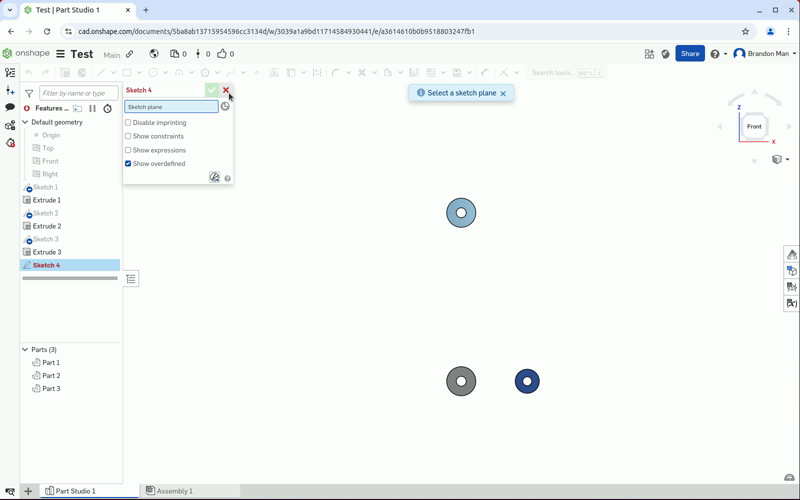
mouse_move(73, 163)
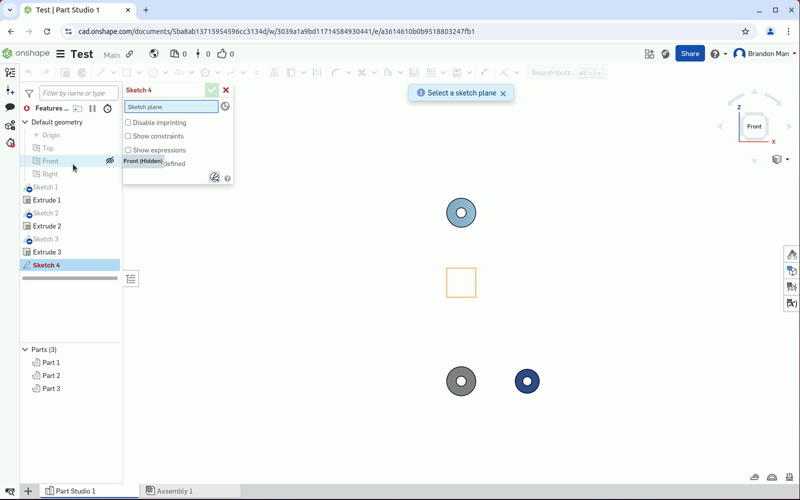
click(73, 163)
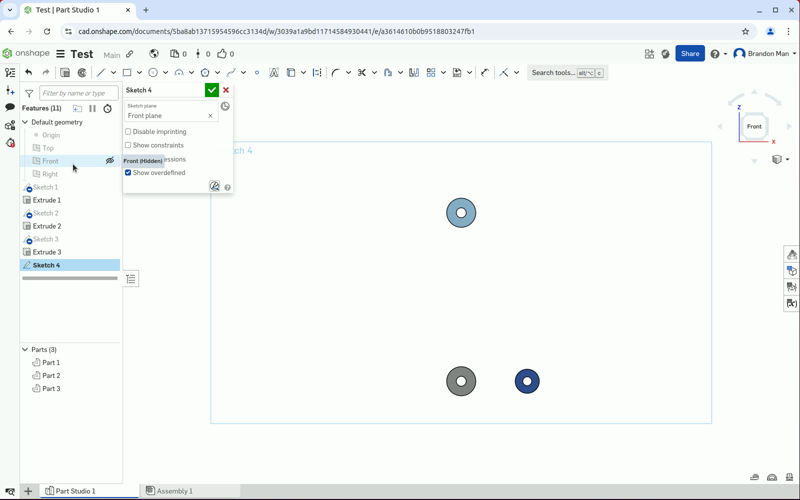
mouse_move(73, 352)
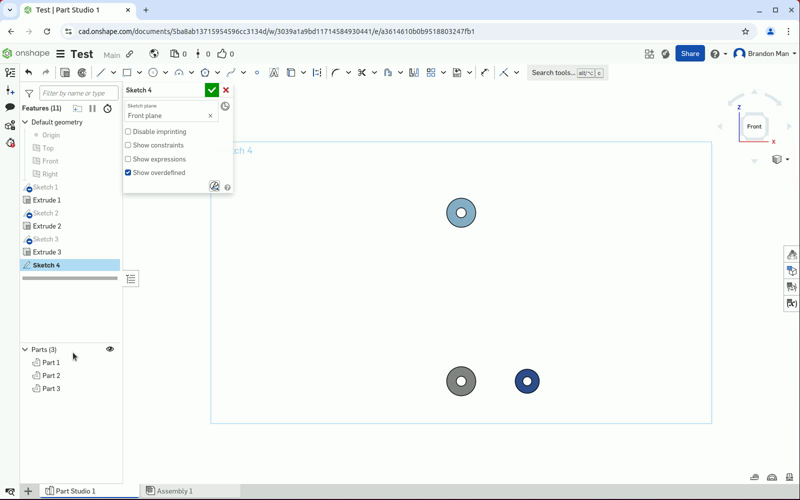
key(y)
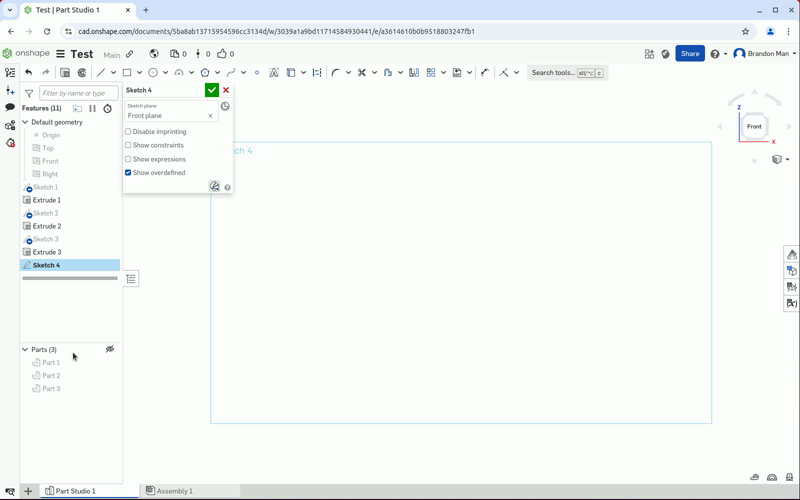
key(a)
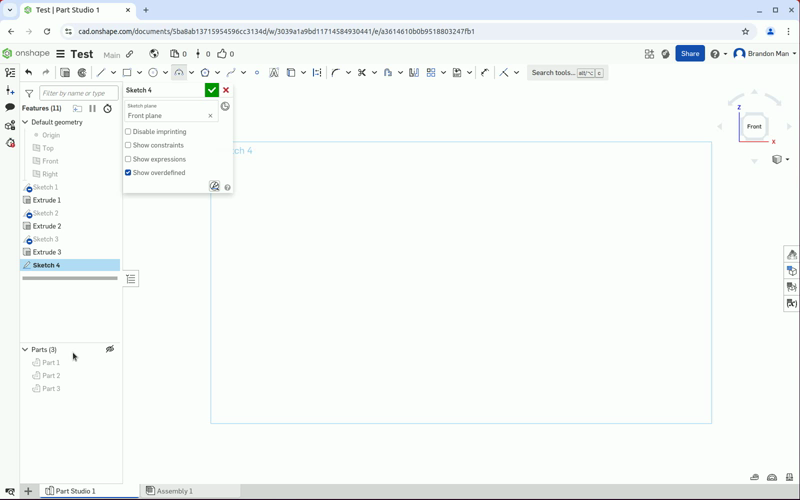
key_down(shift)
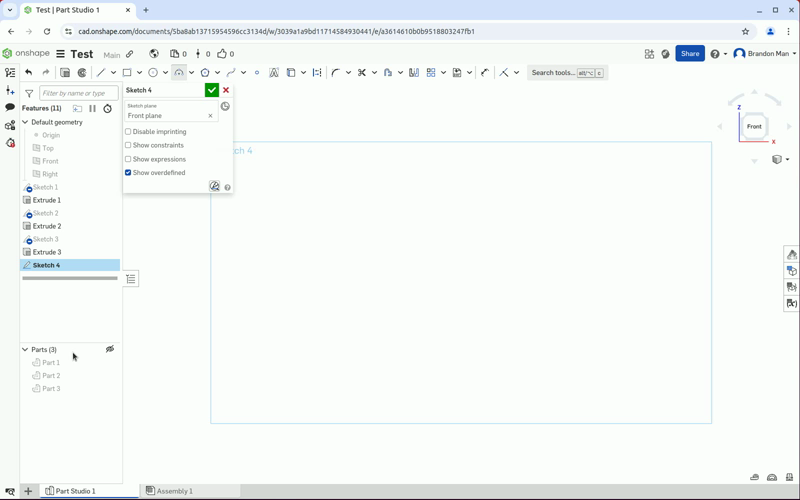
mouse_move(437, 285)
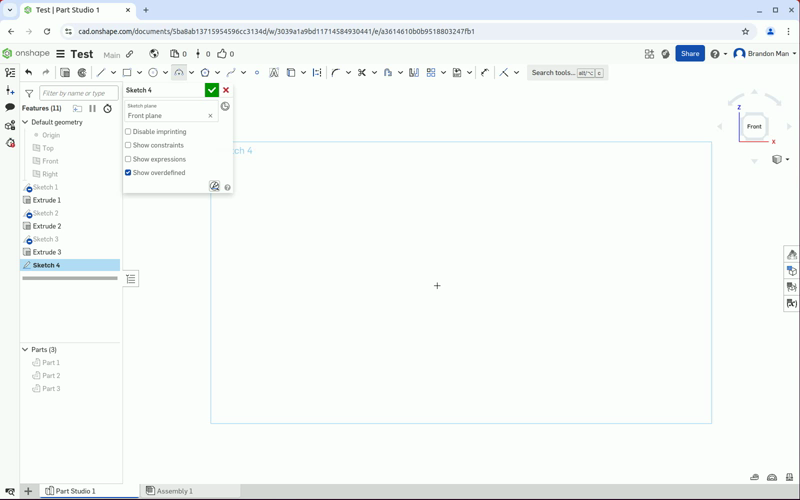
click(437, 285)
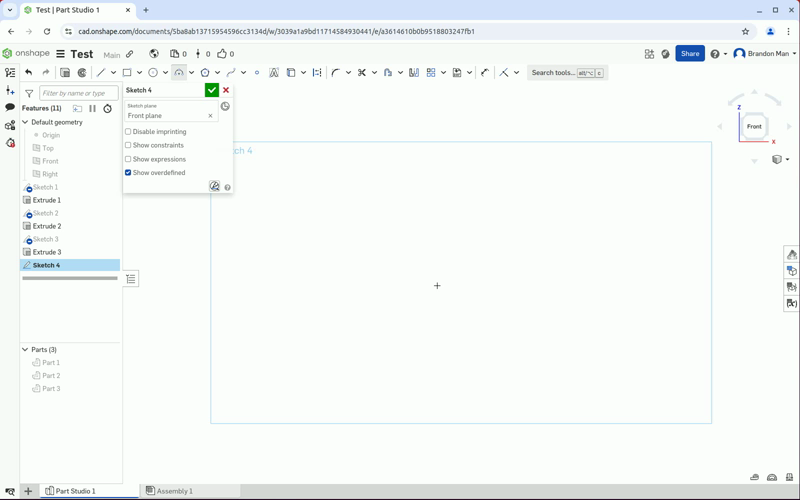
key_up(shift)
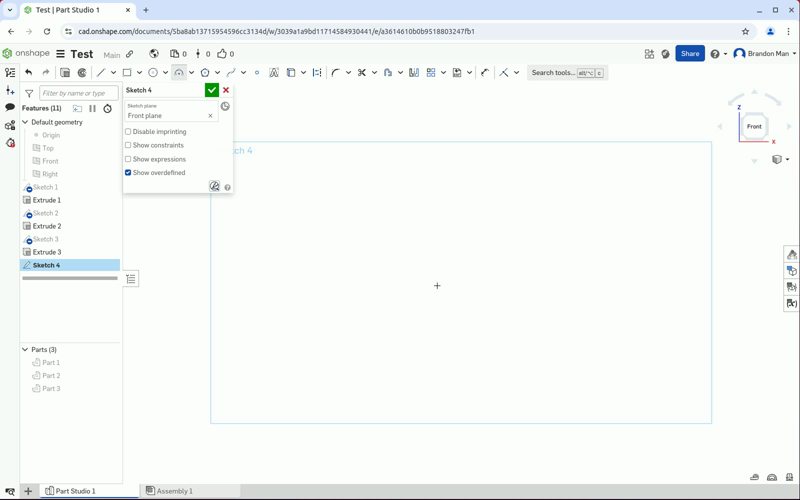
key_down(shift)
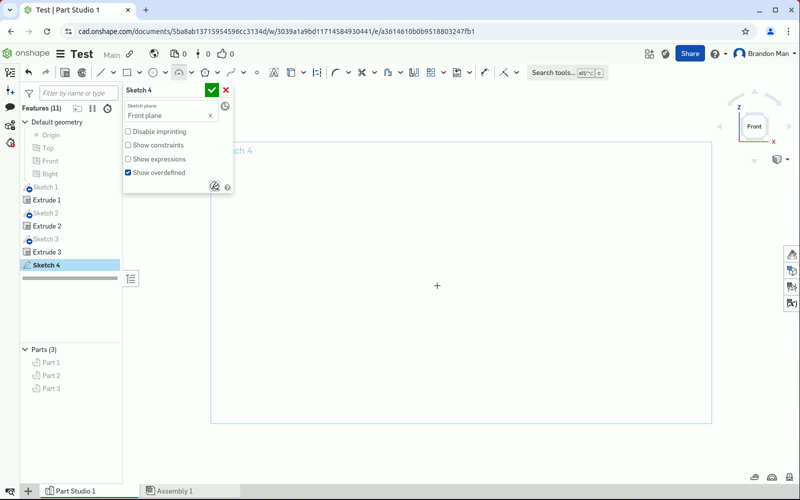
mouse_move(484, 285)
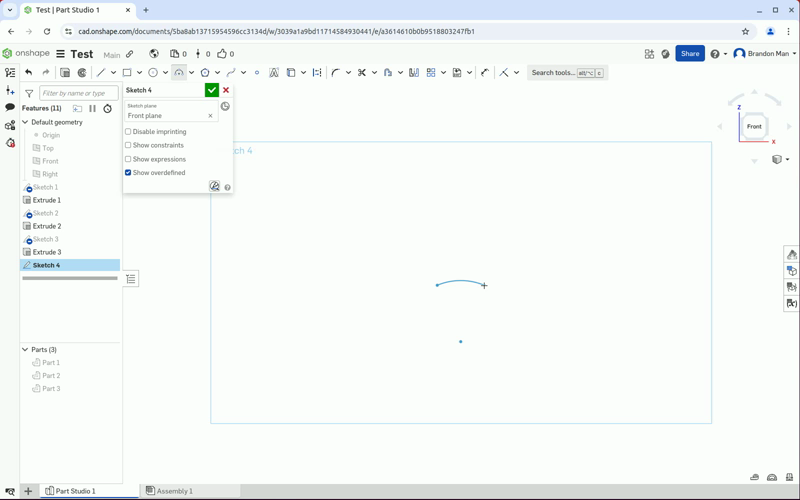
click(484, 285)
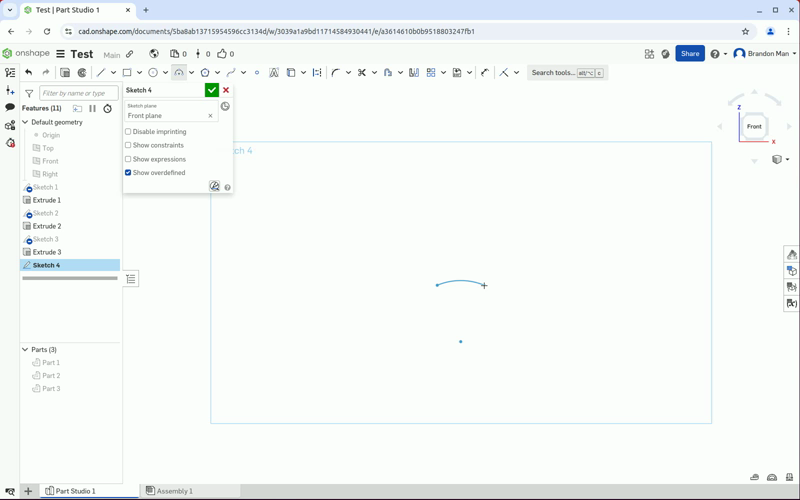
mouse_move(460, 264)
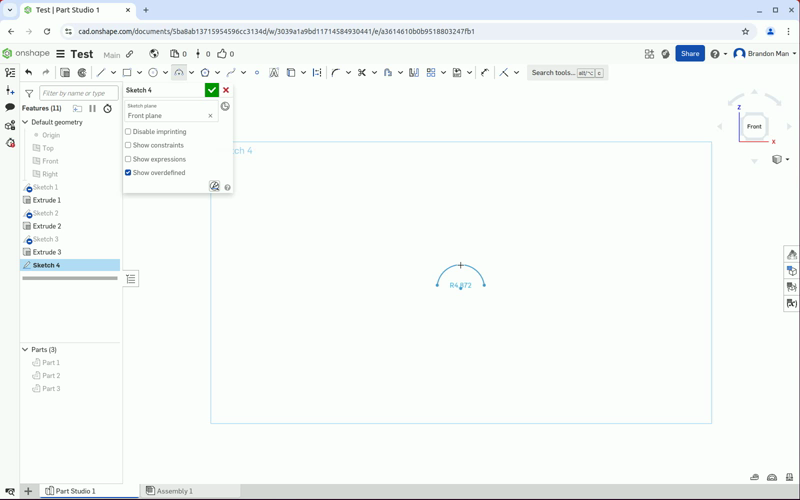
click(460, 264)
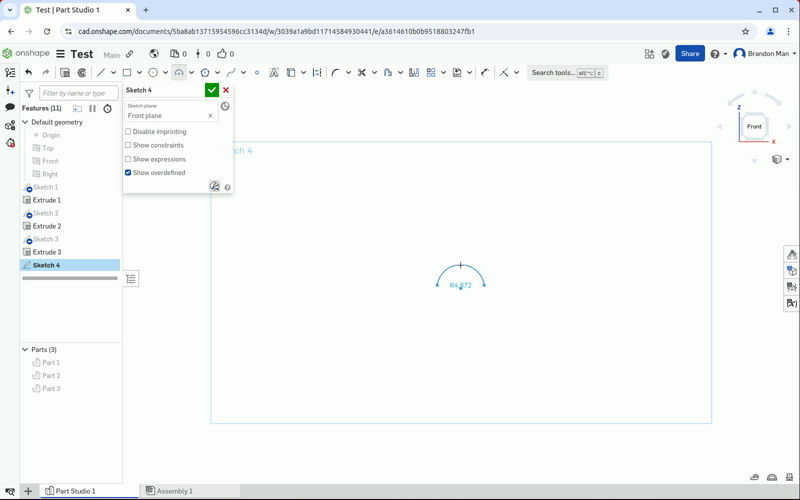
key_up(shift)
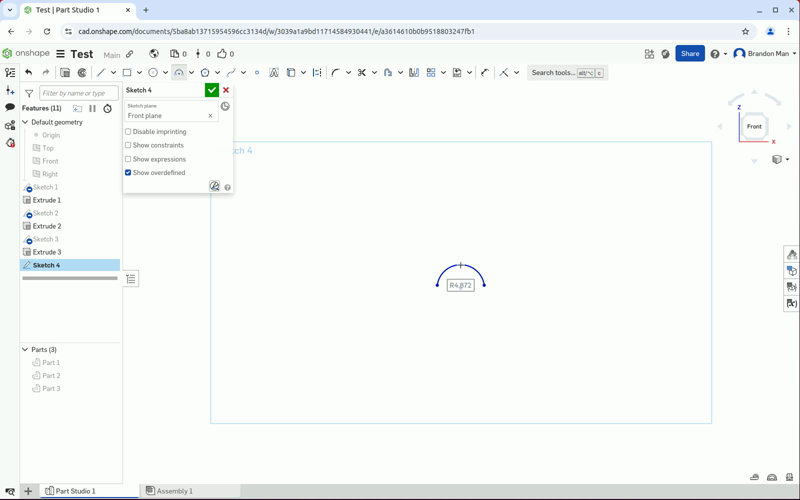
key(esc)
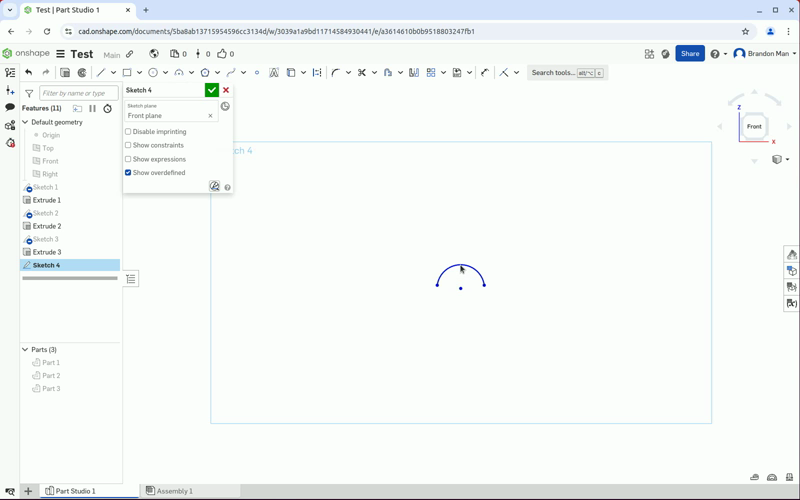
key(l)
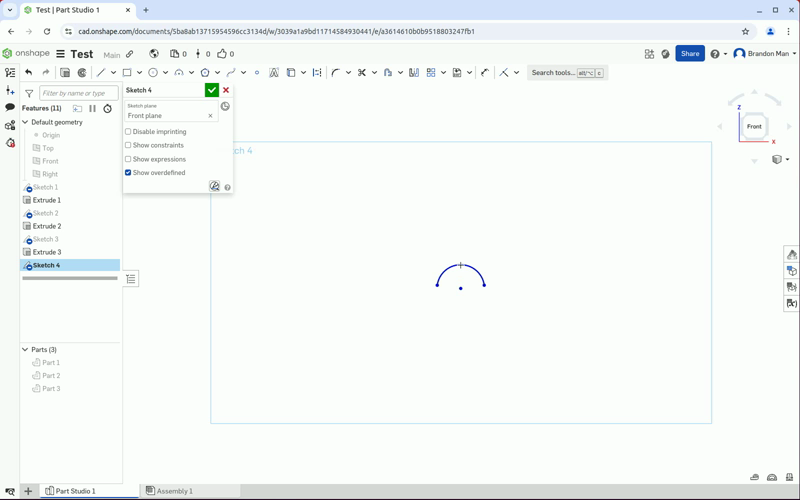
mouse_move(484, 285)
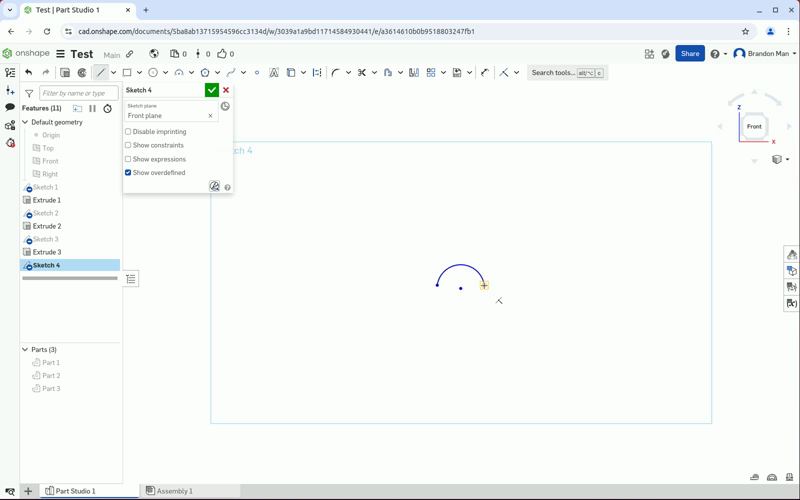
click(484, 285)
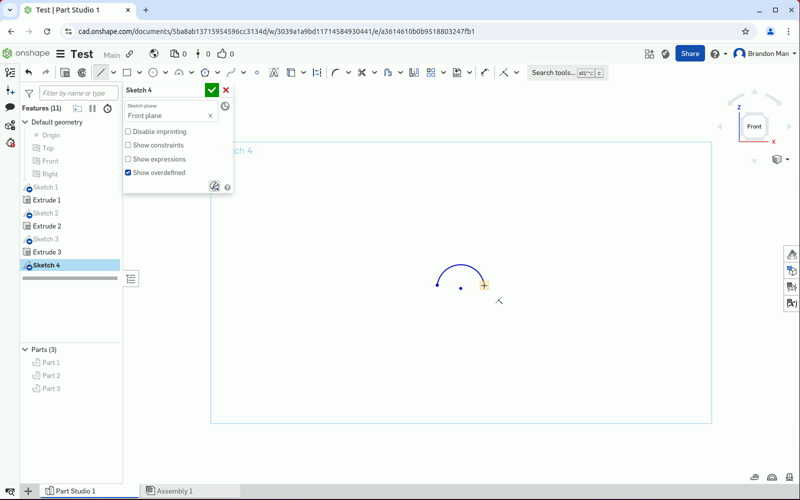
key_down(shift)
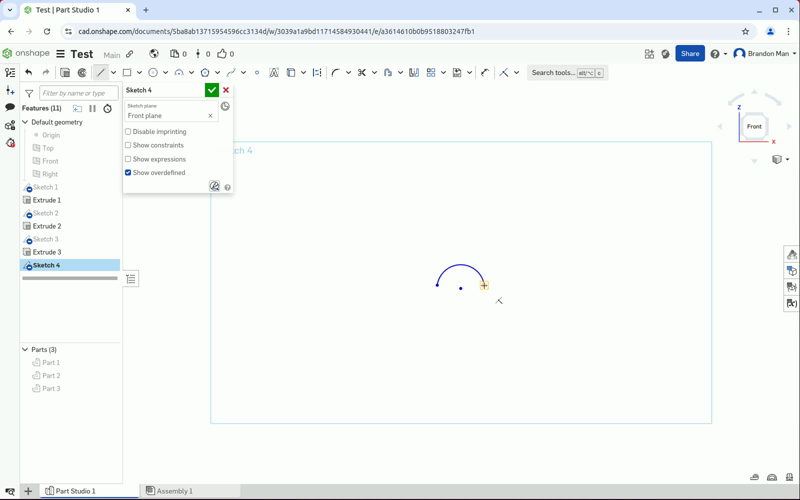
mouse_move(474, 211)
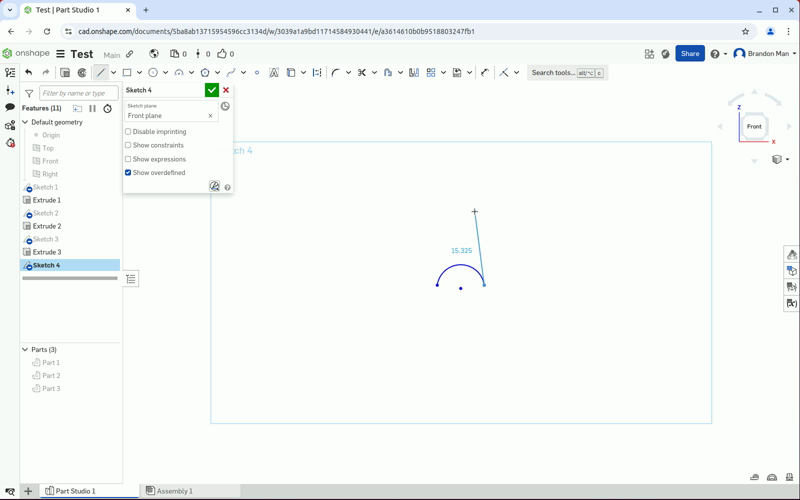
click(474, 211)
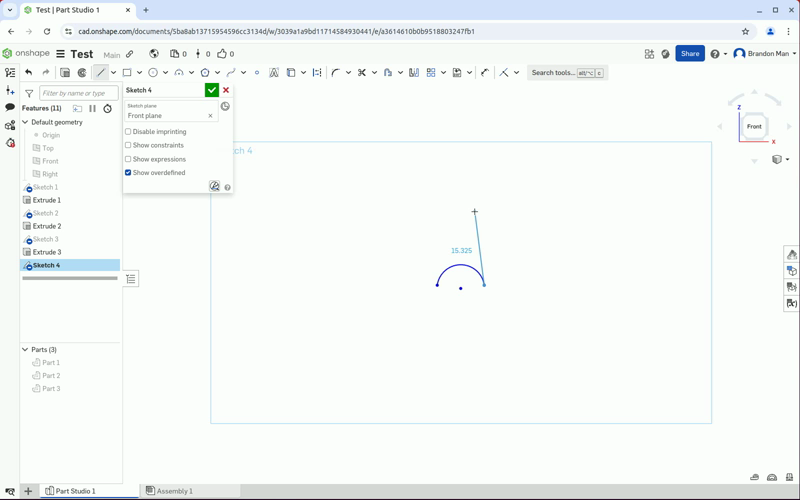
key_up(shift)
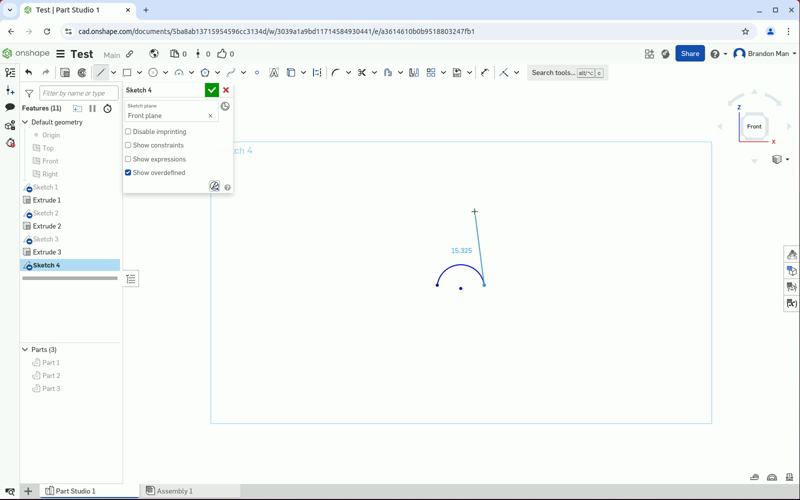
key(esc)
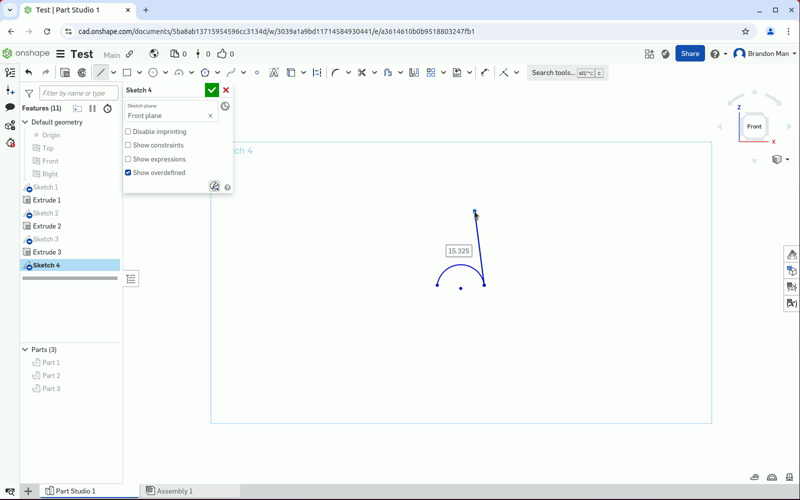
key(a)
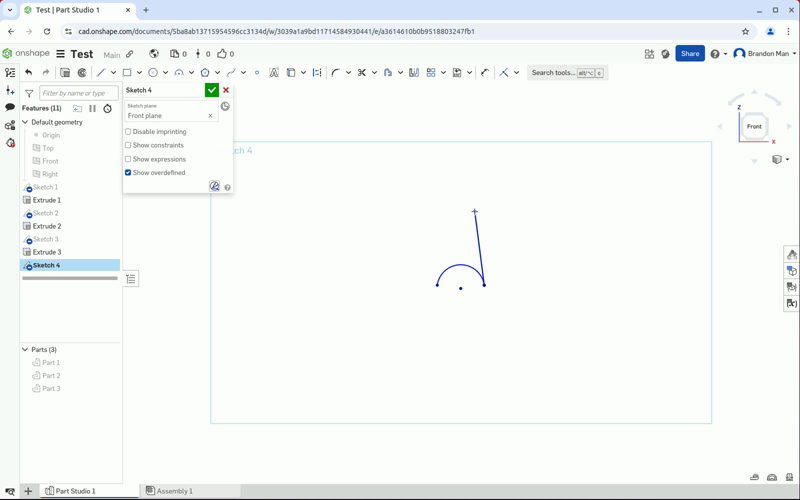
mouse_move(474, 211)
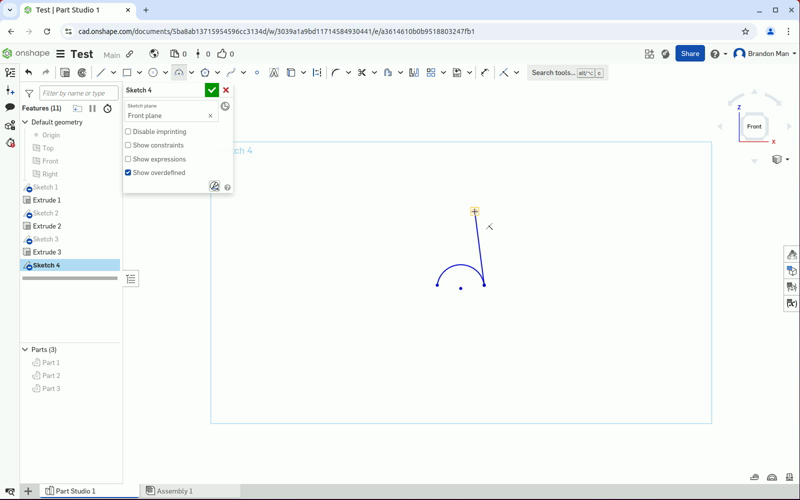
click(474, 211)
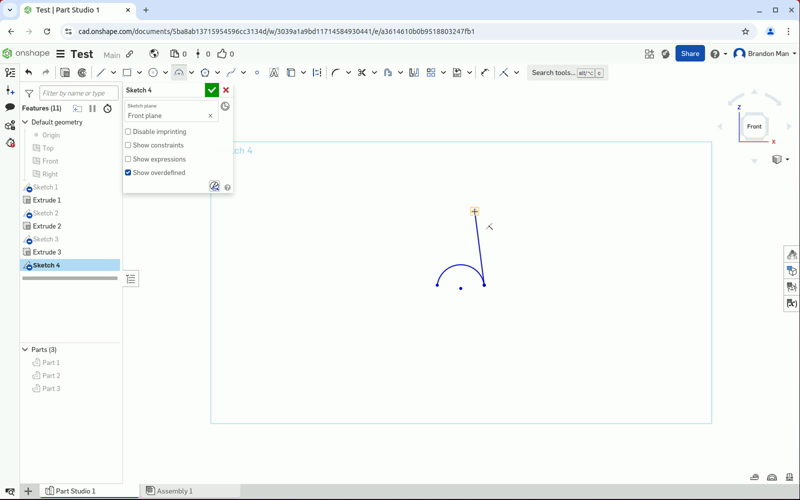
key_down(shift)
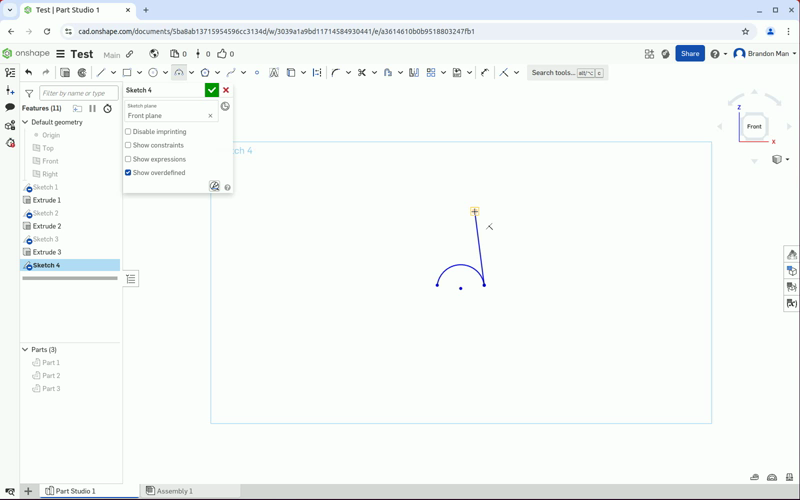
mouse_move(446, 211)
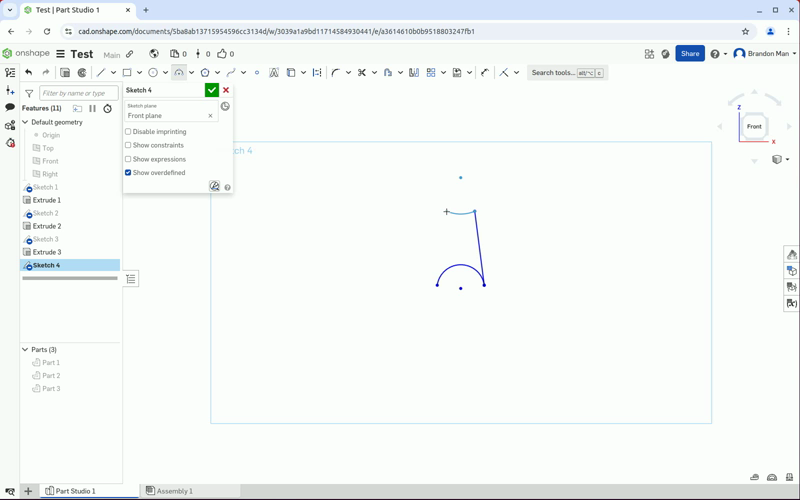
click(446, 211)
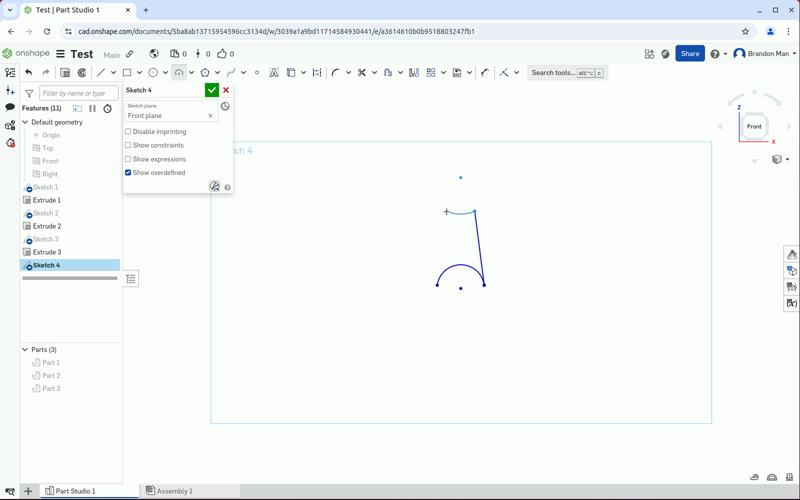
mouse_move(460, 227)
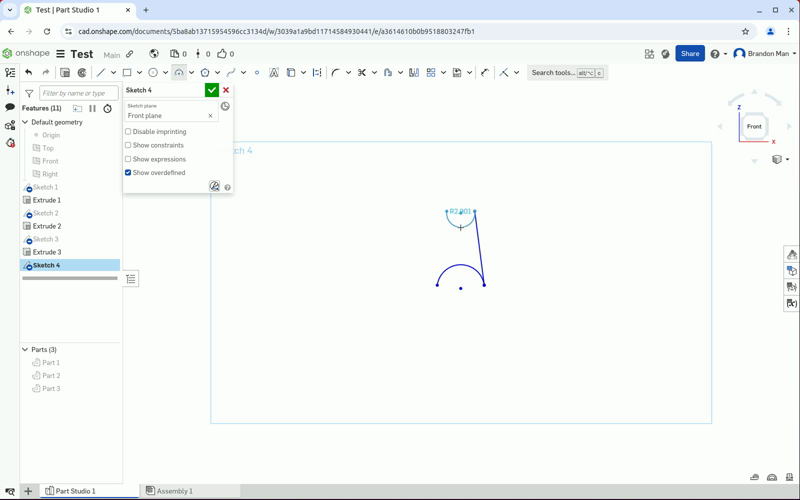
click(460, 227)
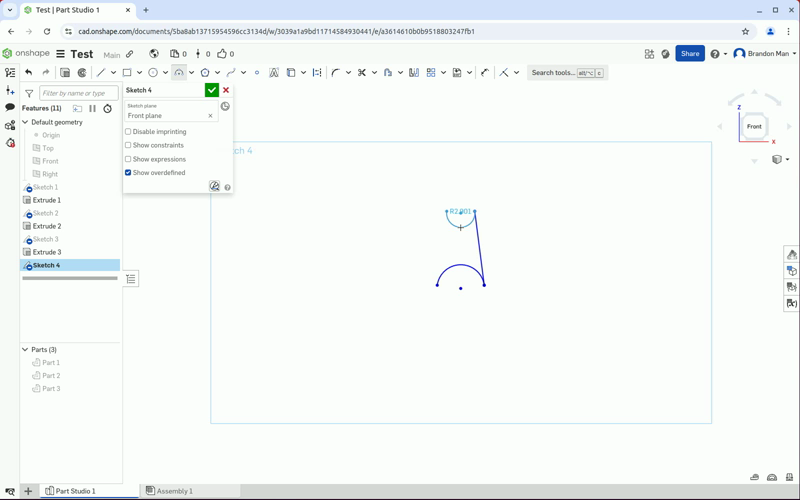
key_up(shift)
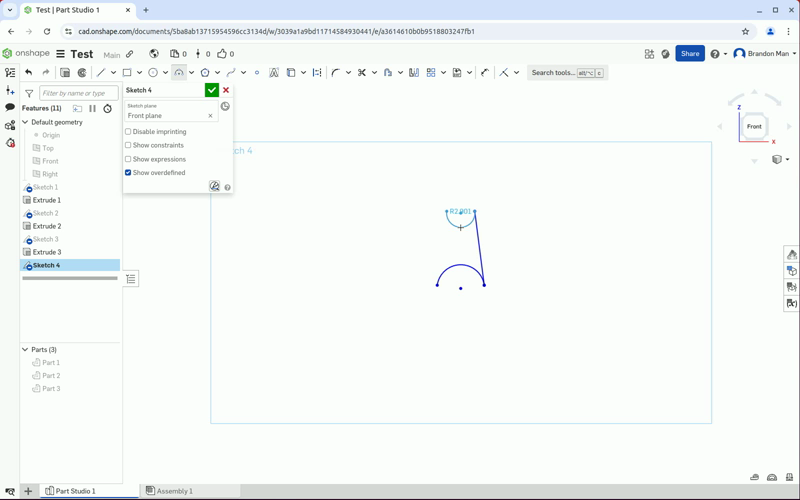
key(esc)
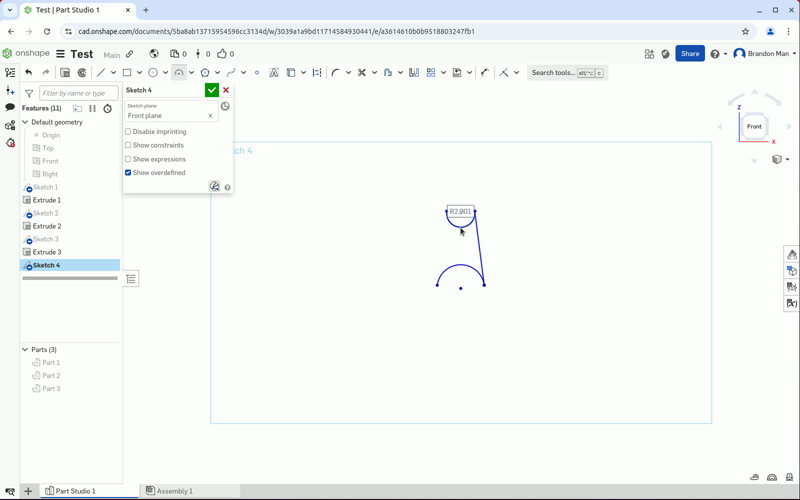
key(l)
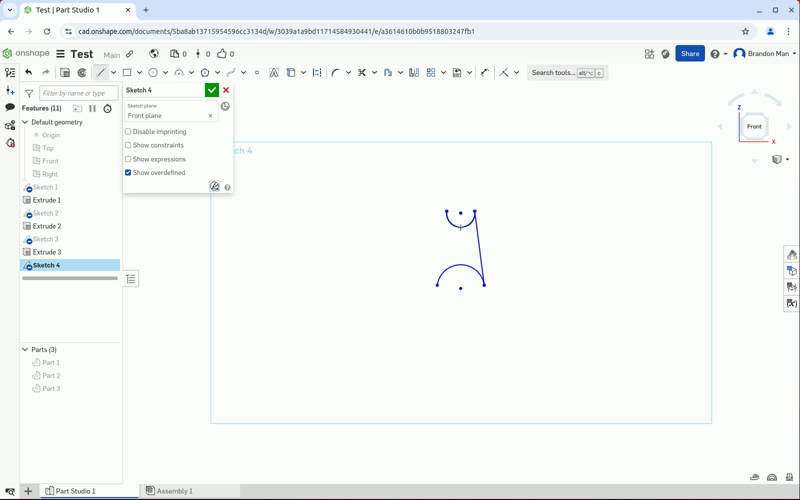
mouse_move(446, 211)
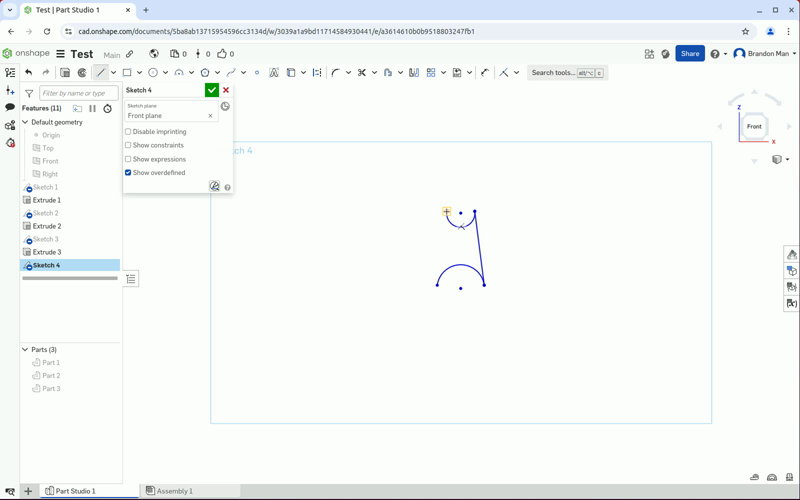
click(446, 211)
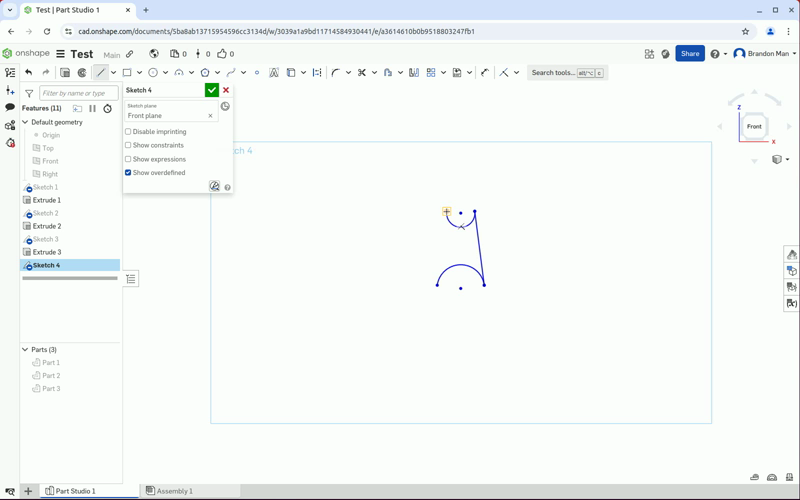
key_down(shift)
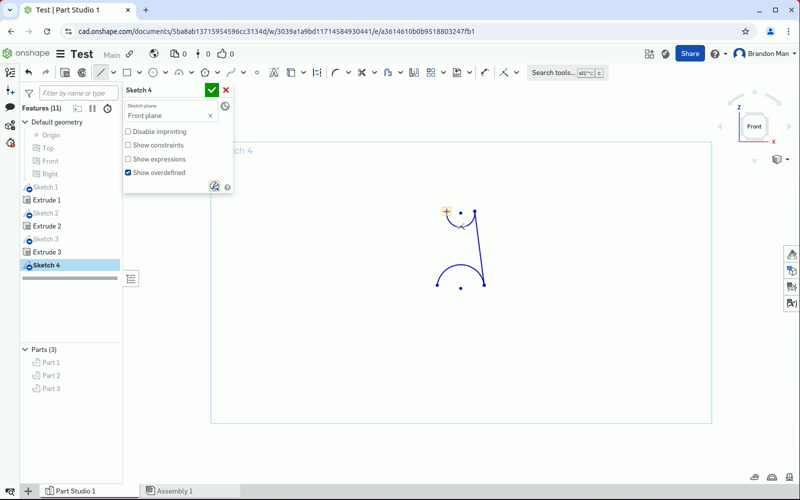
mouse_move(437, 285)
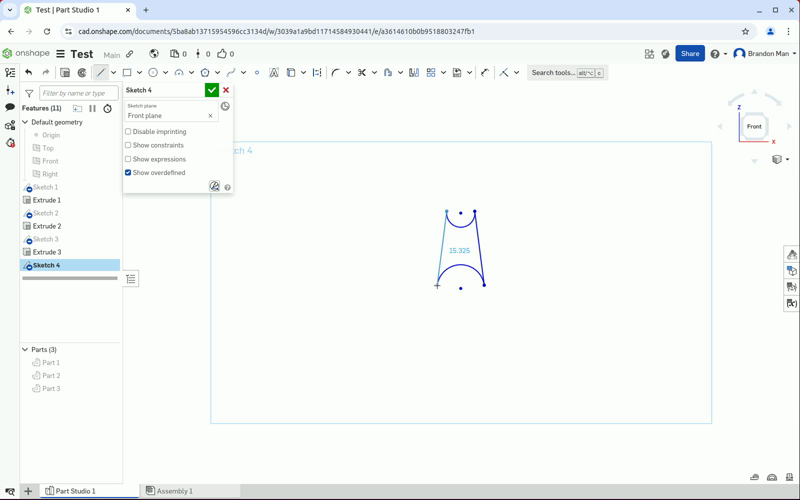
key_up(shift)
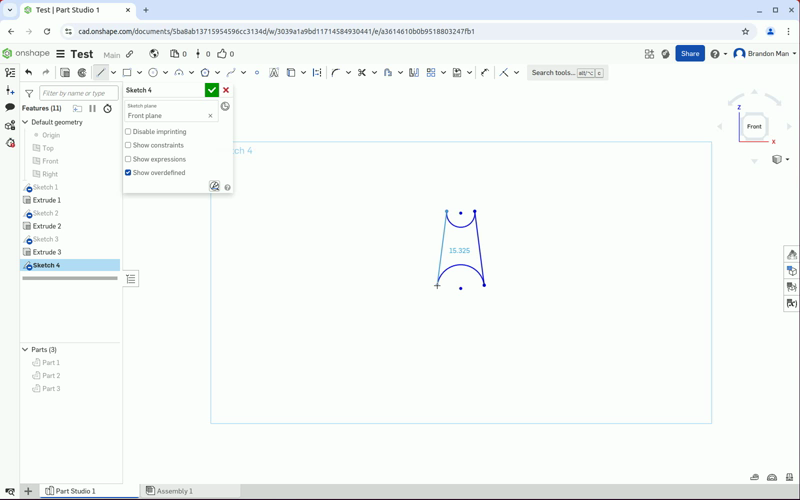
click(437, 285)
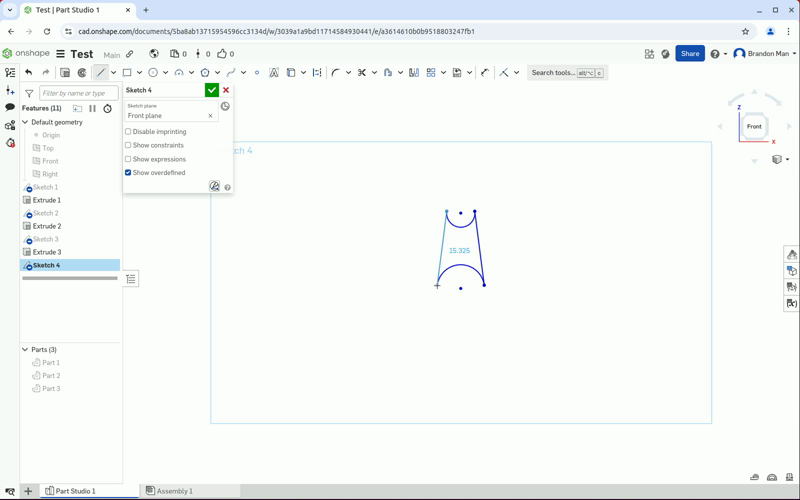
key(esc)
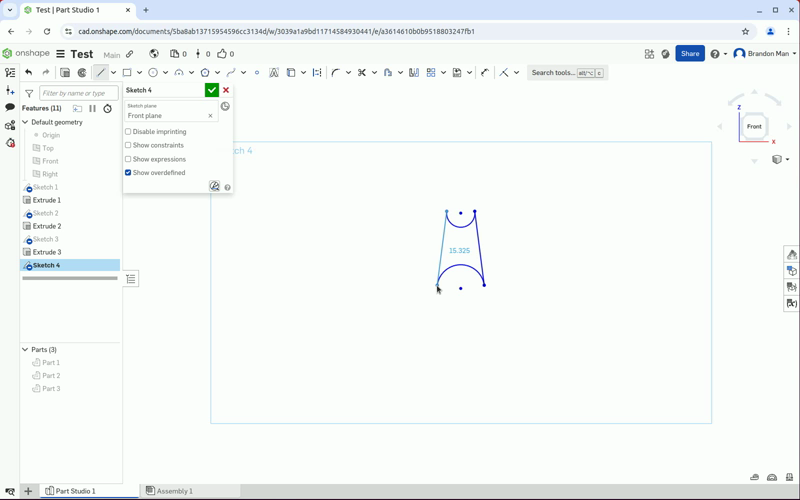
key(c)
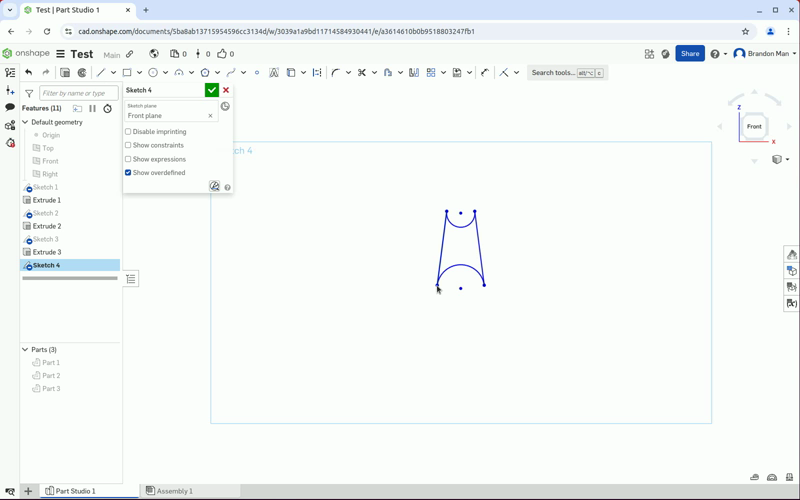
key_down(shift)
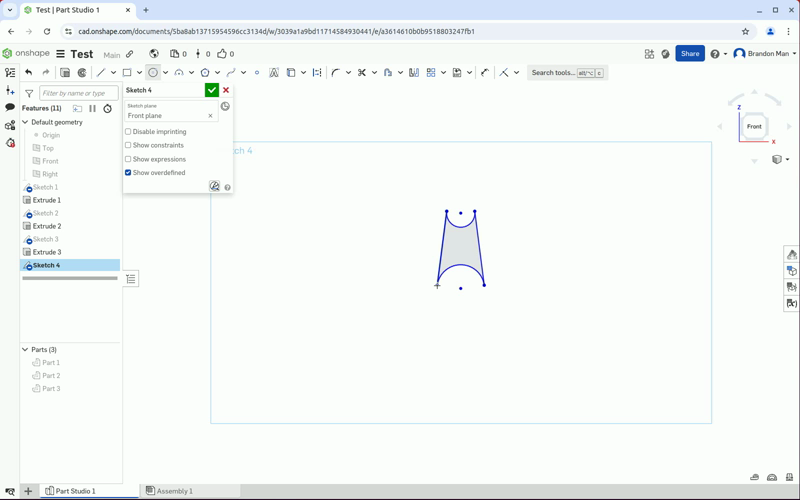
mouse_move(457, 233)
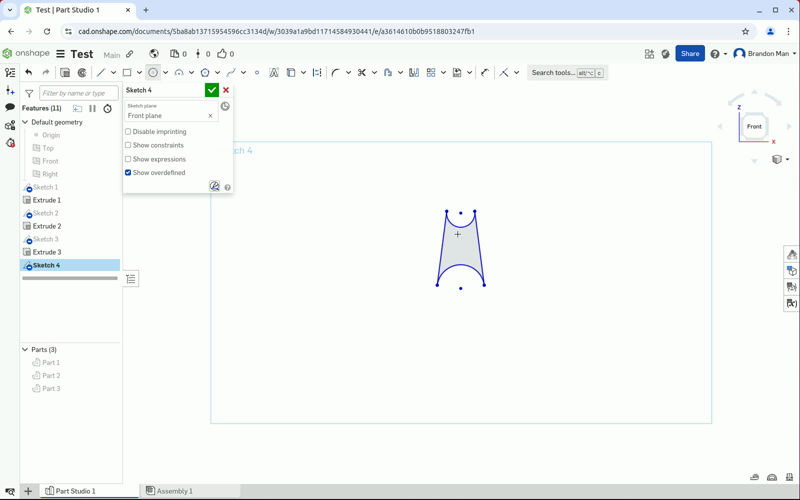
click(457, 233)
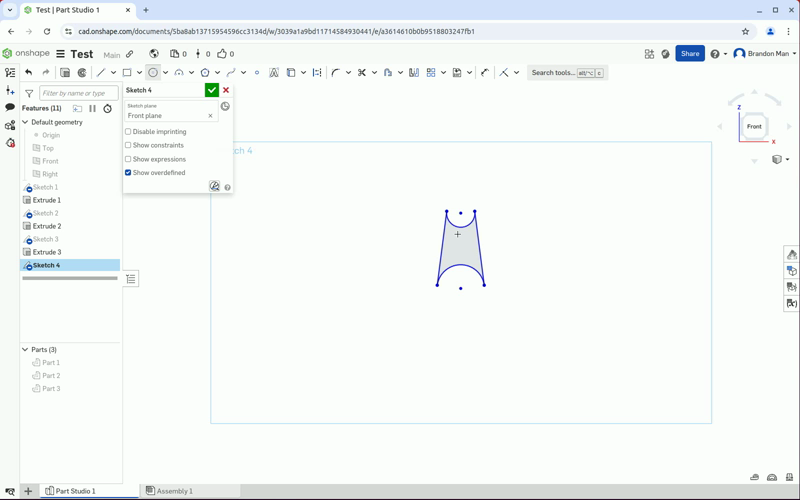
key_up(shift)
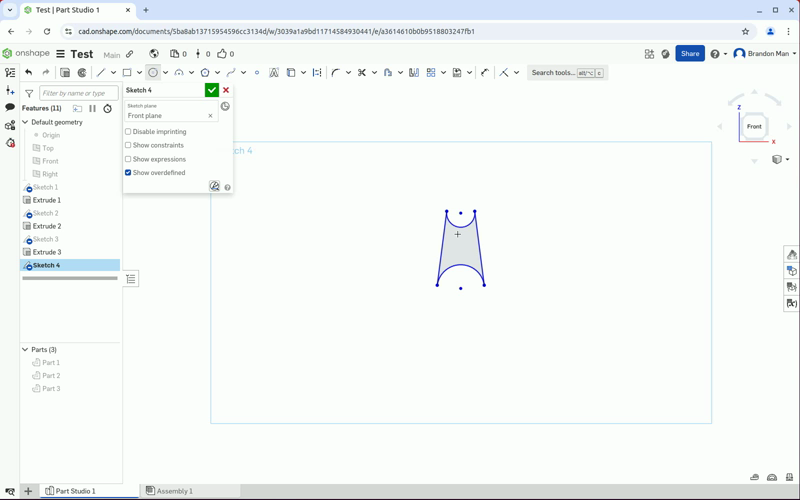
mouse_move(460, 233)
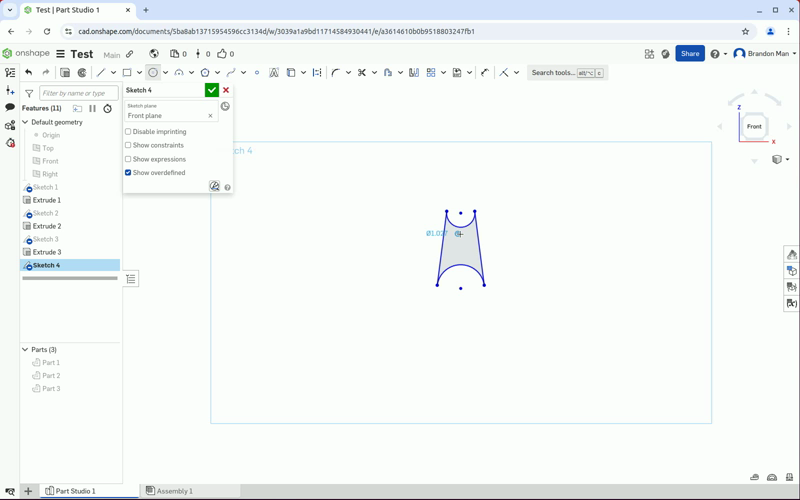
scroll(6)
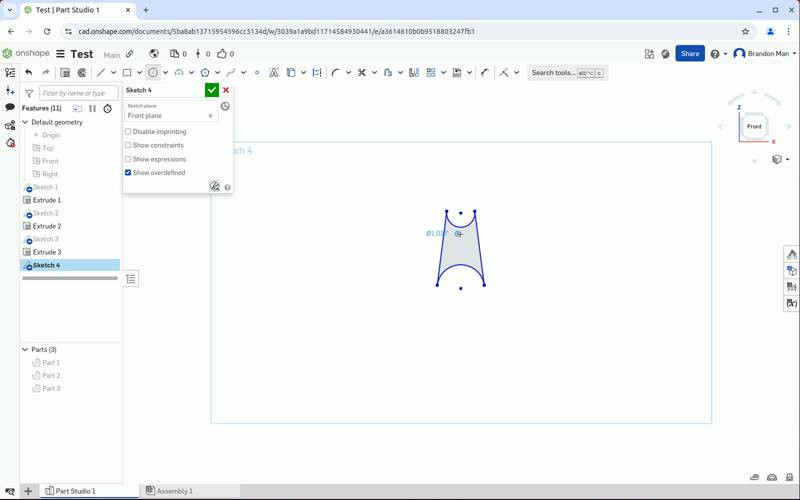
scroll(6)
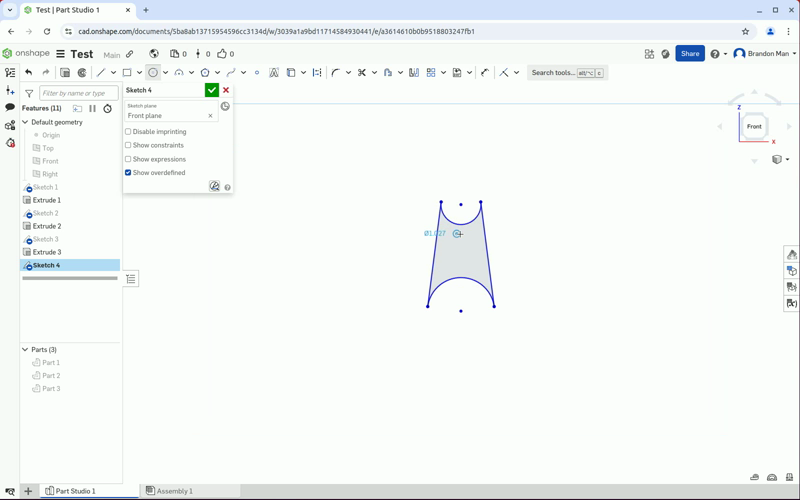
scroll(6)
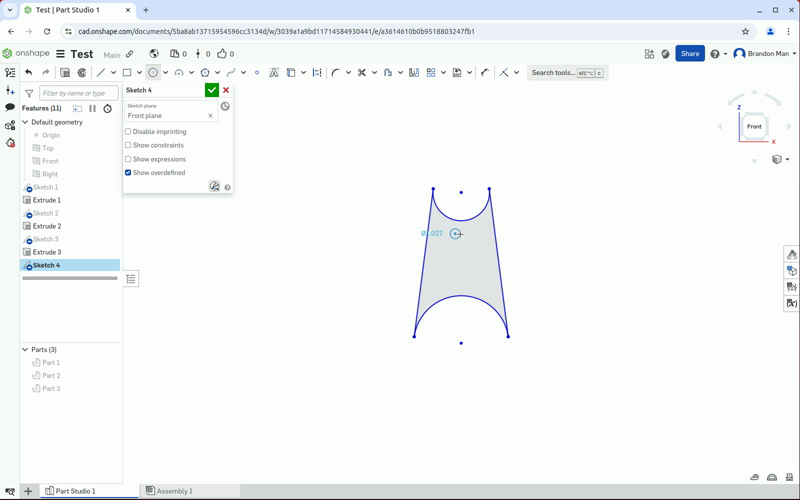
scroll(6)
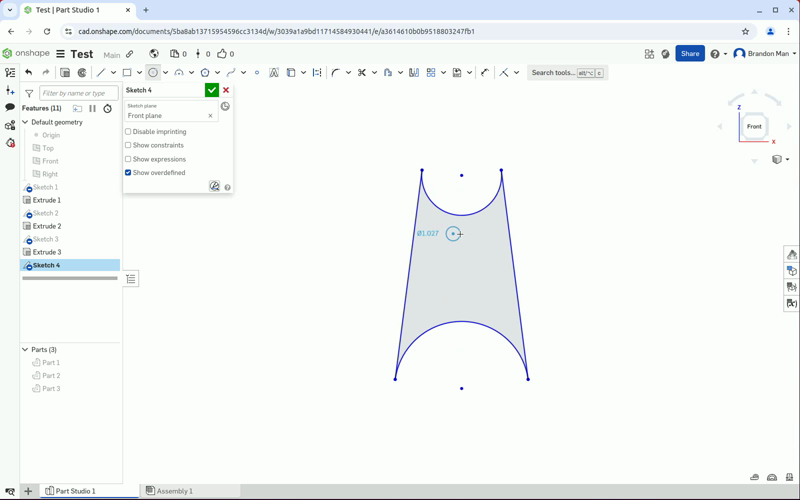
scroll(6)
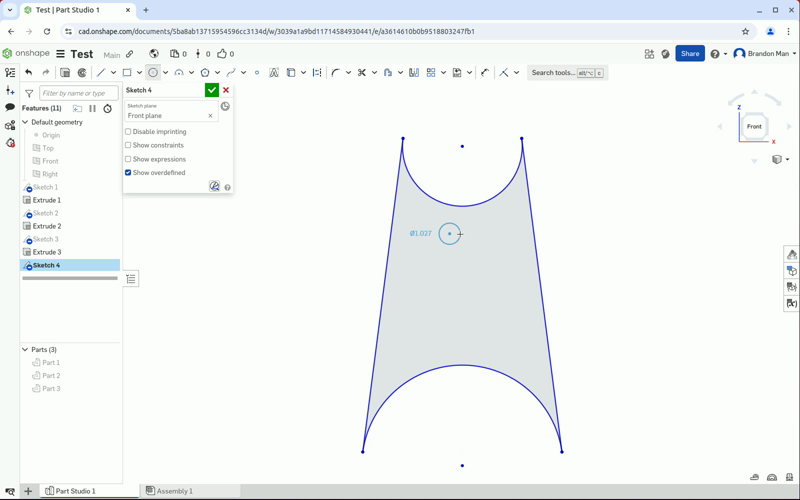
scroll(6)
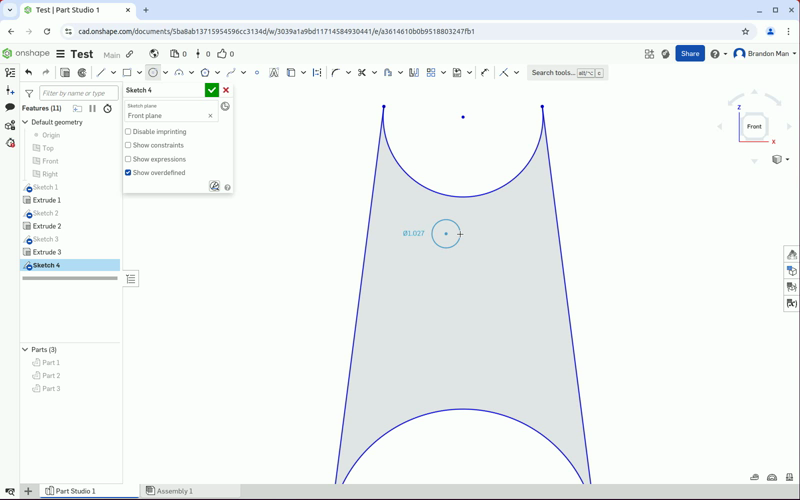
scroll(6)
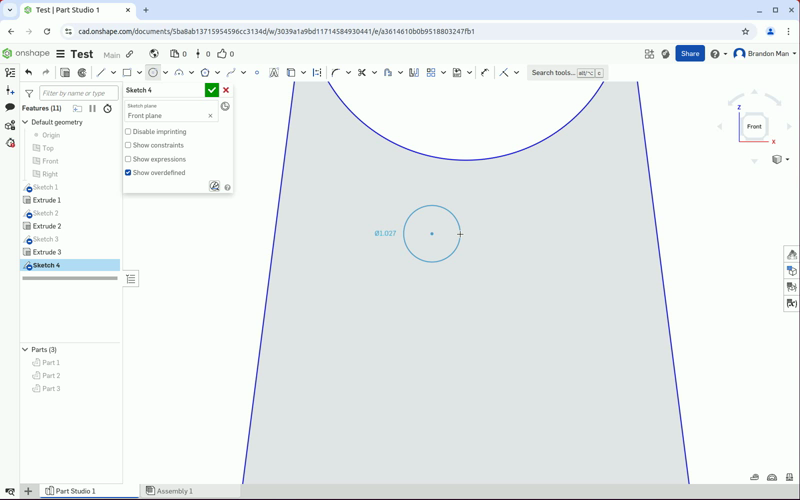
click(460, 233)
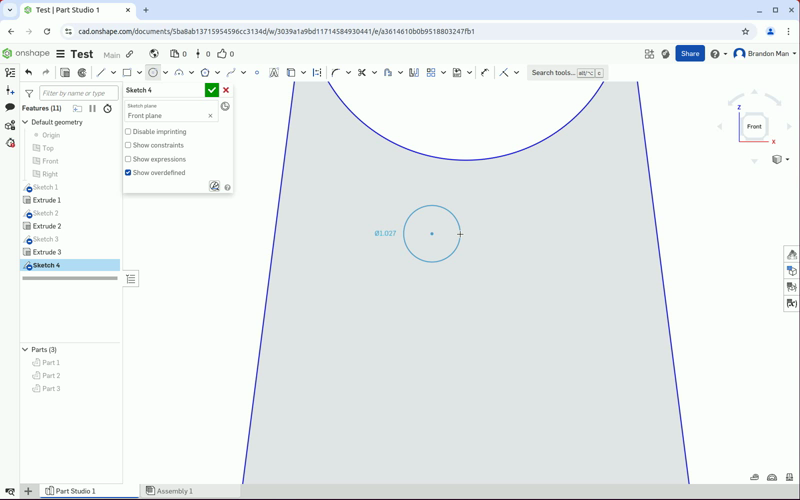
scroll(-6)
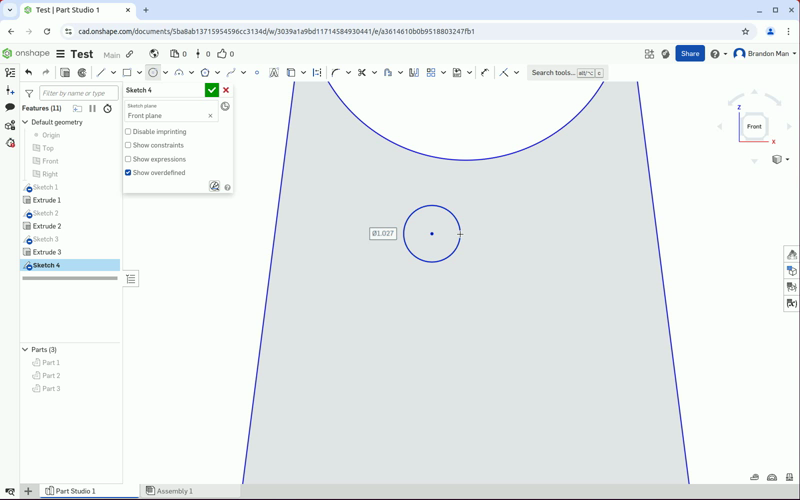
scroll(-6)
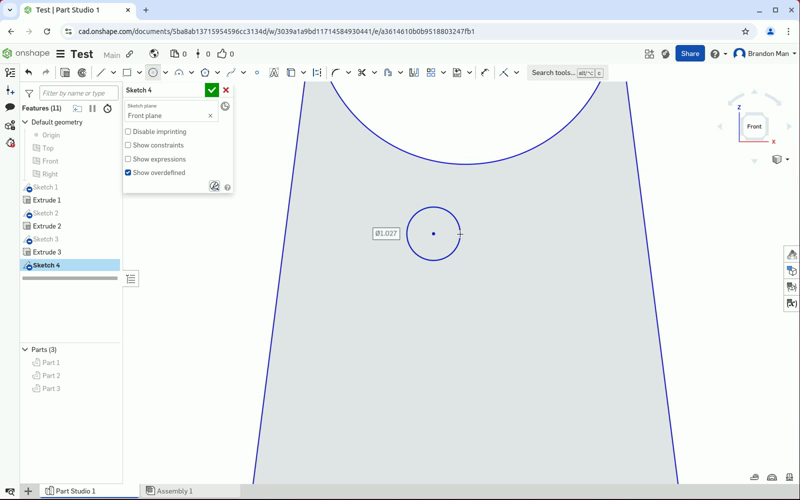
scroll(-6)
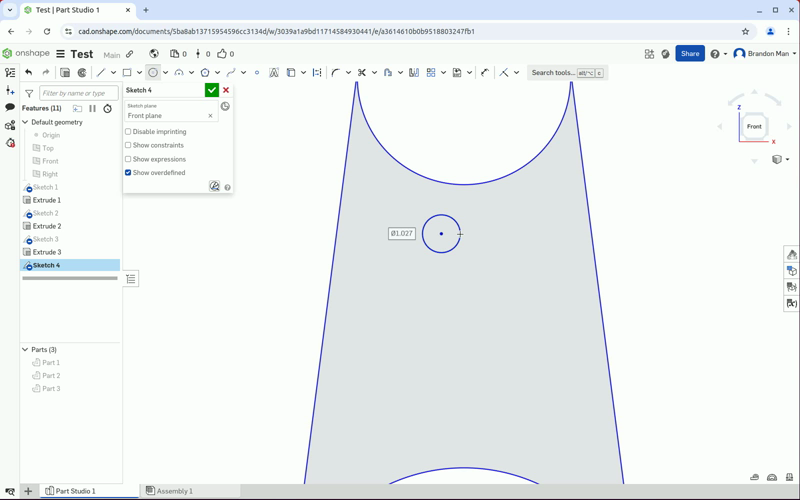
scroll(-6)
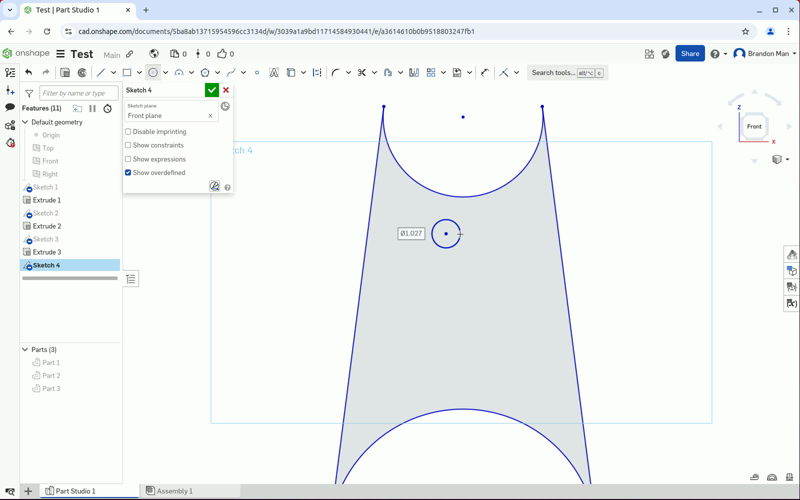
scroll(-6)
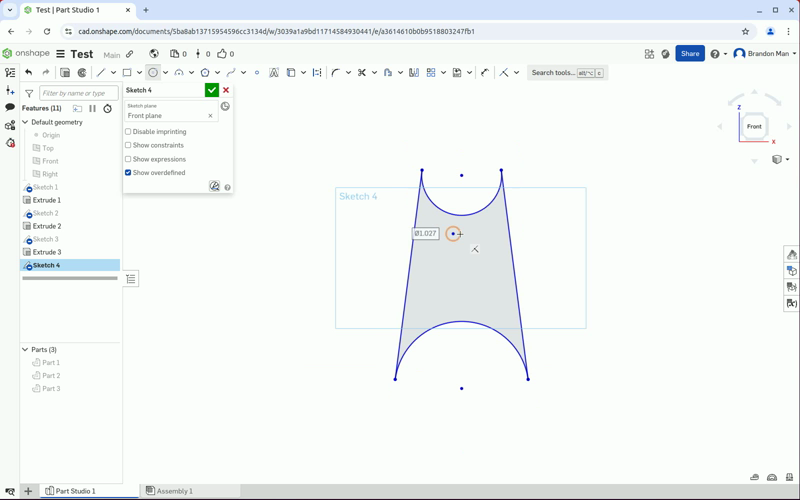
scroll(-6)
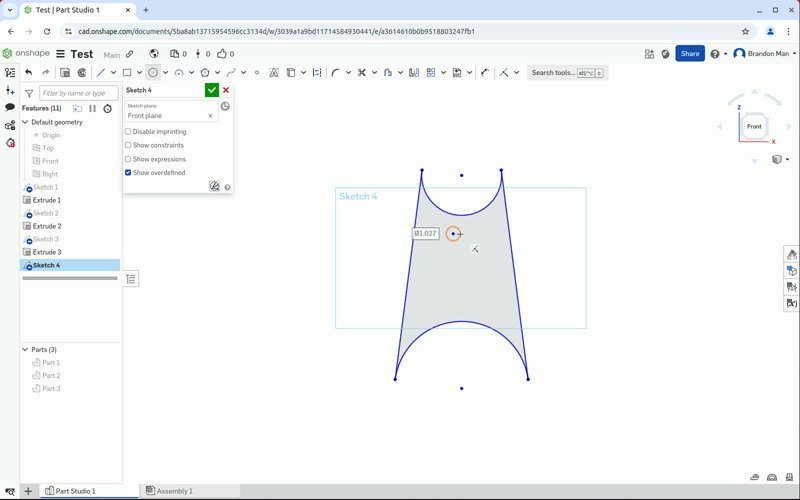
scroll(-6)
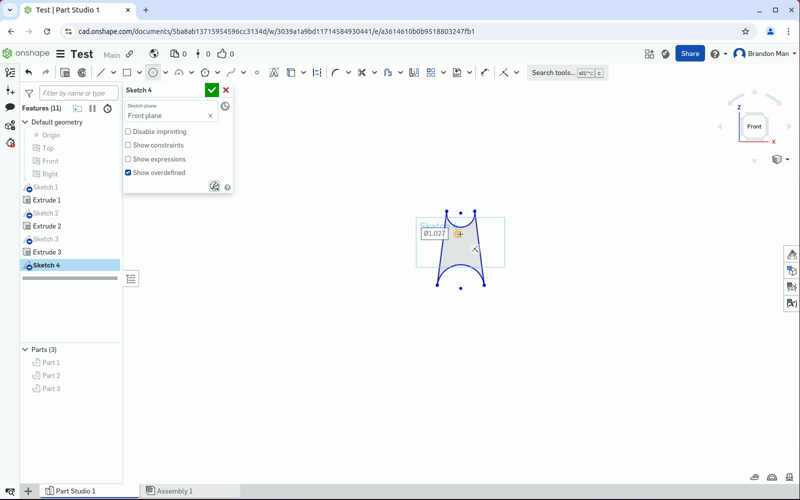
key(esc)
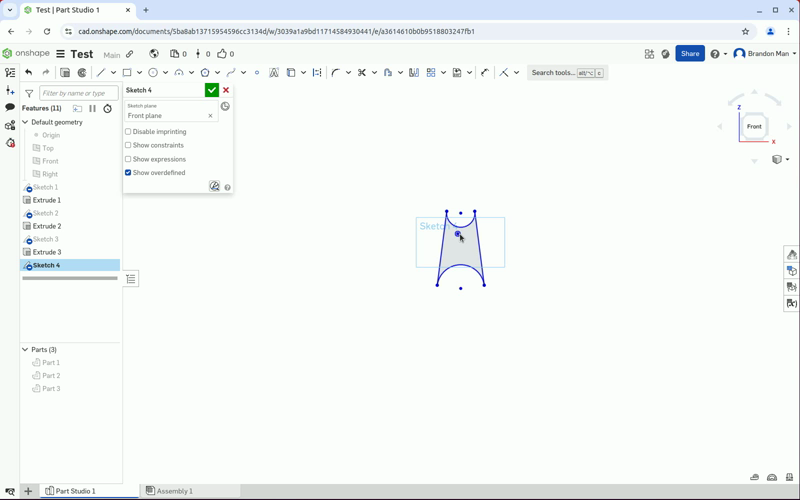
mouse_move(449, 230)
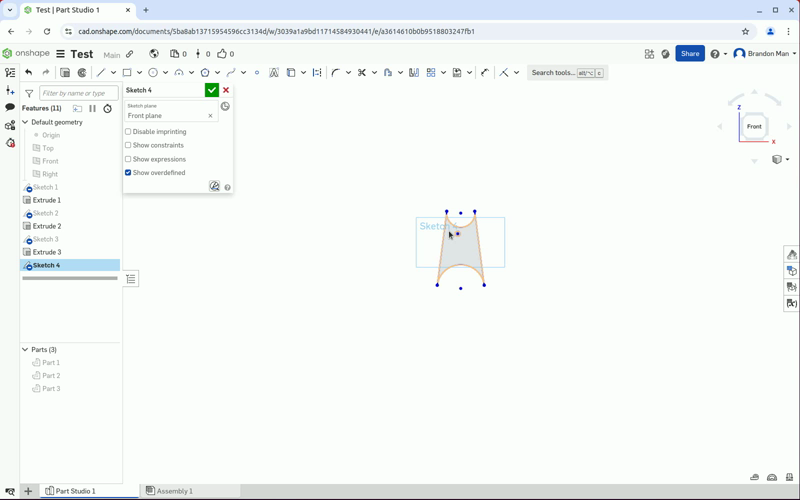
scroll(6)
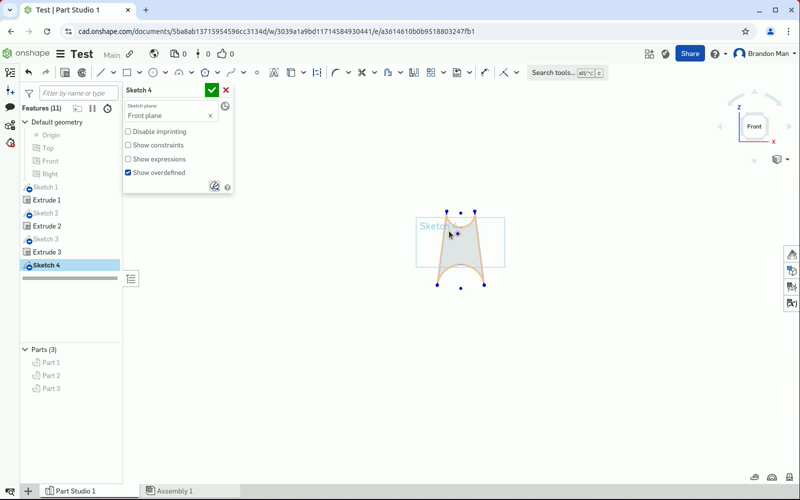
scroll(6)
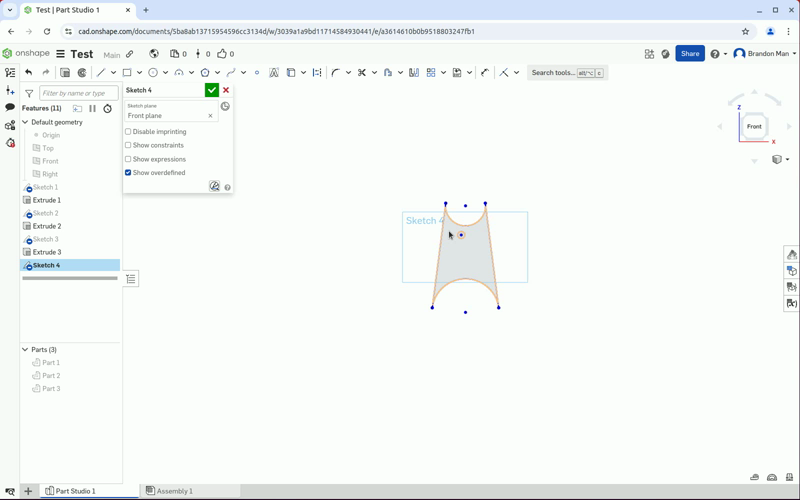
scroll(6)
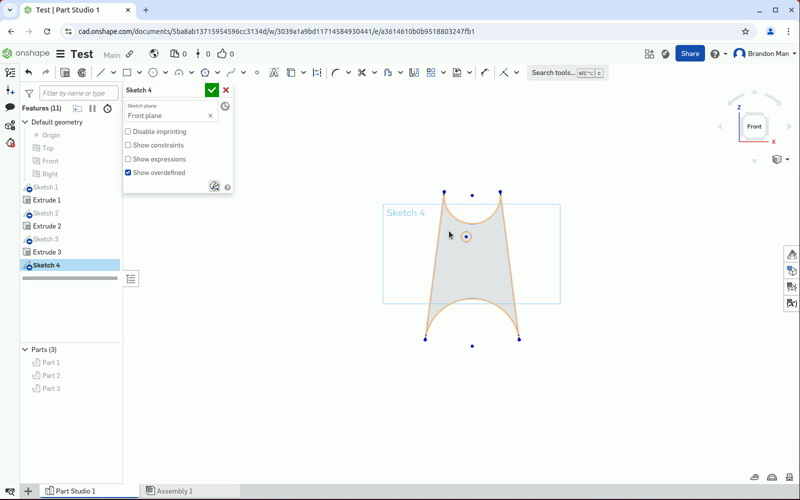
scroll(6)
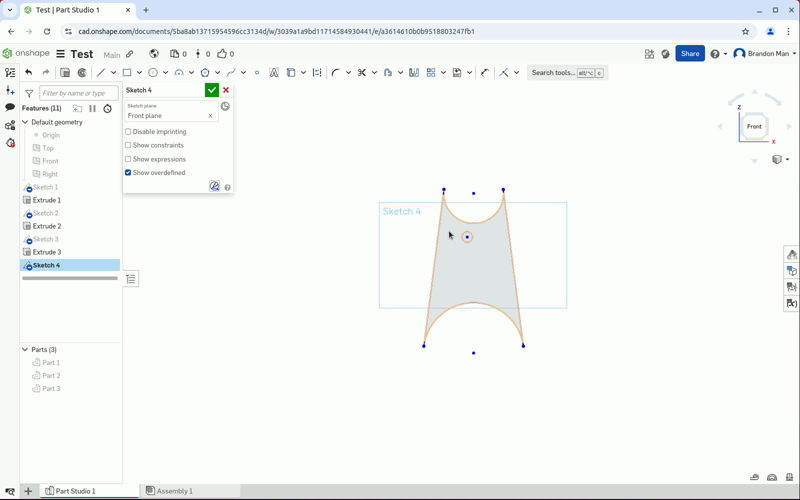
scroll(6)
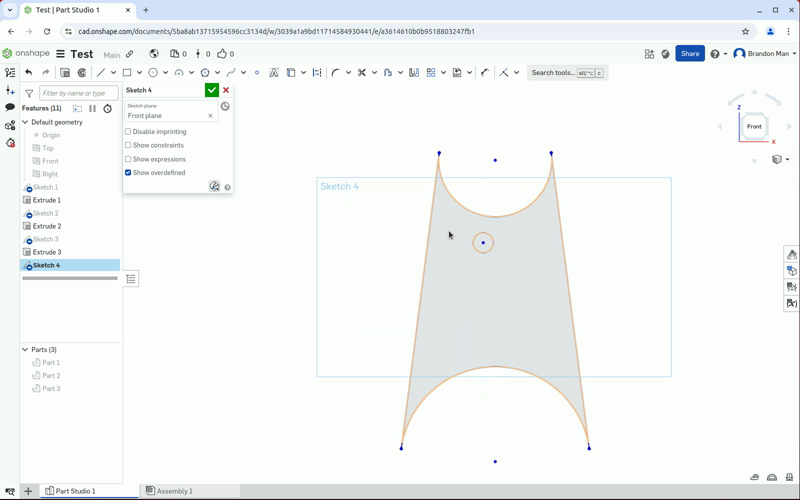
scroll(6)
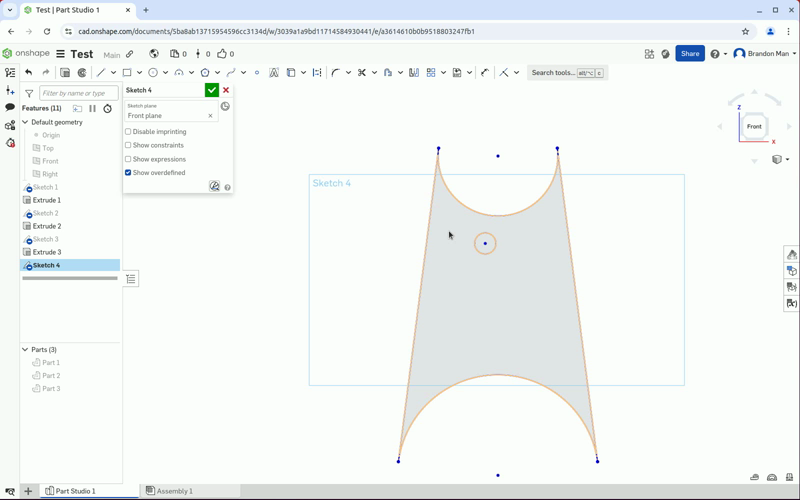
scroll(6)
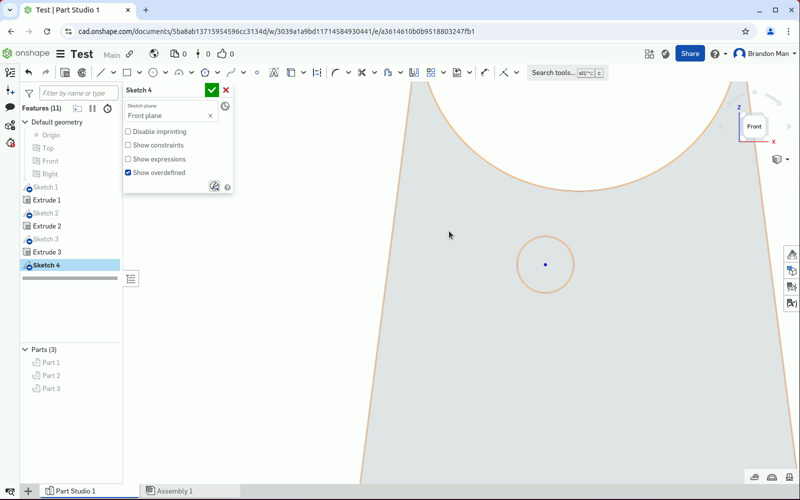
click(449, 230)
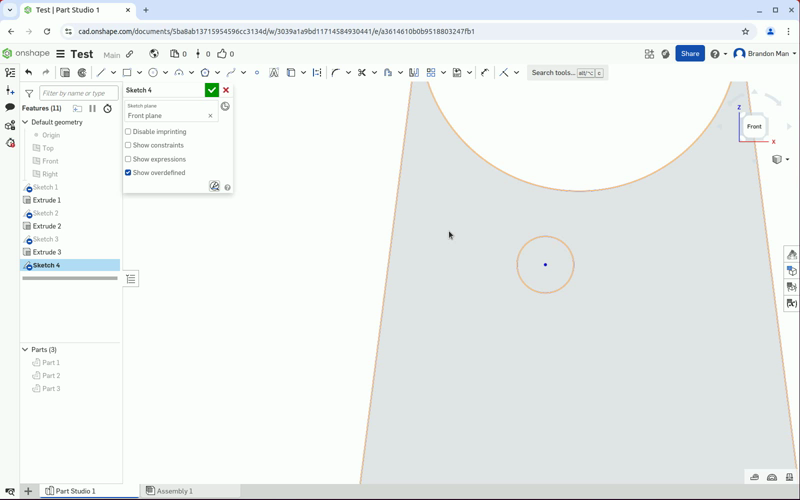
scroll(-6)
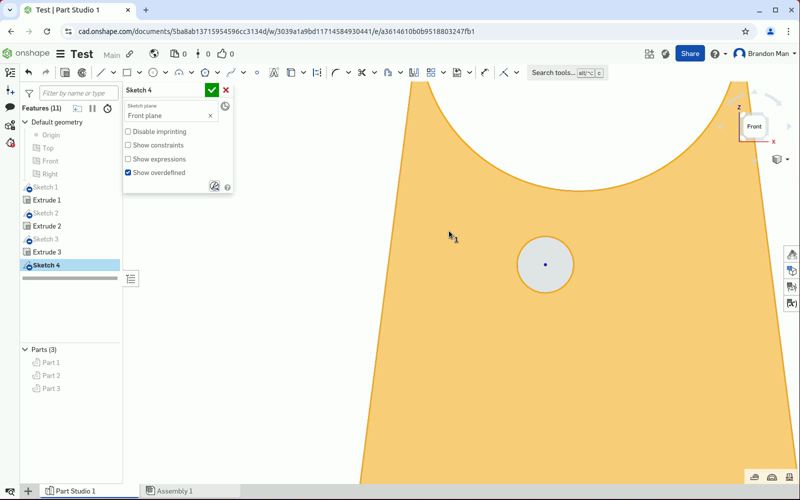
scroll(-6)
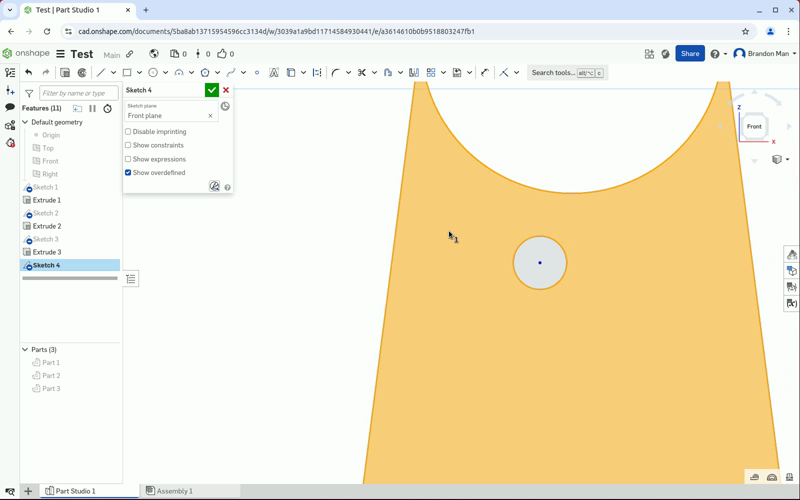
scroll(-6)
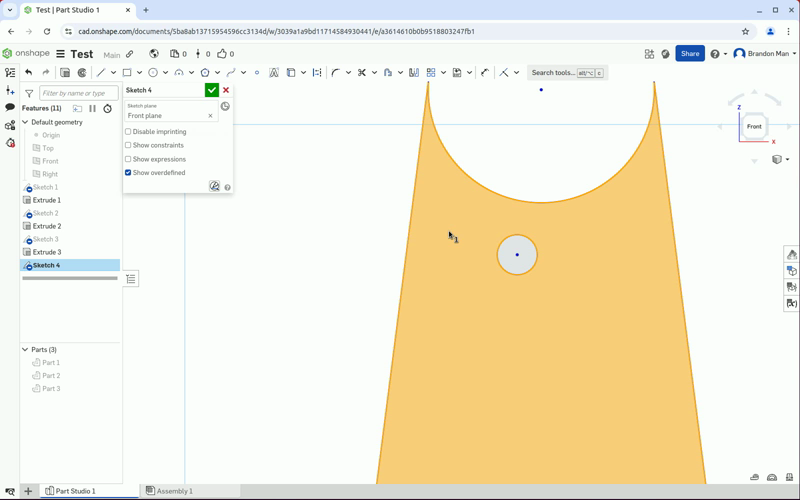
scroll(-6)
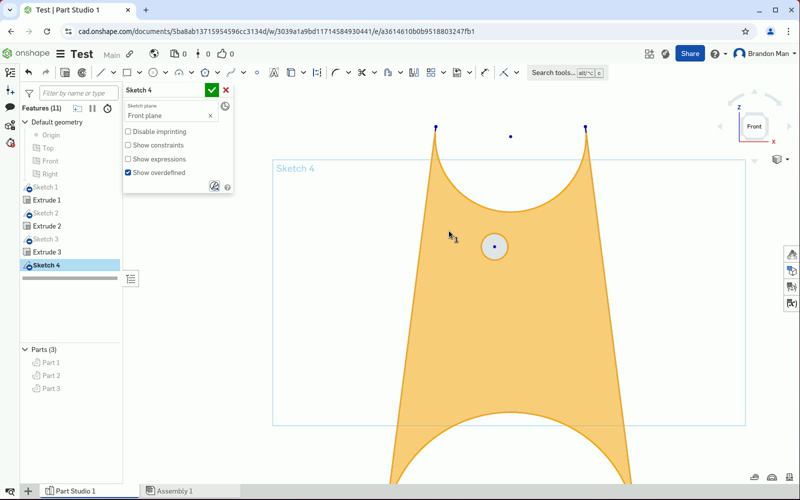
scroll(-6)
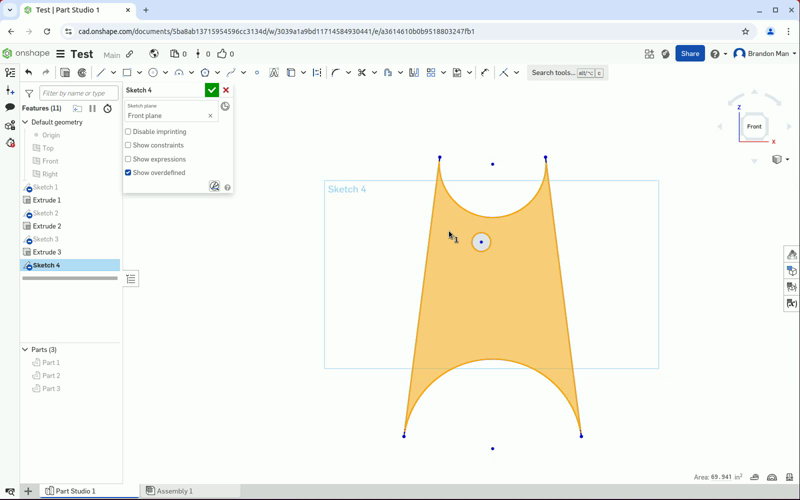
scroll(-6)
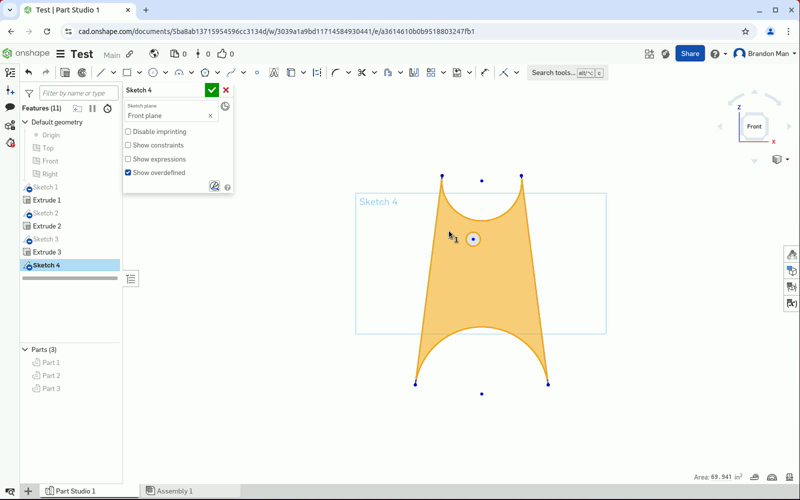
scroll(-6)
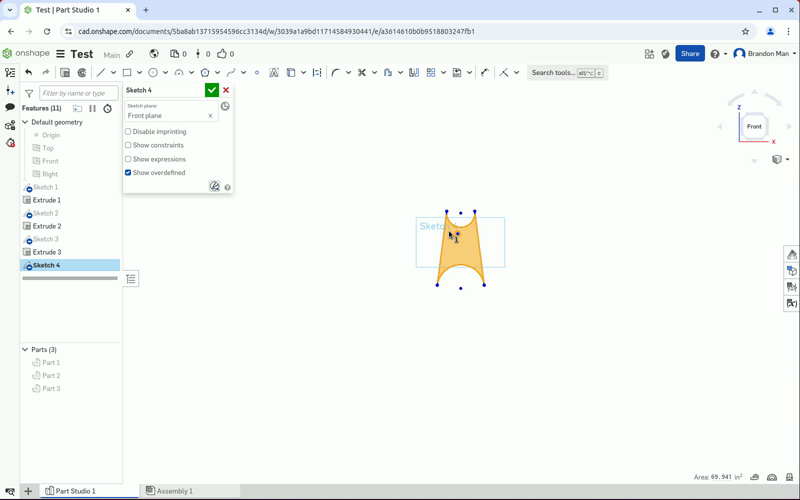
mouse_move(73, 352)
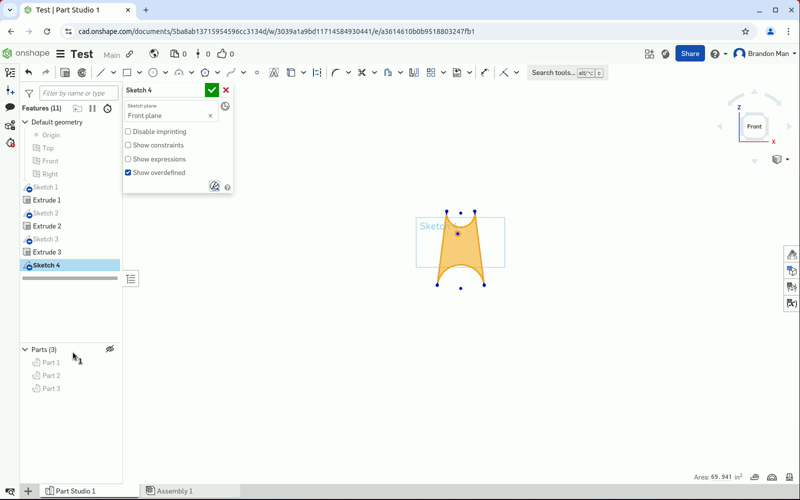
key(shift+y)
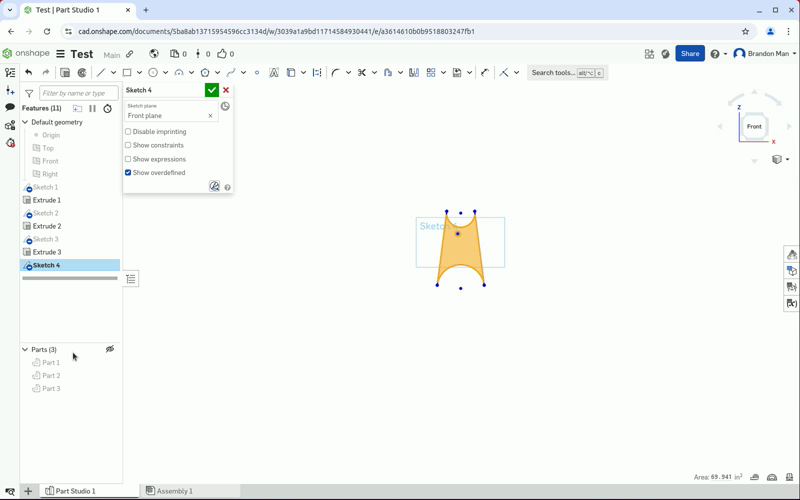
key(shift+e)
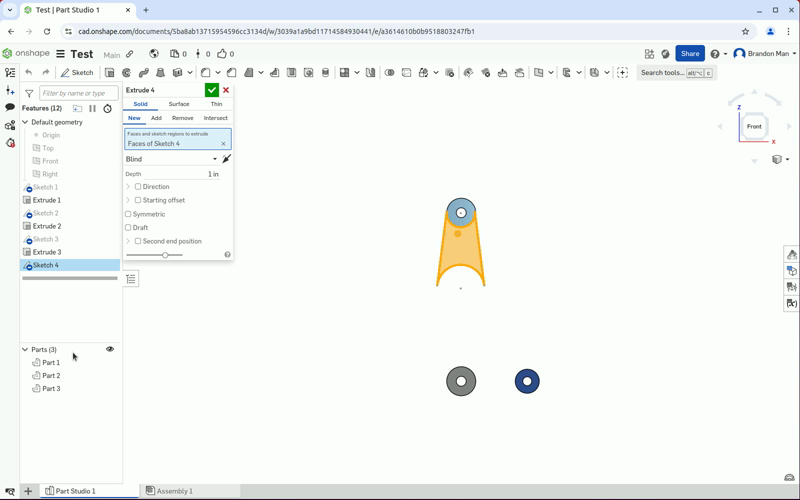
mouse_move(143, 106)
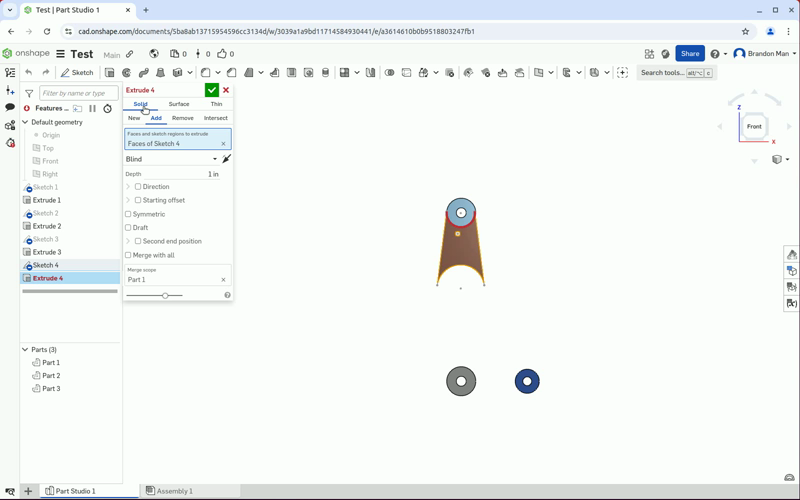
click(143, 106)
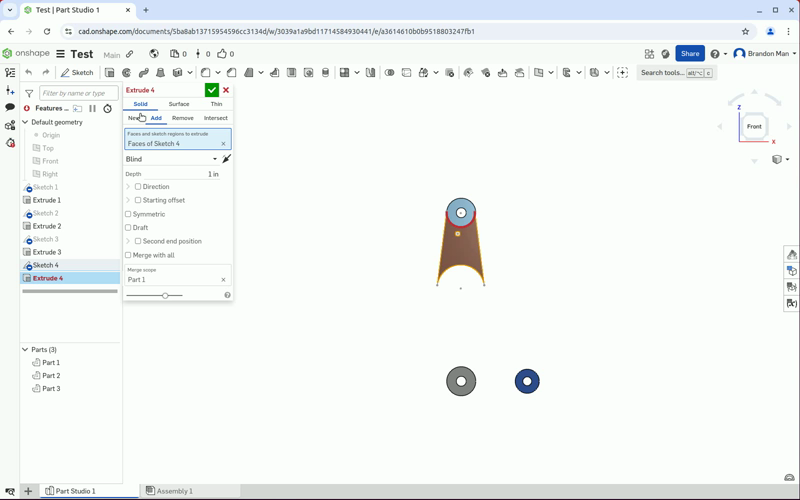
mouse_move(137, 120)
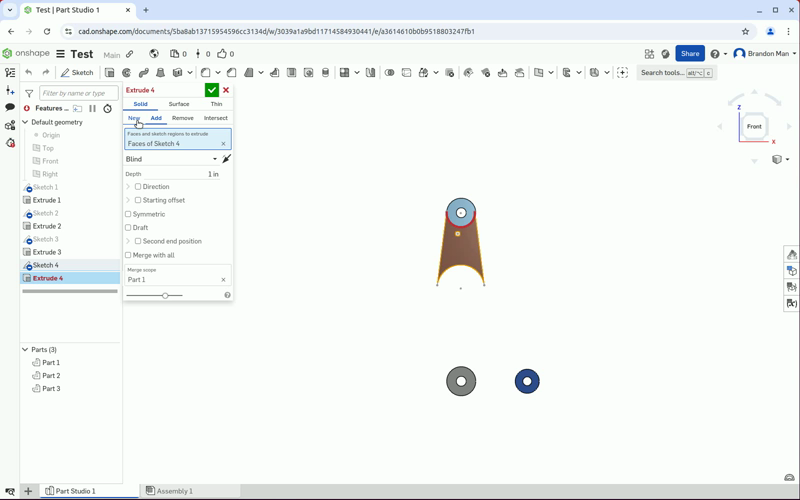
click(137, 120)
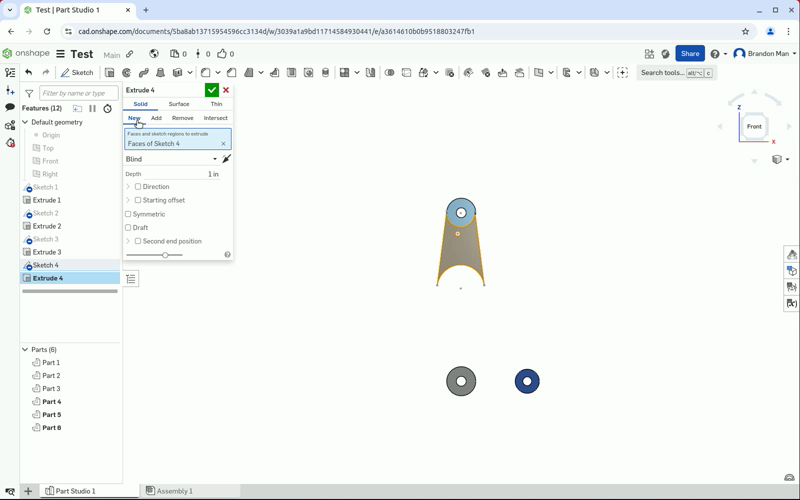
key(tab, 4)
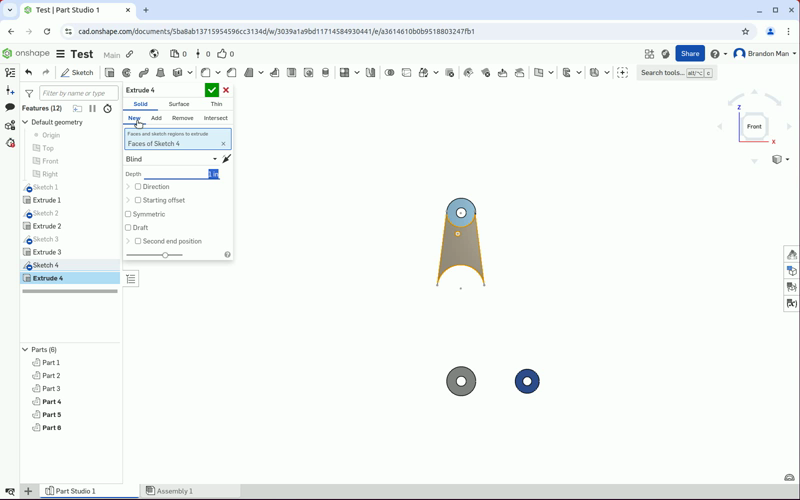
text(0.963)
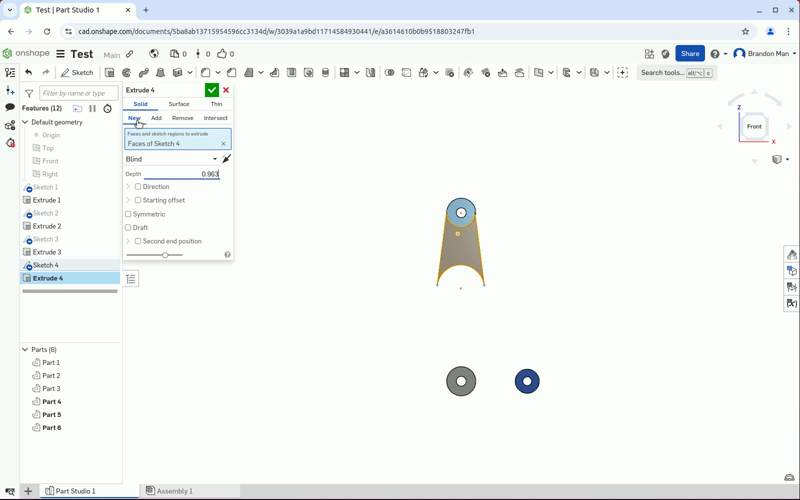
key(enter)
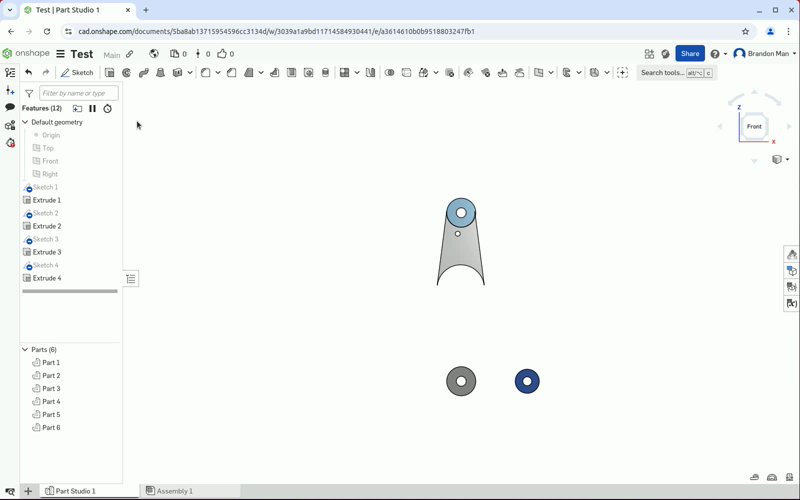
key(shift+h)
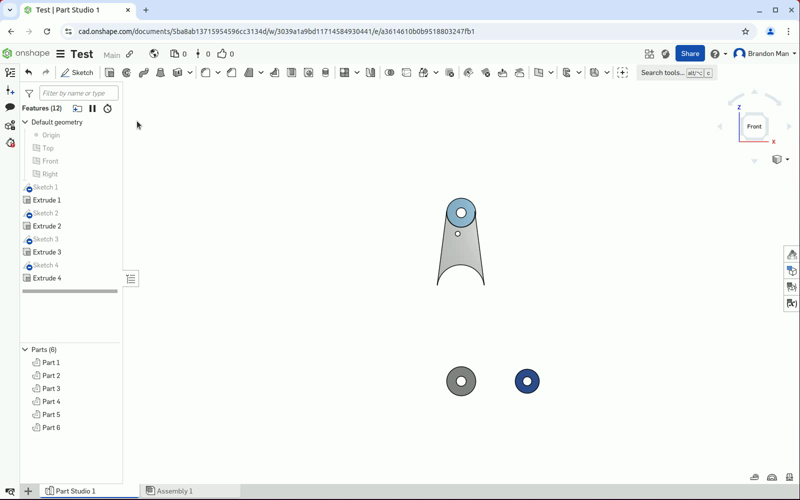
key(shift+h)
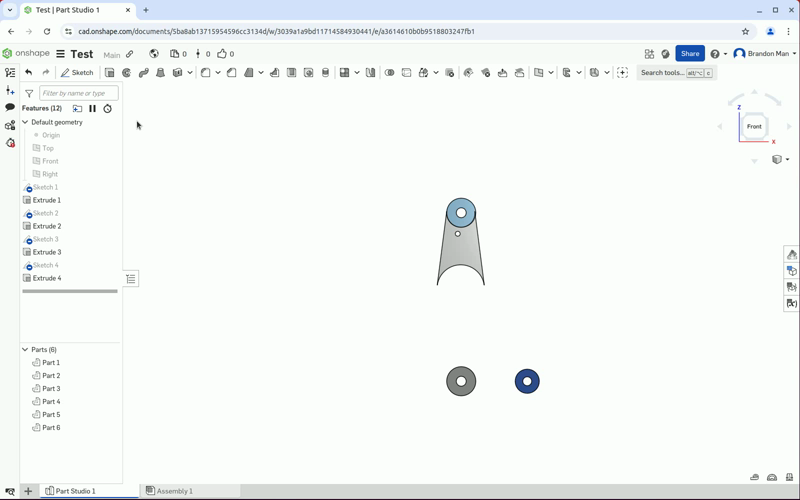
mouse_move(73, 189)
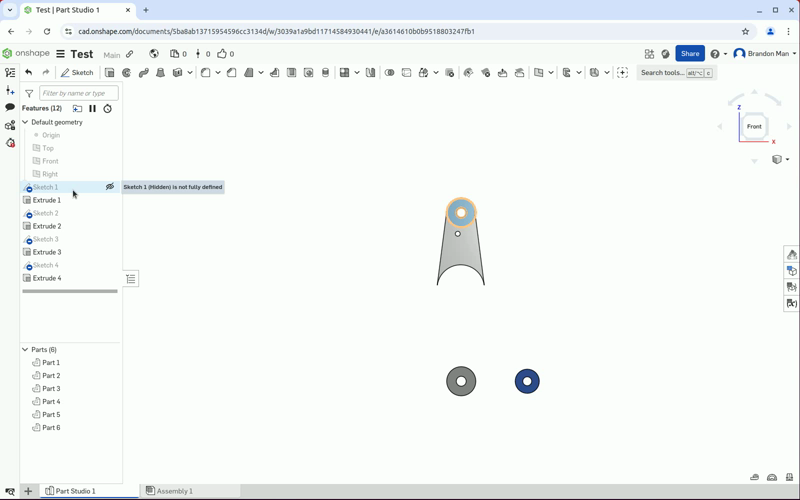
click(73, 189)
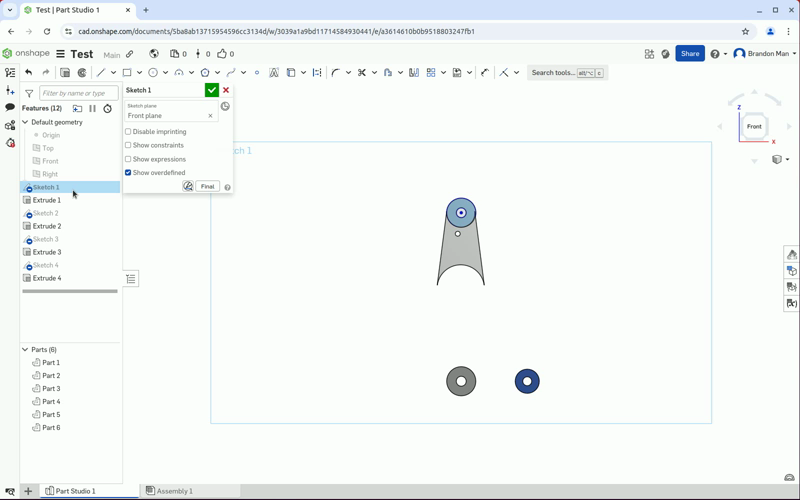
mouse_move(229, 92)
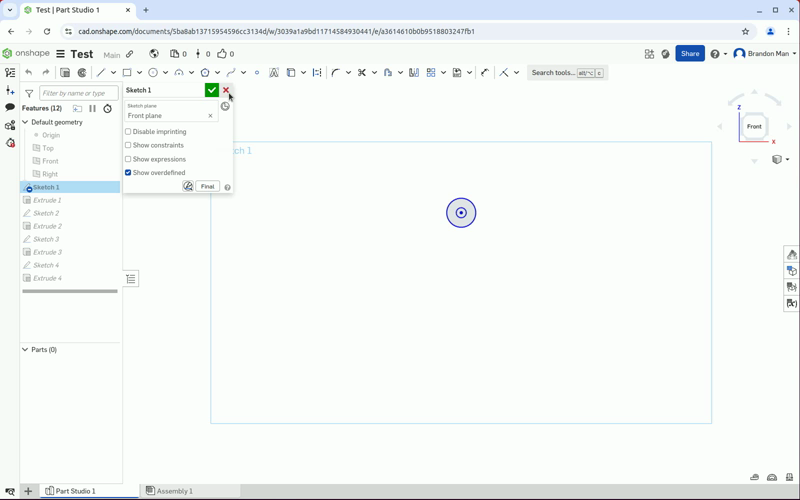
click(229, 92)
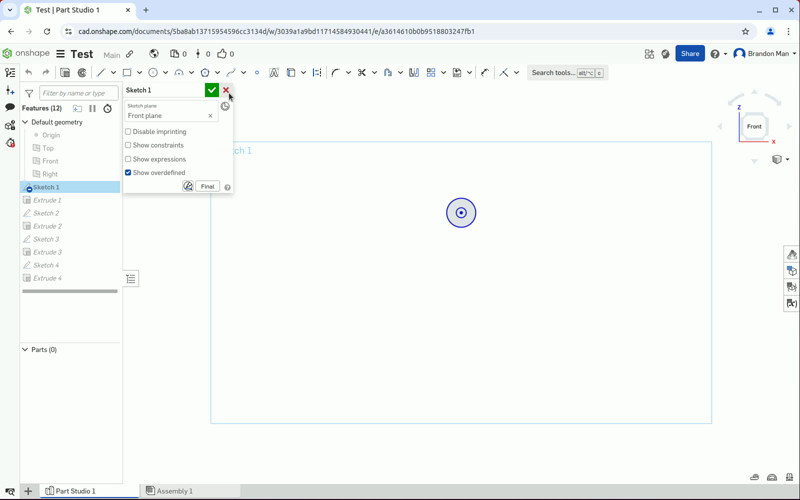
key(shift+s)
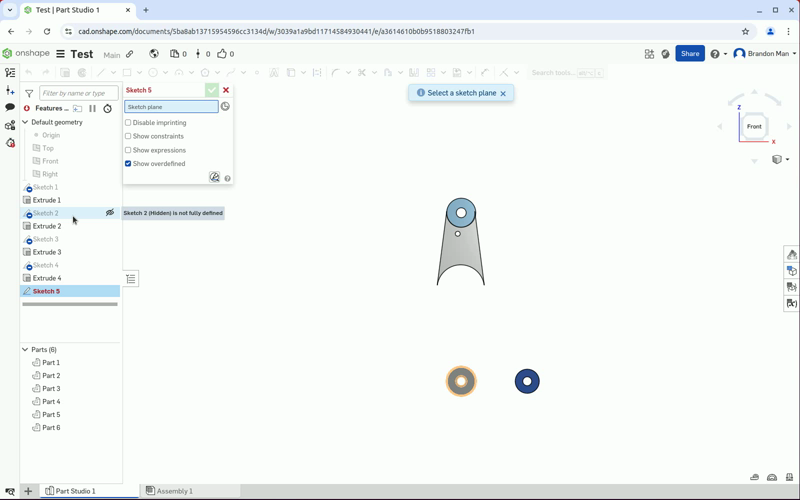
scroll(3)
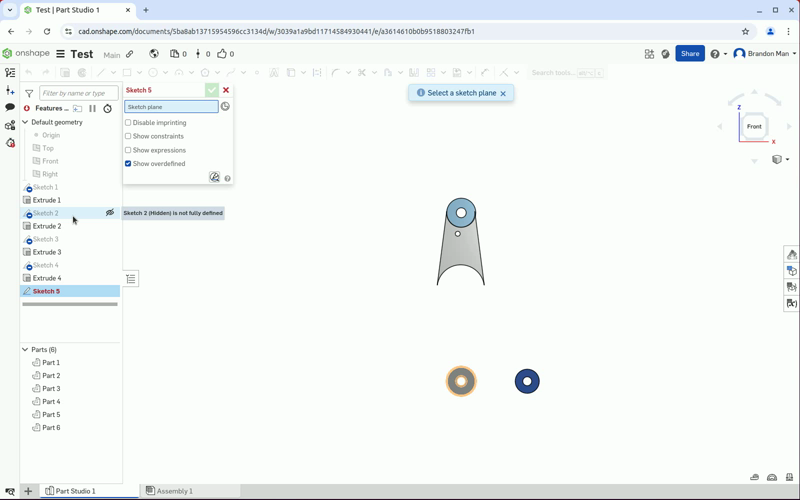
mouse_move(73, 163)
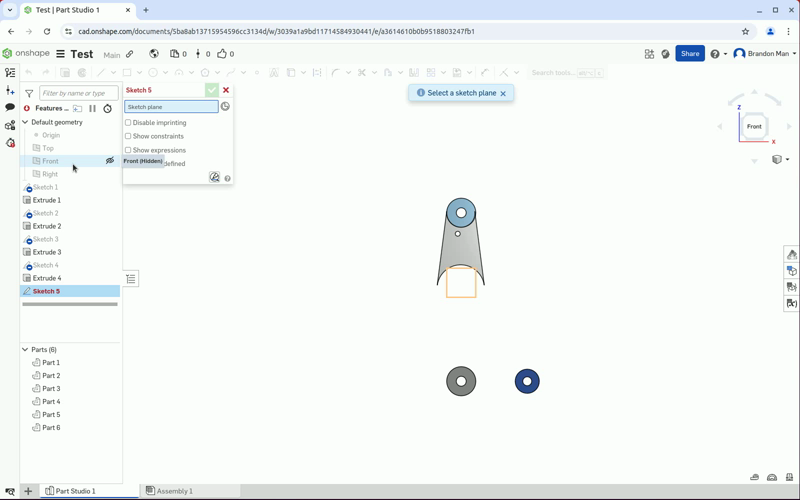
click(73, 163)
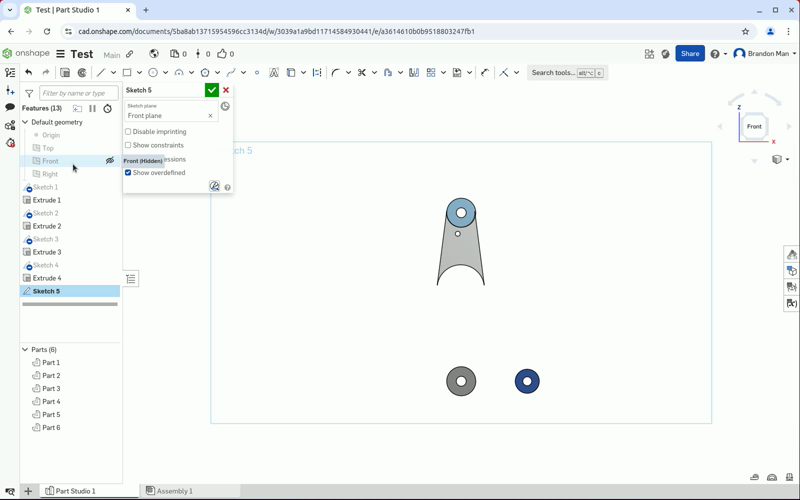
mouse_move(73, 352)
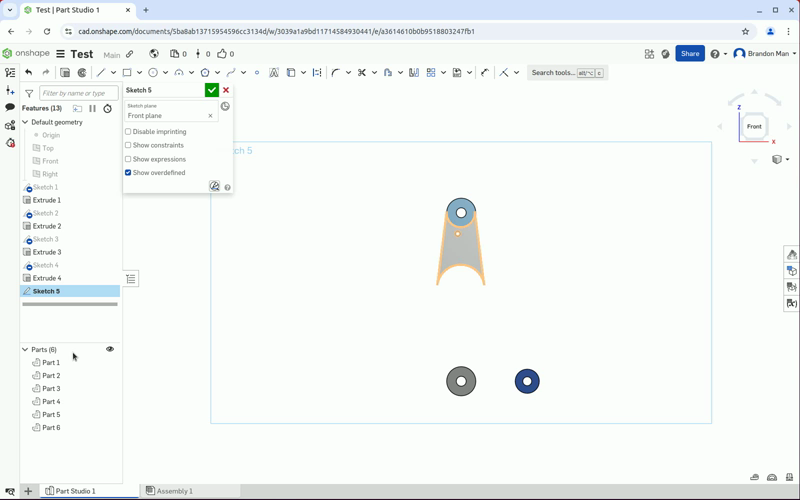
key(y)
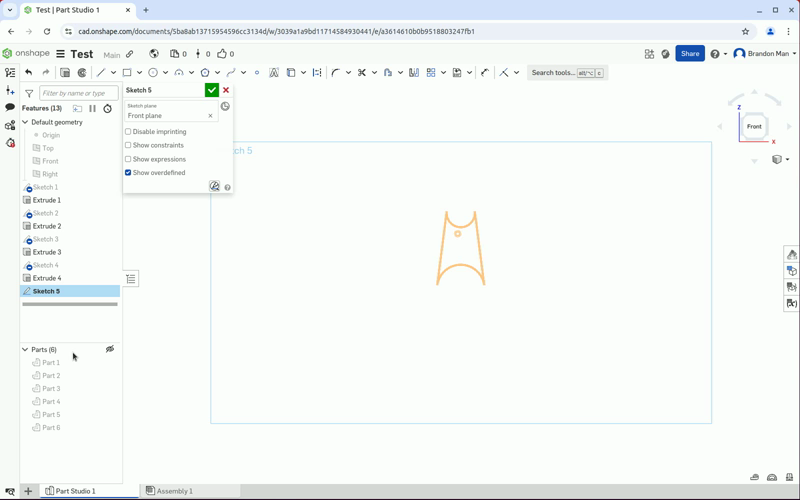
key(c)
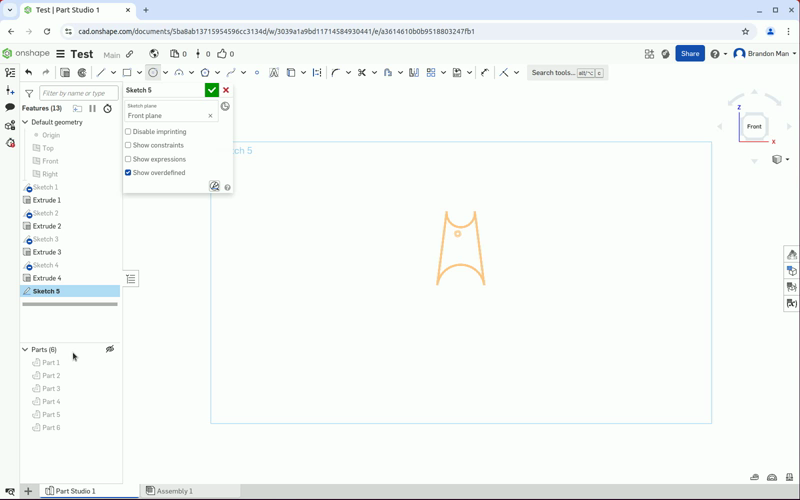
key_down(shift)
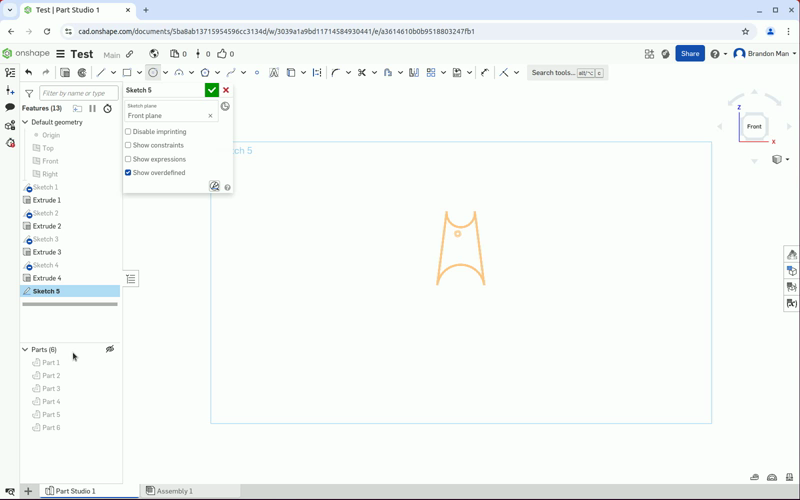
mouse_move(461, 287)
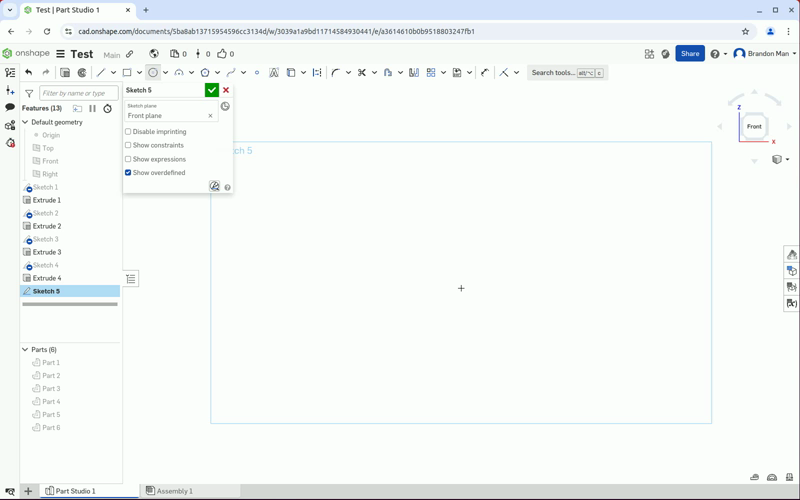
click(461, 287)
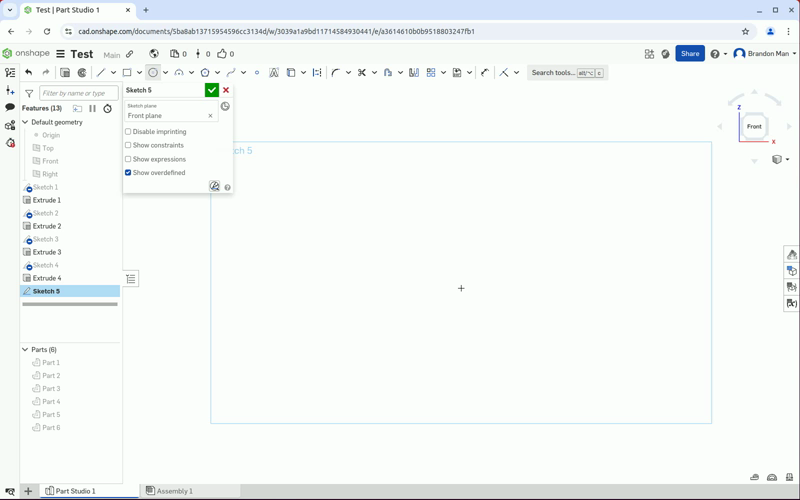
key_up(shift)
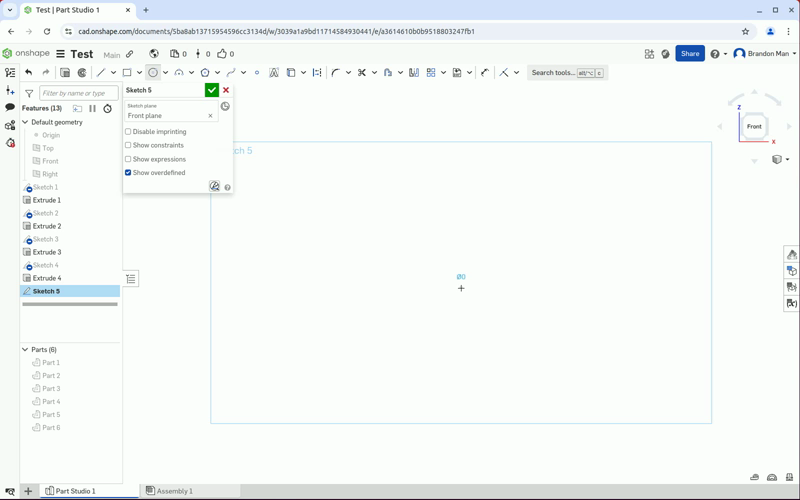
mouse_move(485, 287)
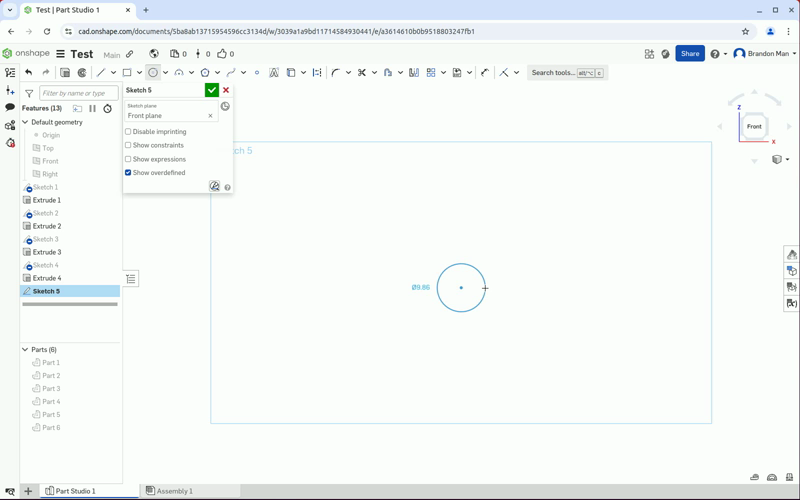
click(485, 287)
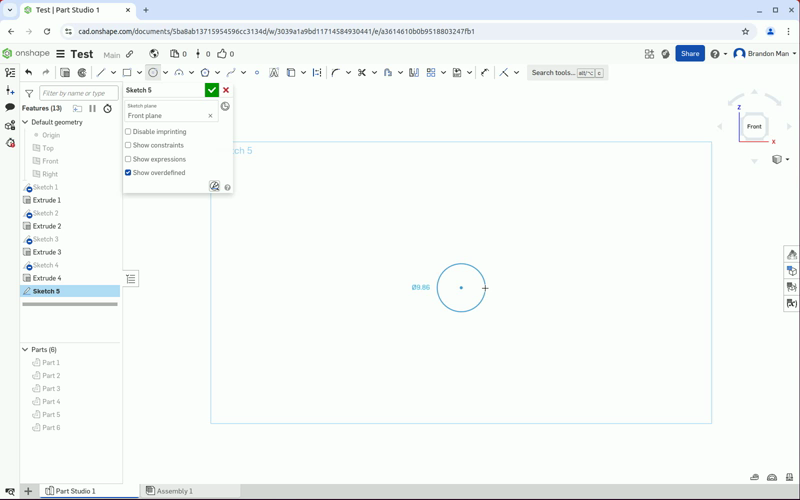
key(esc)
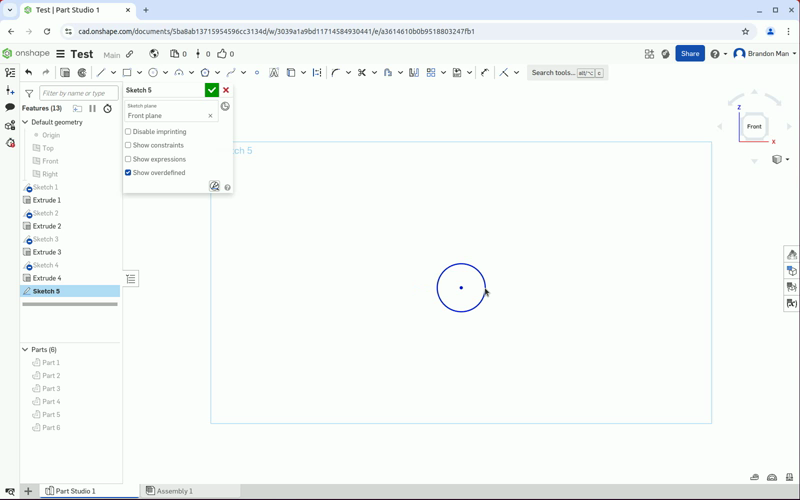
key(c)
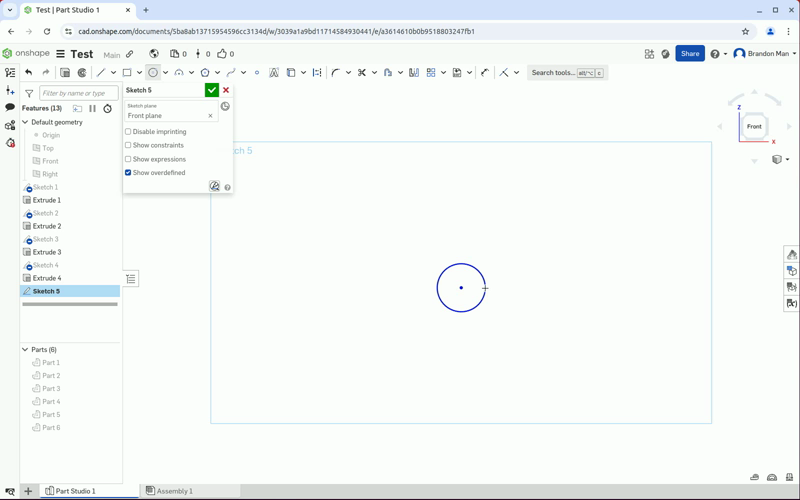
key_down(shift)
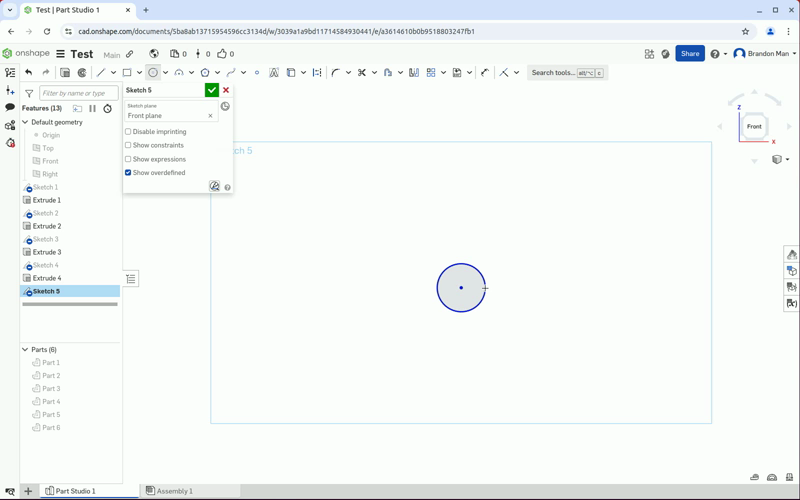
mouse_move(461, 287)
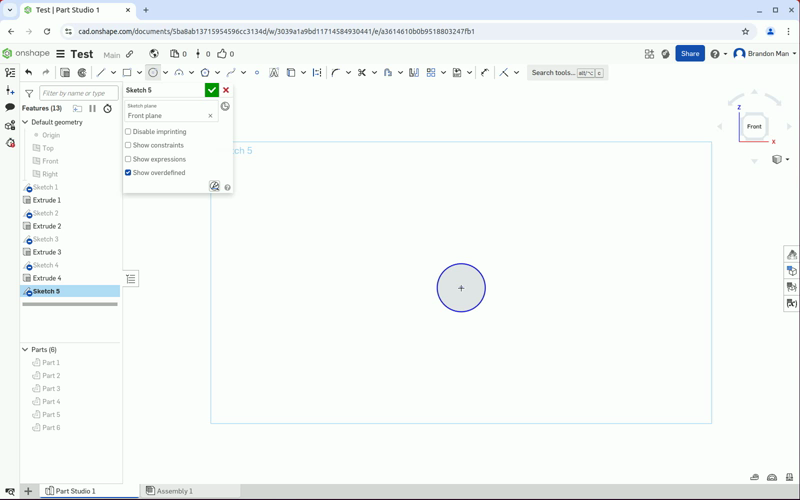
click(461, 287)
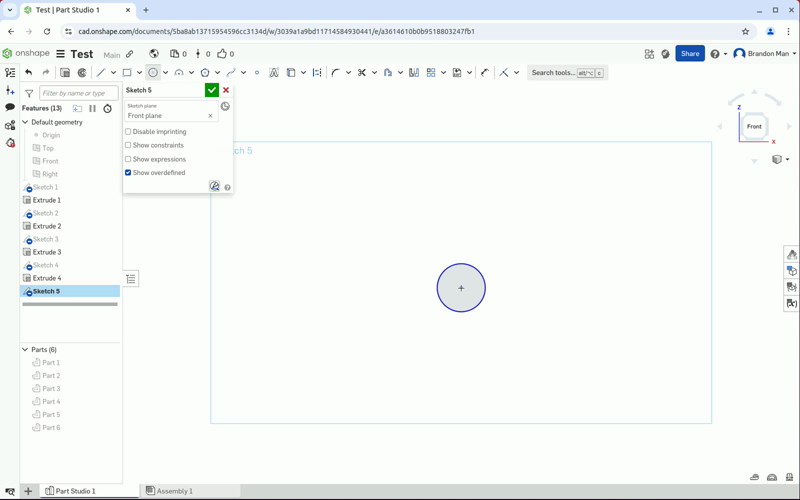
key_up(shift)
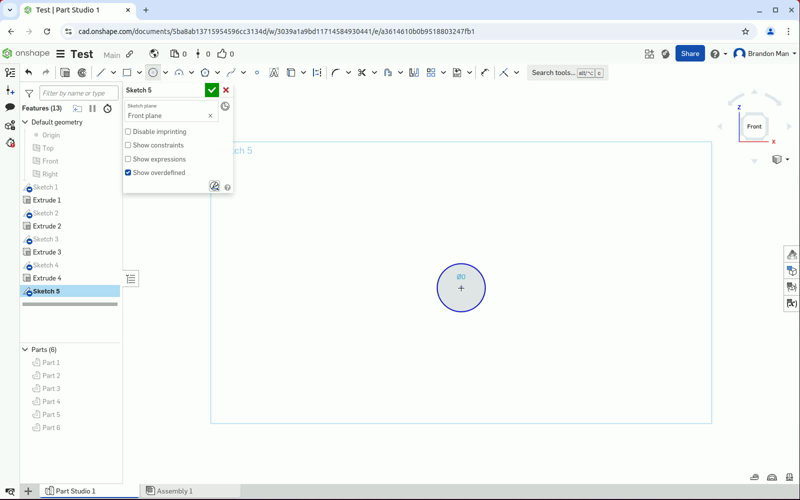
mouse_move(466, 287)
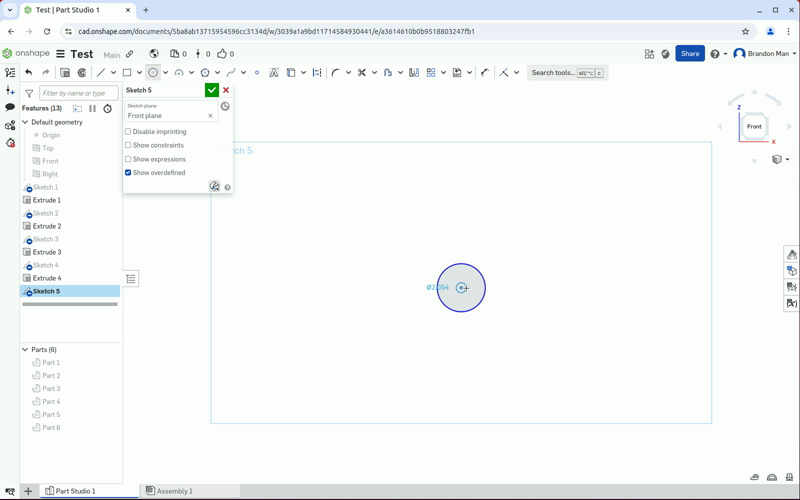
click(466, 287)
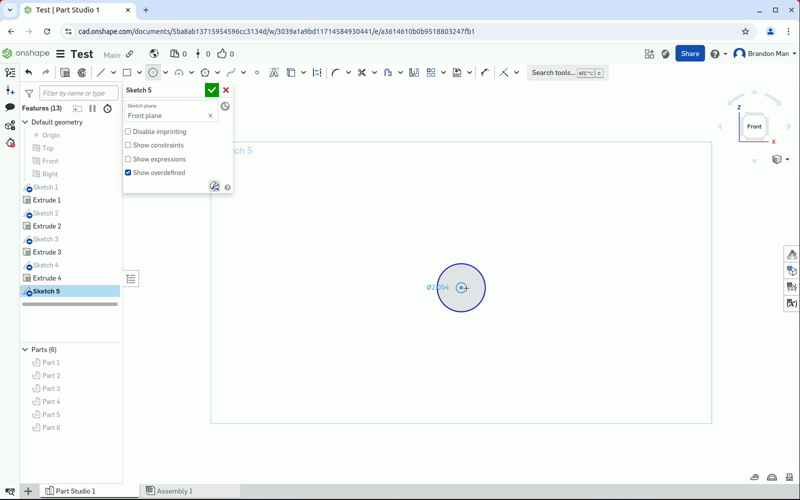
key(esc)
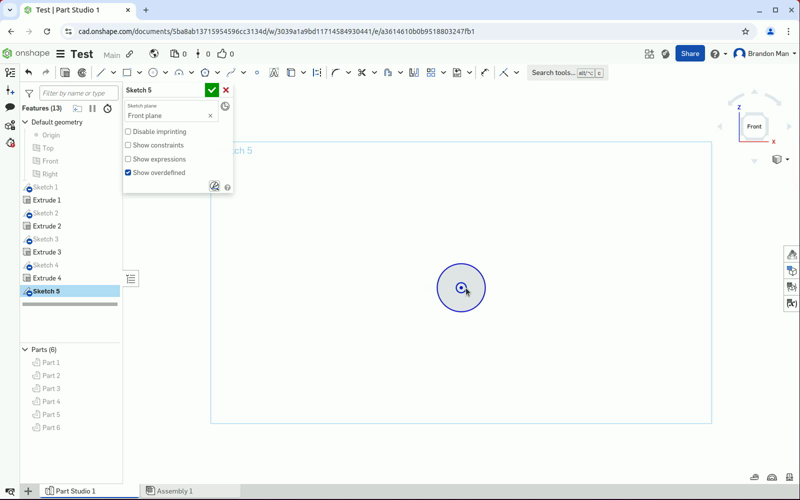
mouse_move(477, 279)
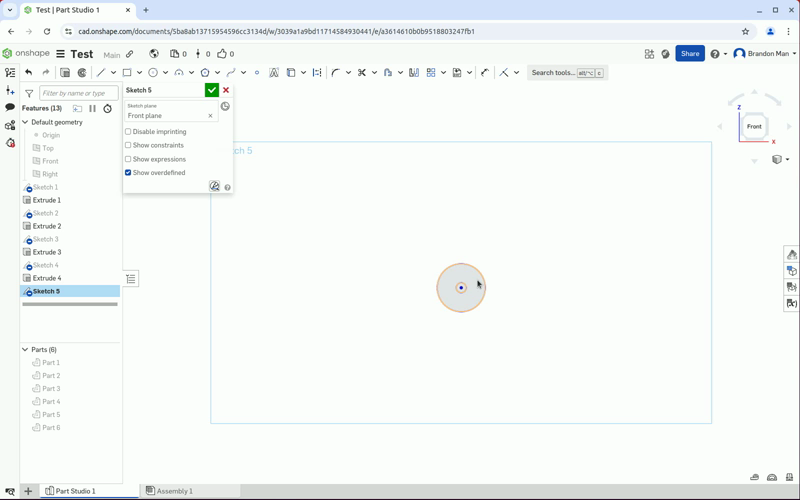
scroll(6)
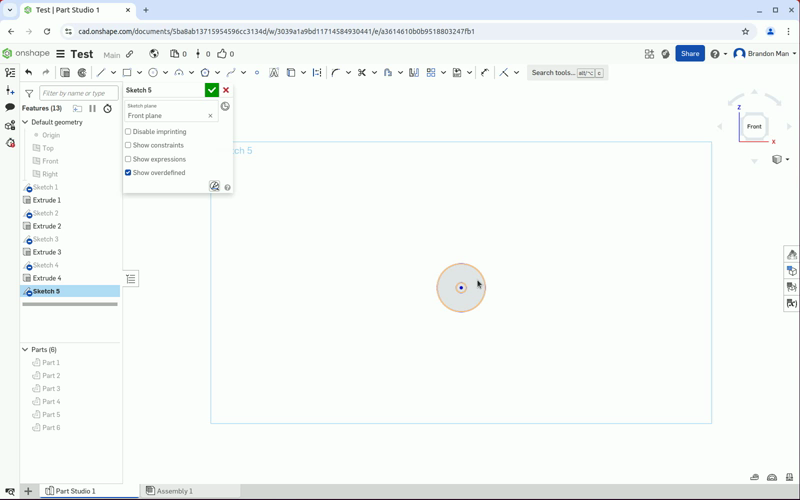
scroll(6)
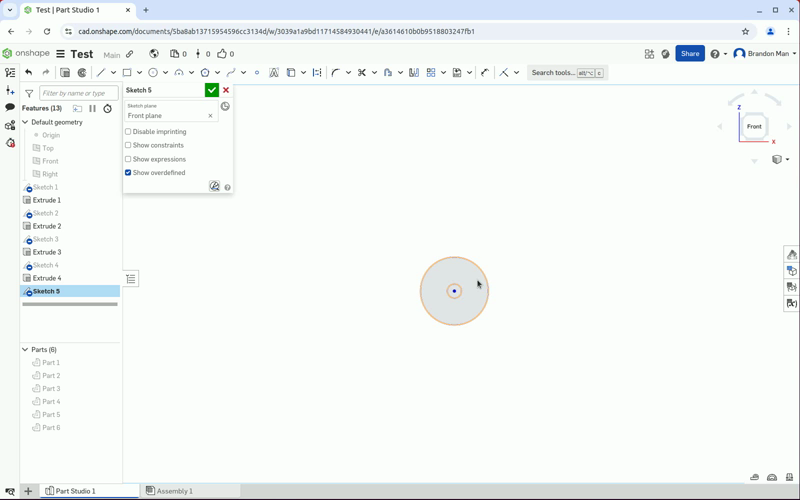
scroll(6)
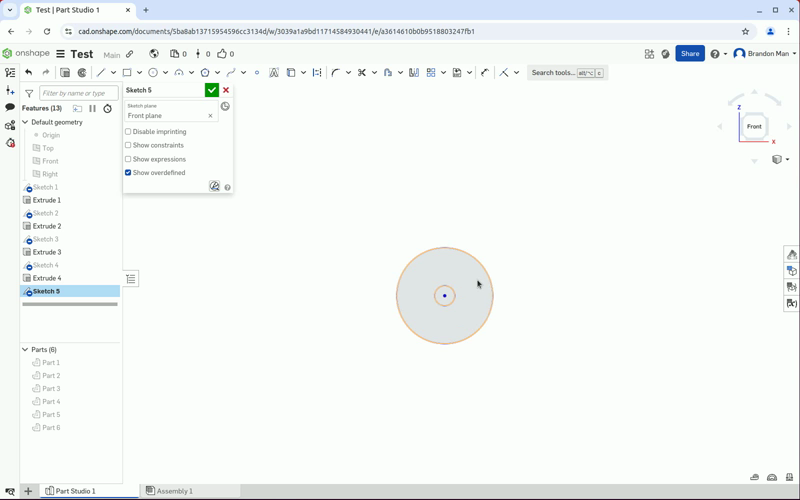
scroll(6)
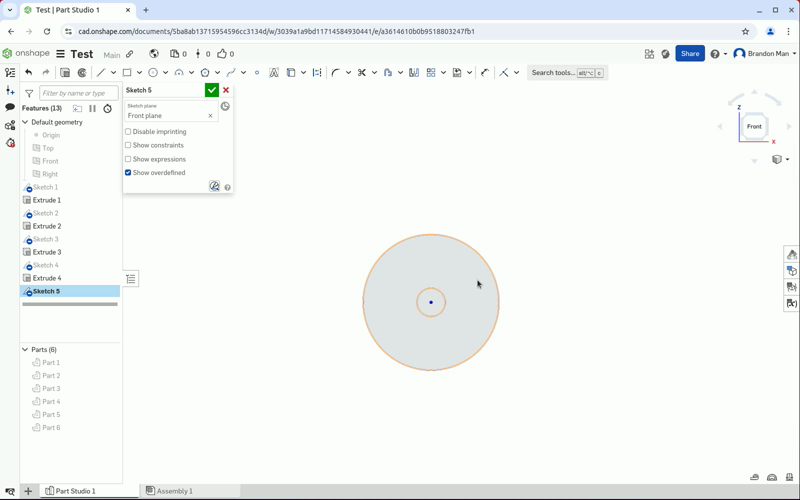
scroll(6)
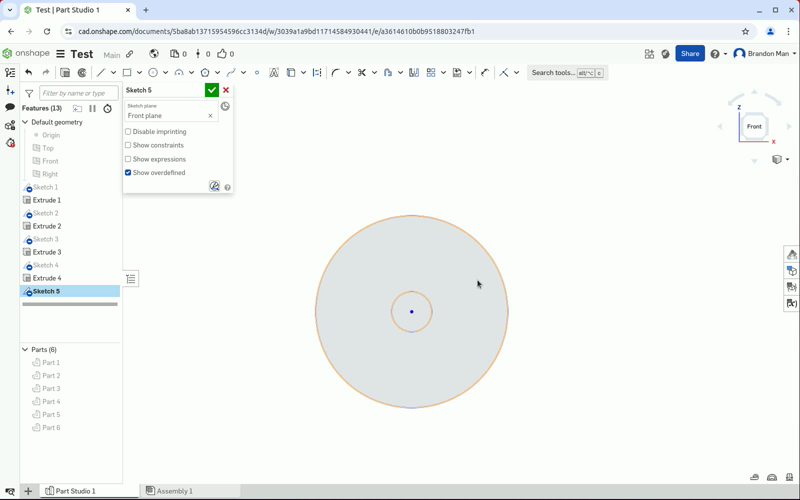
scroll(6)
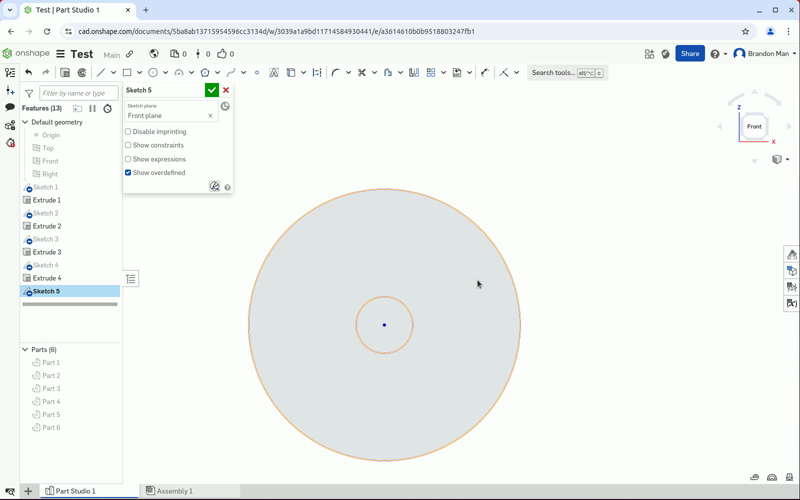
scroll(6)
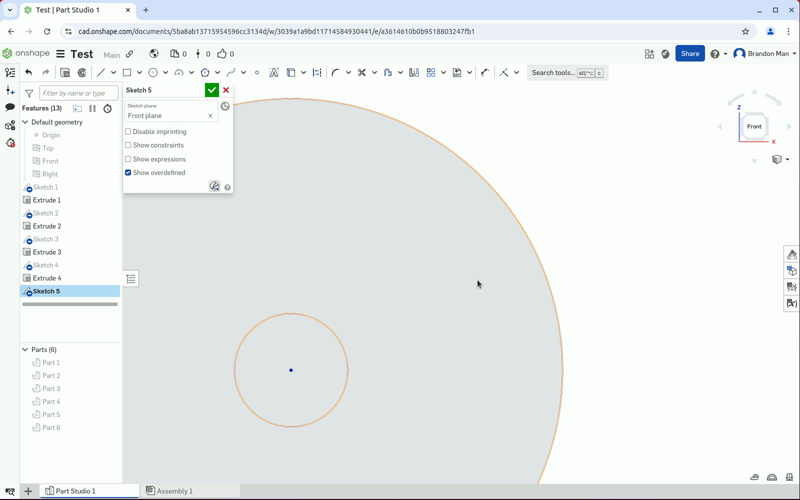
click(477, 279)
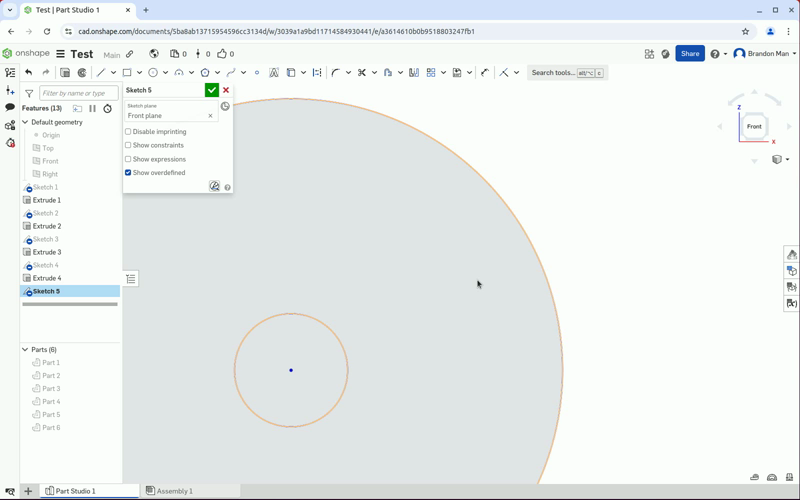
scroll(-6)
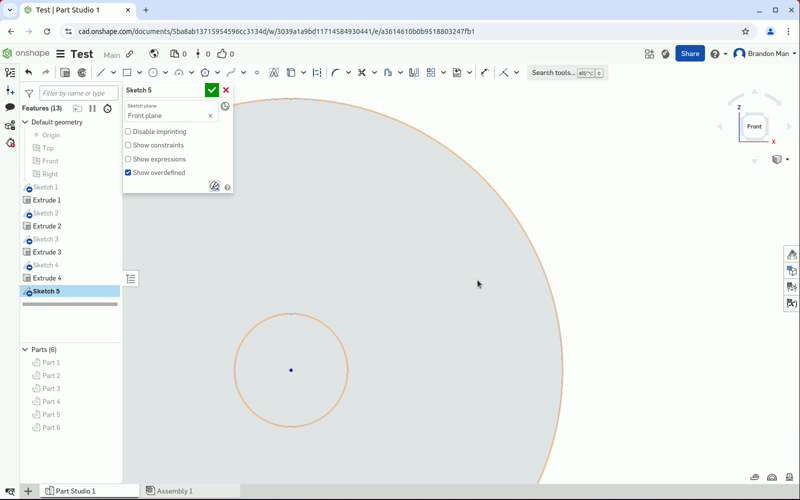
scroll(-6)
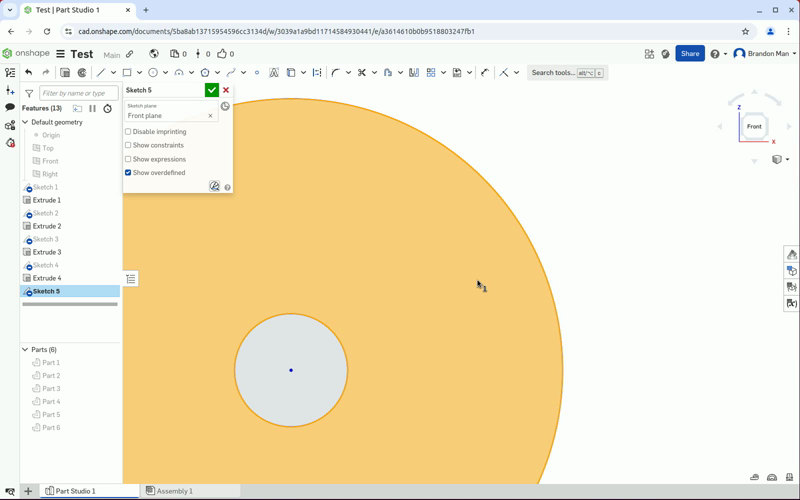
scroll(-6)
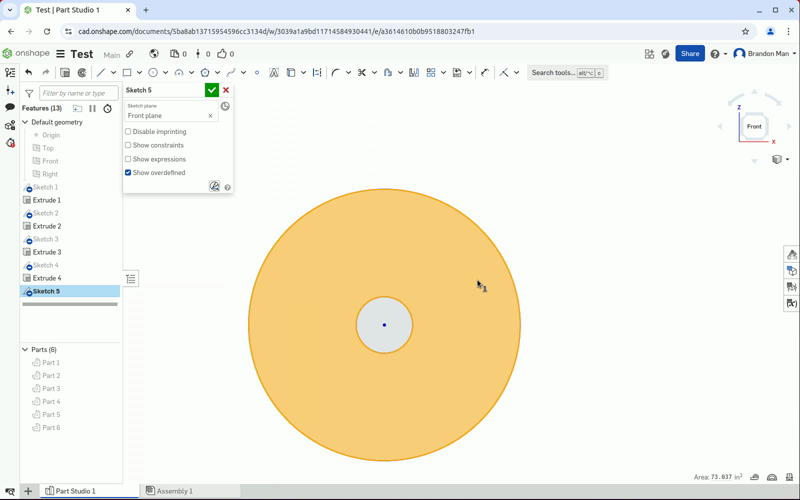
scroll(-6)
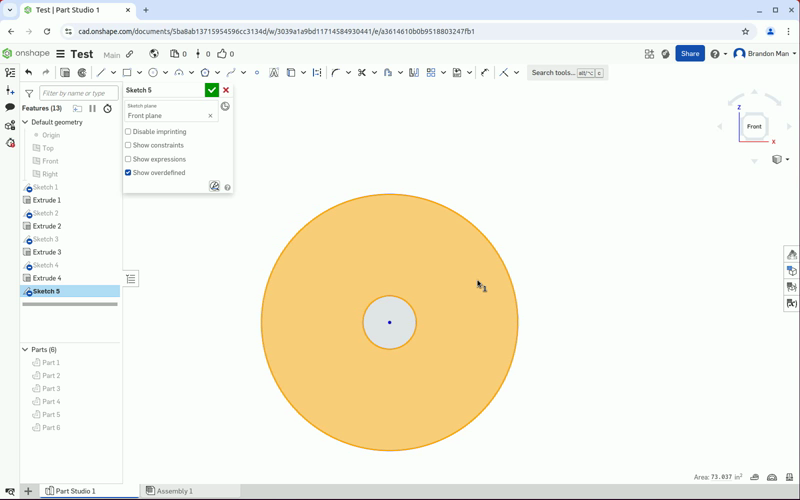
scroll(-6)
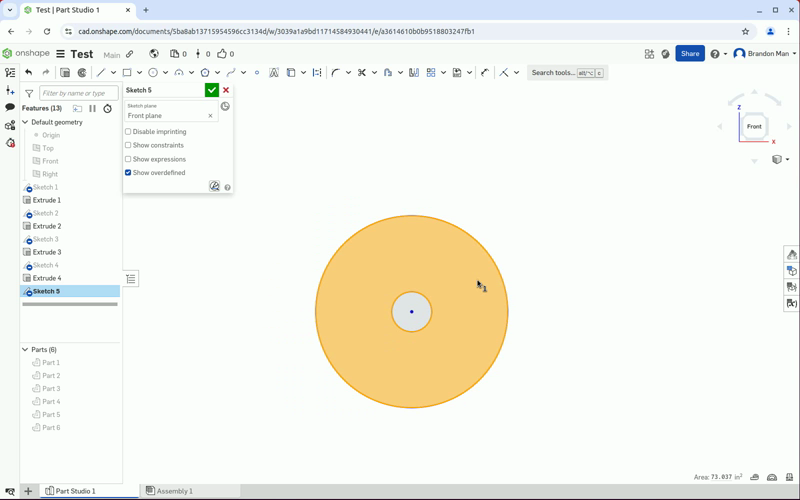
scroll(-6)
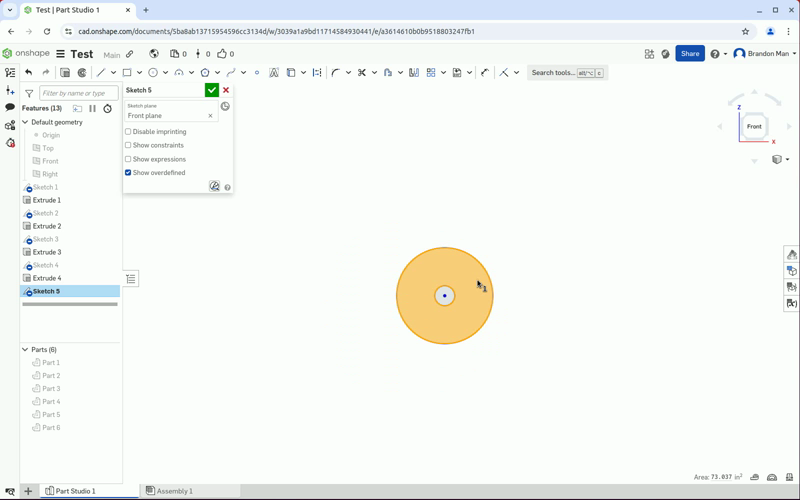
scroll(-6)
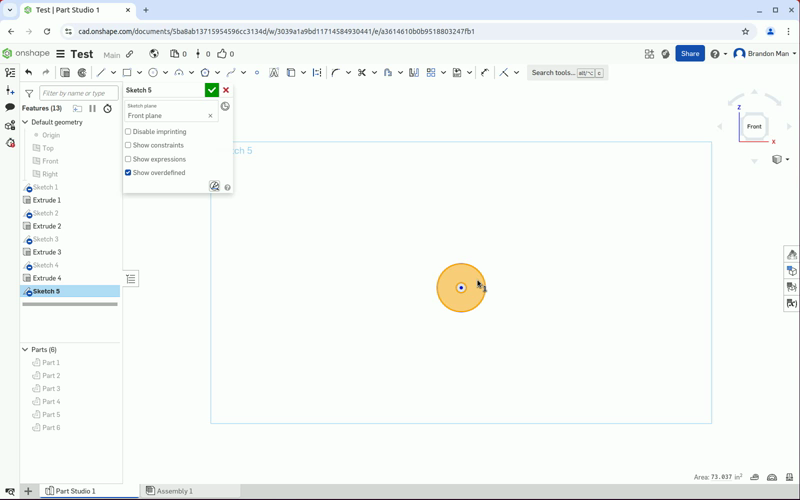
mouse_move(73, 352)
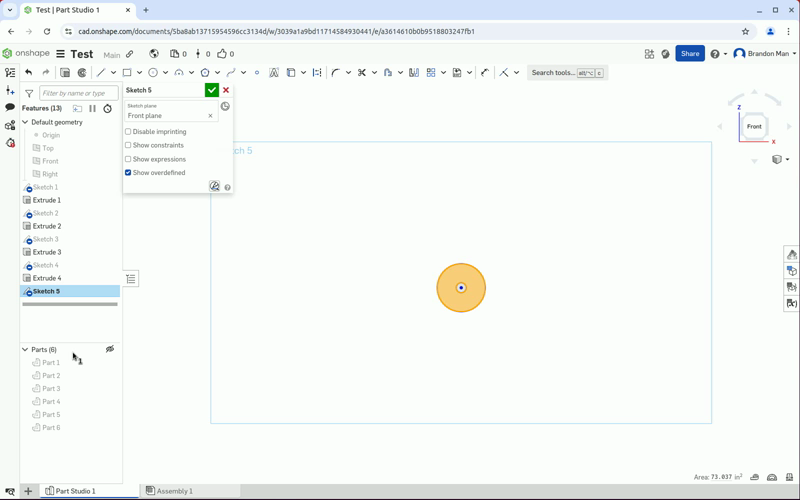
key(shift+y)
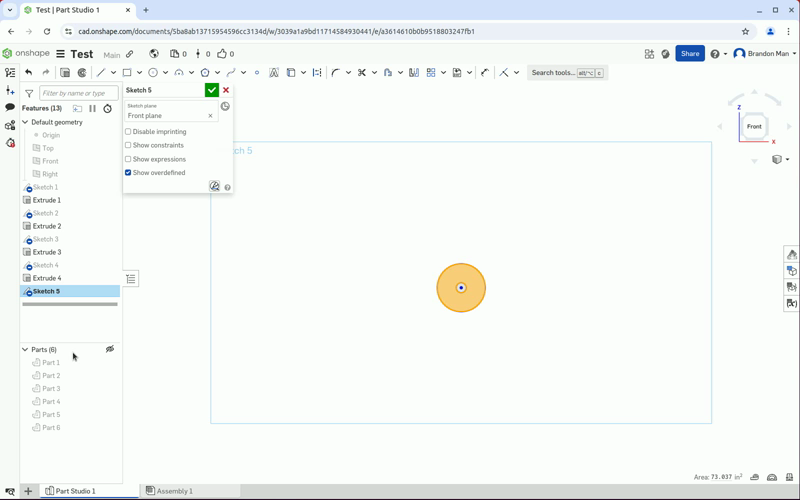
key(shift+e)
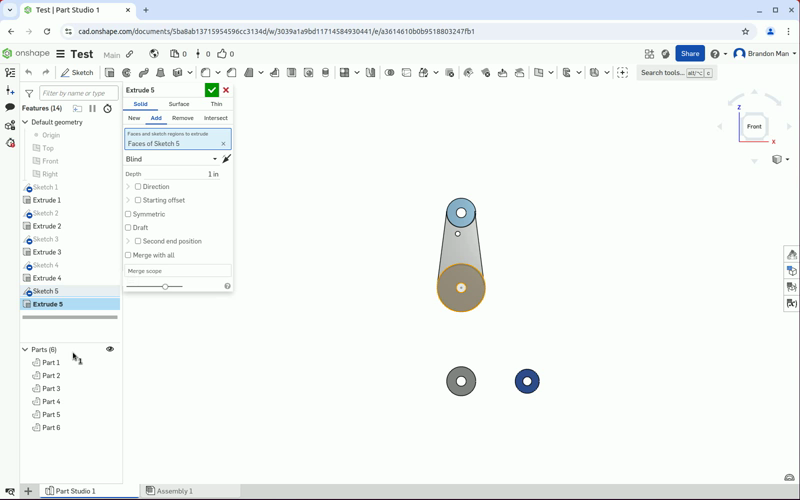
mouse_move(143, 106)
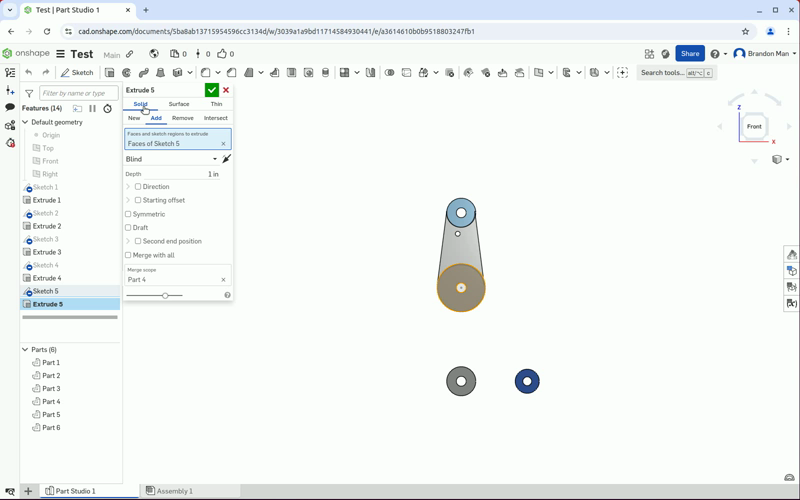
click(143, 106)
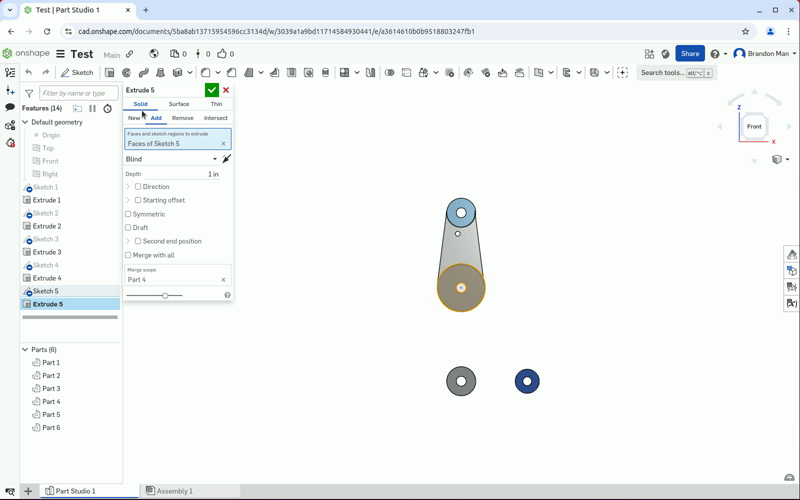
mouse_move(137, 120)
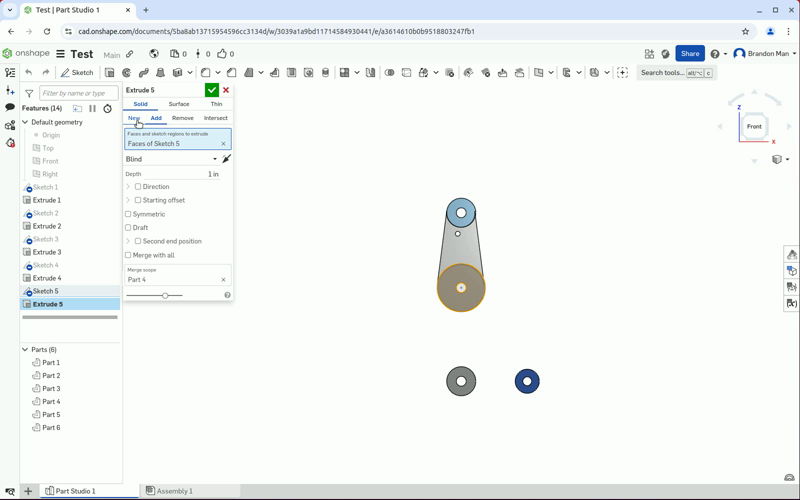
click(137, 120)
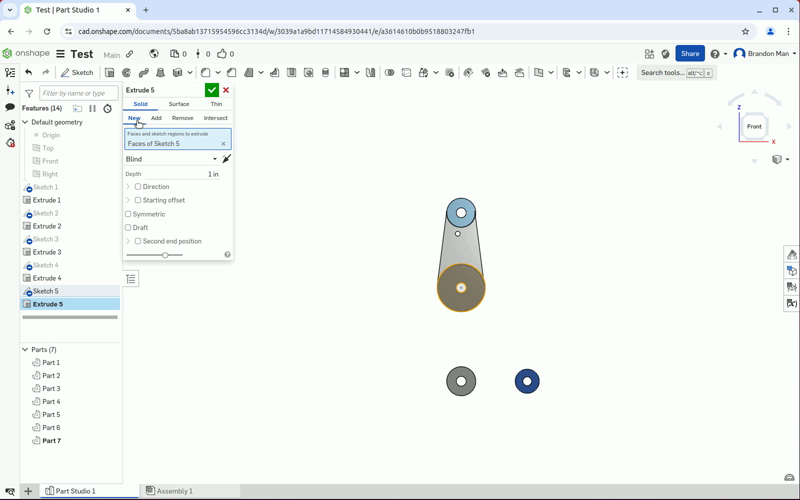
key(tab, 4)
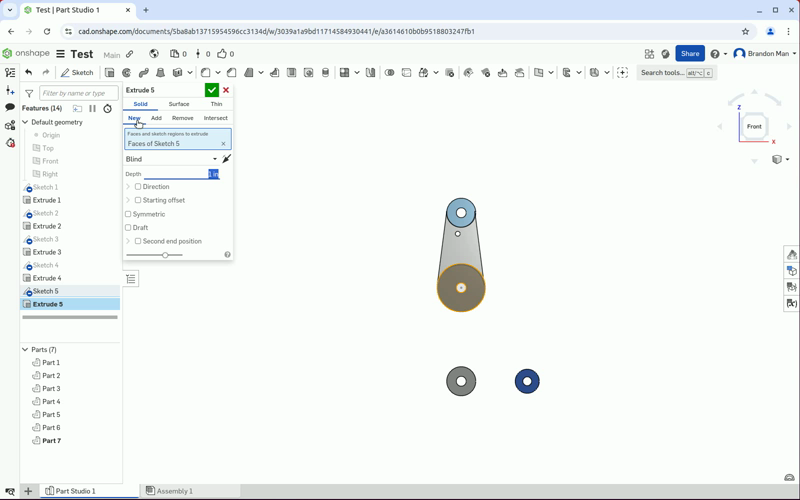
text(0.963)
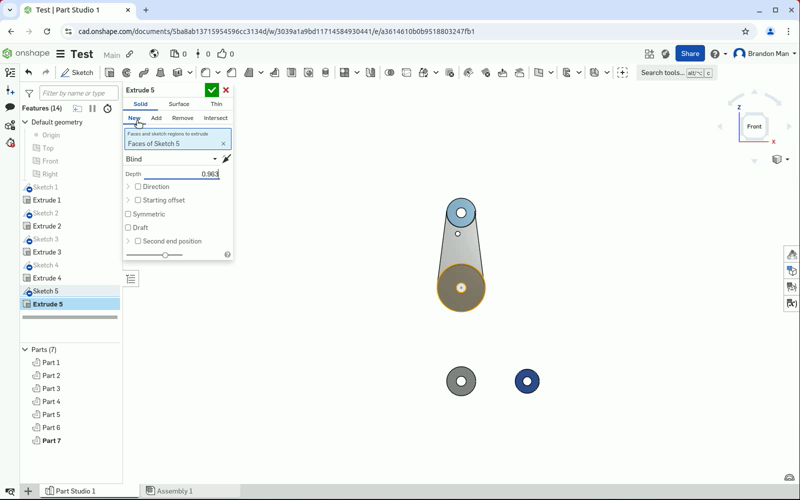
key(enter)
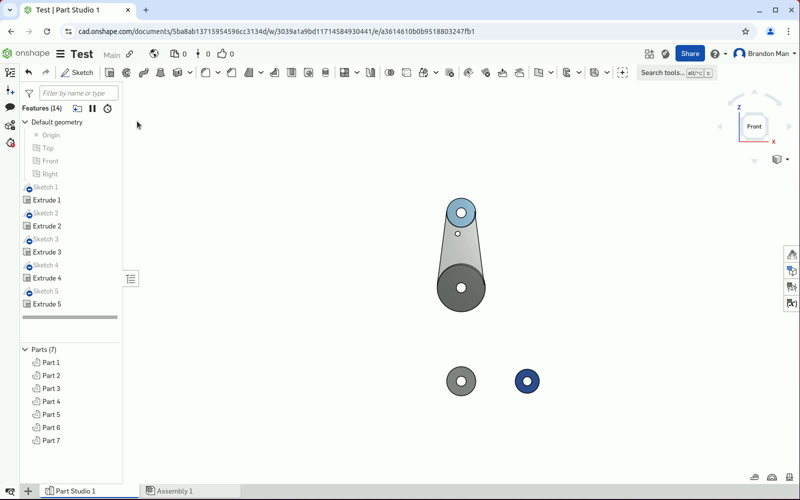
key(shift+h)
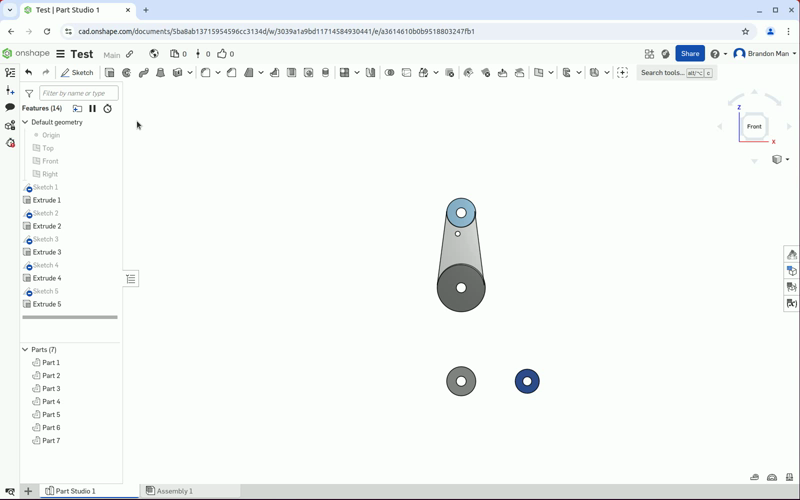
key(shift+h)
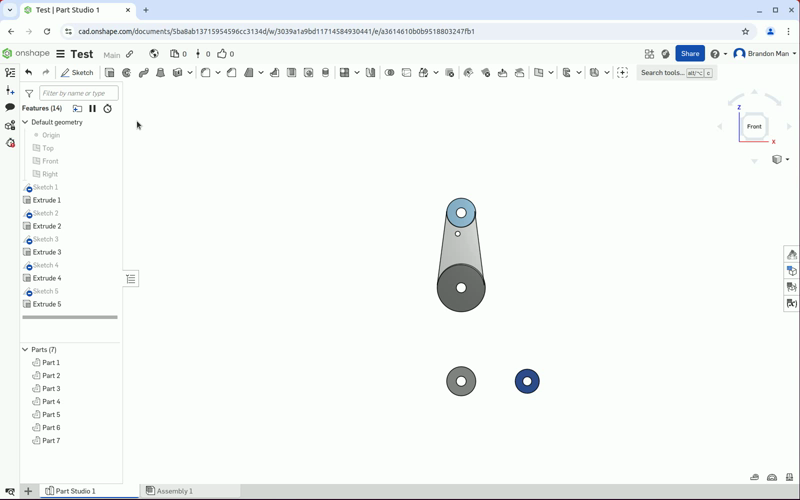
mouse_move(73, 189)
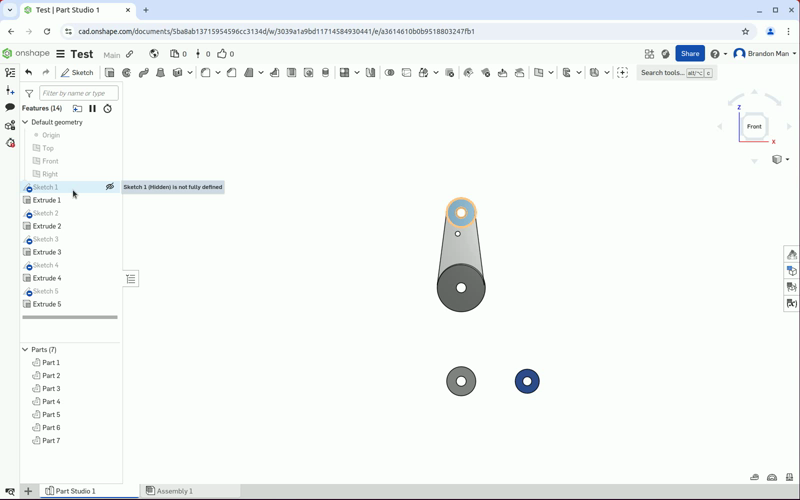
click(73, 189)
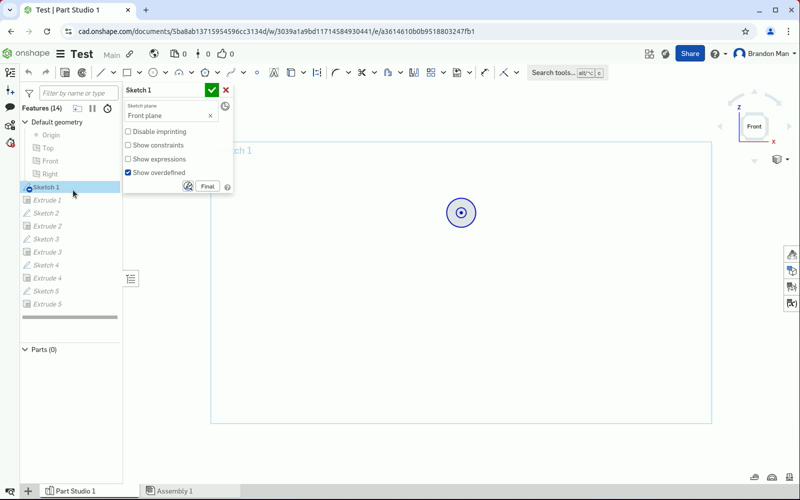
mouse_move(229, 92)
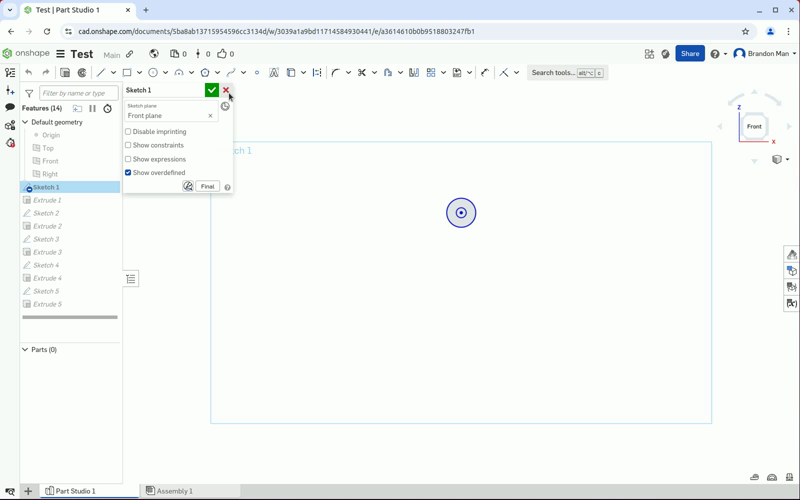
click(229, 92)
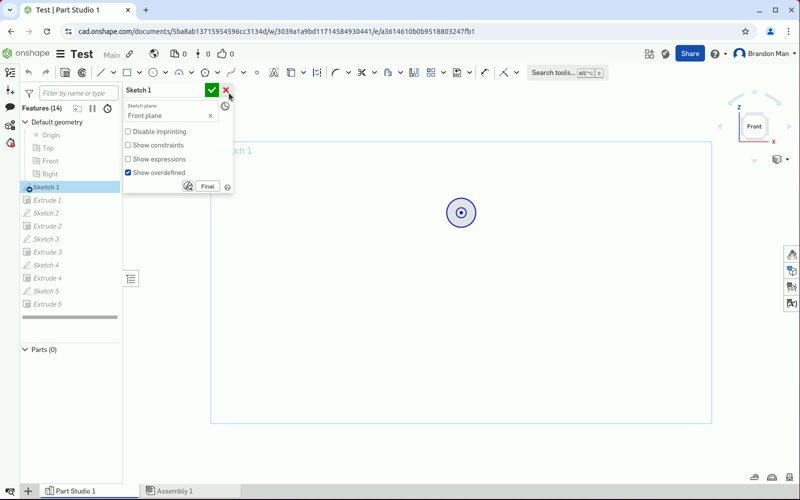
key(shift+s)
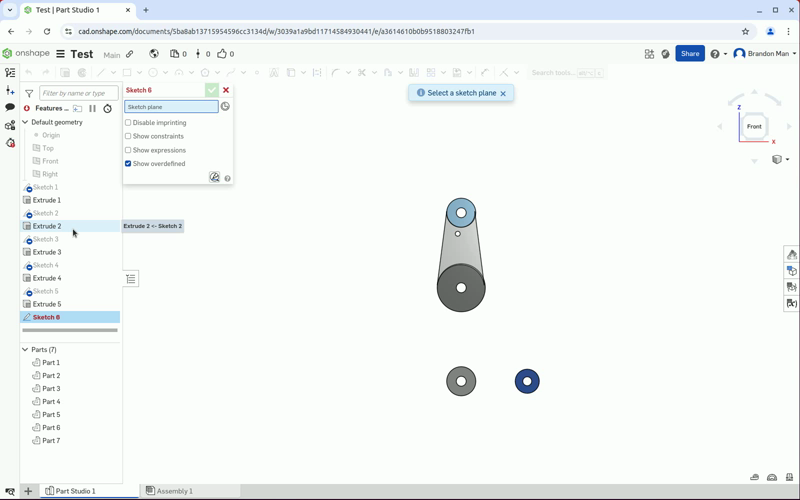
scroll(3)
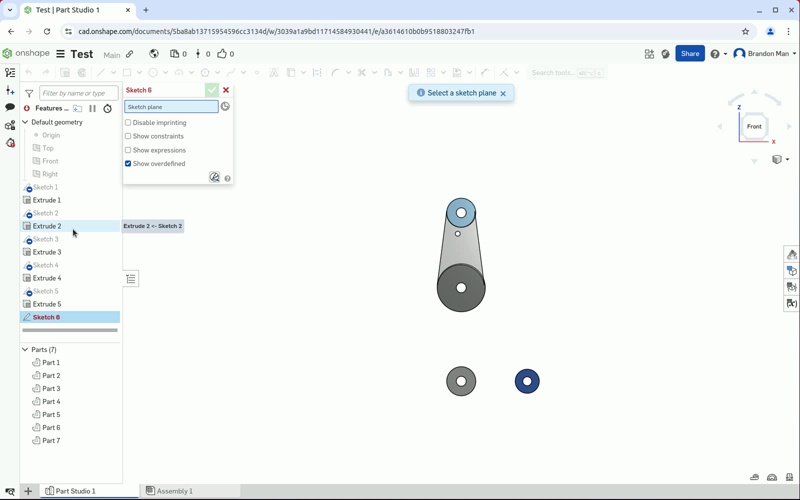
mouse_move(73, 163)
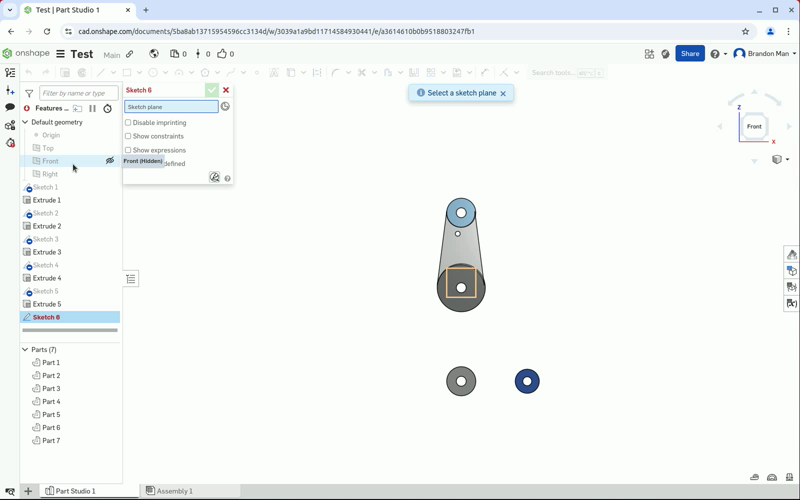
click(73, 163)
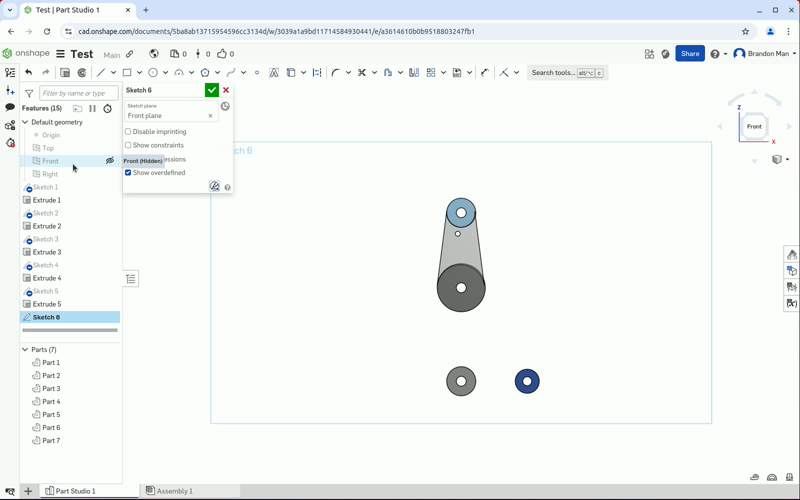
mouse_move(73, 352)
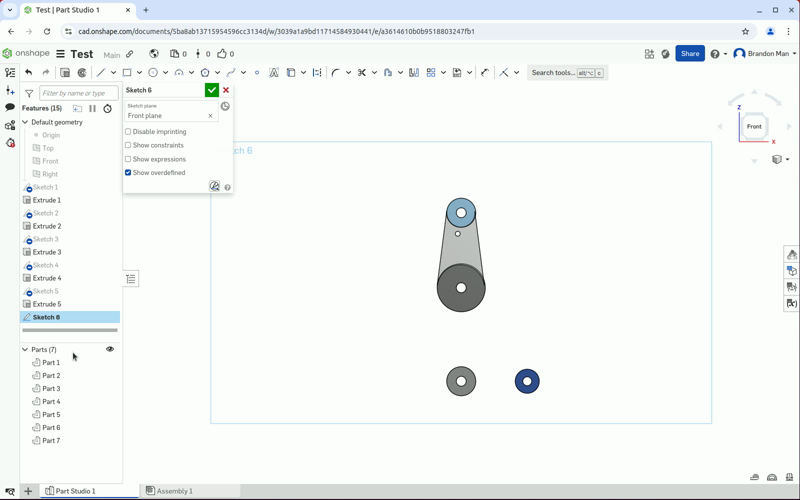
key(y)
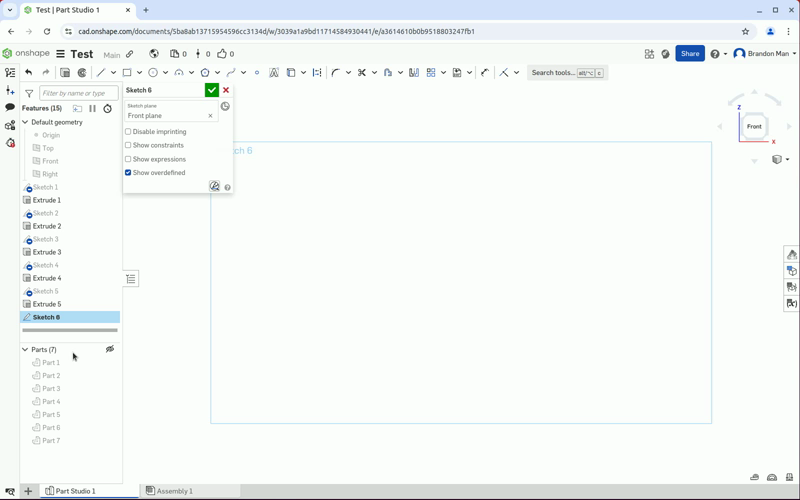
key(l)
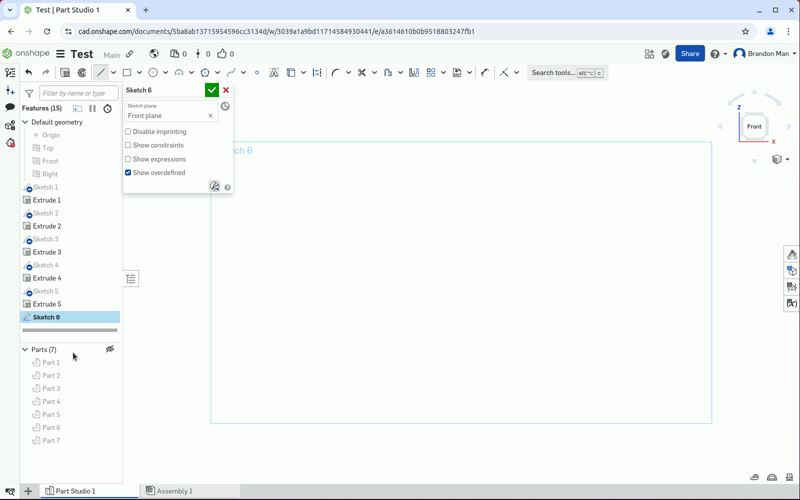
key_down(shift)
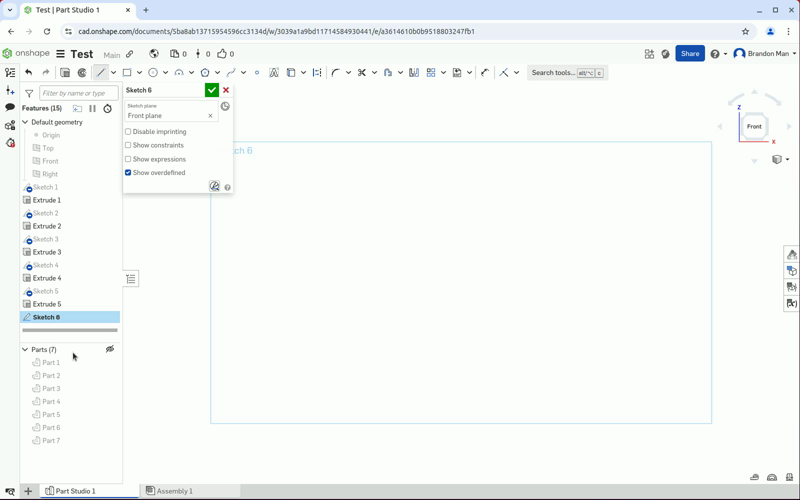
mouse_move(437, 290)
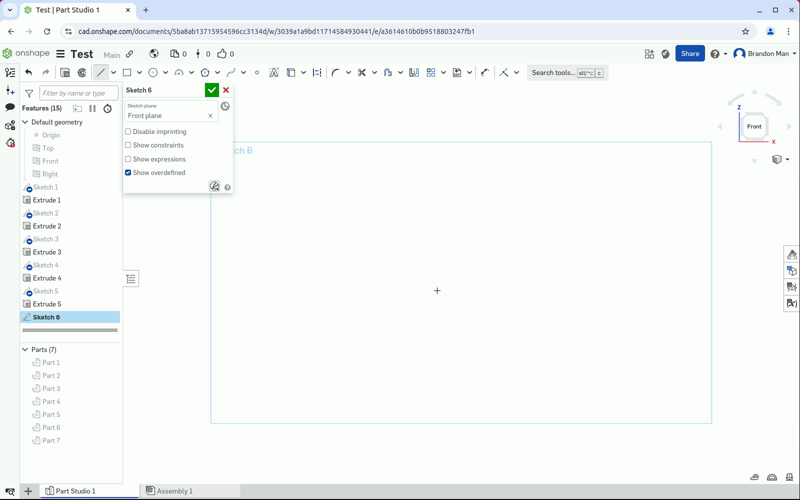
click(437, 290)
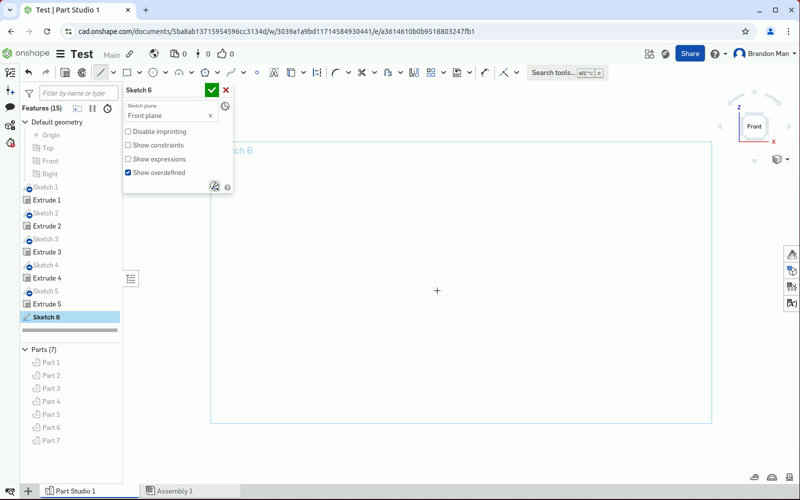
key_up(shift)
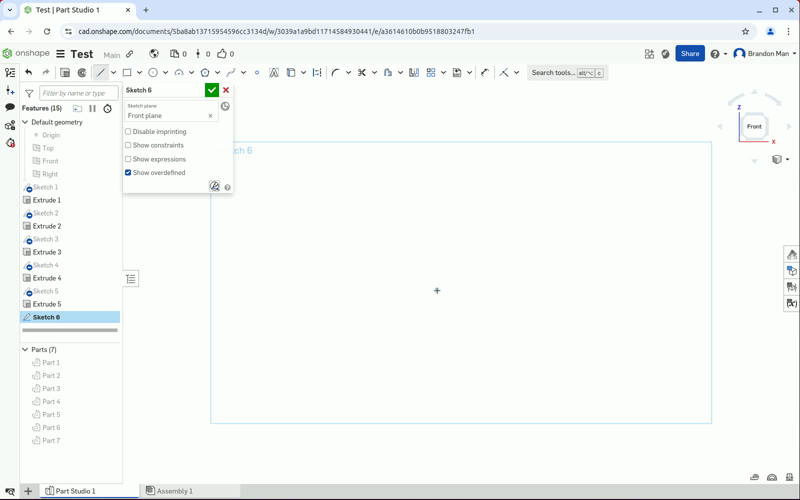
key_down(shift)
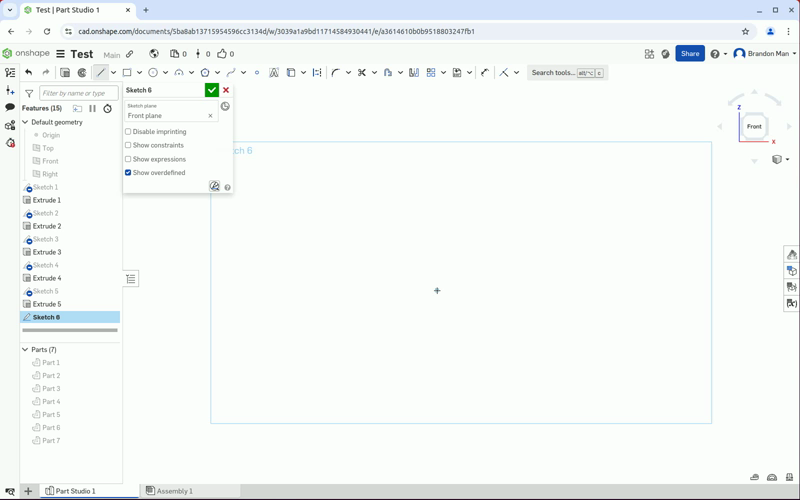
mouse_move(446, 383)
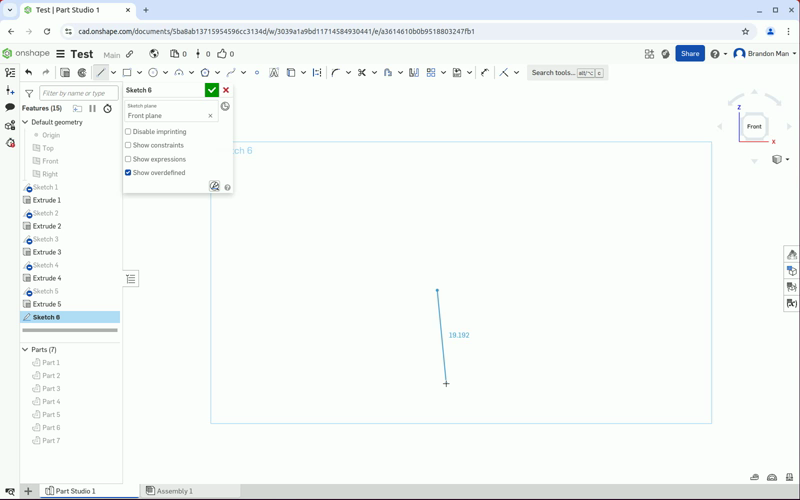
click(446, 383)
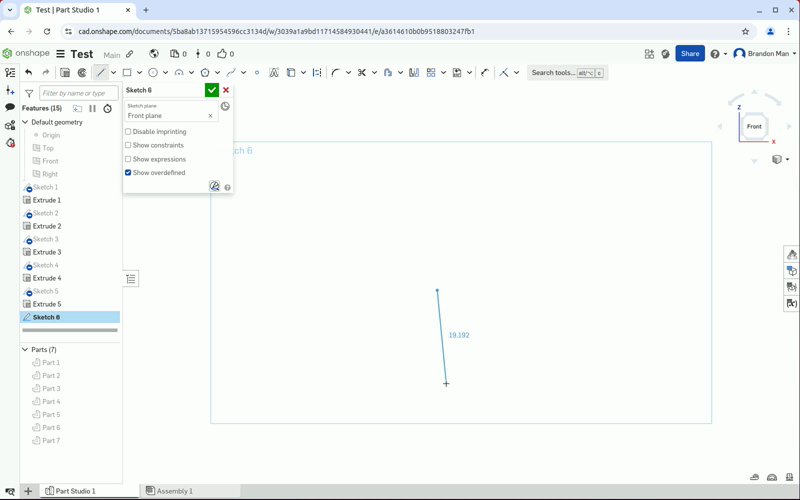
key_up(shift)
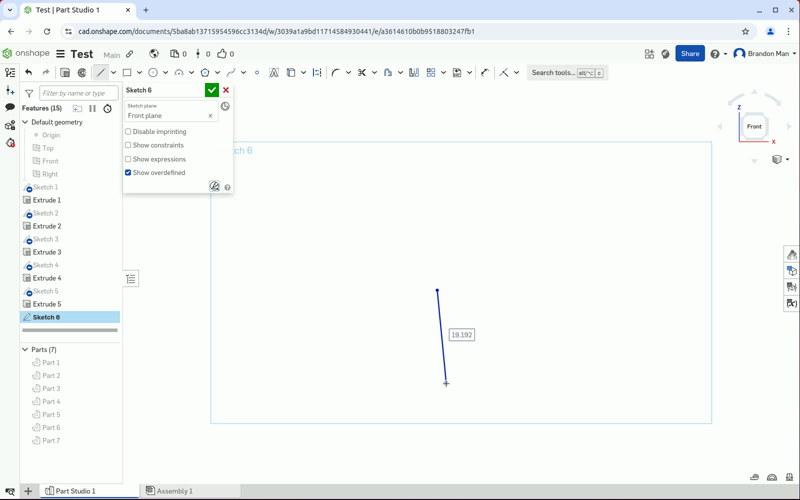
key(esc)
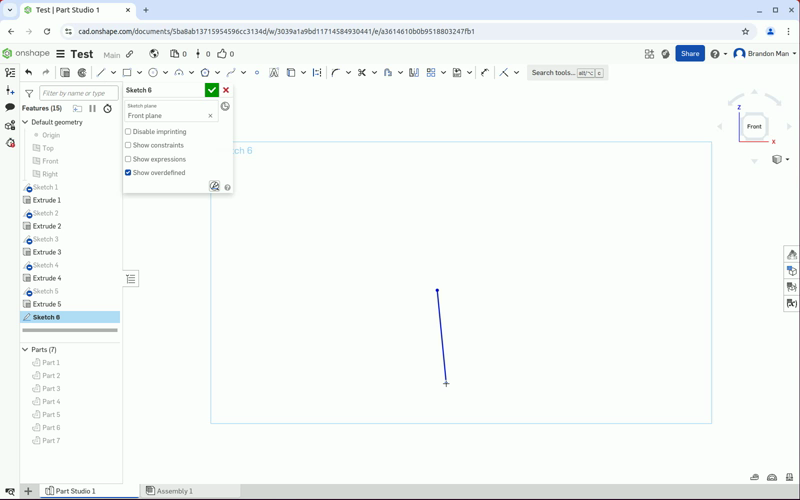
key(a)
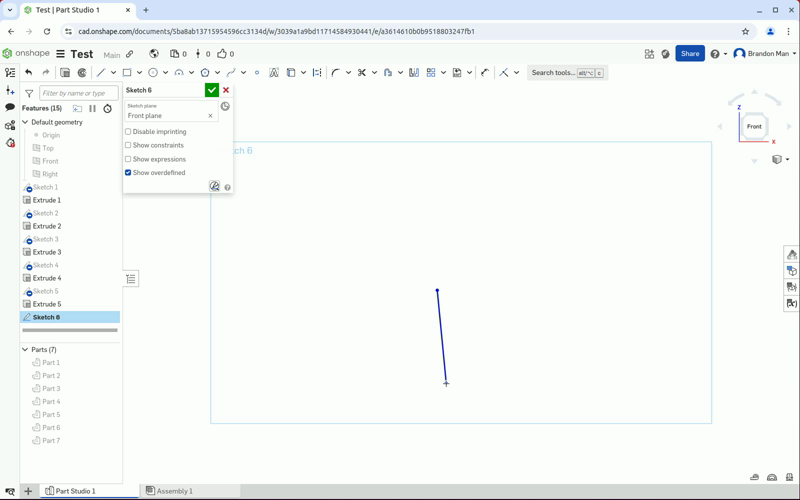
mouse_move(446, 383)
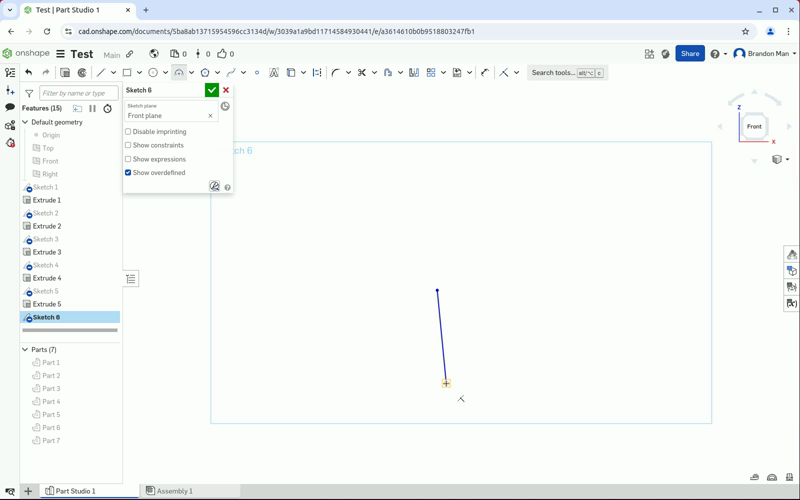
click(446, 383)
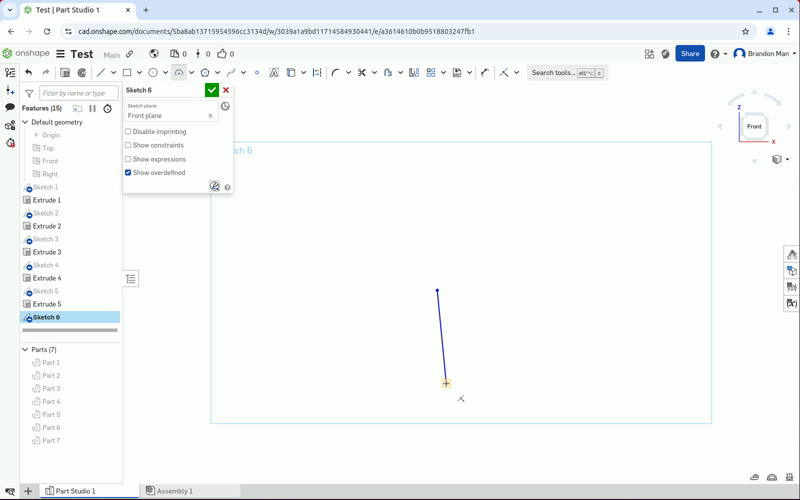
key_down(shift)
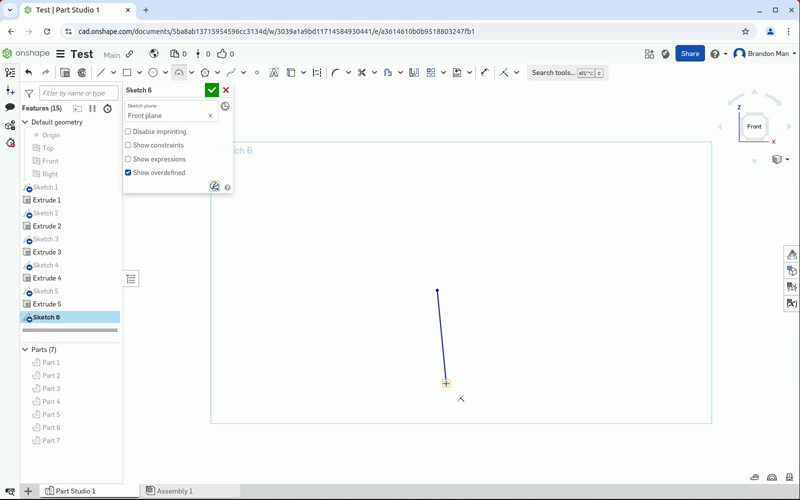
mouse_move(462, 395)
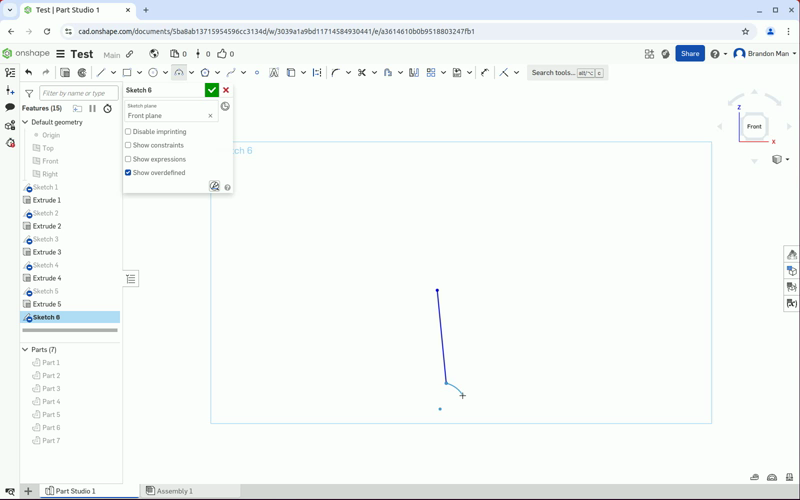
click(462, 395)
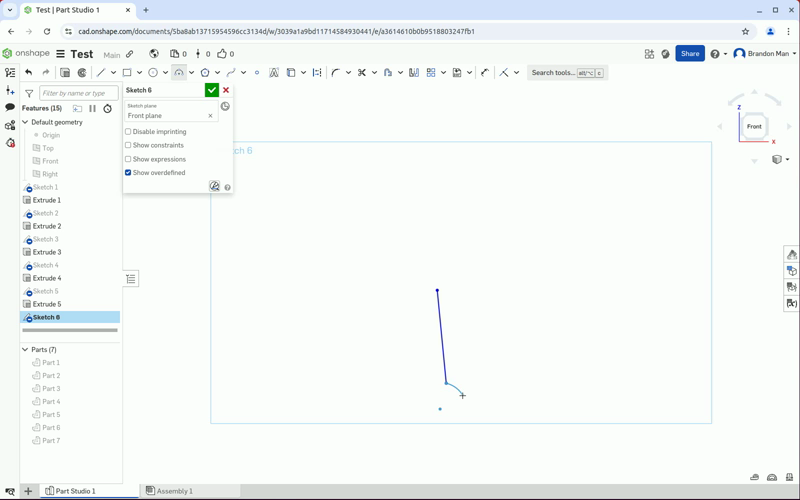
mouse_move(468, 370)
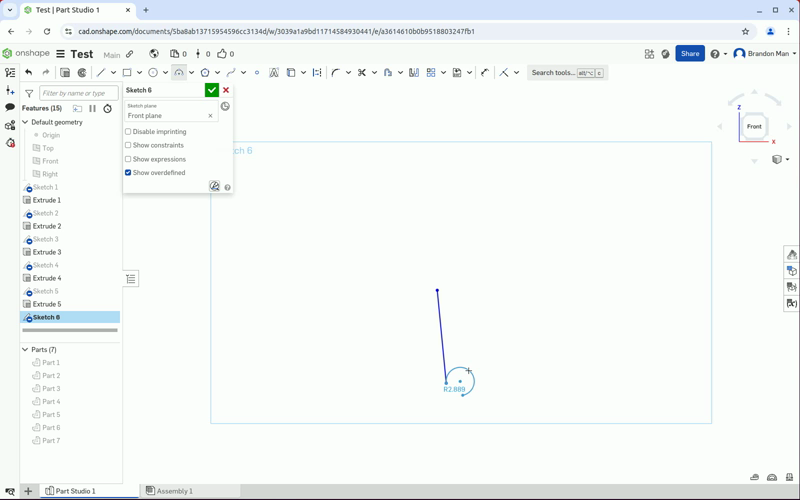
click(468, 370)
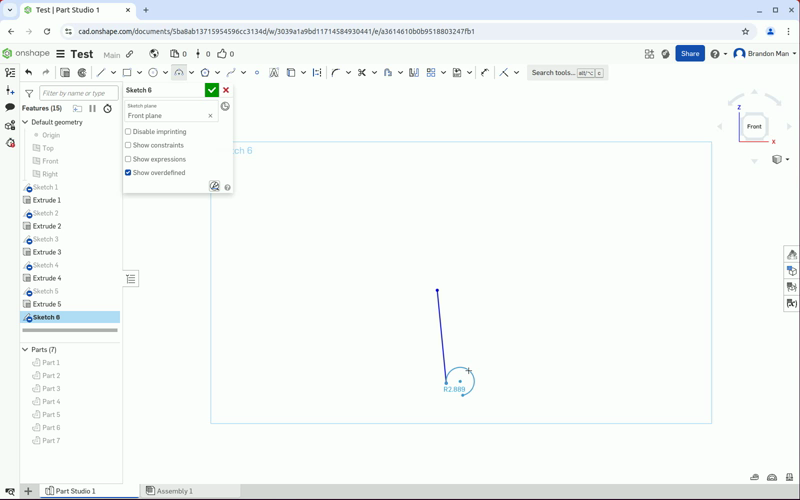
key_up(shift)
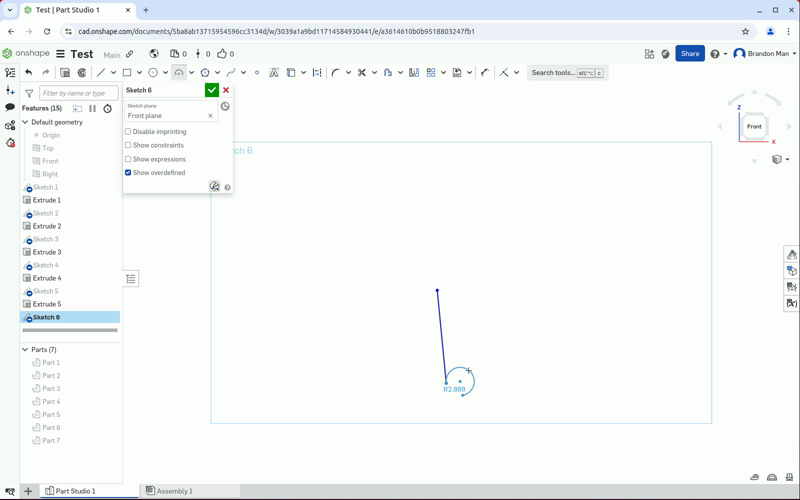
key(esc)
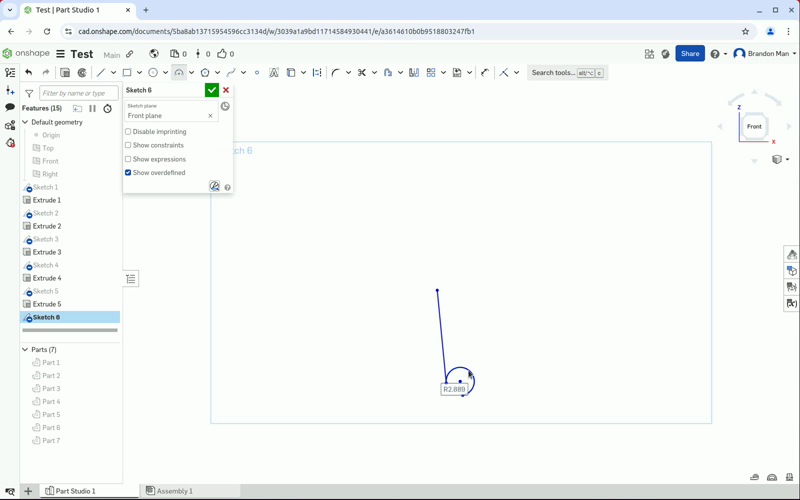
key(l)
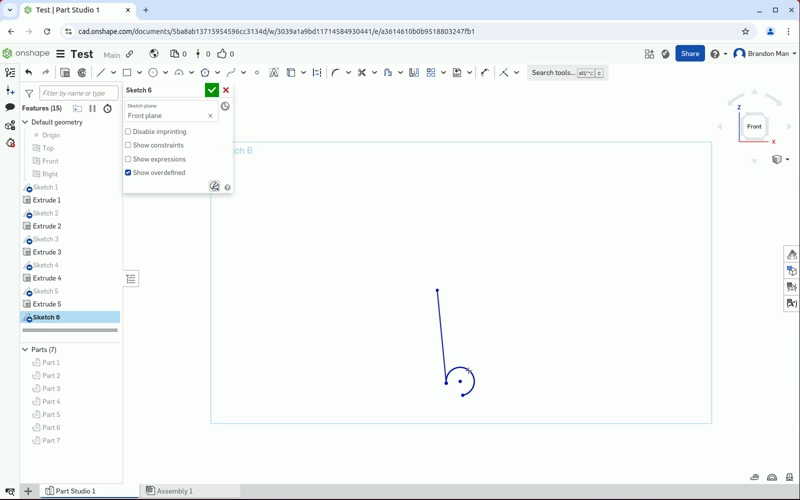
mouse_move(462, 395)
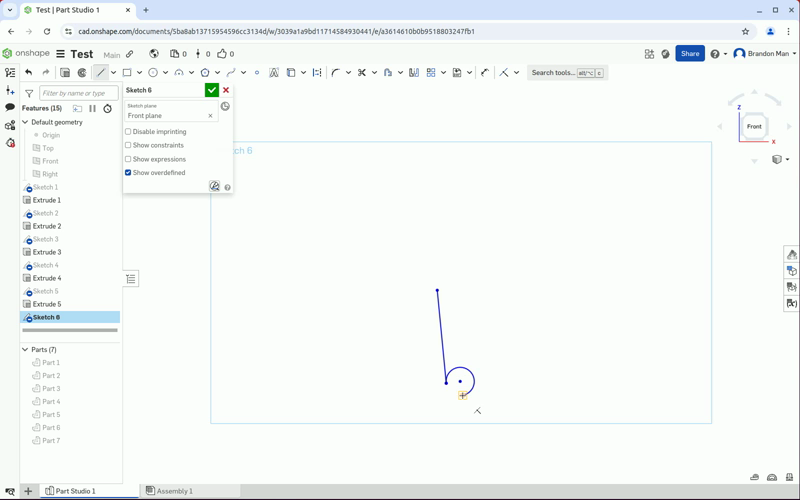
click(462, 395)
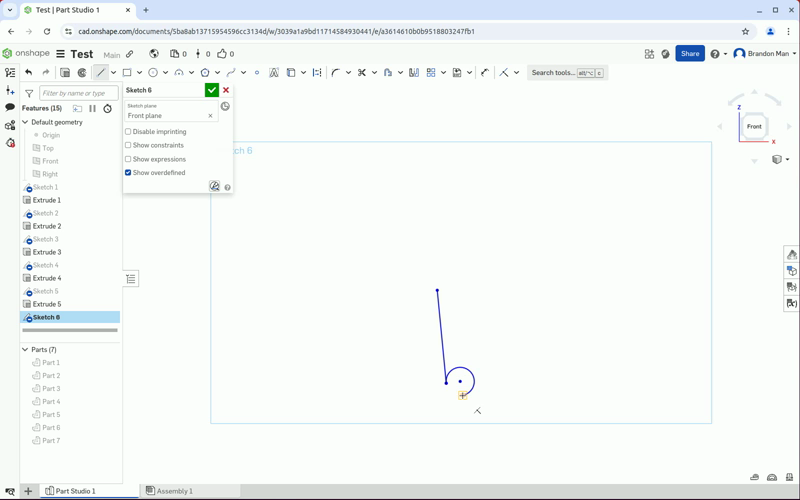
key_down(shift)
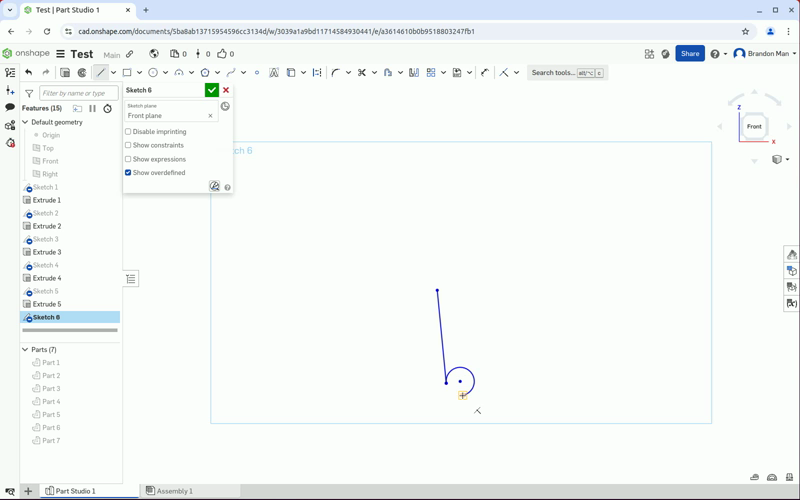
mouse_move(526, 393)
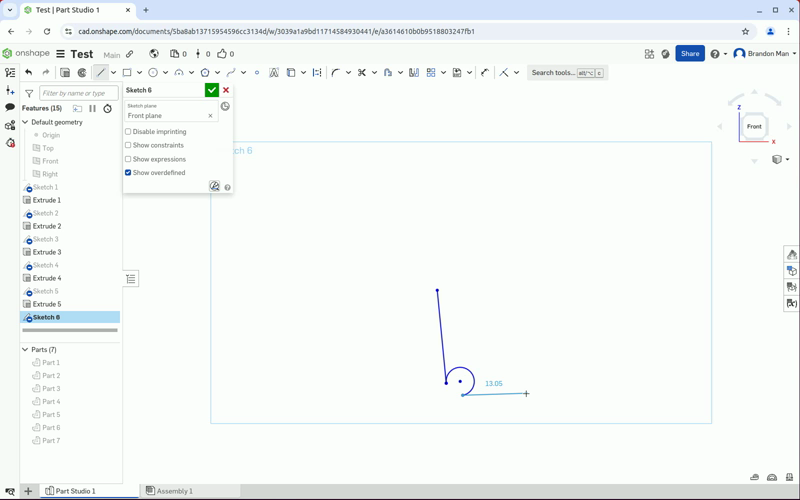
click(526, 393)
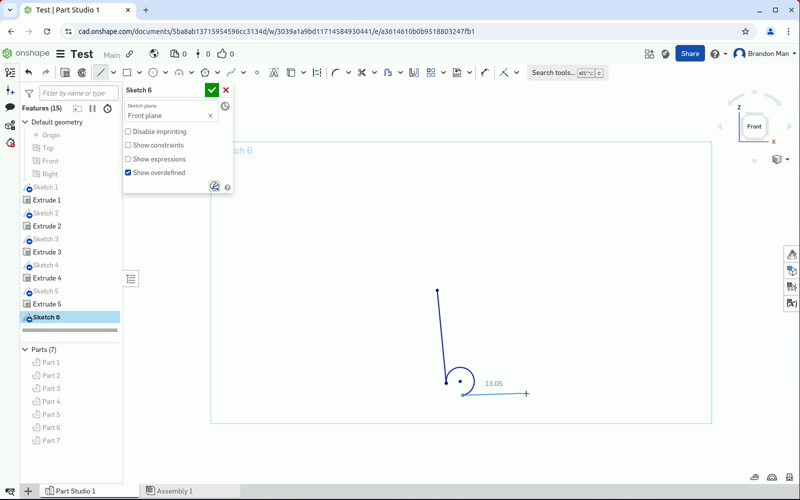
key_up(shift)
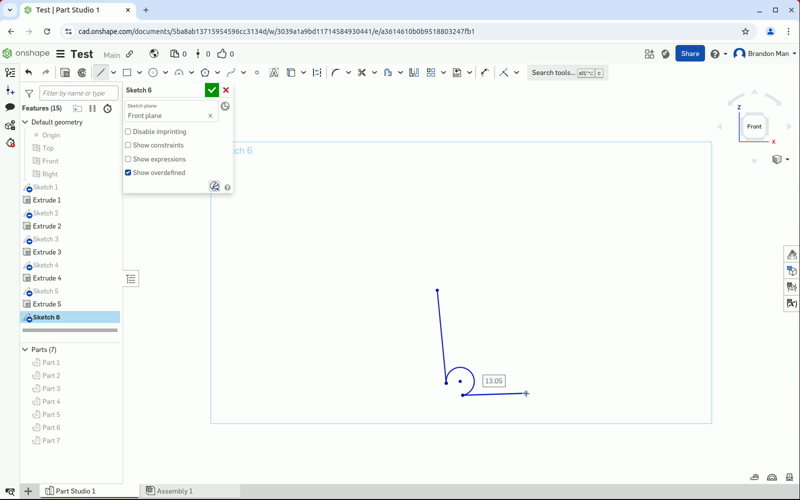
key(esc)
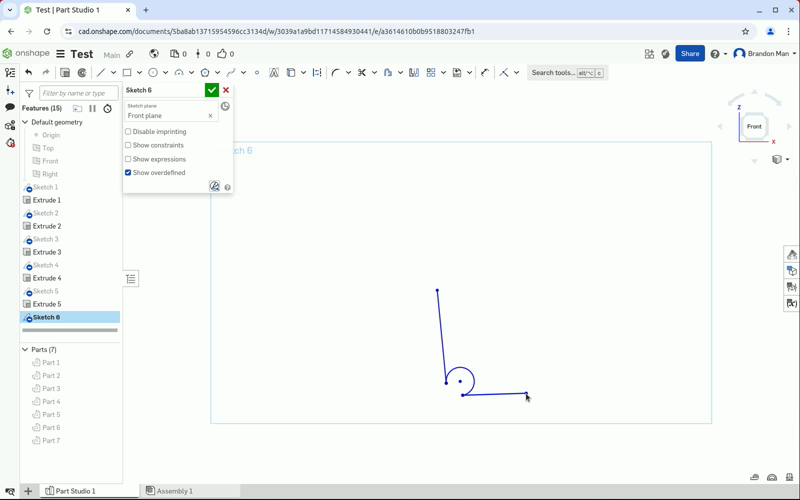
key(a)
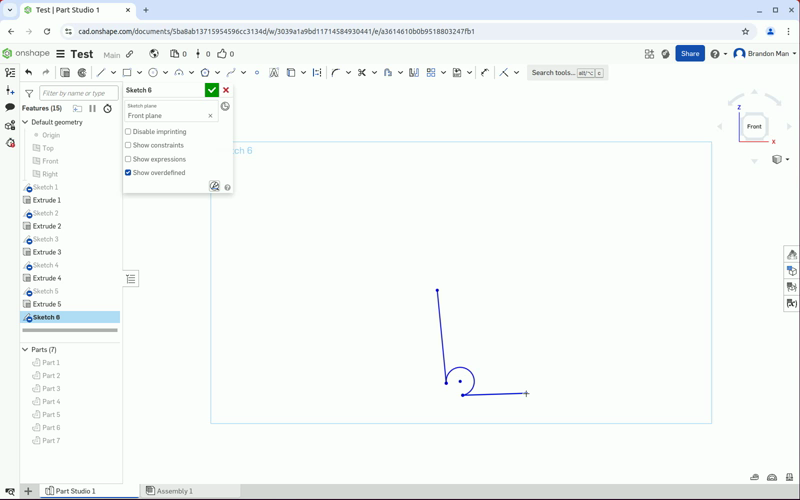
mouse_move(526, 393)
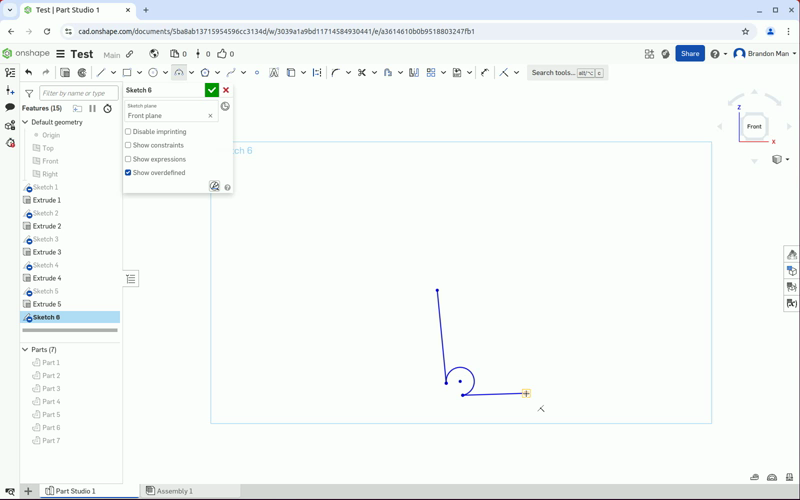
click(526, 393)
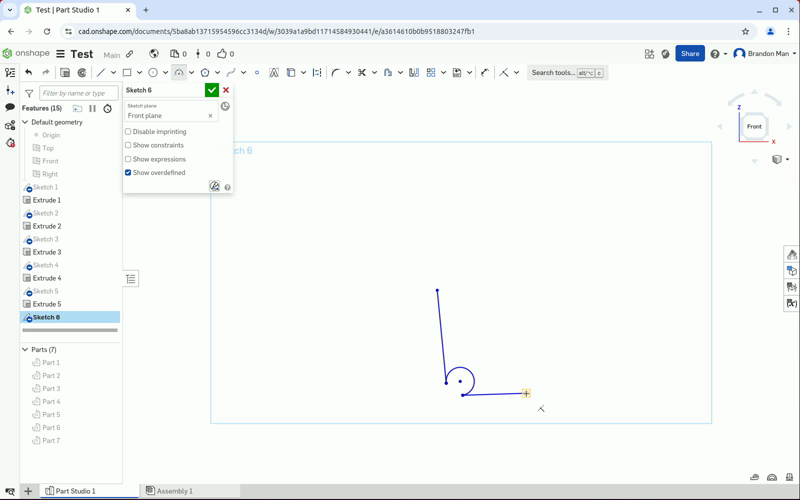
key_down(shift)
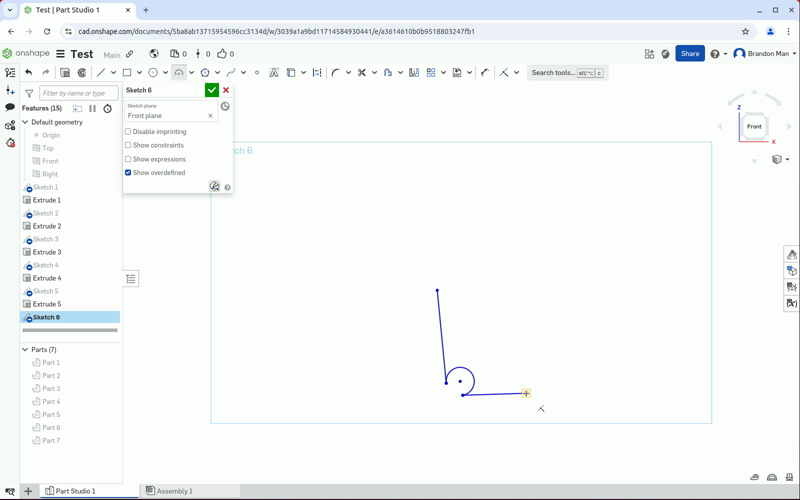
mouse_move(526, 369)
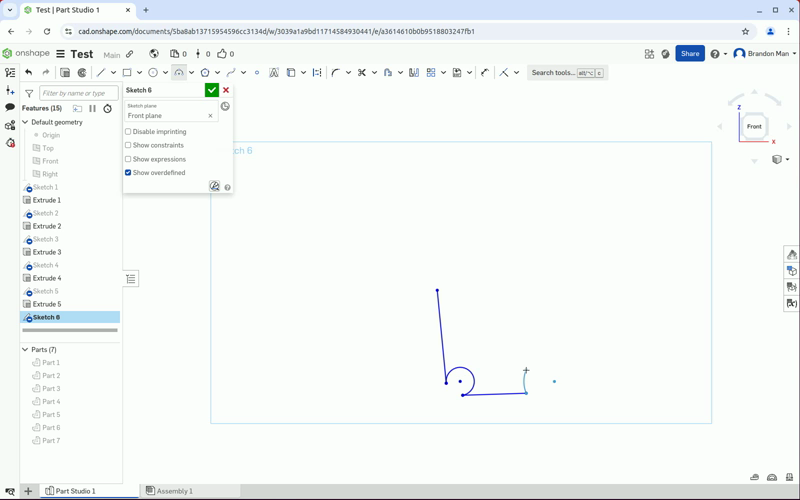
click(526, 369)
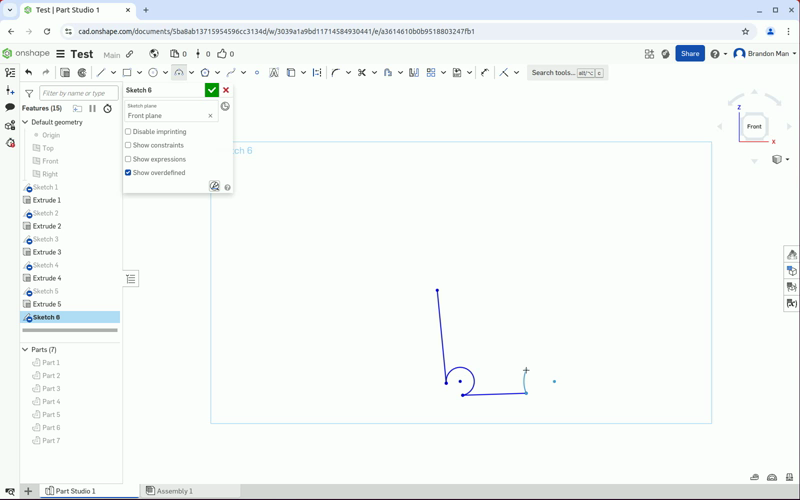
mouse_move(514, 381)
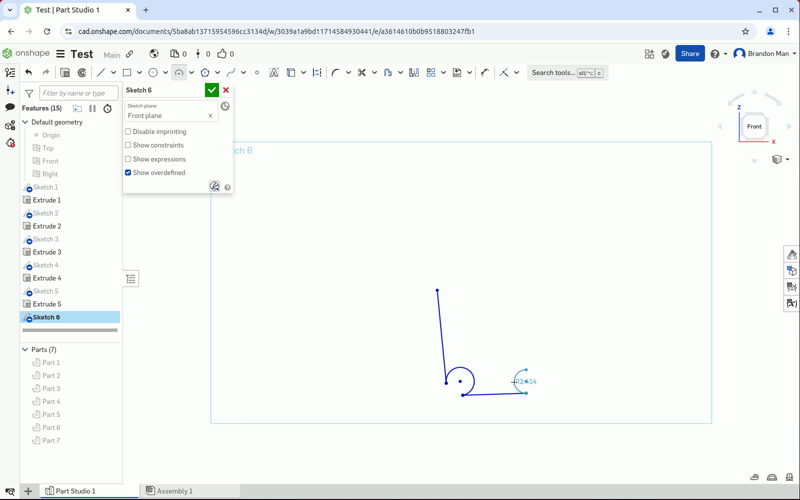
click(514, 381)
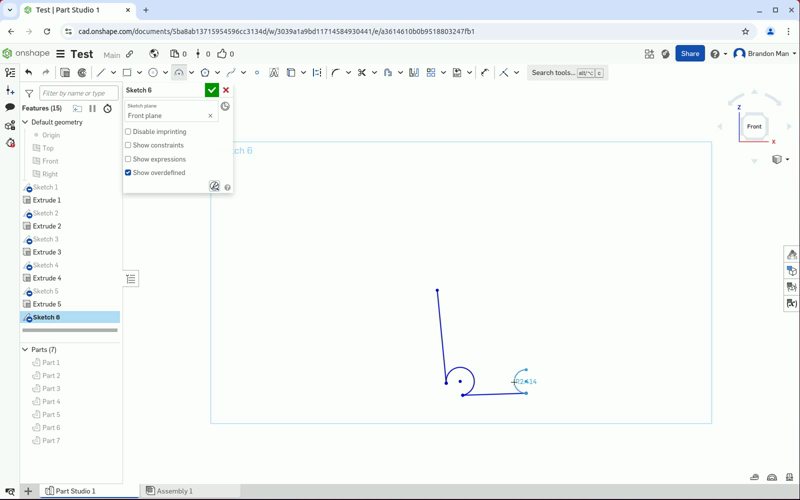
key_up(shift)
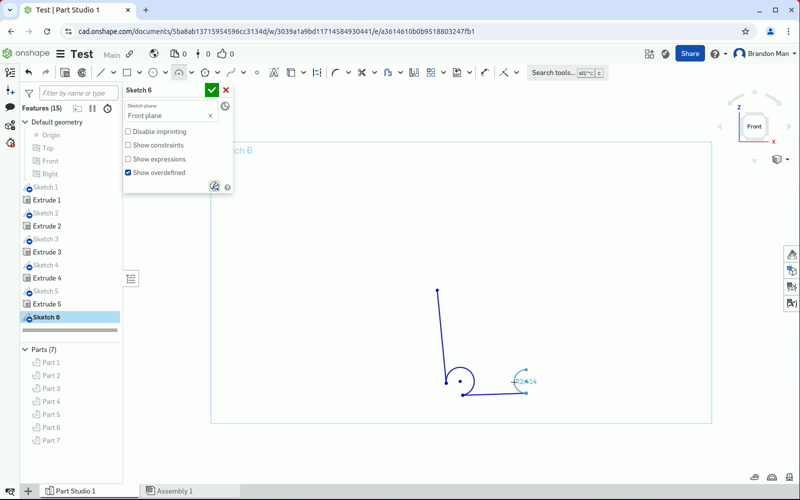
key(esc)
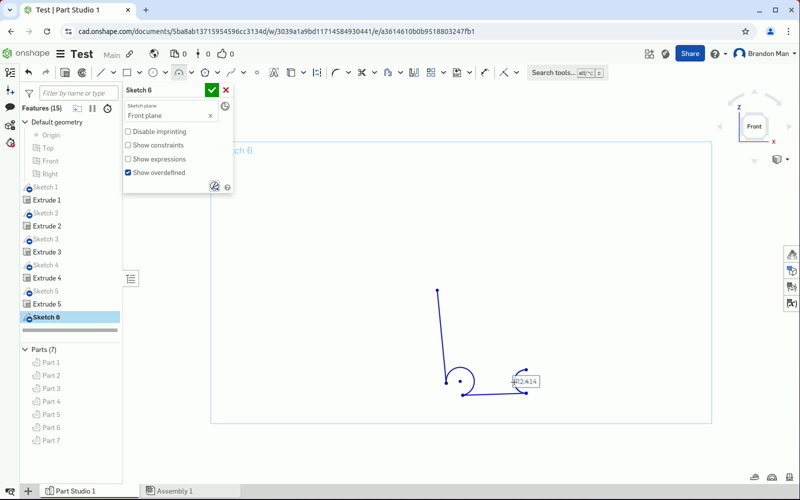
key(l)
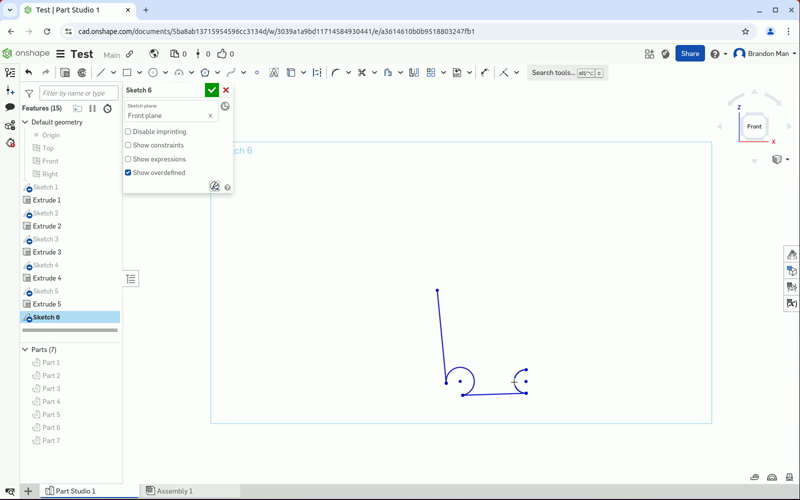
mouse_move(526, 369)
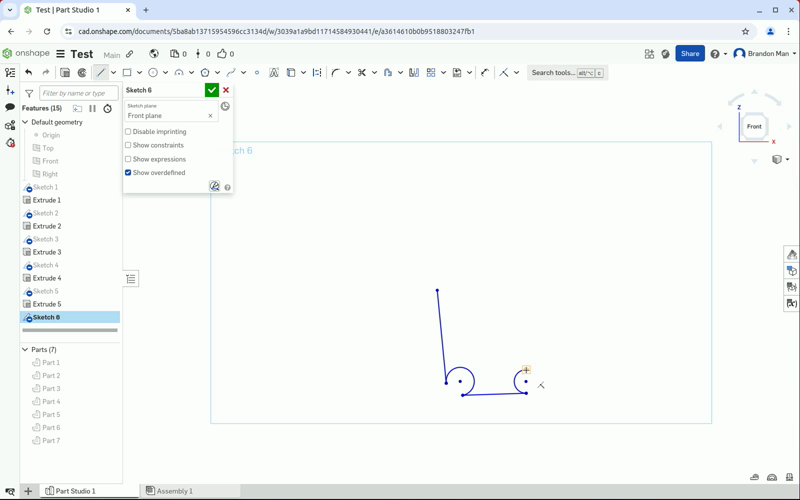
click(526, 369)
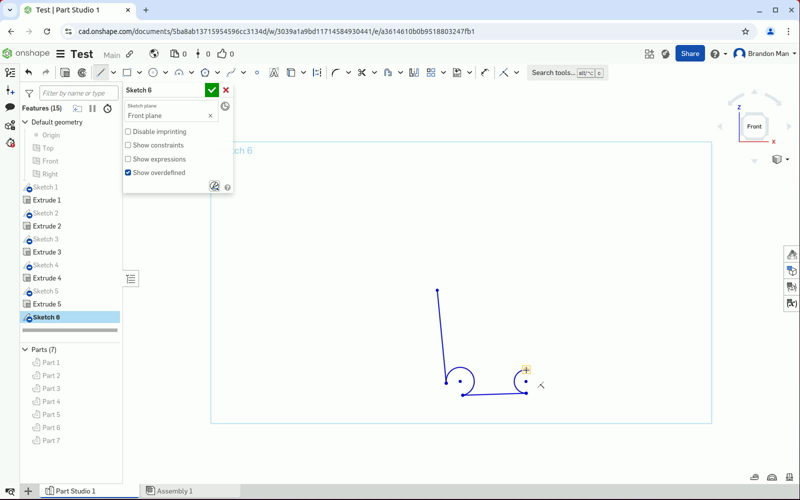
key_down(shift)
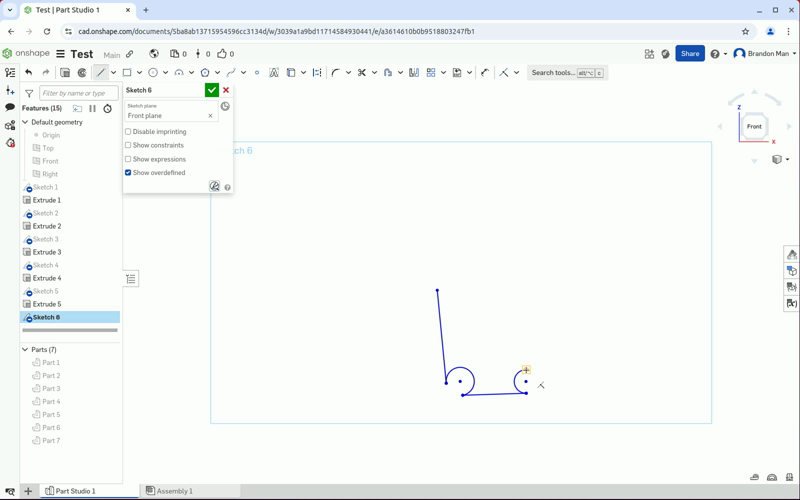
mouse_move(556, 369)
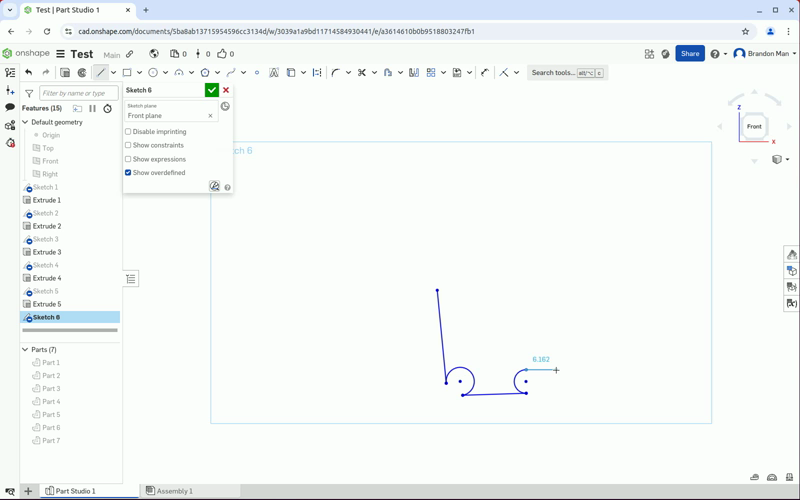
mouse_move(488, 368)
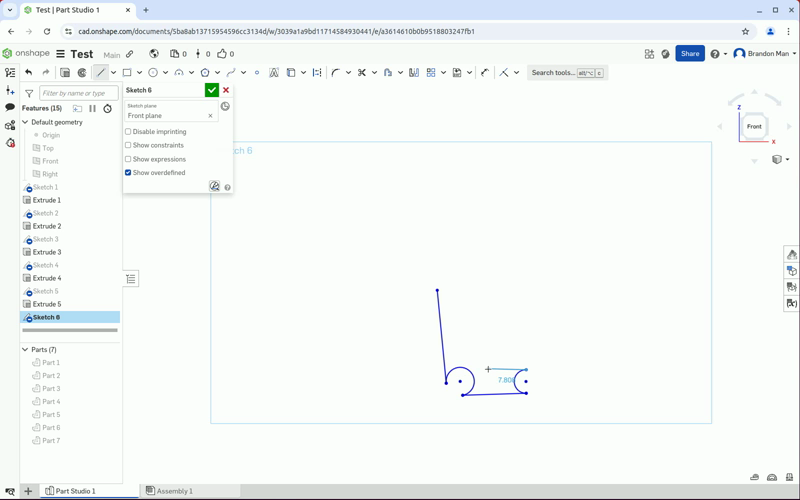
click(488, 368)
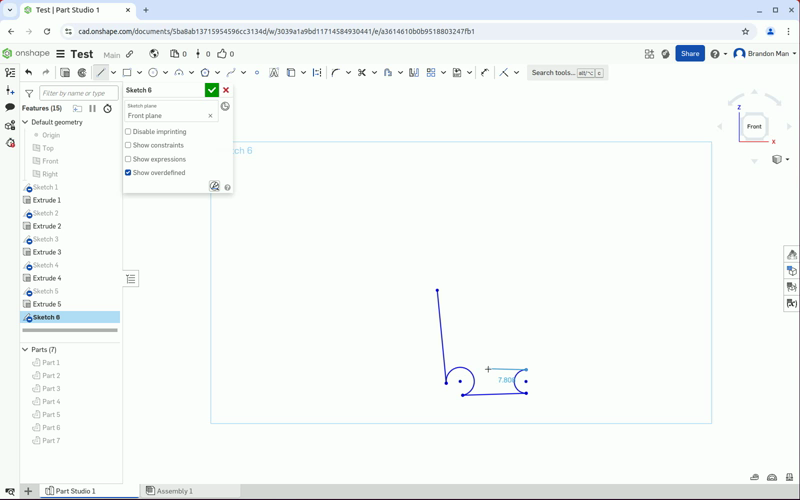
key_up(shift)
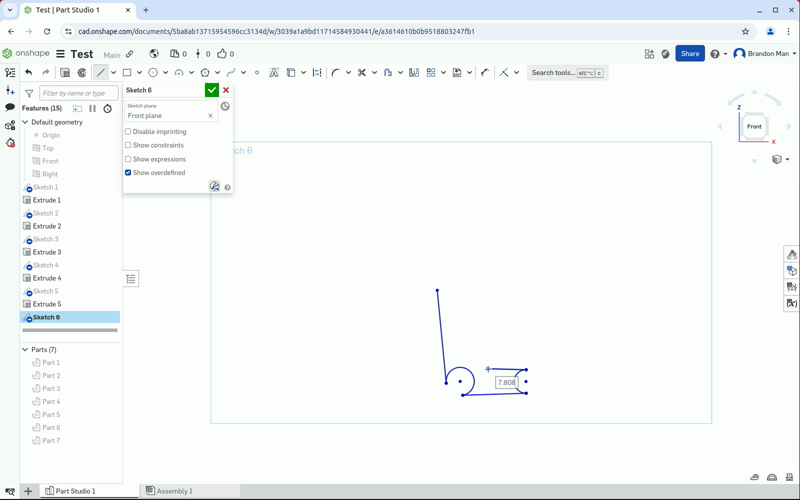
key(esc)
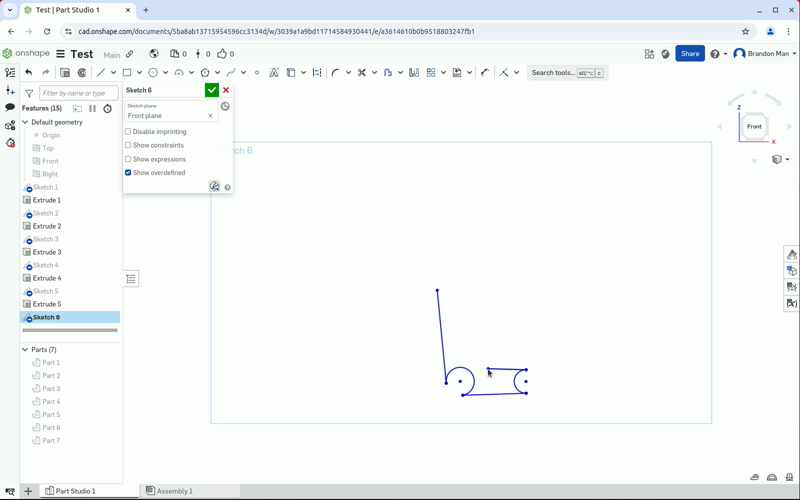
key(a)
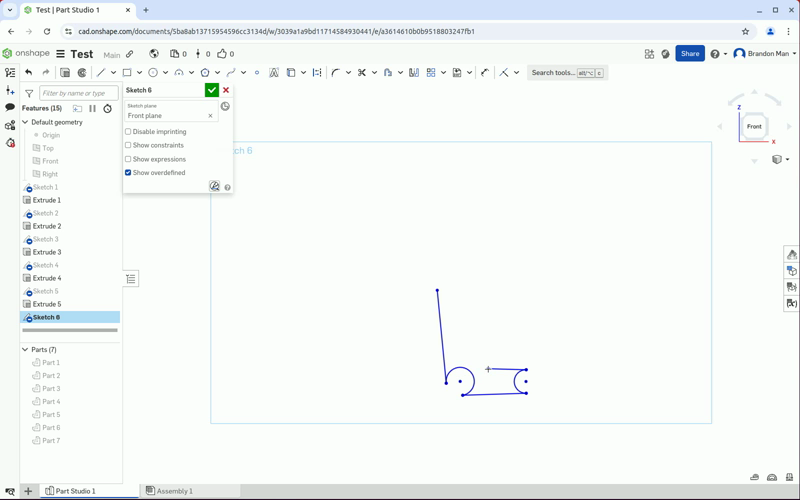
mouse_move(488, 368)
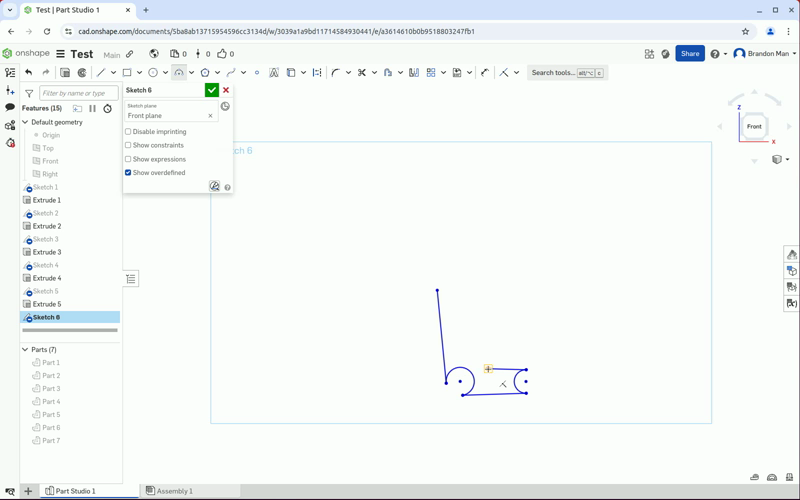
click(488, 368)
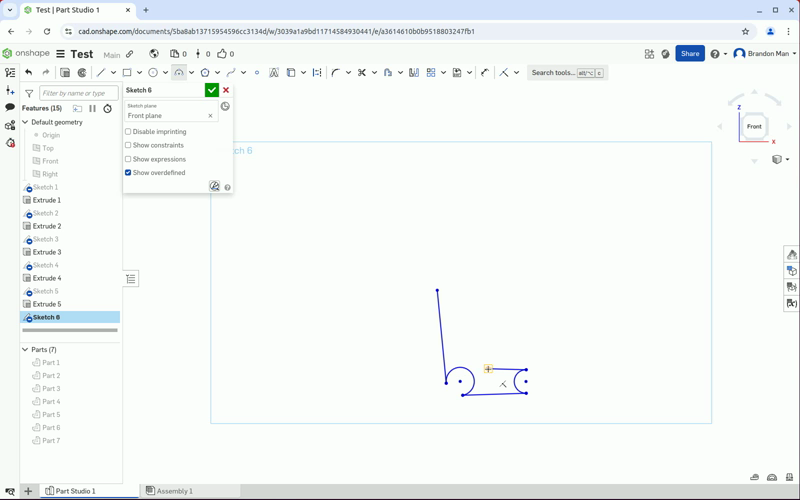
key_down(shift)
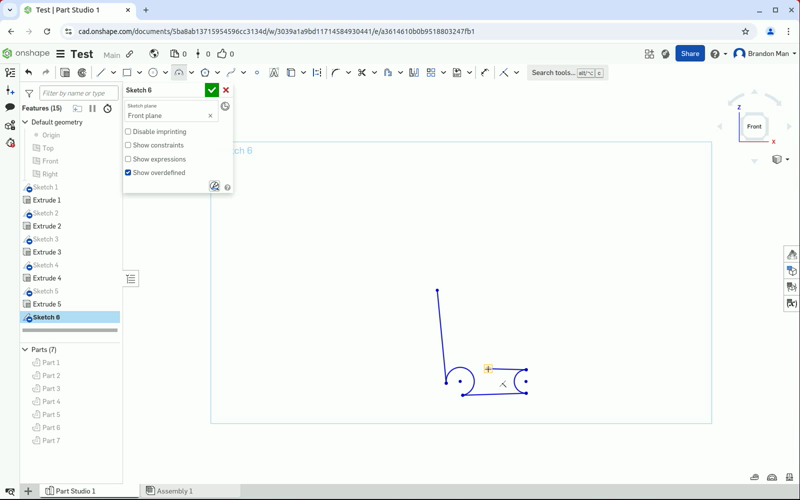
mouse_move(477, 355)
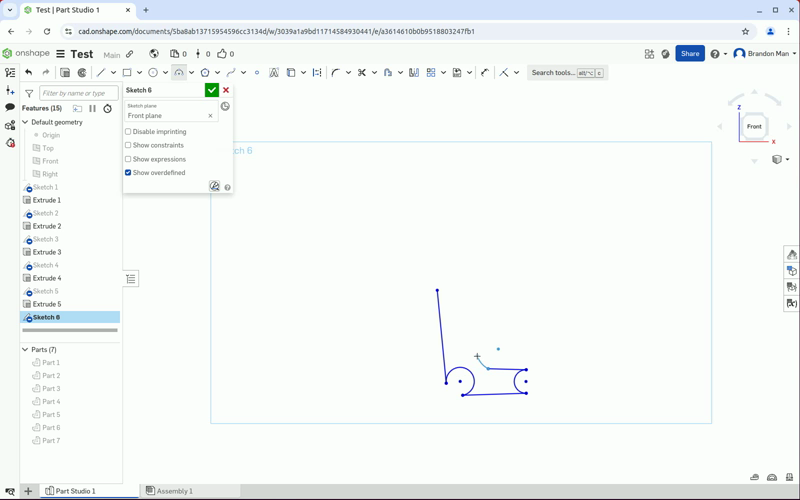
click(477, 355)
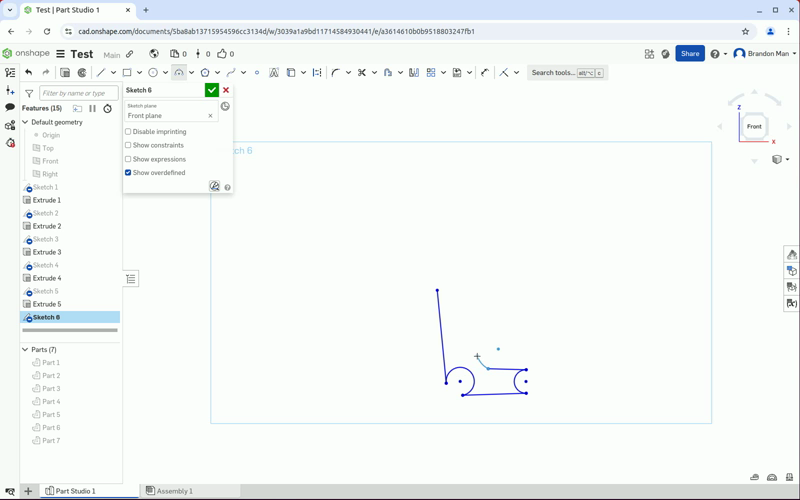
mouse_move(480, 364)
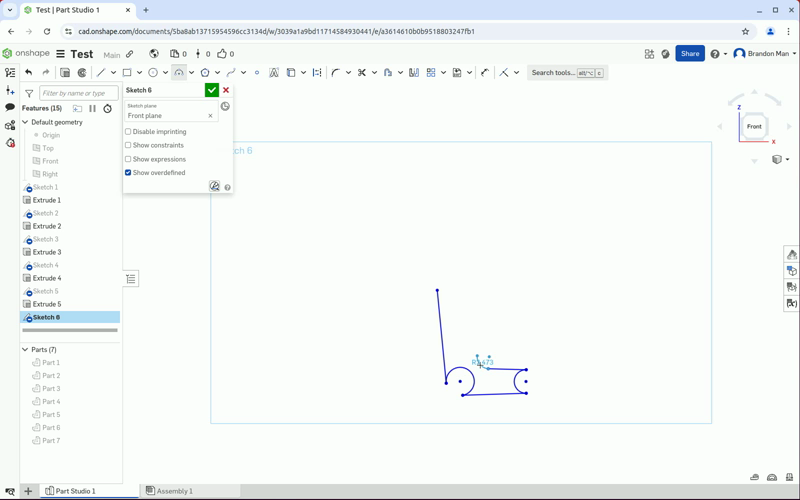
click(480, 364)
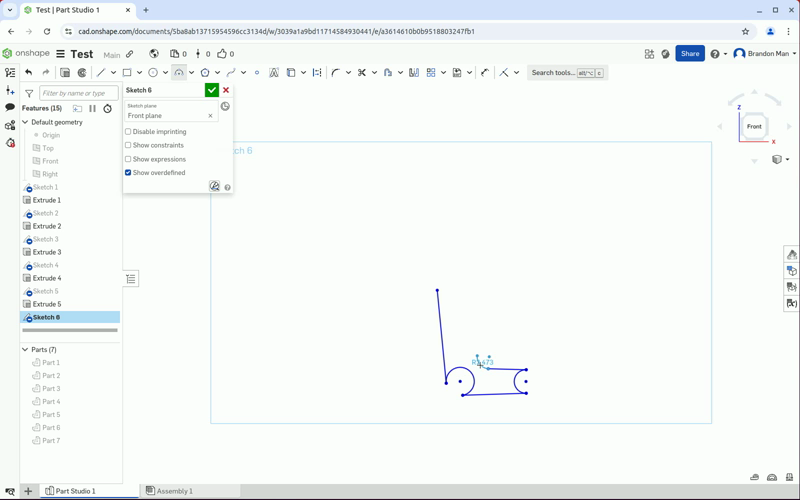
key_up(shift)
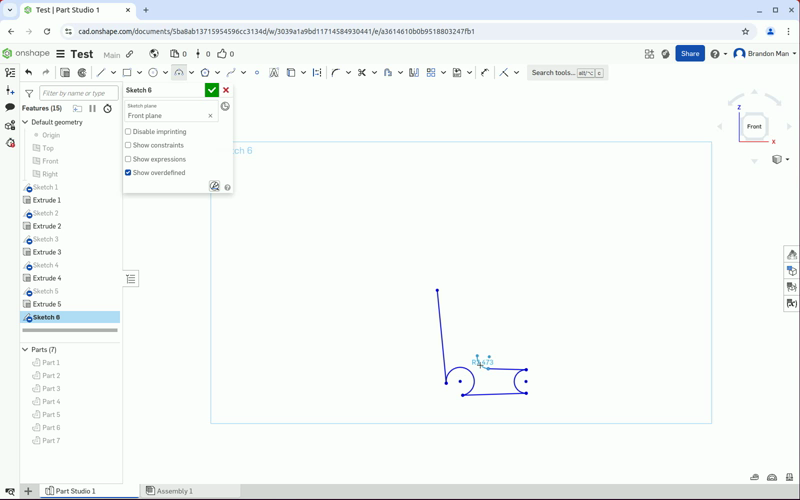
key(esc)
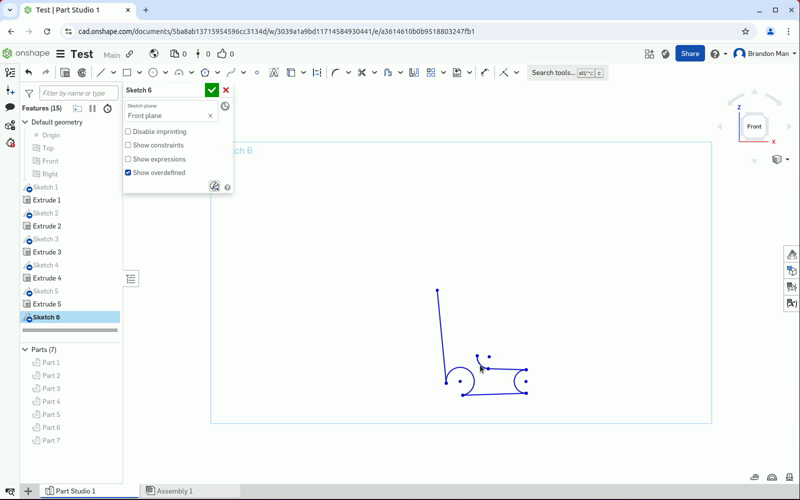
key(l)
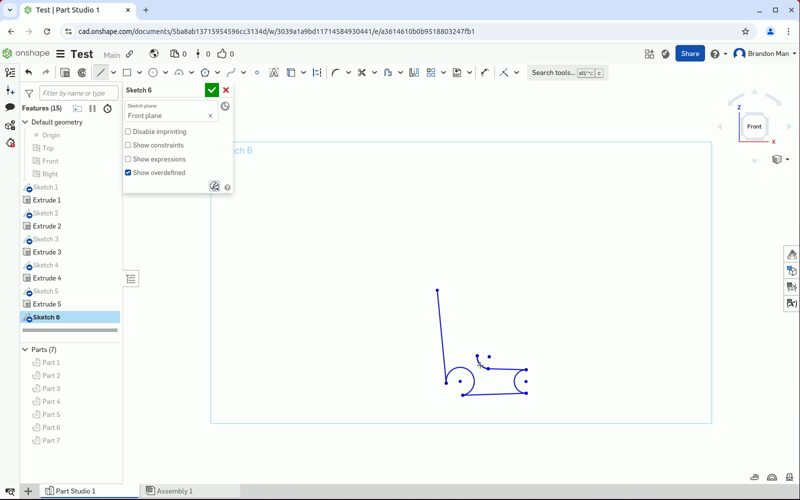
mouse_move(477, 355)
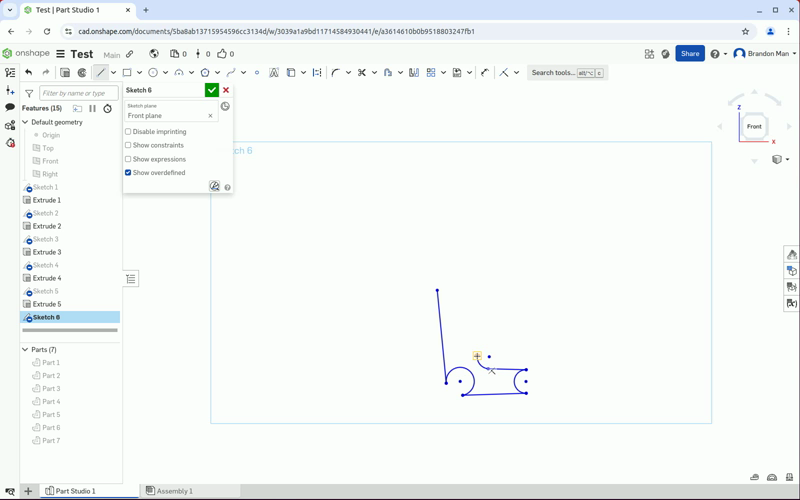
click(477, 355)
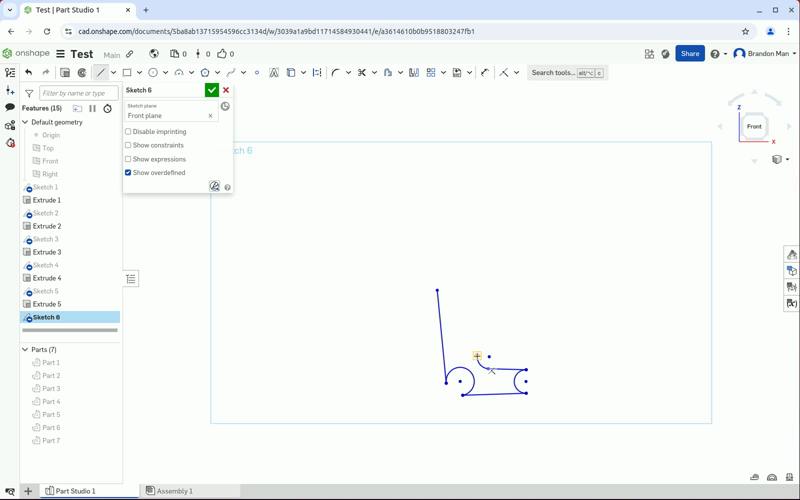
key_down(shift)
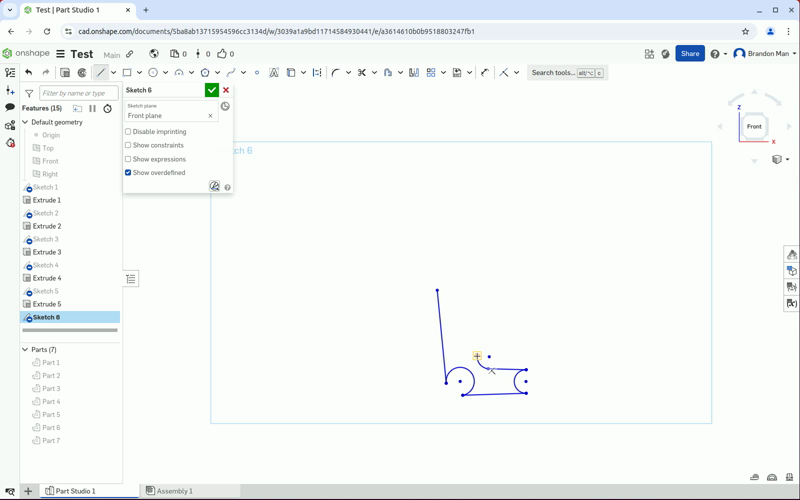
mouse_move(484, 290)
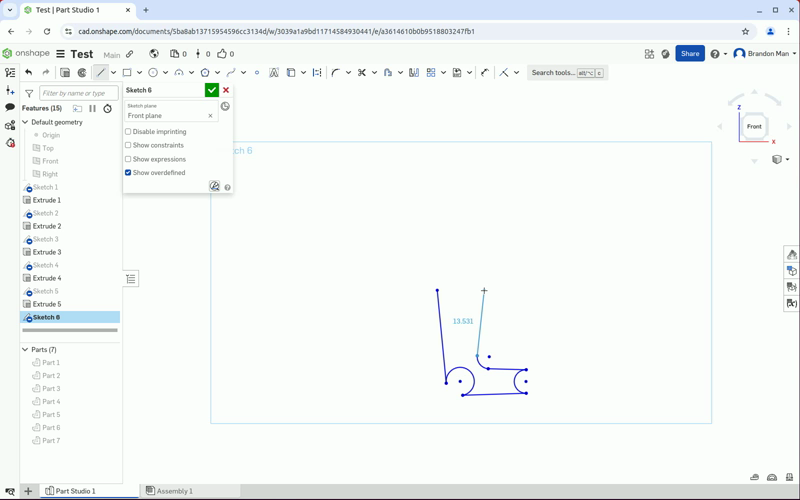
click(484, 290)
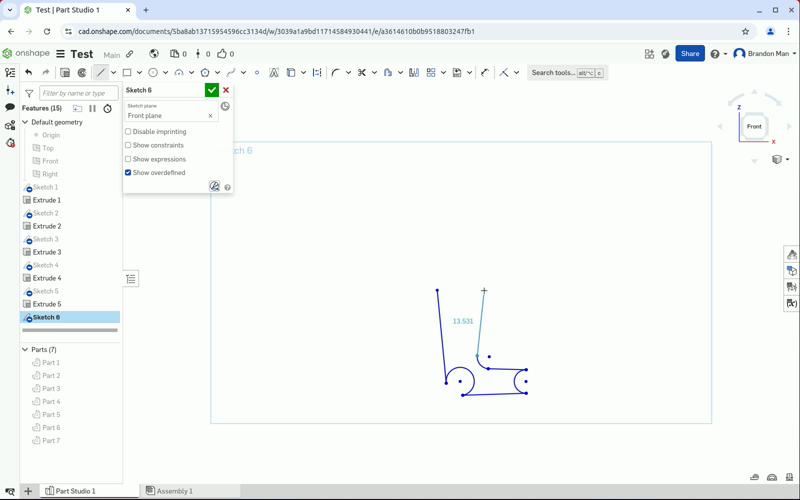
key_up(shift)
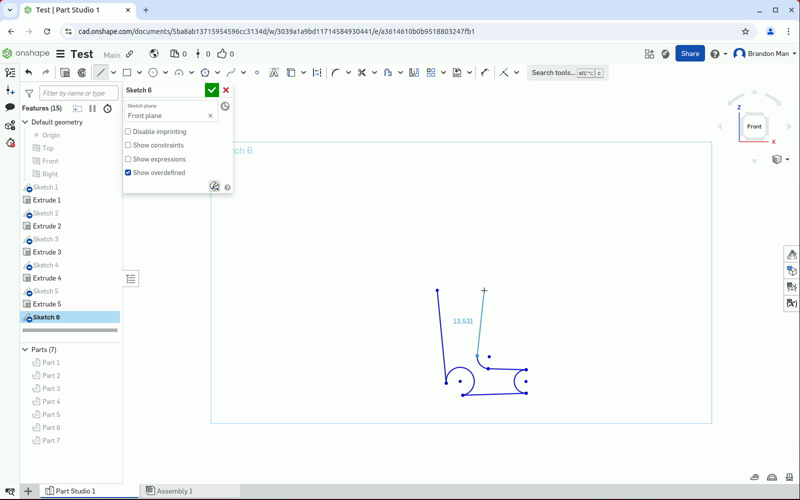
key(esc)
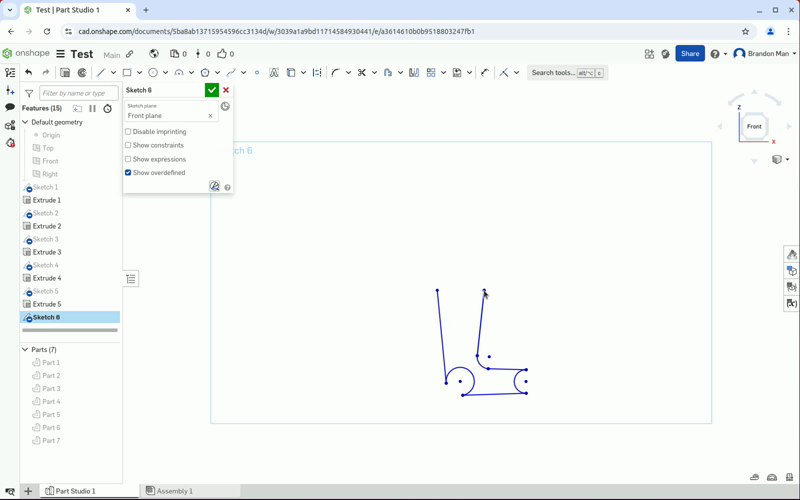
key(a)
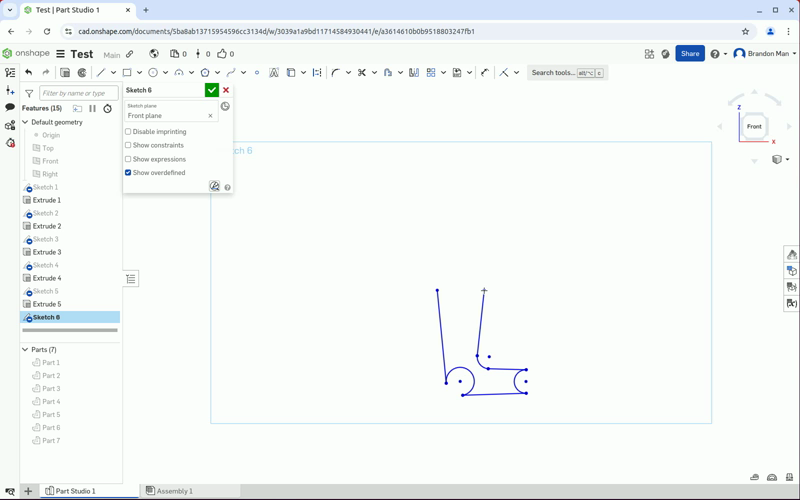
mouse_move(484, 290)
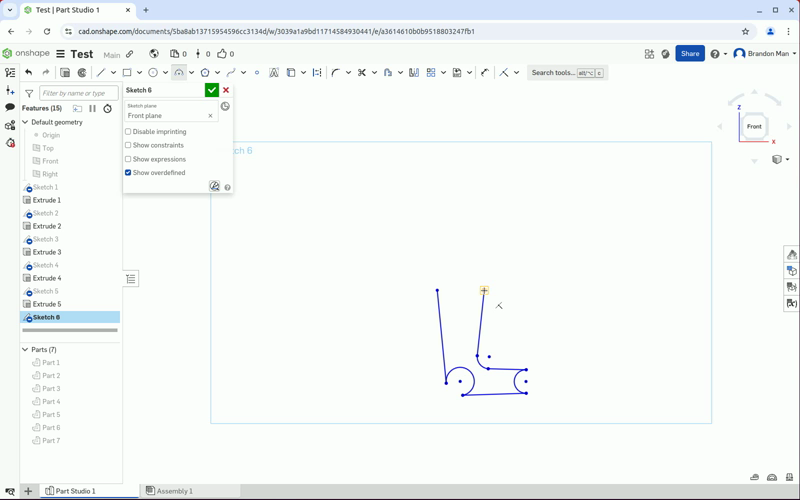
click(484, 290)
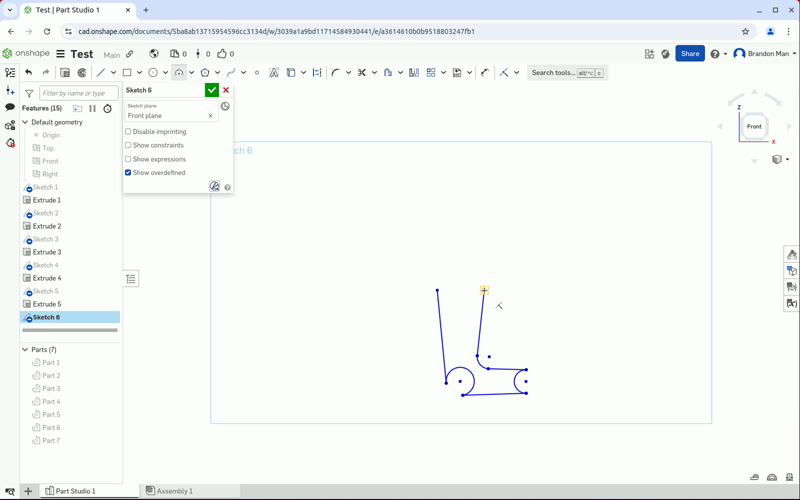
mouse_move(437, 290)
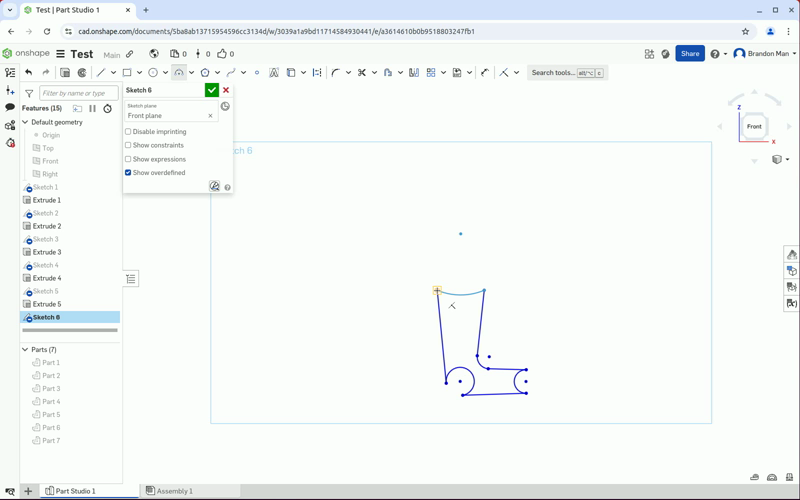
click(437, 290)
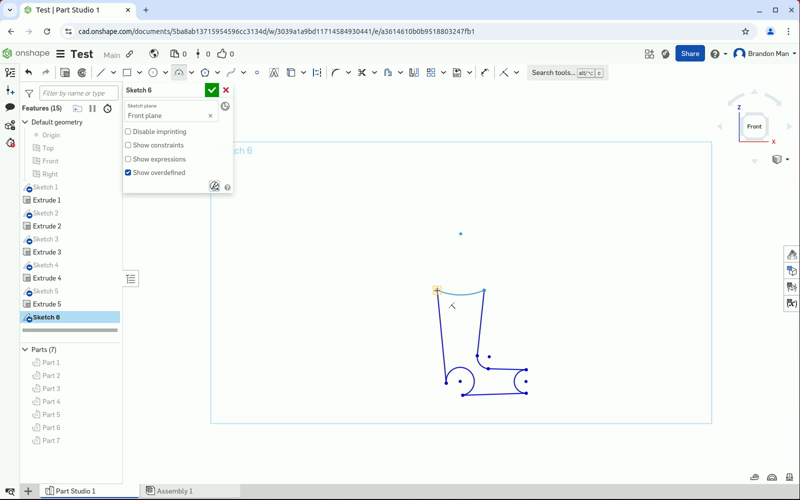
key_down(shift)
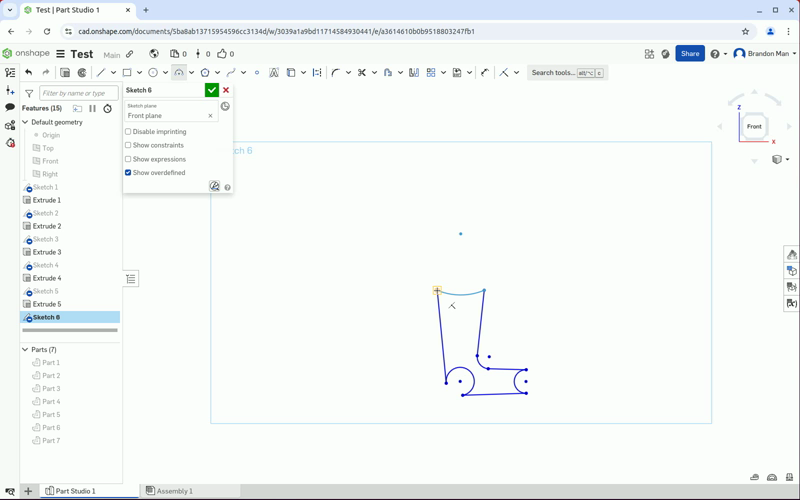
mouse_move(460, 311)
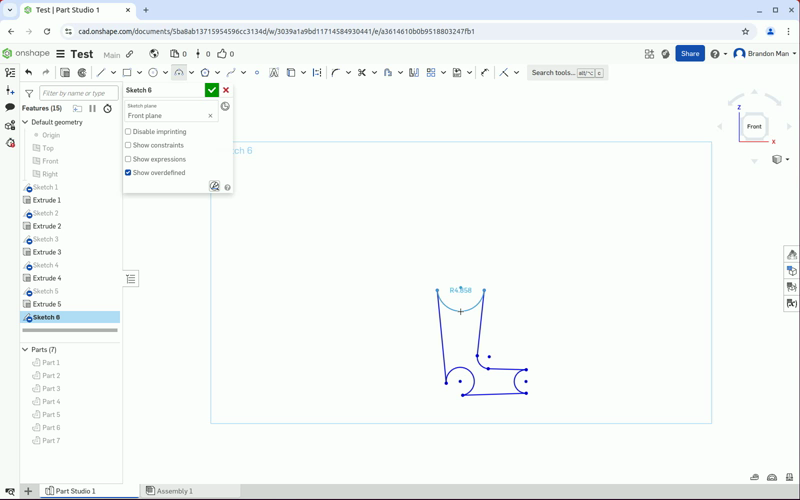
click(460, 311)
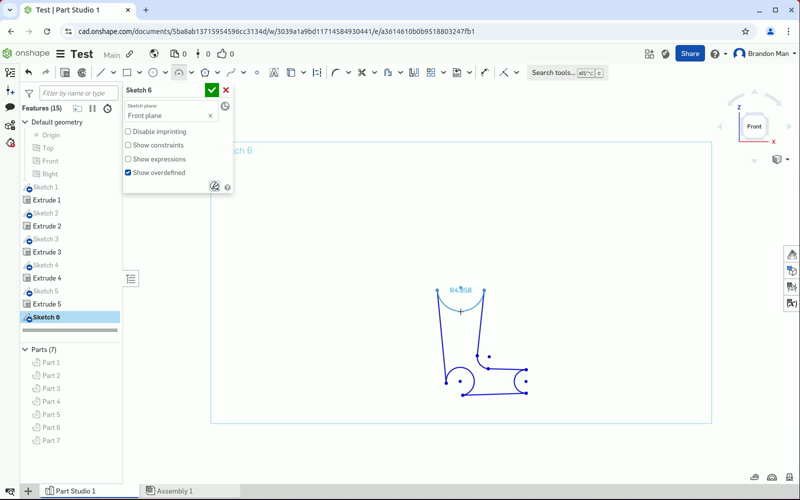
key_up(shift)
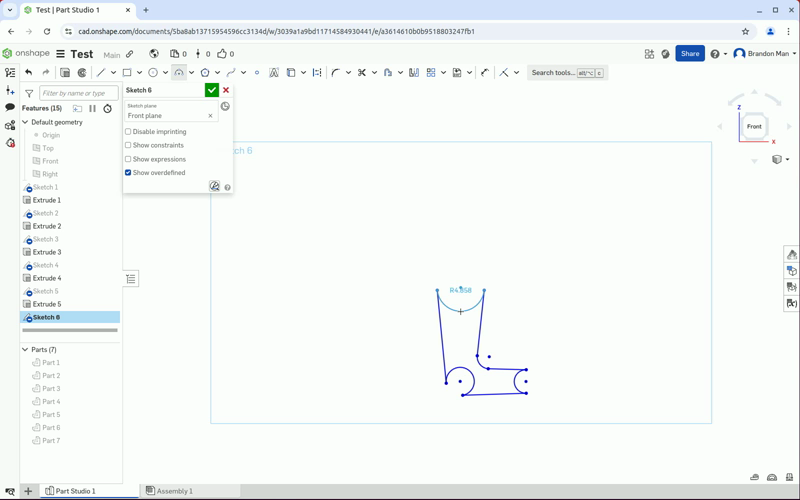
key(esc)
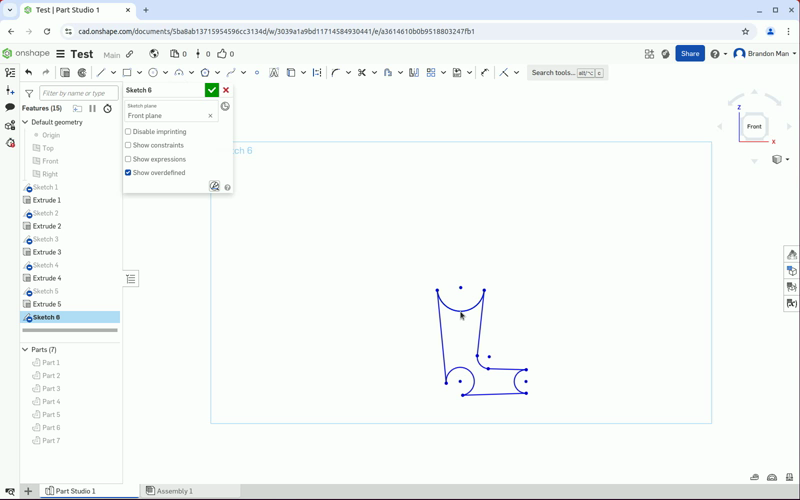
mouse_move(511, 374)
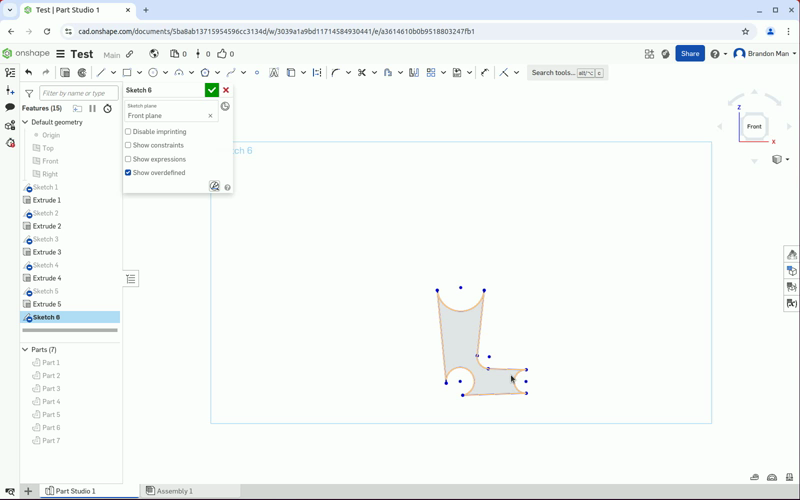
click(511, 374)
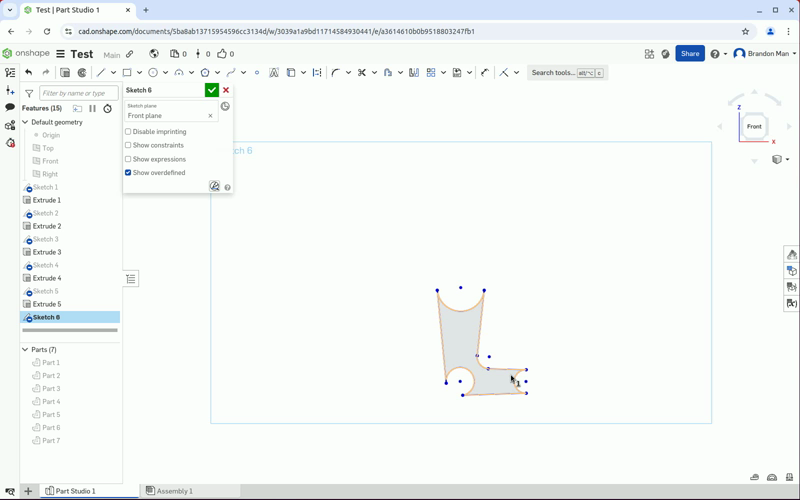
mouse_move(73, 352)
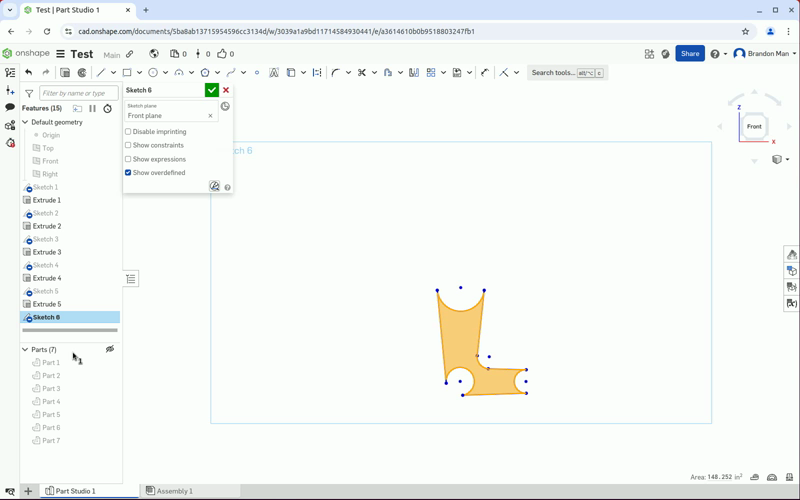
key(shift+y)
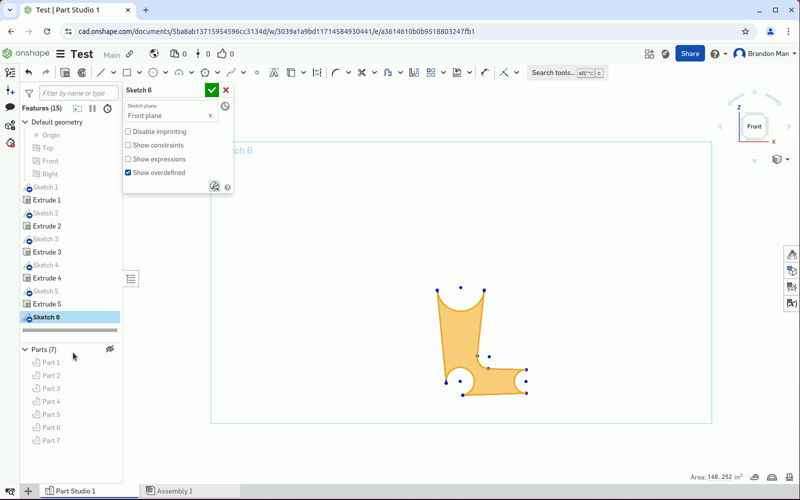
key(shift+e)
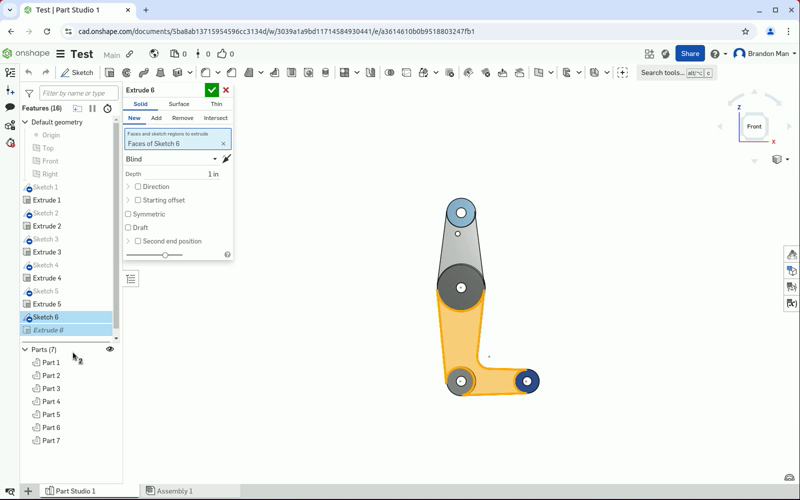
mouse_move(143, 106)
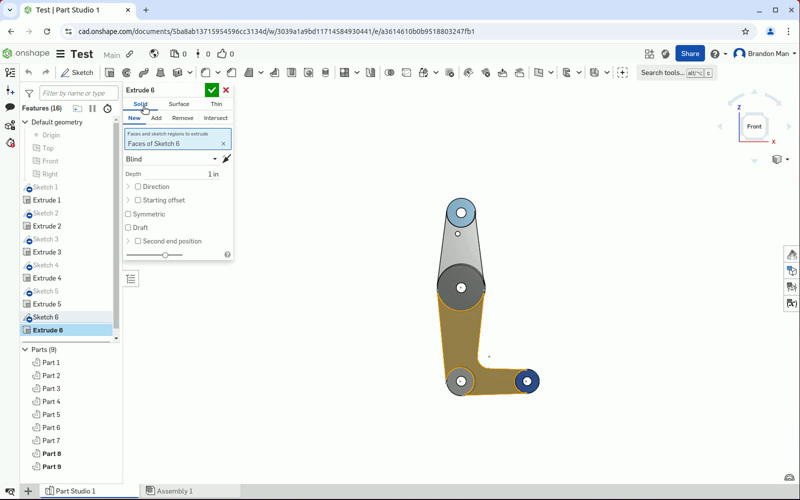
click(143, 106)
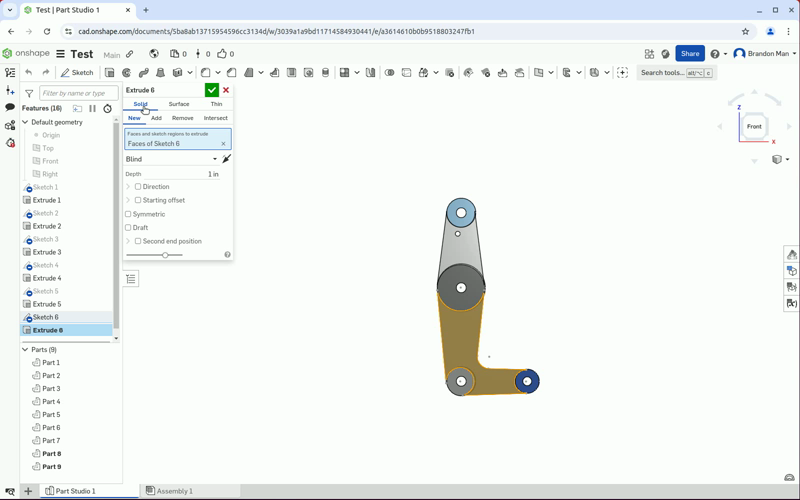
mouse_move(137, 120)
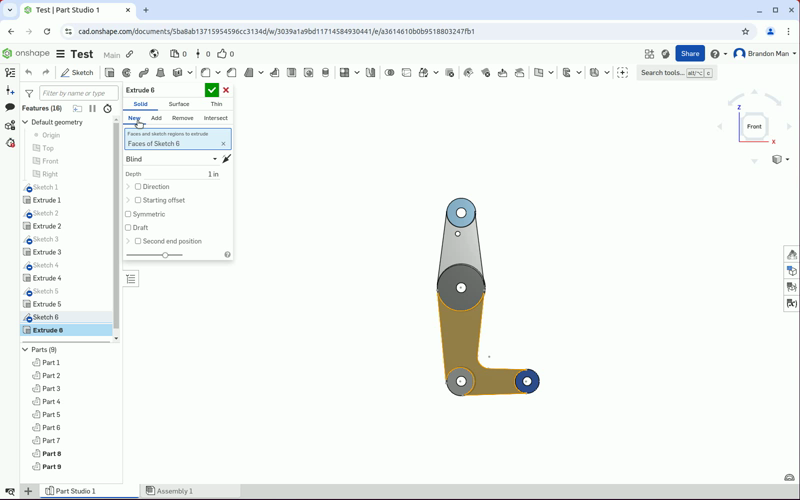
click(137, 120)
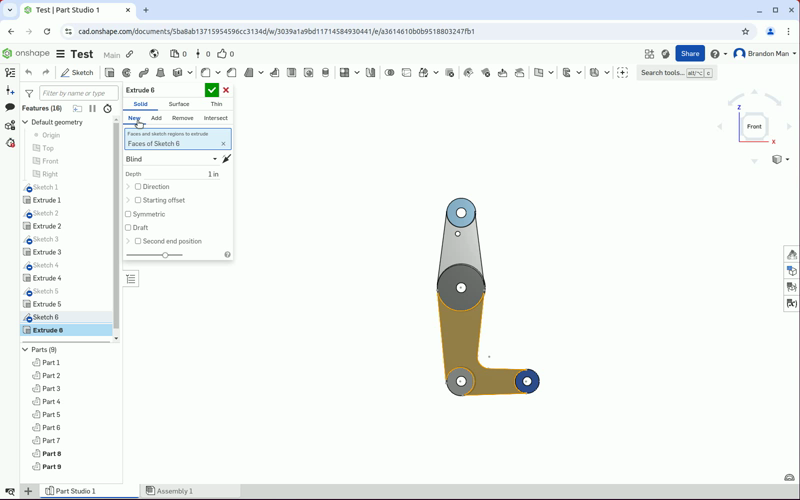
key(tab, 4)
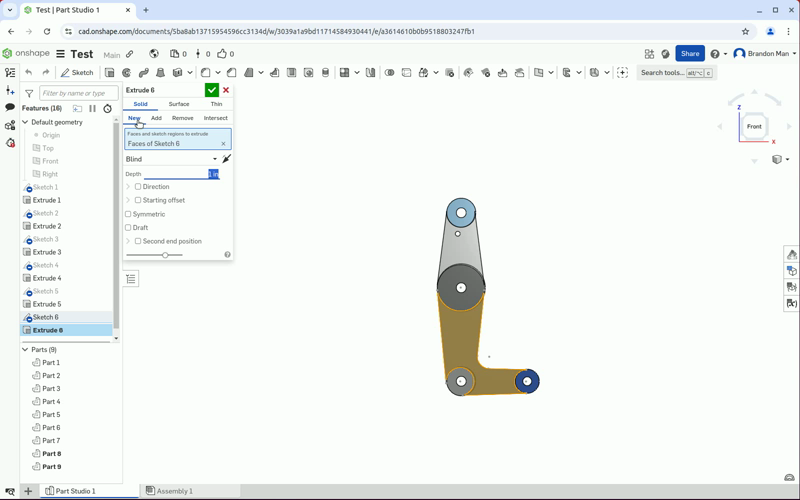
text(0.963)
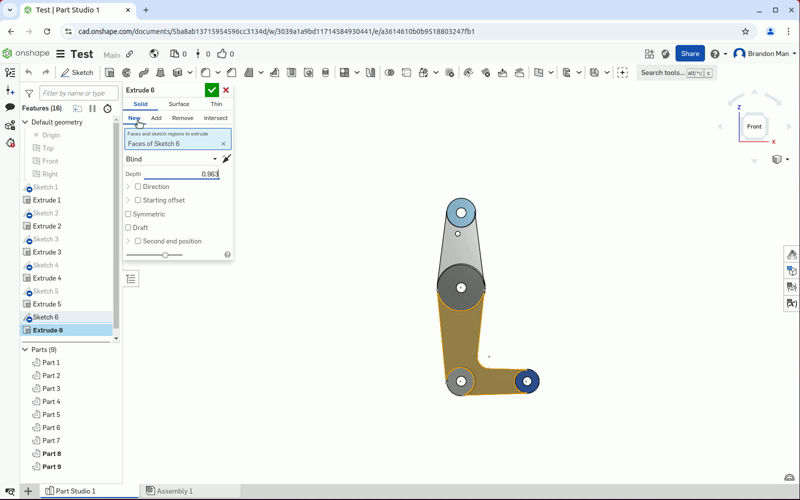
key(enter)
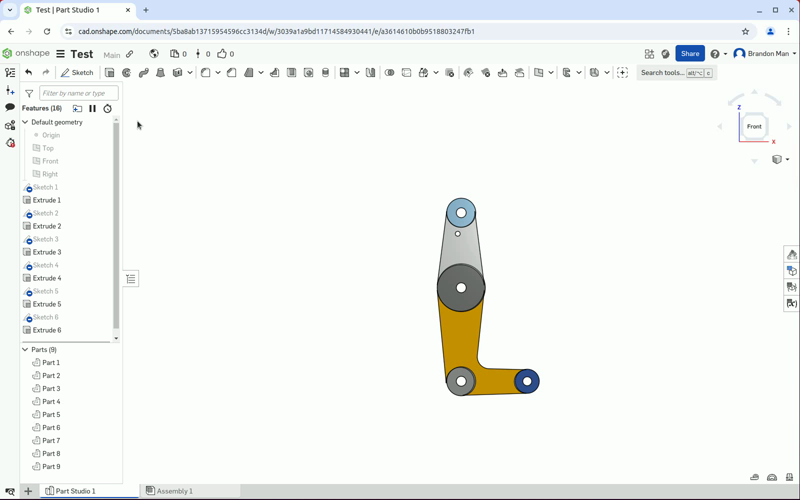
key(shift+h)
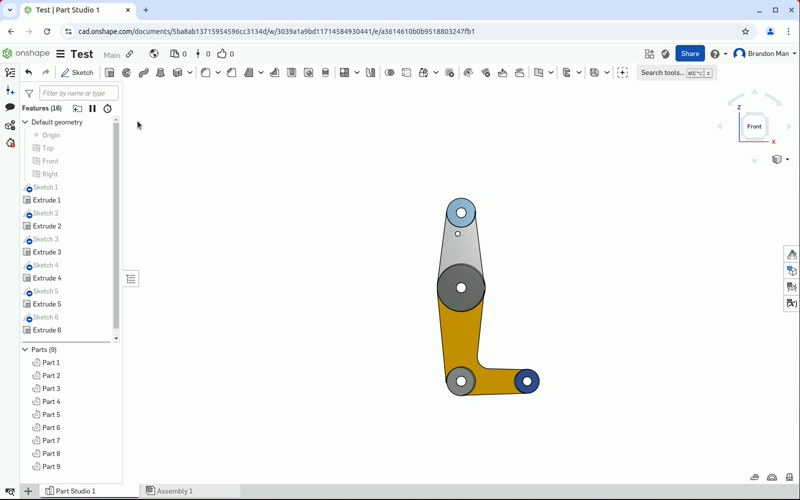
key(shift+h)
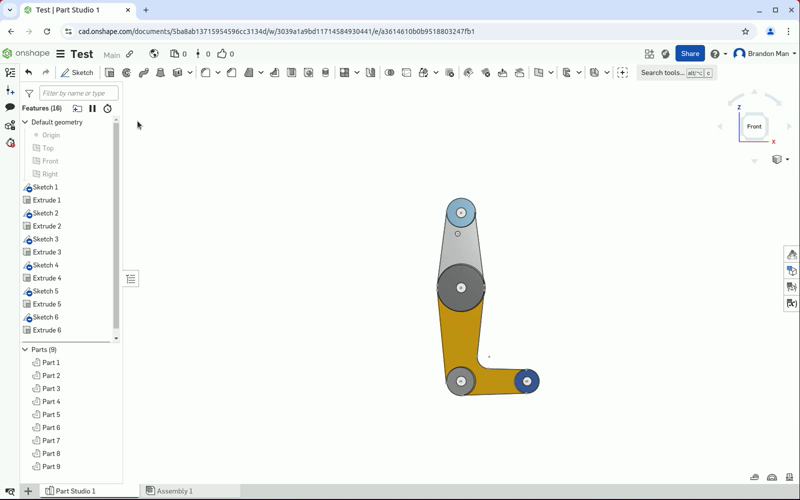
key(shift+7)
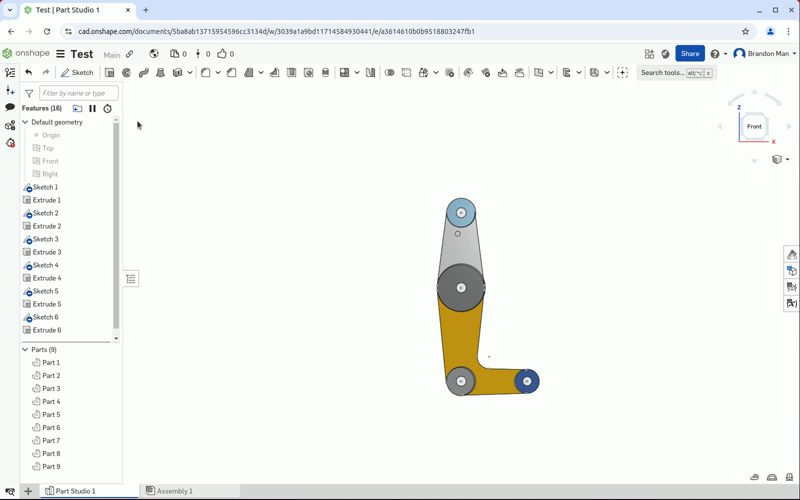
key(left, 2)
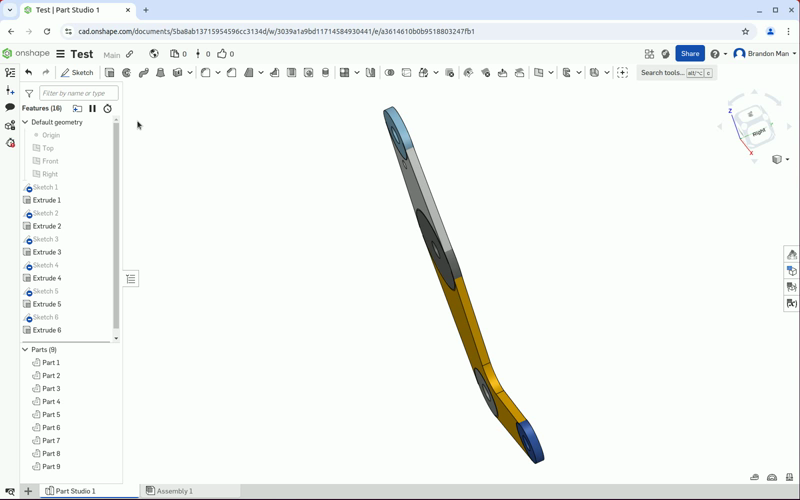
key(down, 2)
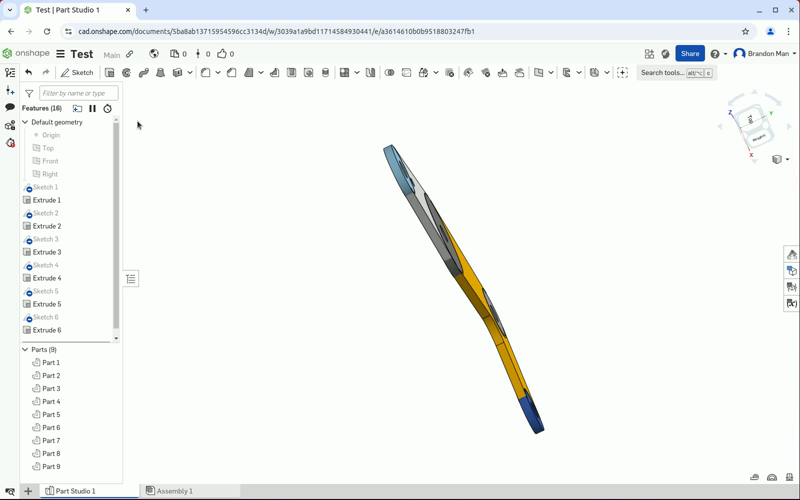
key(up, 2)
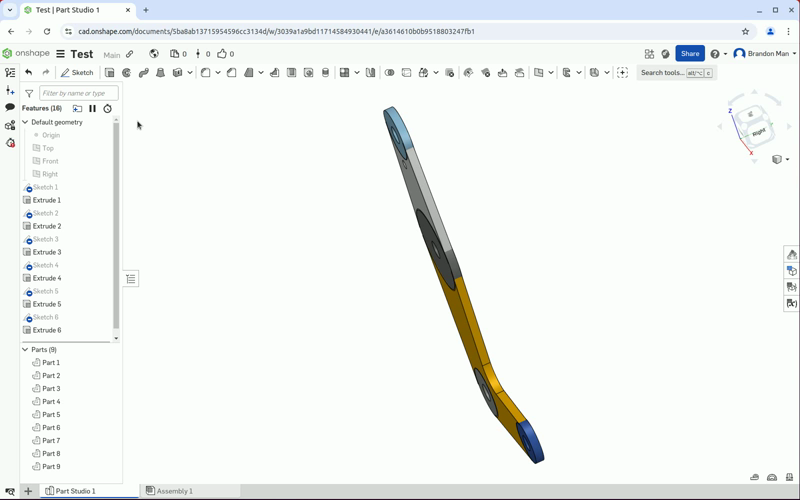
key(right, 2)
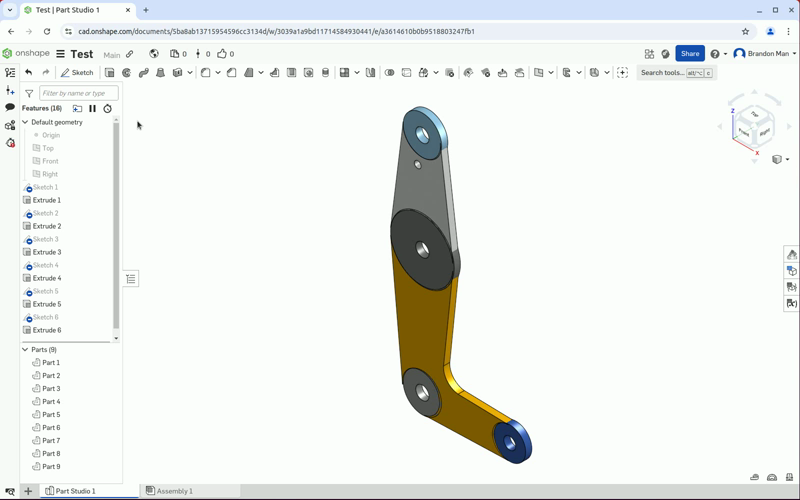
mouse_move(69, 189)
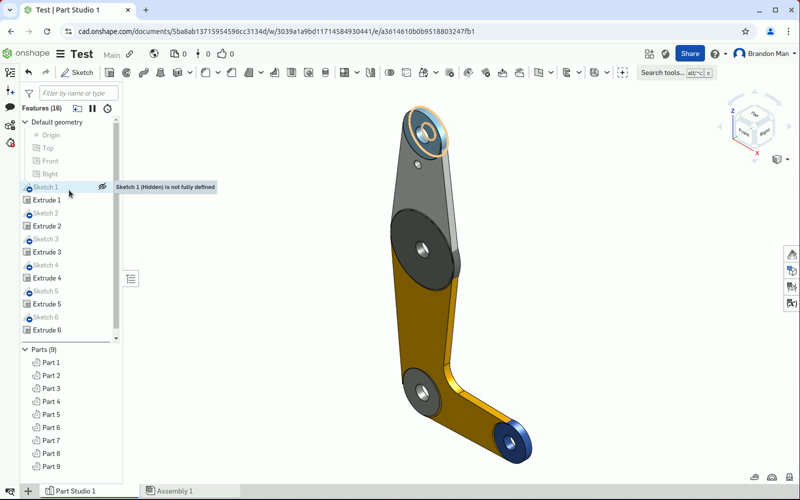
click(69, 189)